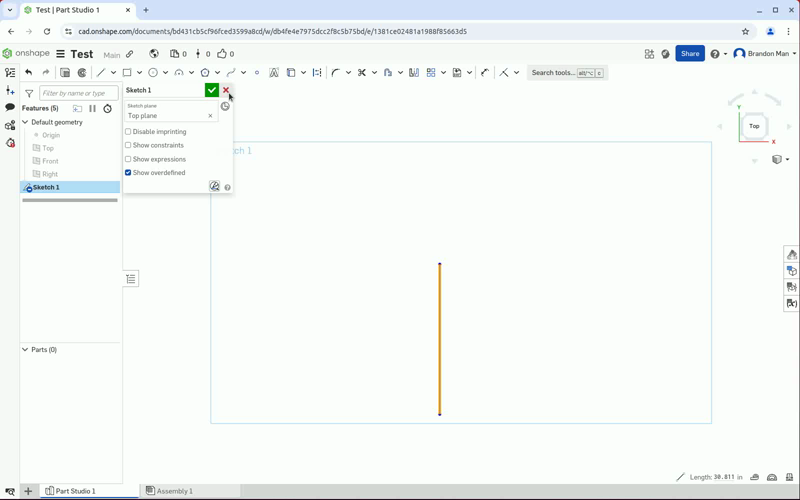
key(shift+h)
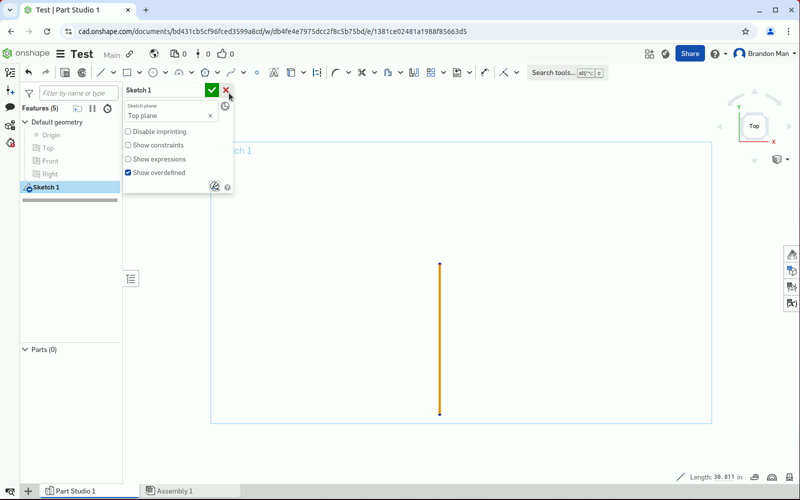
key(shift+s)
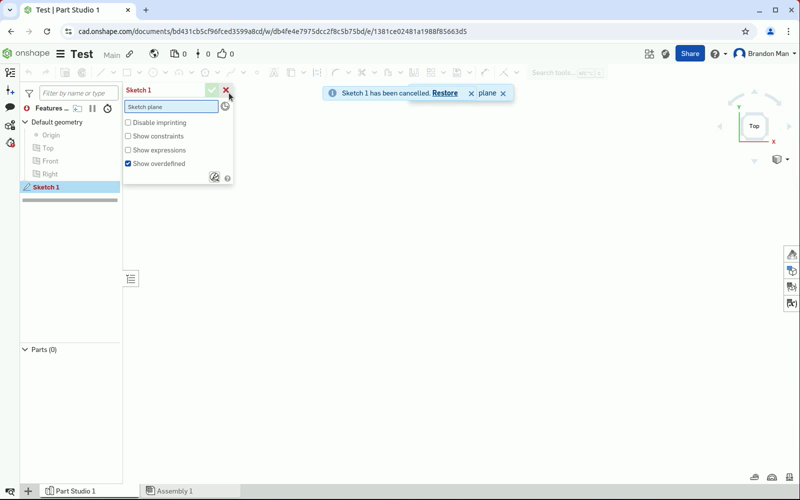
mouse_move(73, 150)
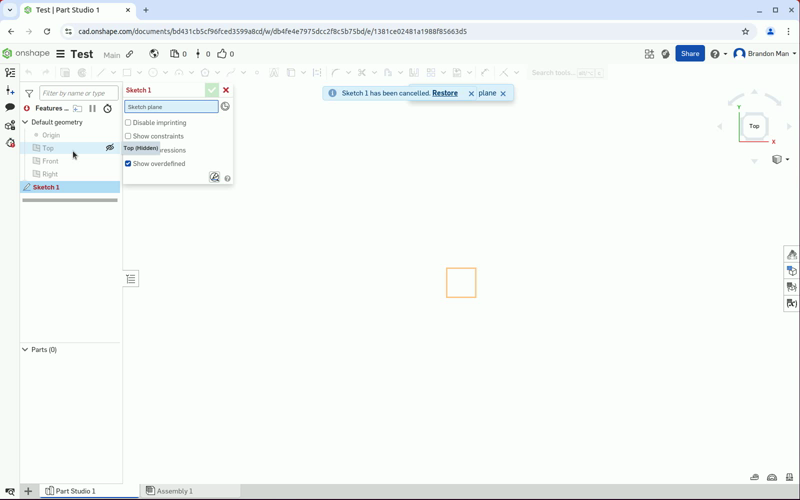
click(73, 150)
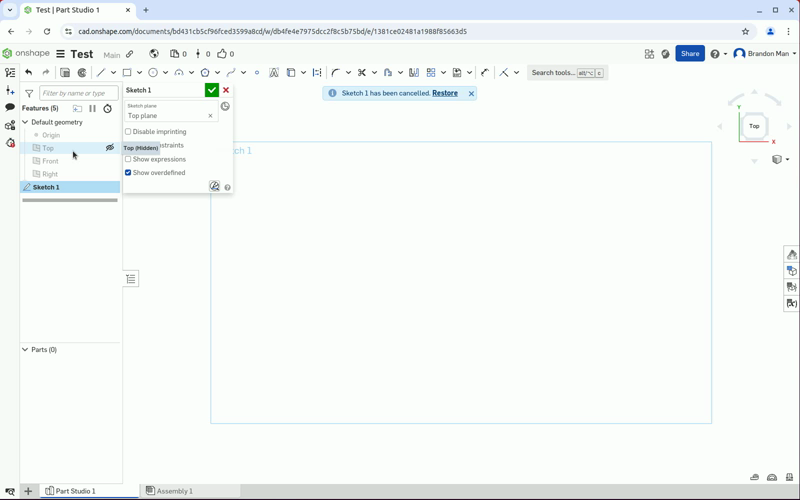
mouse_move(73, 352)
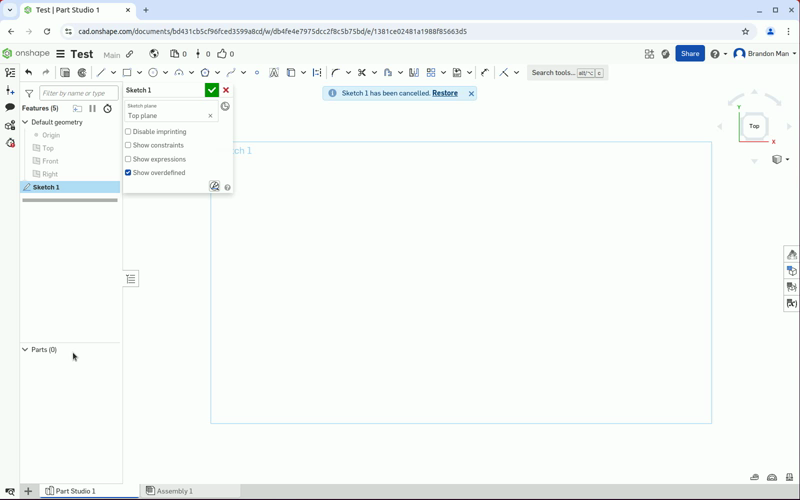
key(y)
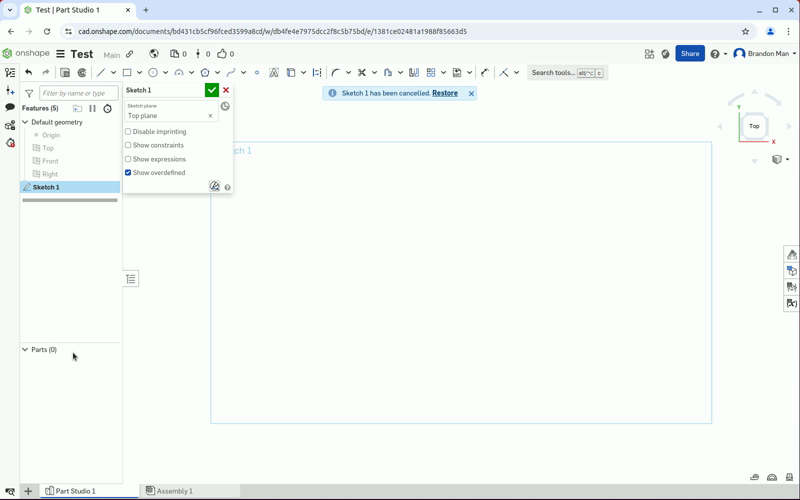
key(l)
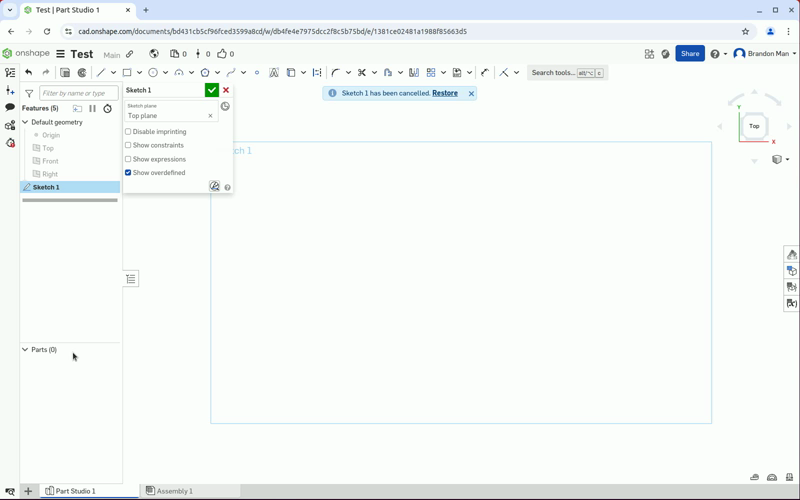
key_down(shift)
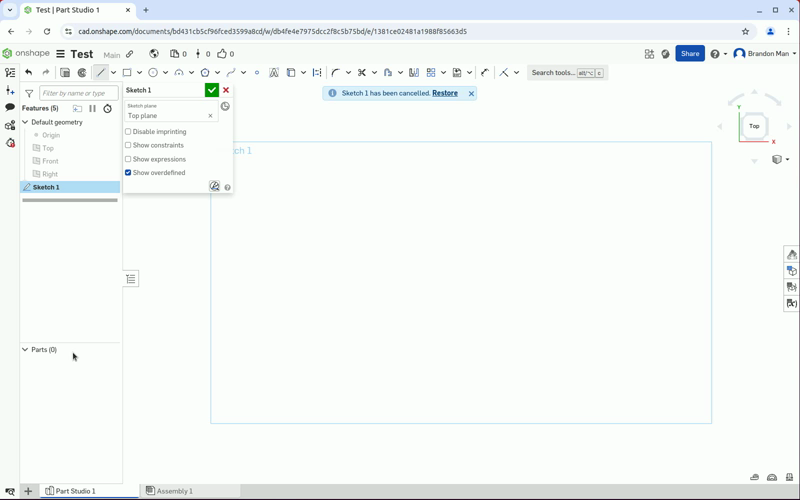
mouse_move(419, 320)
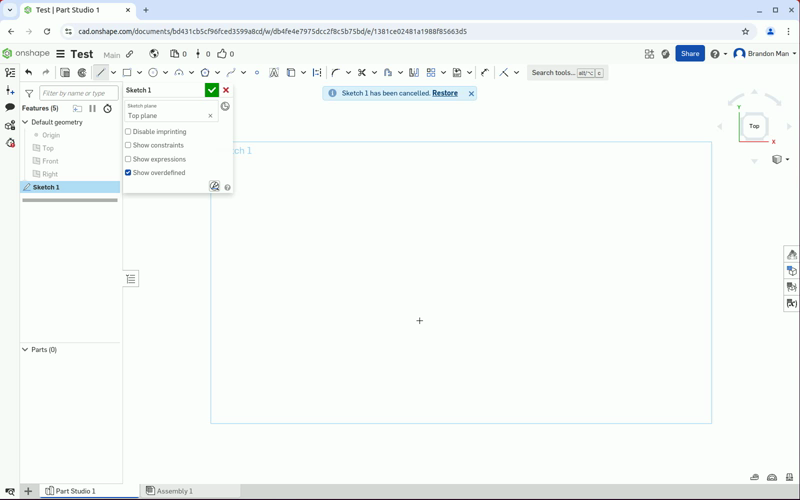
click(419, 320)
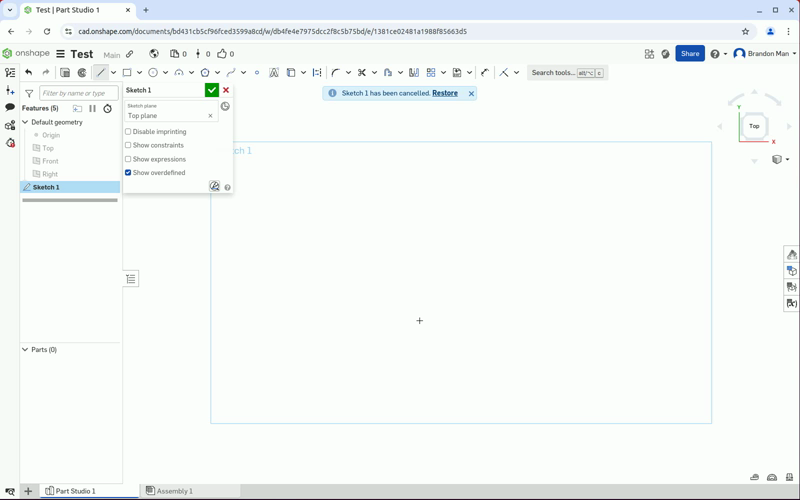
key_up(shift)
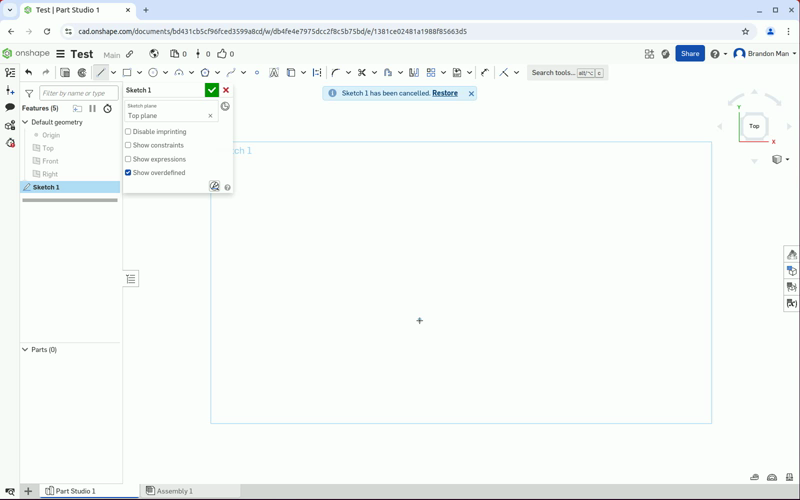
key_down(shift)
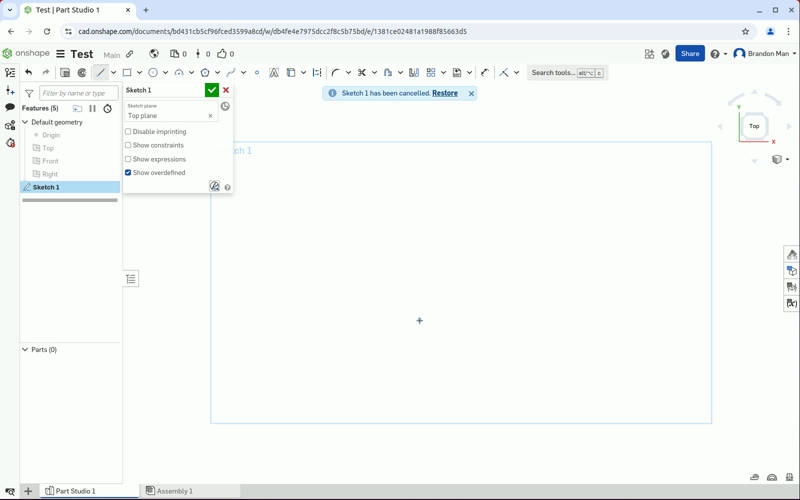
mouse_move(501, 320)
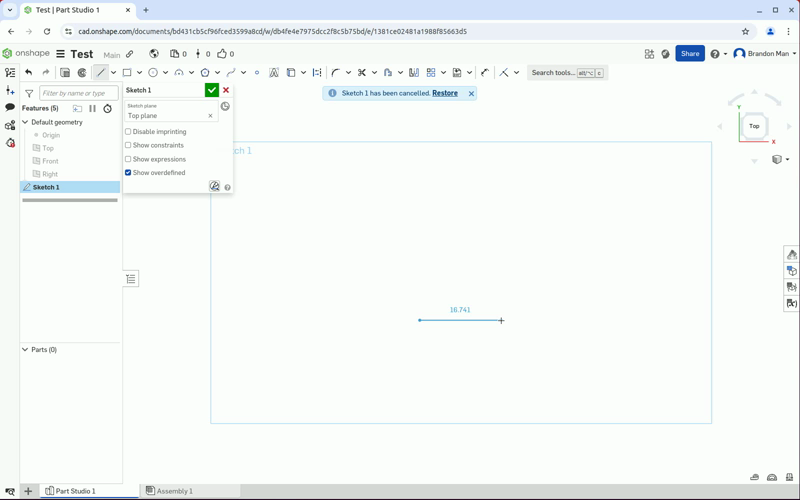
click(501, 320)
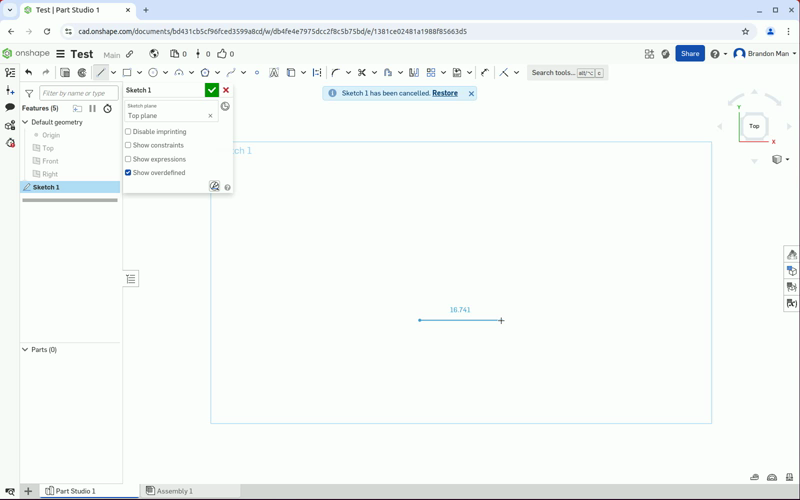
key_up(shift)
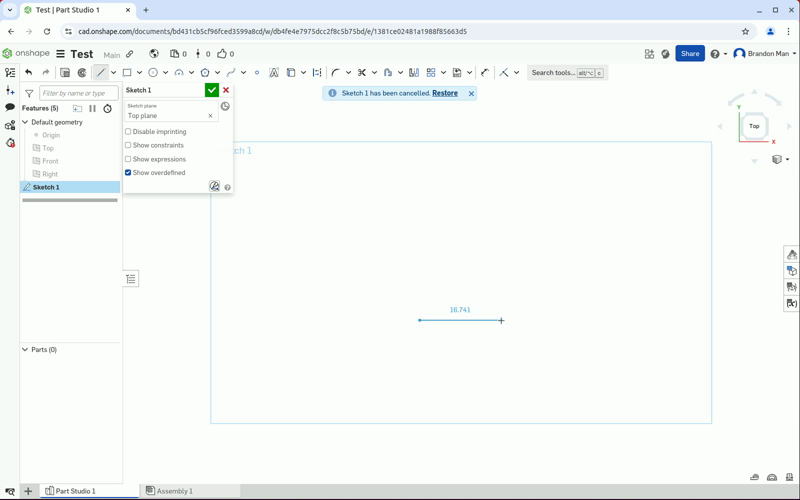
key_down(shift)
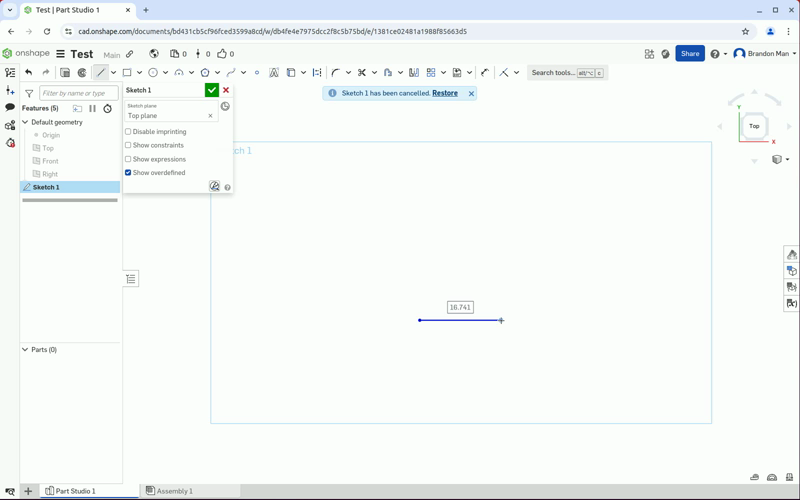
mouse_move(501, 245)
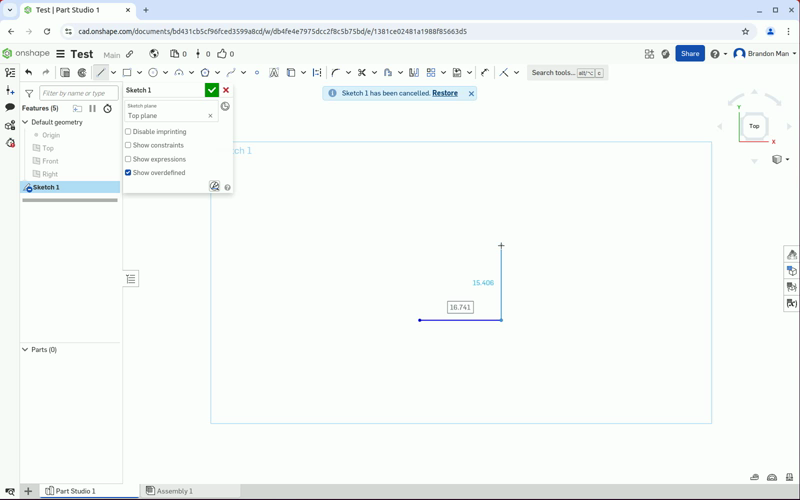
click(501, 245)
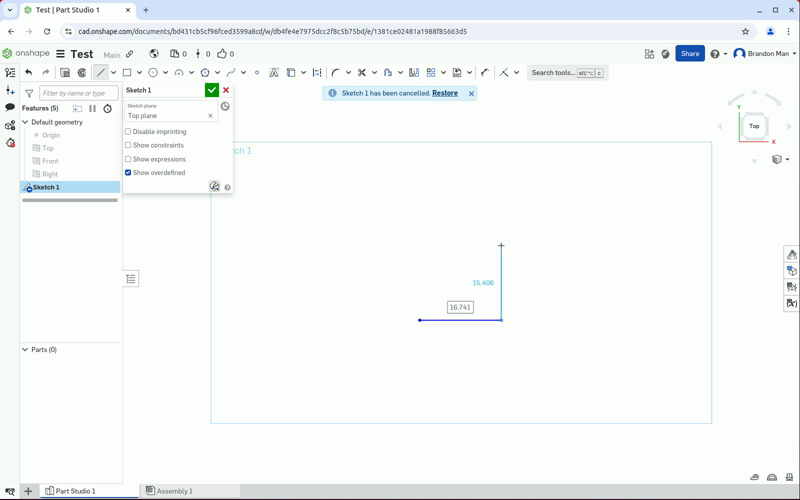
key_up(shift)
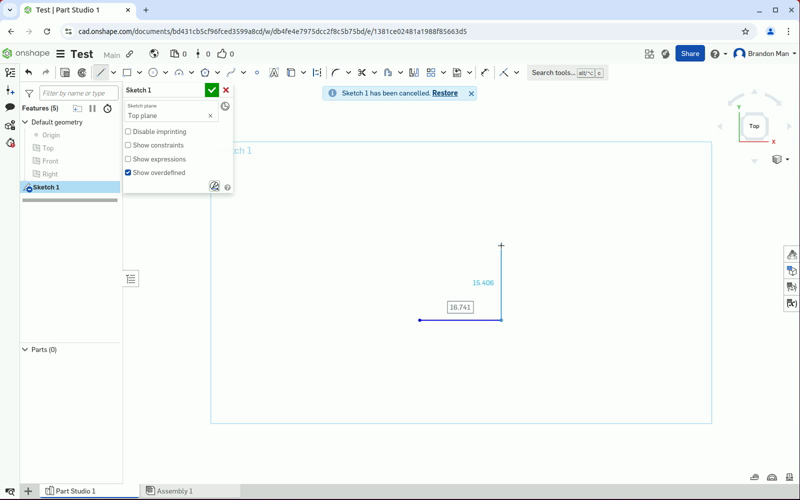
key_down(shift)
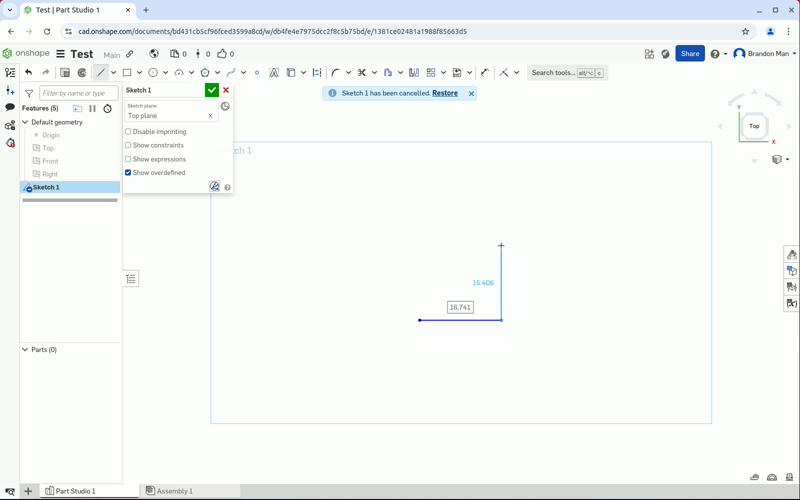
mouse_move(419, 245)
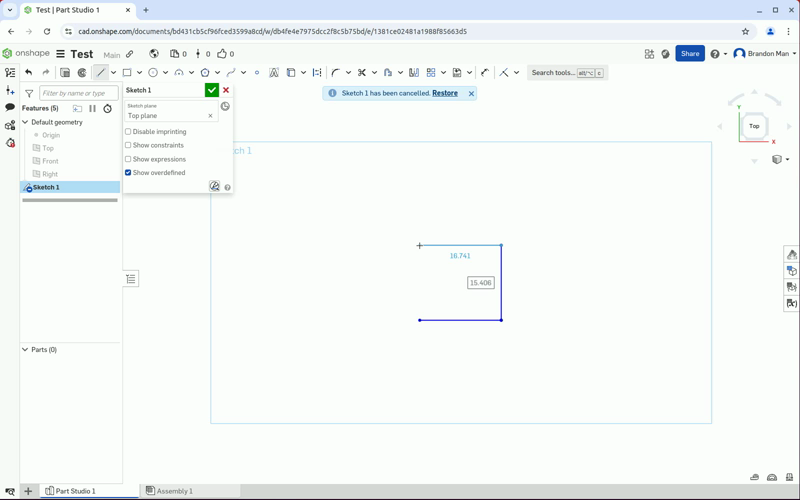
click(419, 245)
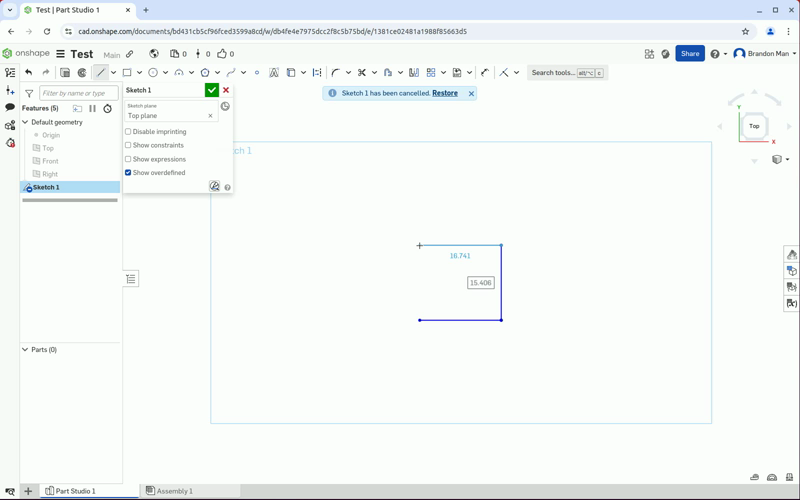
key_up(shift)
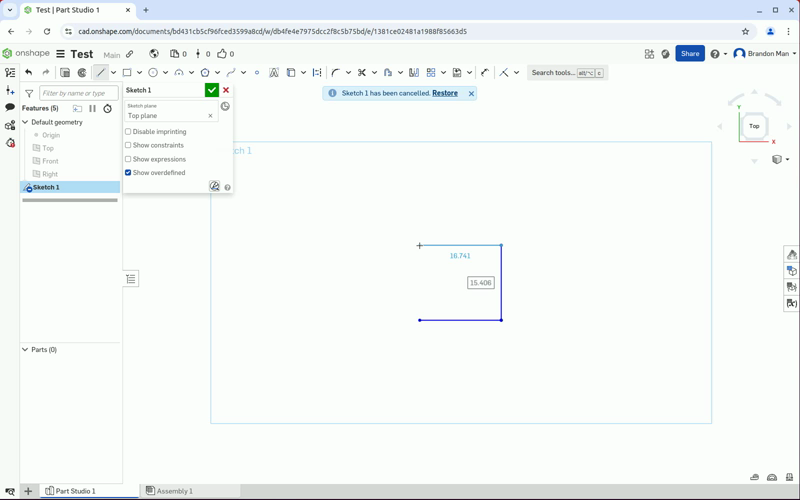
key_down(shift)
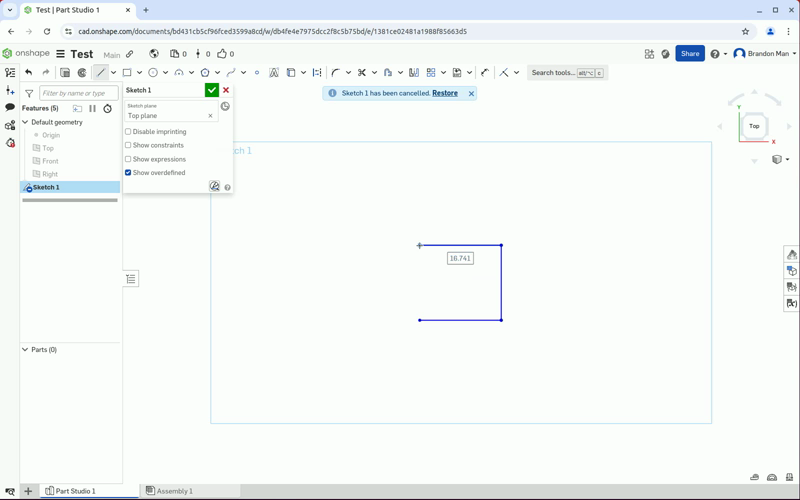
mouse_move(419, 320)
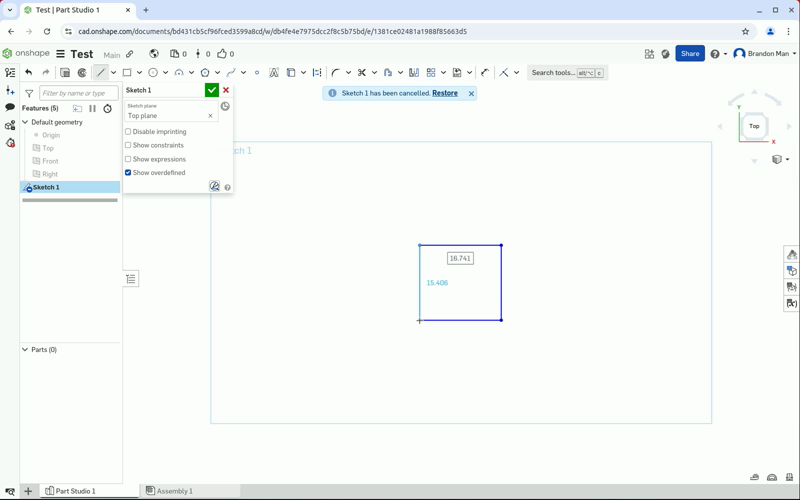
key_up(shift)
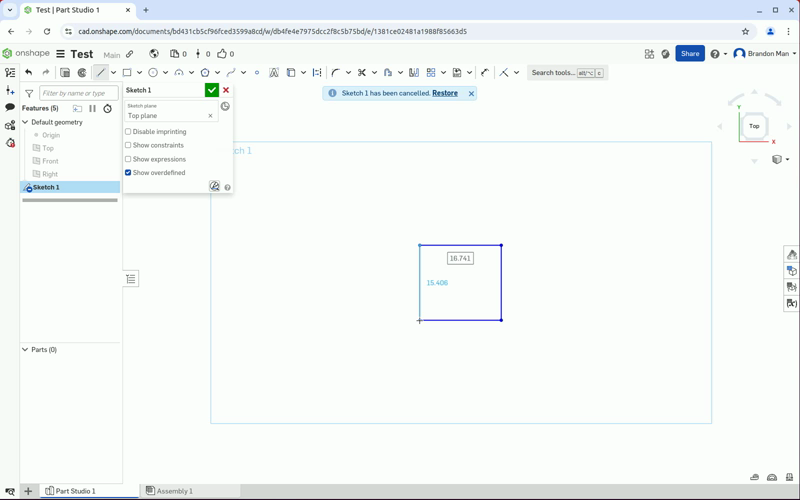
click(419, 320)
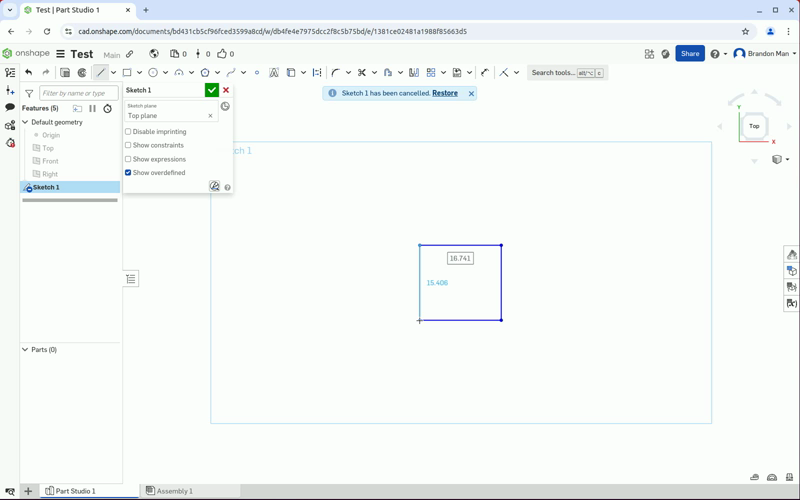
key(esc)
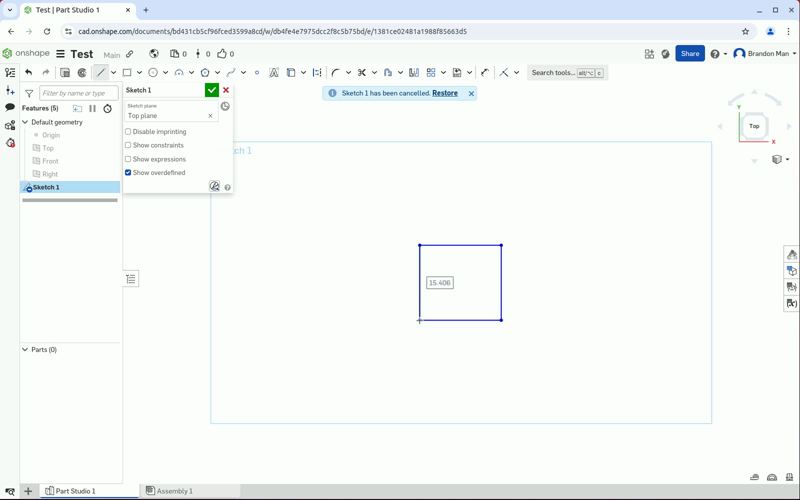
mouse_move(433, 255)
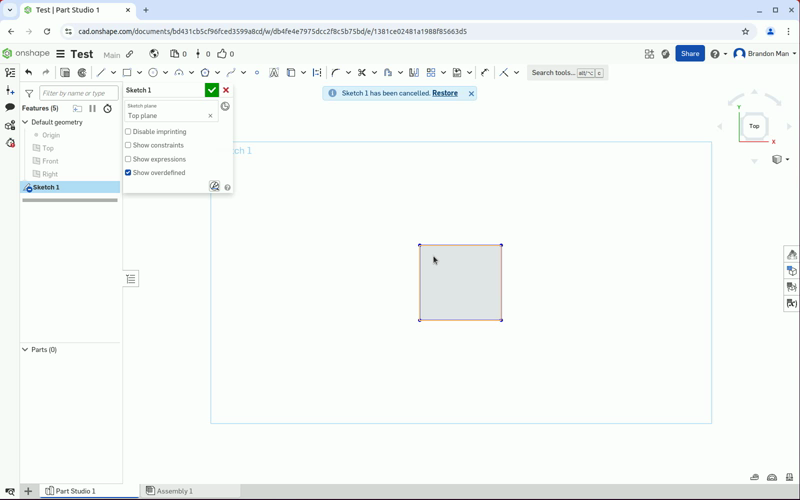
click(433, 255)
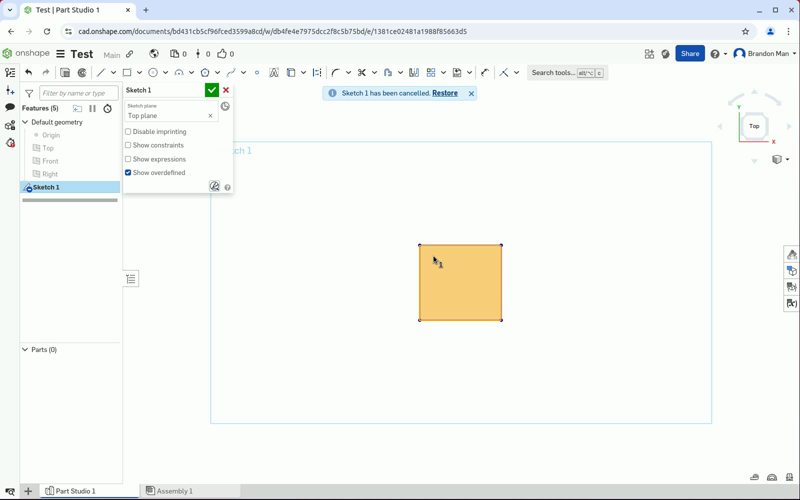
mouse_move(73, 352)
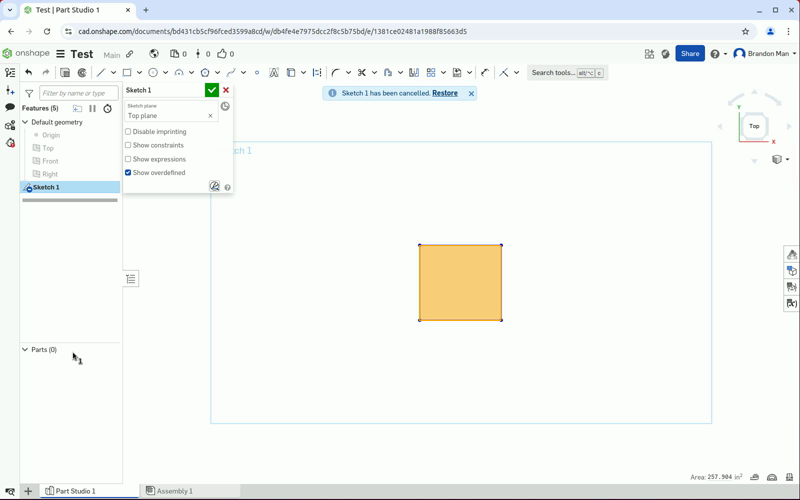
key(shift+y)
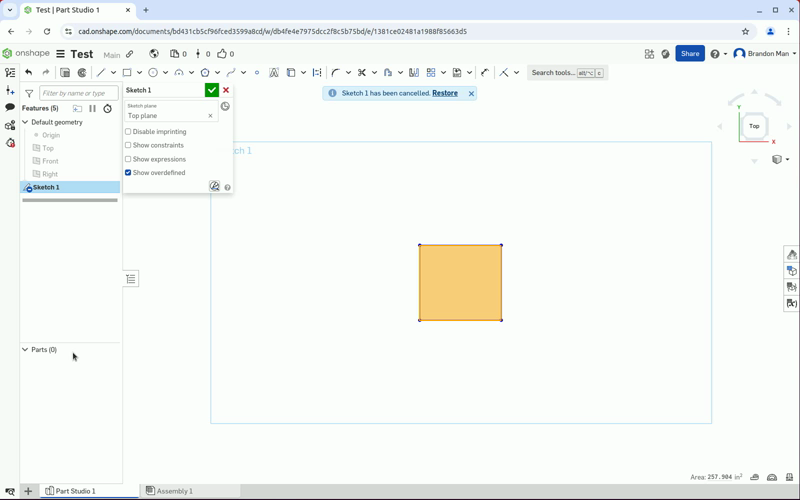
key(shift+e)
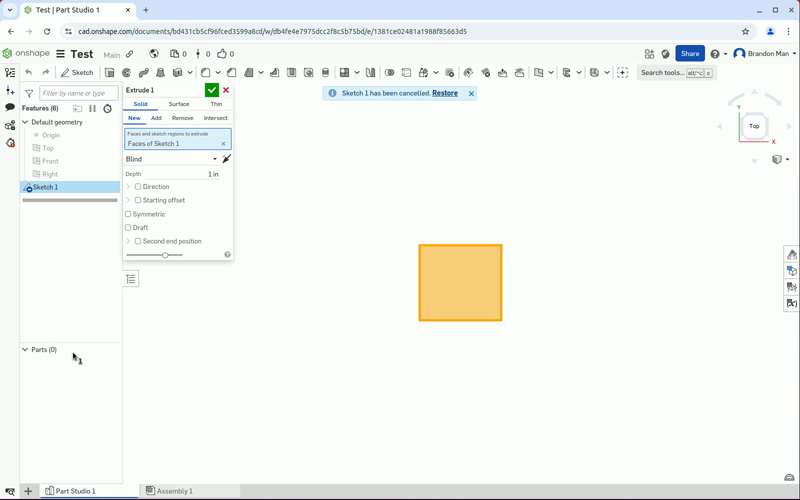
mouse_move(143, 106)
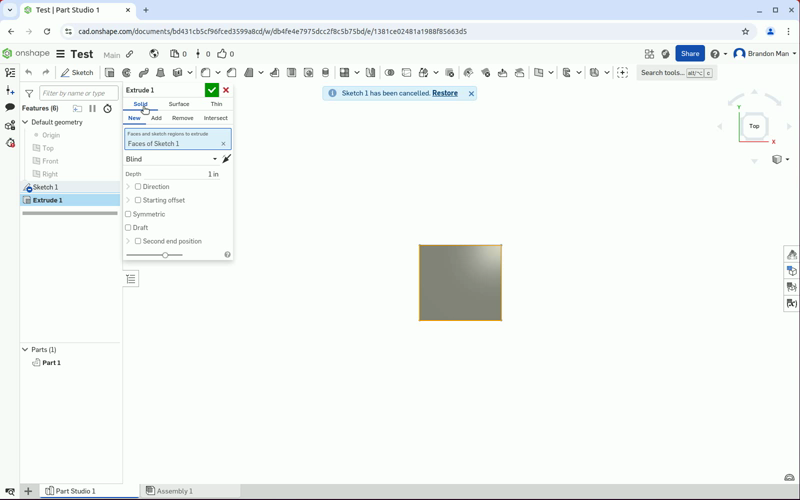
click(143, 106)
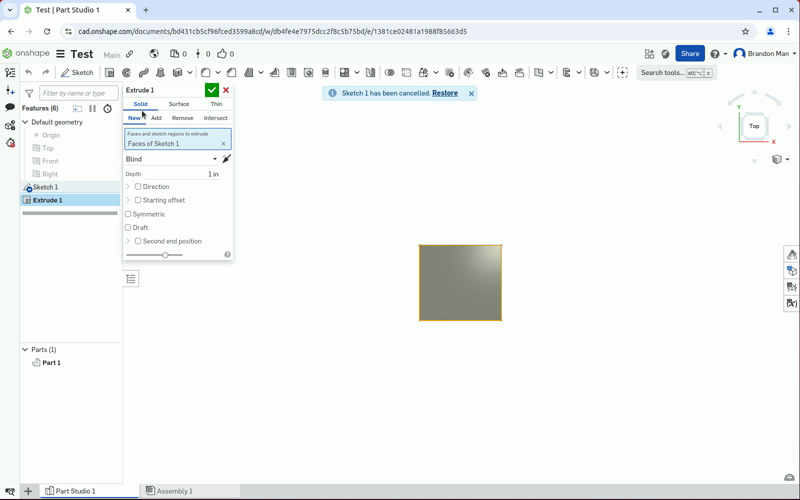
mouse_move(137, 120)
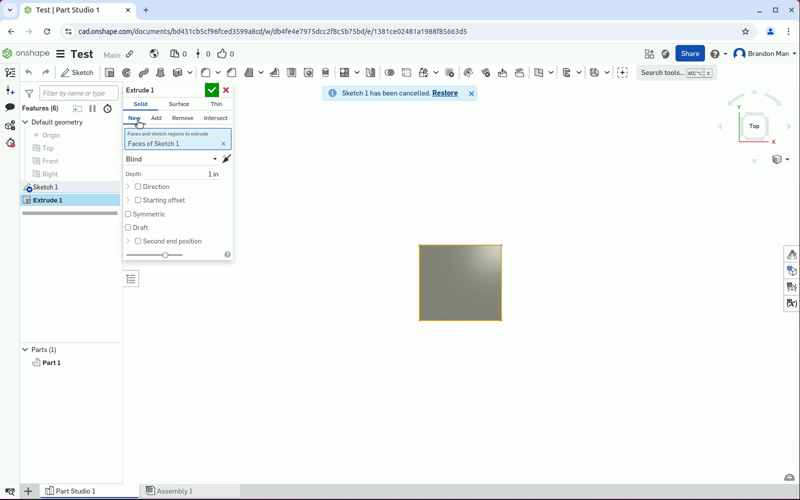
click(137, 120)
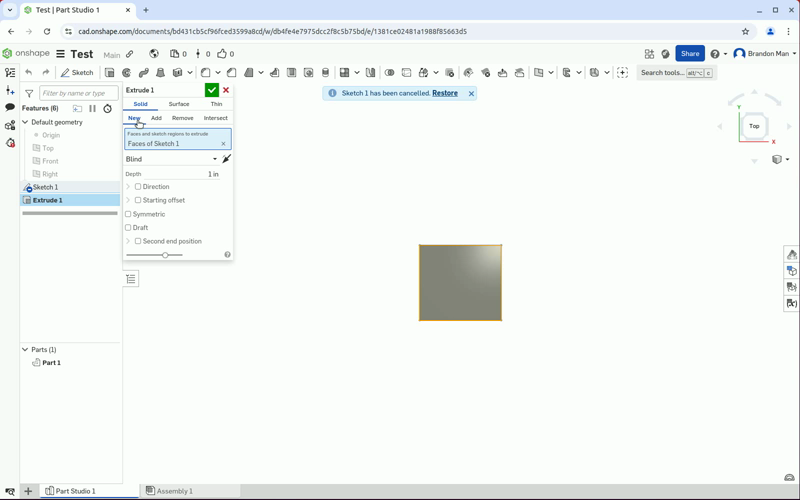
key(tab, 4)
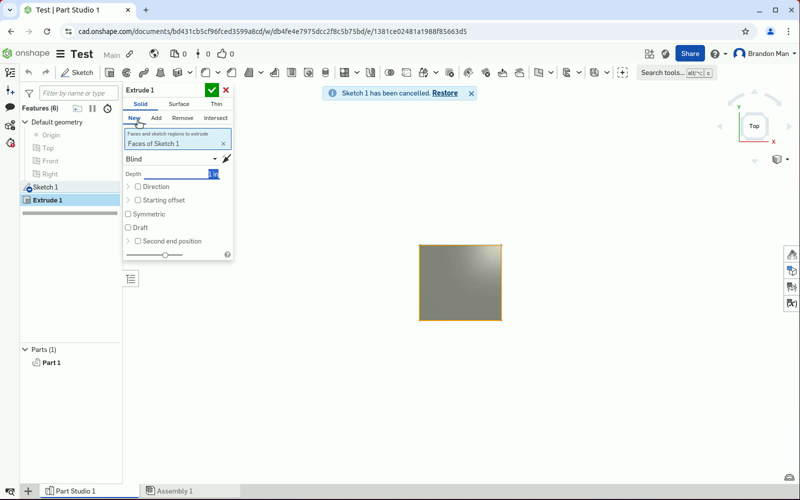
text(0.481)
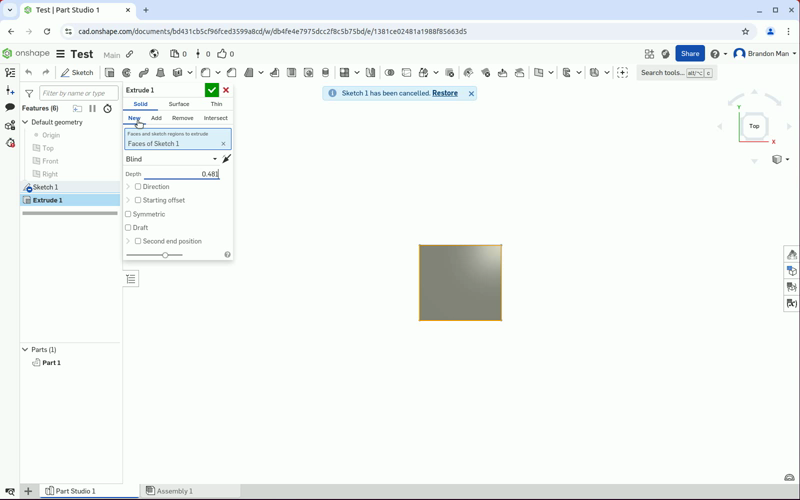
key(enter)
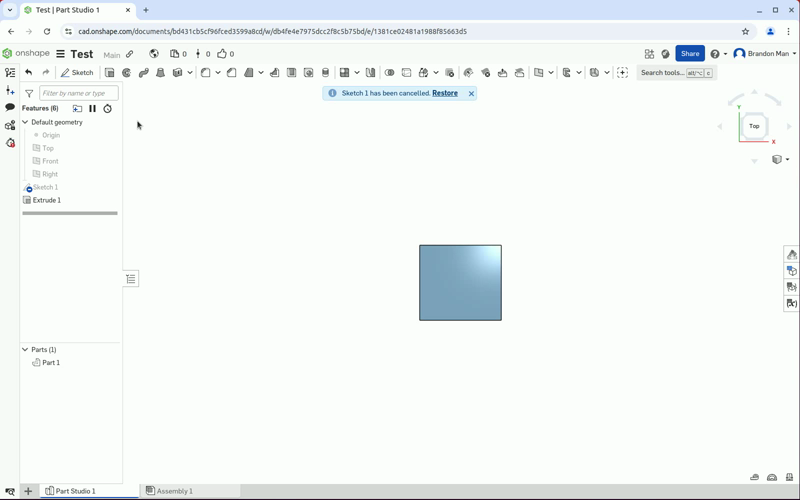
key(shift+h)
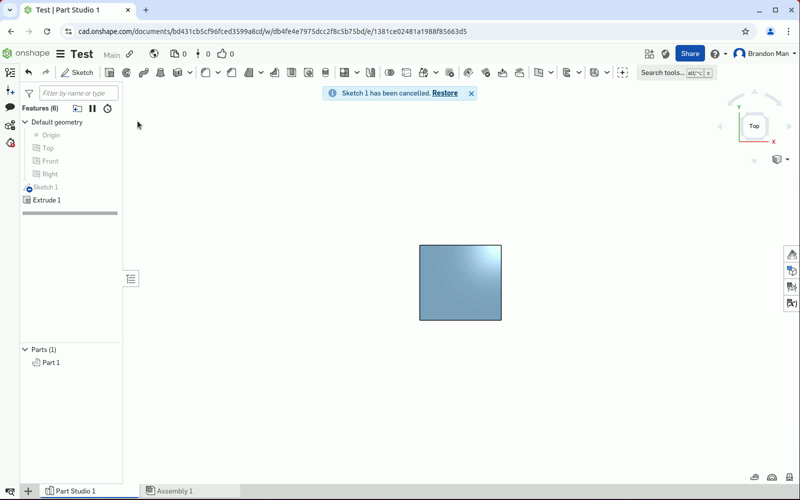
key(shift+h)
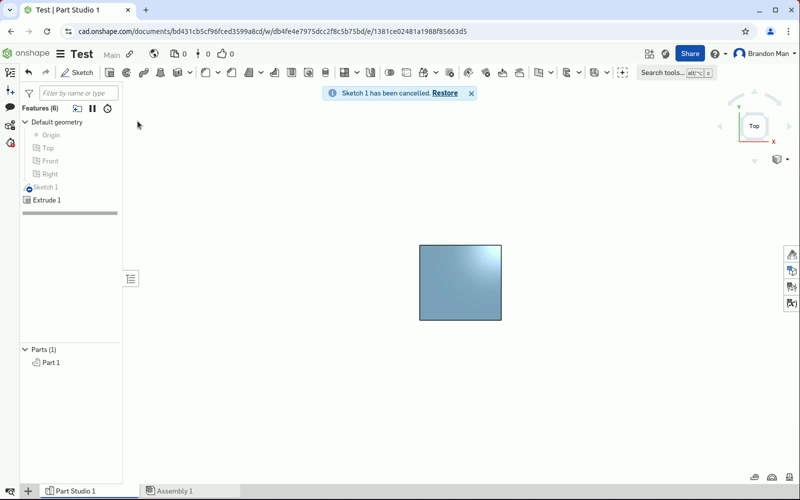
mouse_move(73, 189)
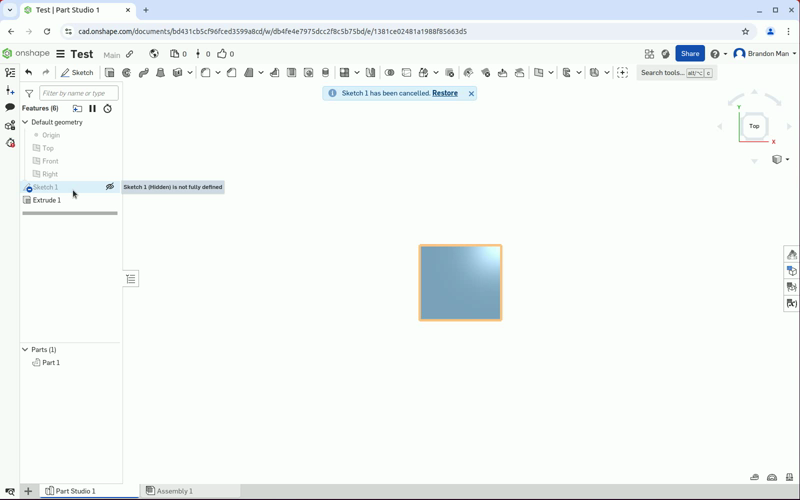
click(73, 189)
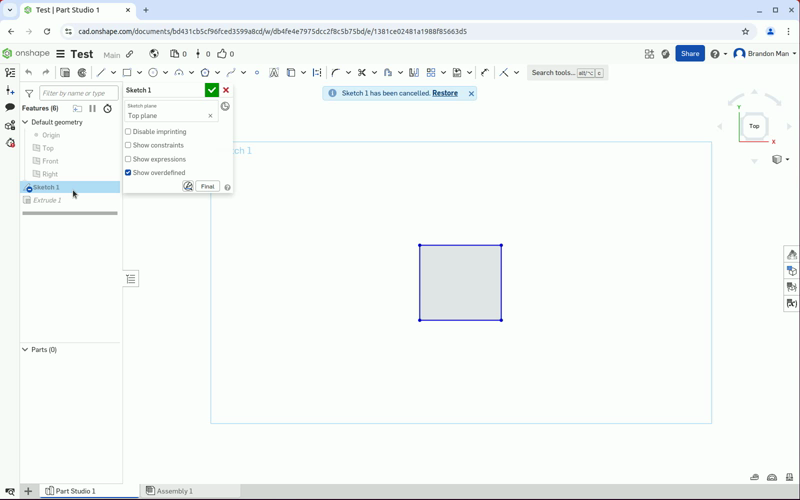
mouse_move(229, 92)
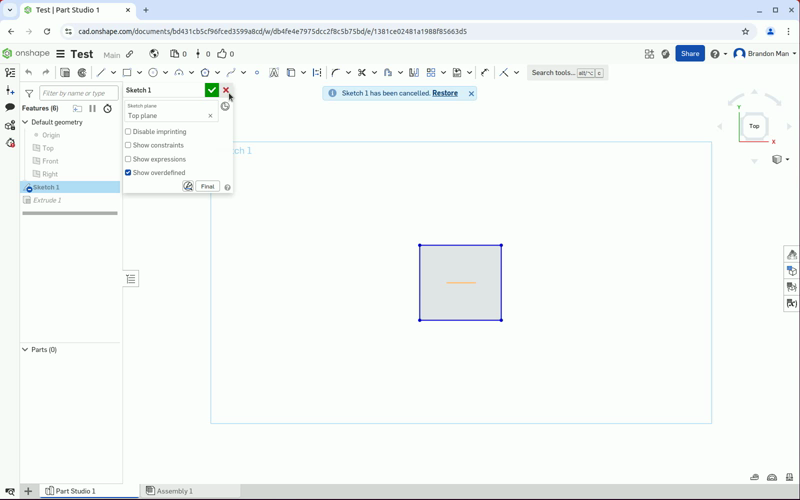
click(229, 92)
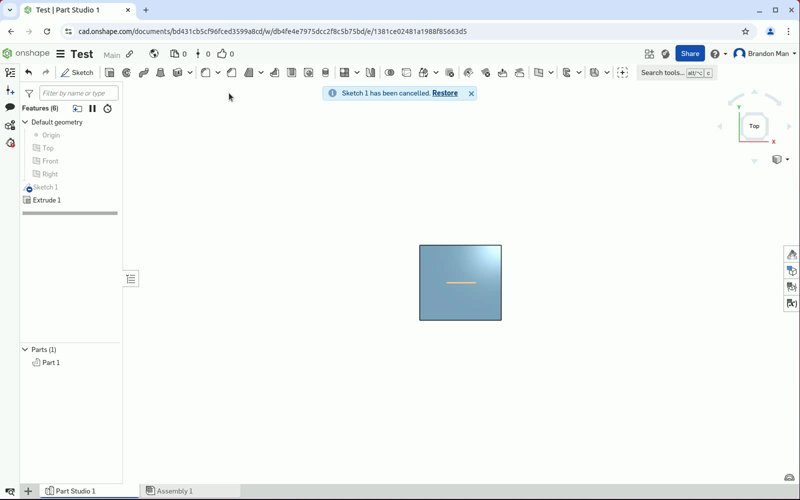
mouse_move(541, 75)
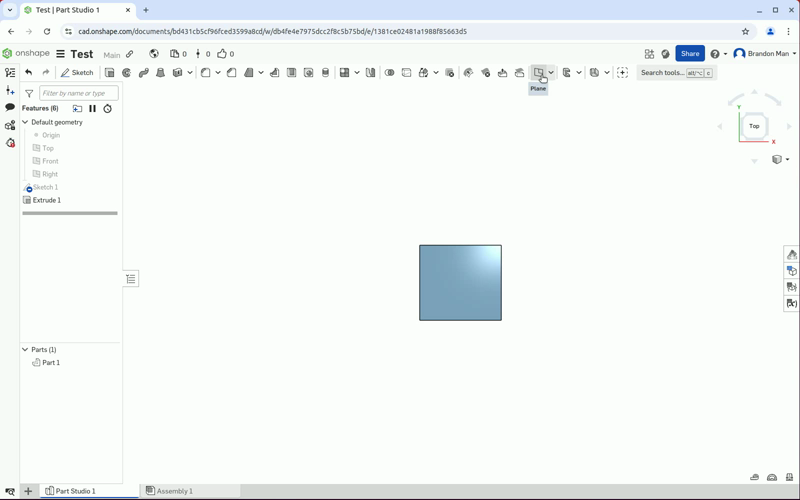
click(541, 75)
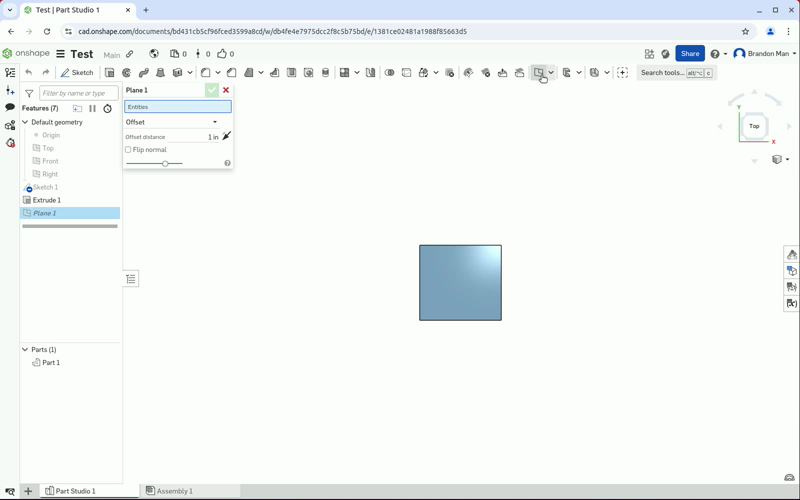
mouse_move(73, 150)
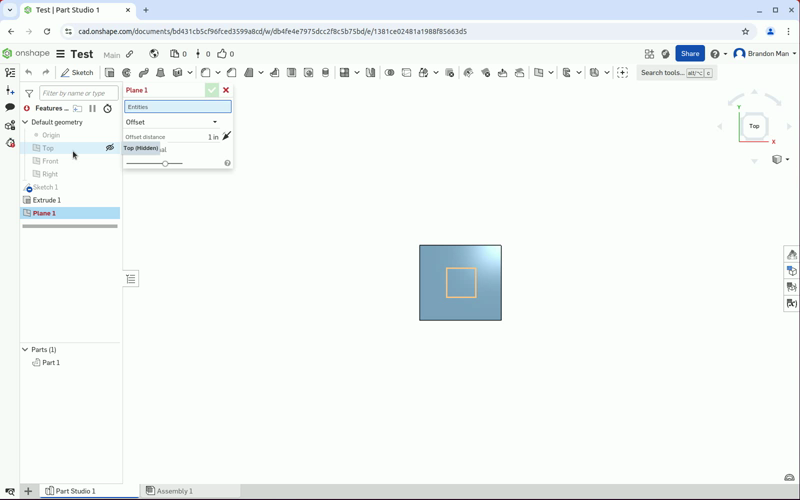
click(73, 150)
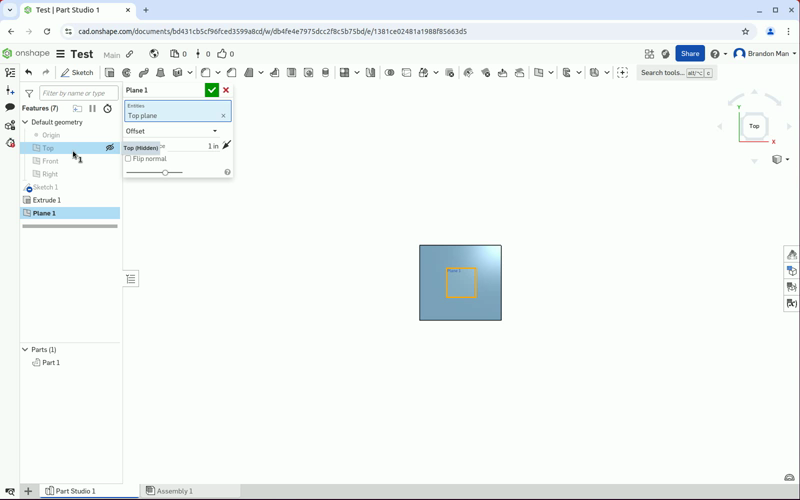
key(tab, 2)
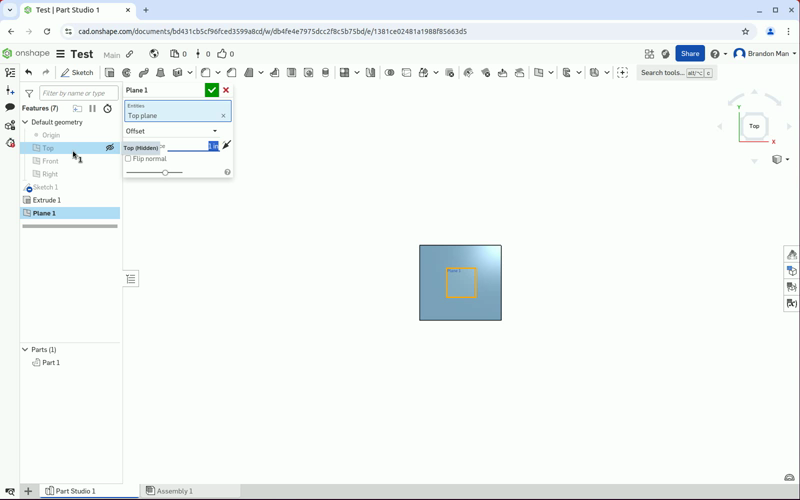
text(0.493)
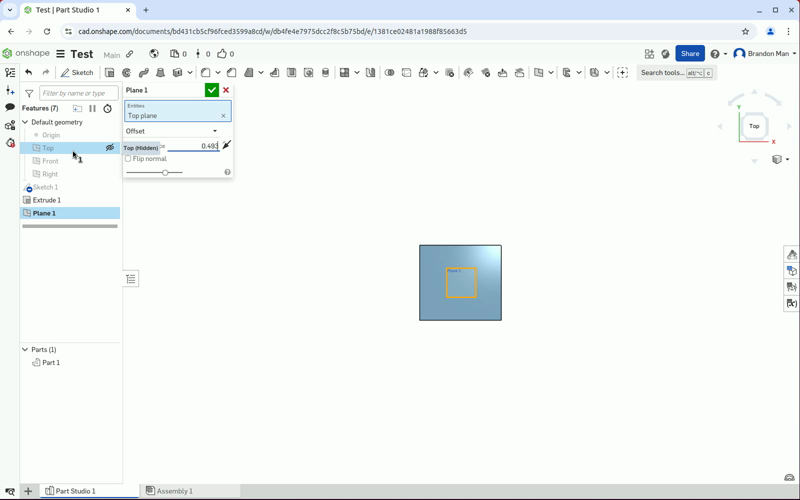
key(enter, 2)
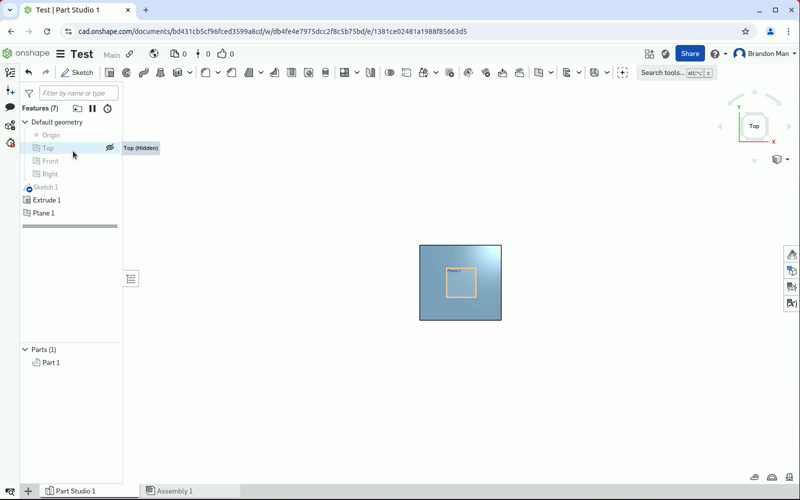
key(shift+s)
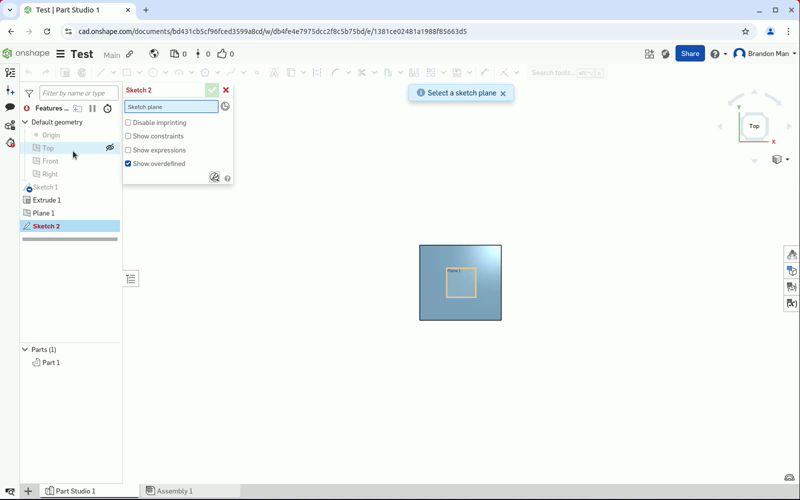
mouse_move(73, 215)
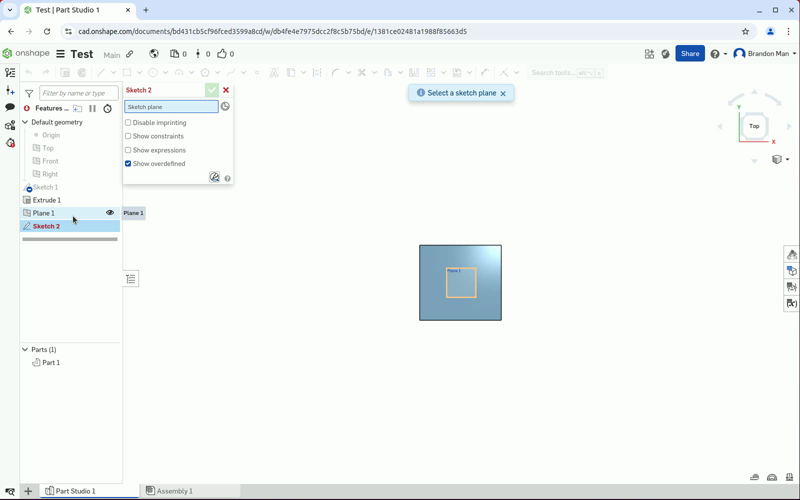
click(73, 215)
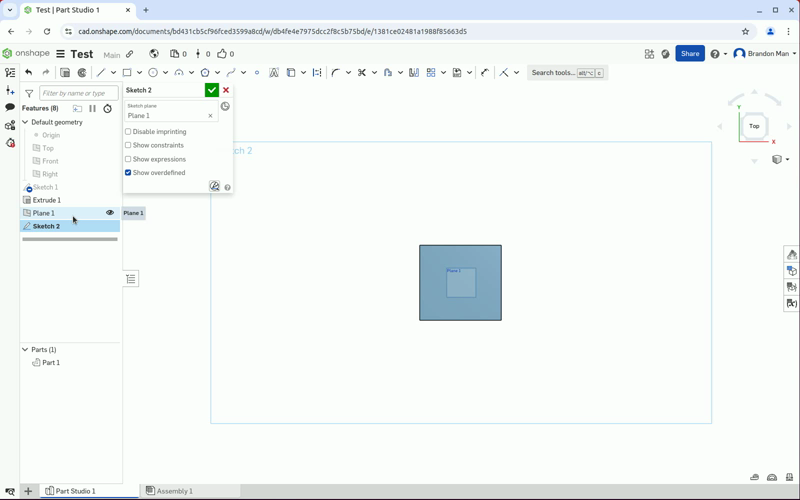
mouse_move(73, 352)
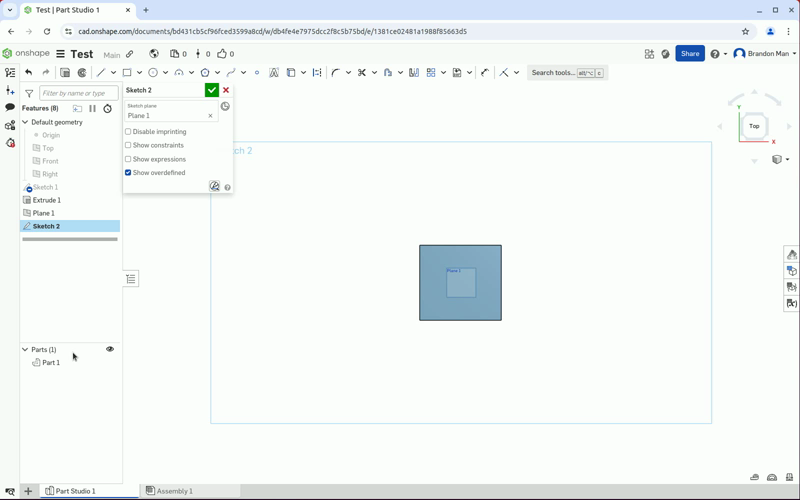
key(y)
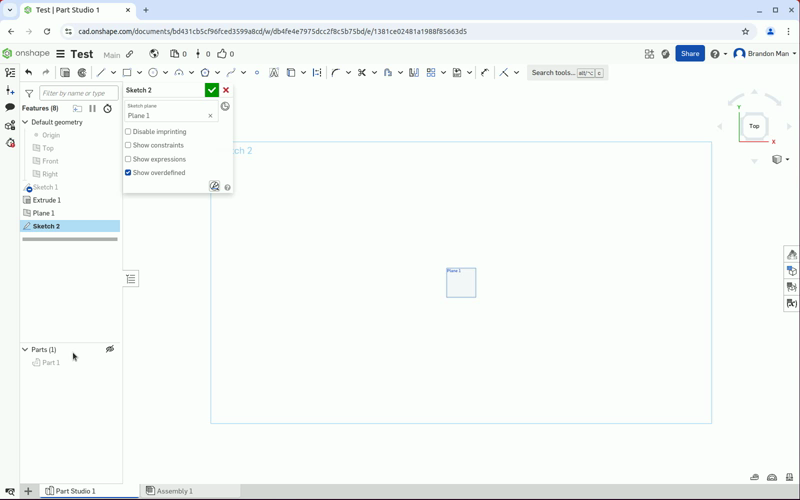
key(l)
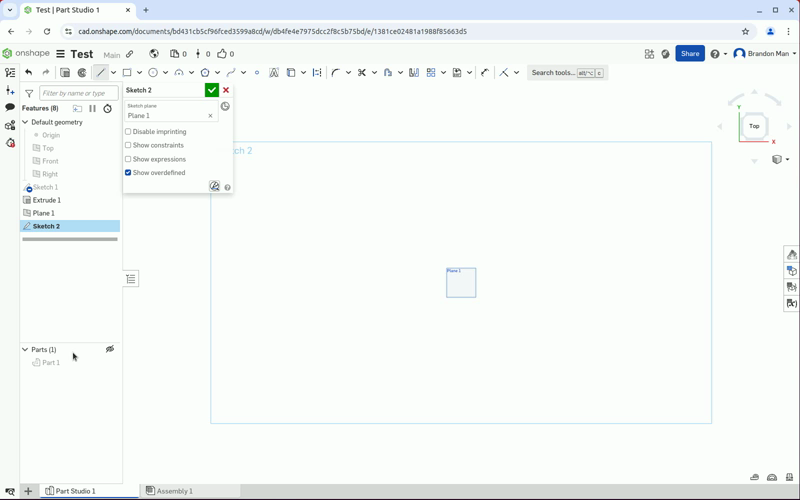
key_down(shift)
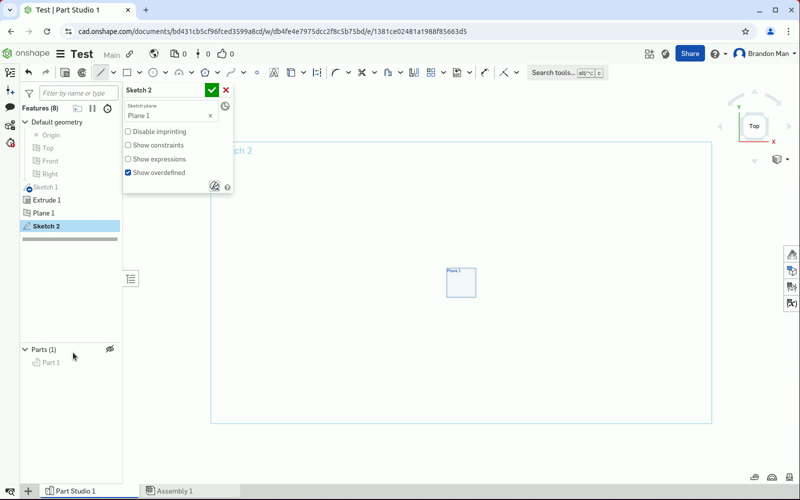
mouse_move(419, 320)
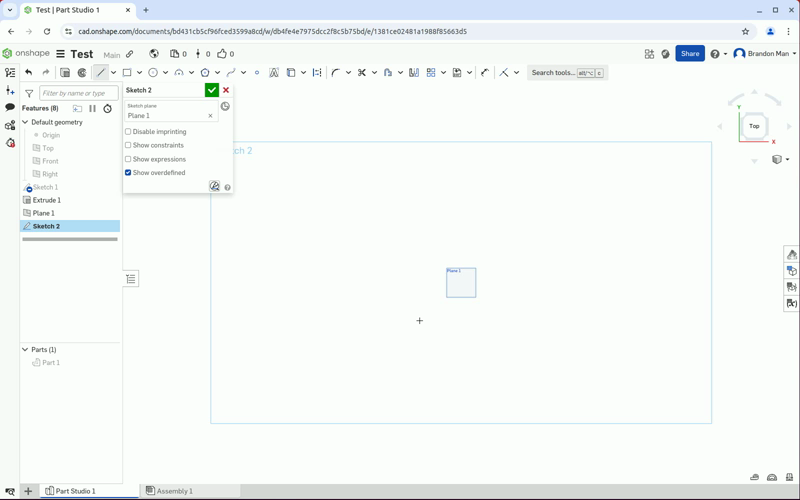
click(419, 320)
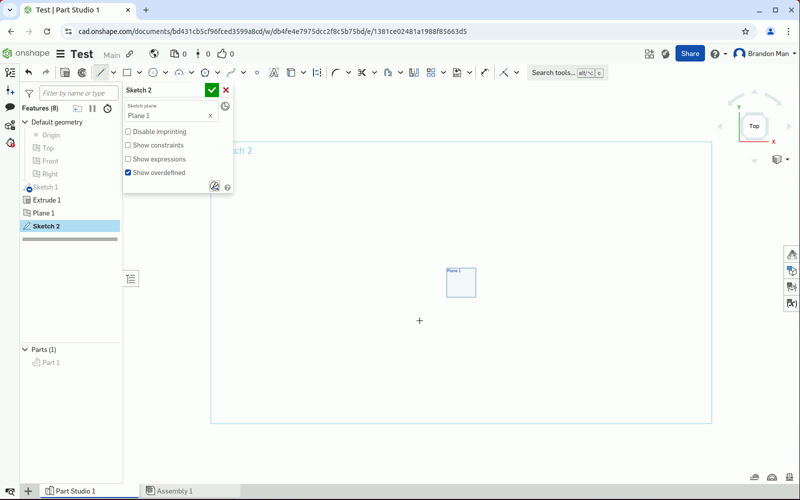
key_up(shift)
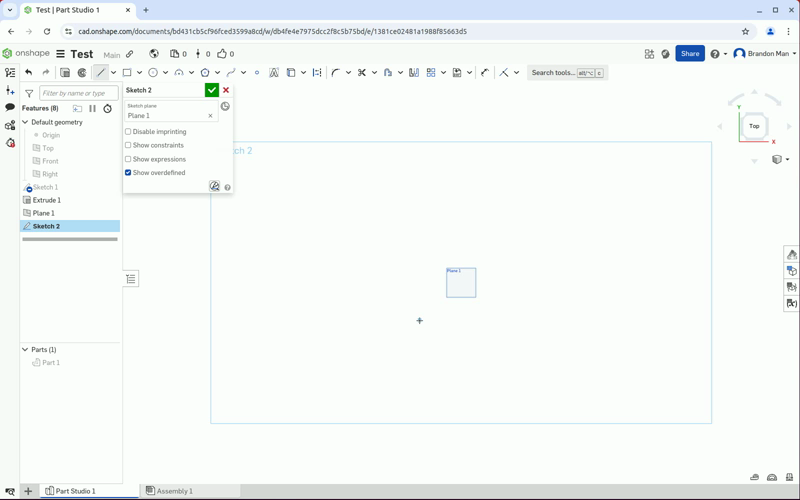
key_down(shift)
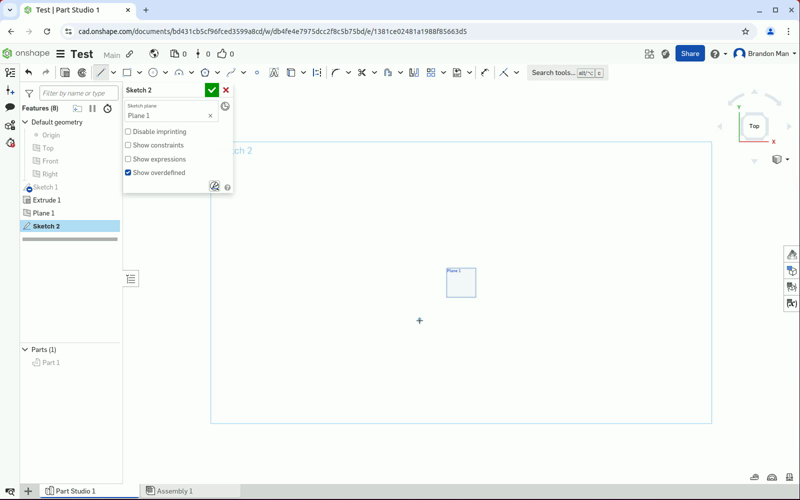
mouse_move(449, 320)
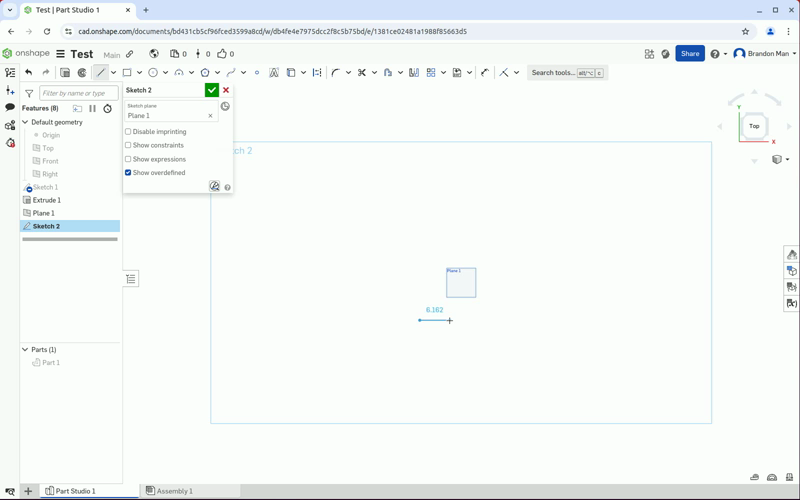
mouse_move(422, 320)
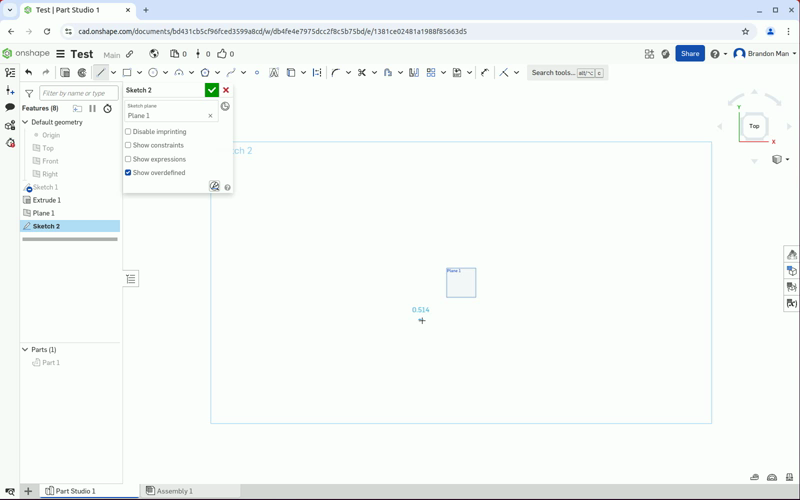
scroll(6)
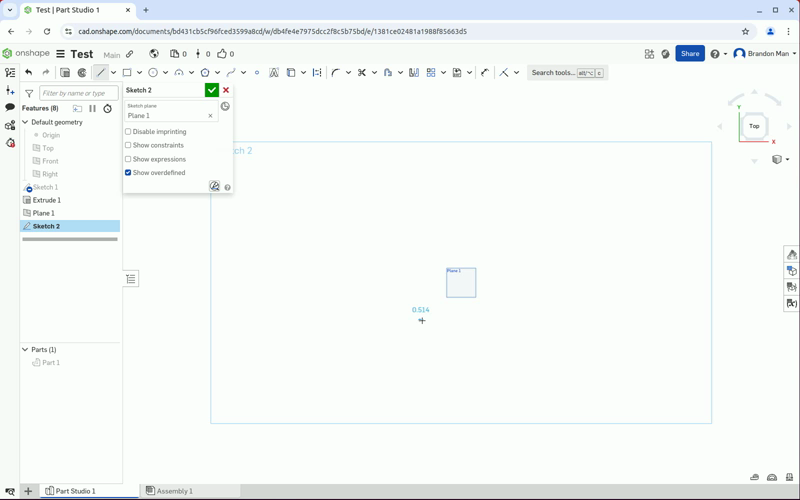
scroll(6)
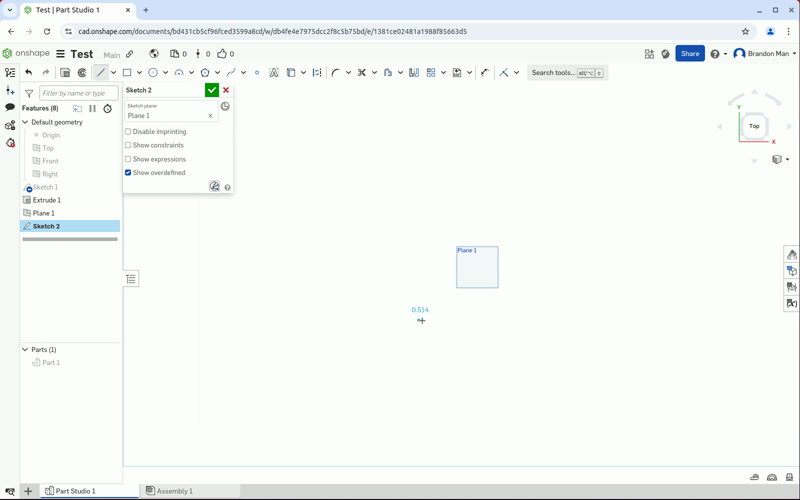
scroll(6)
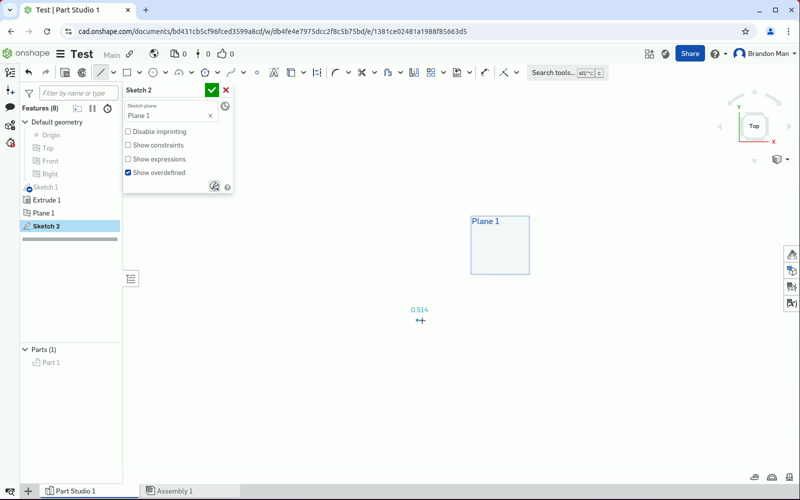
scroll(6)
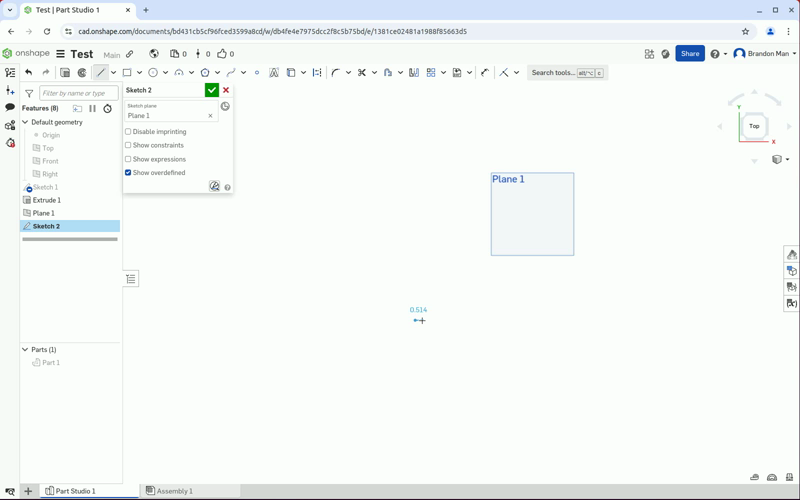
scroll(6)
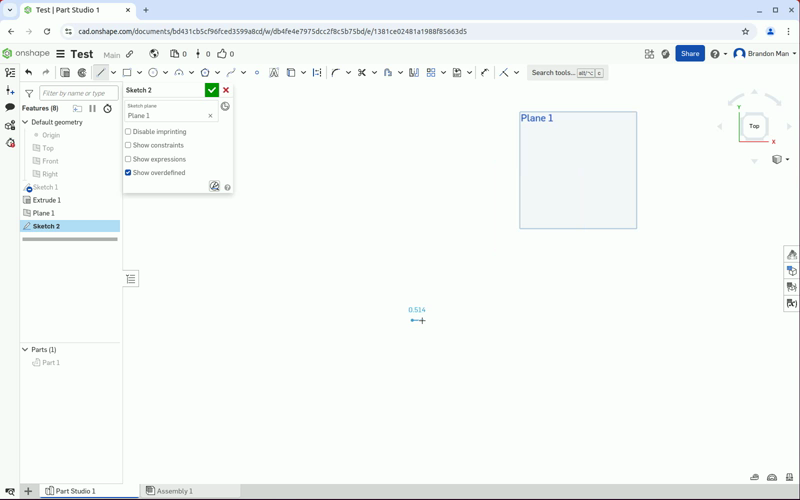
scroll(6)
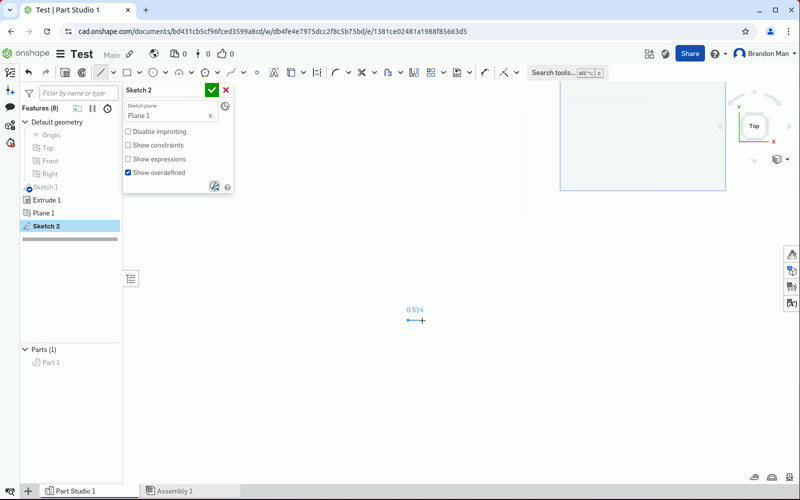
scroll(6)
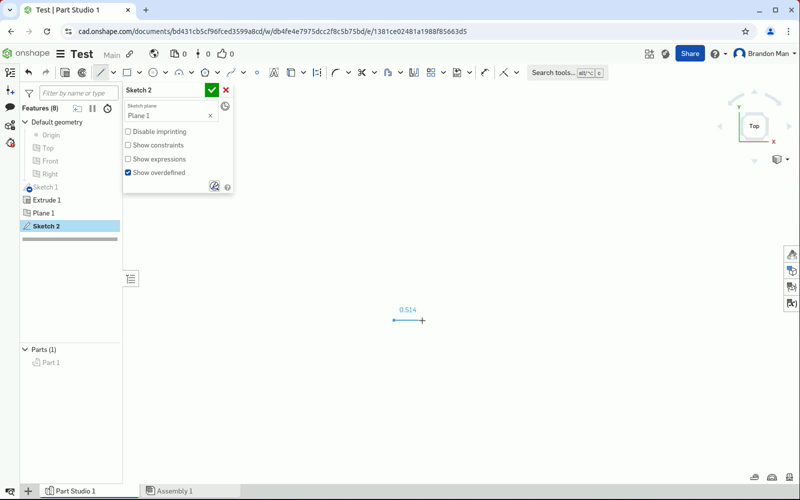
click(422, 320)
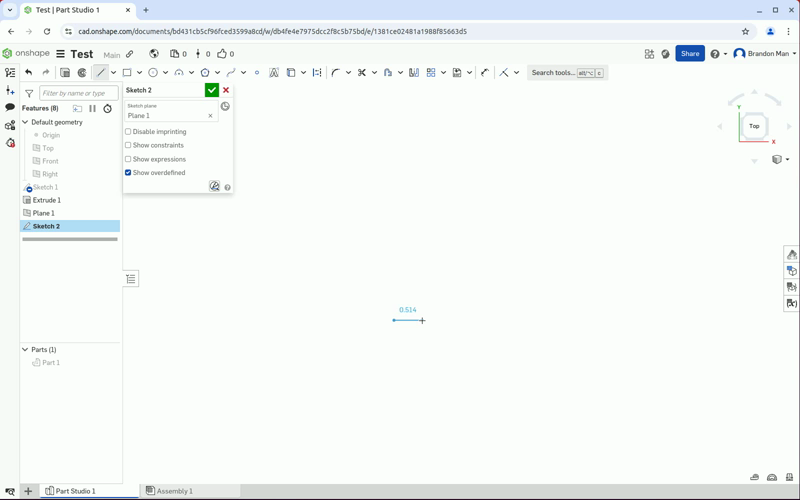
scroll(-6)
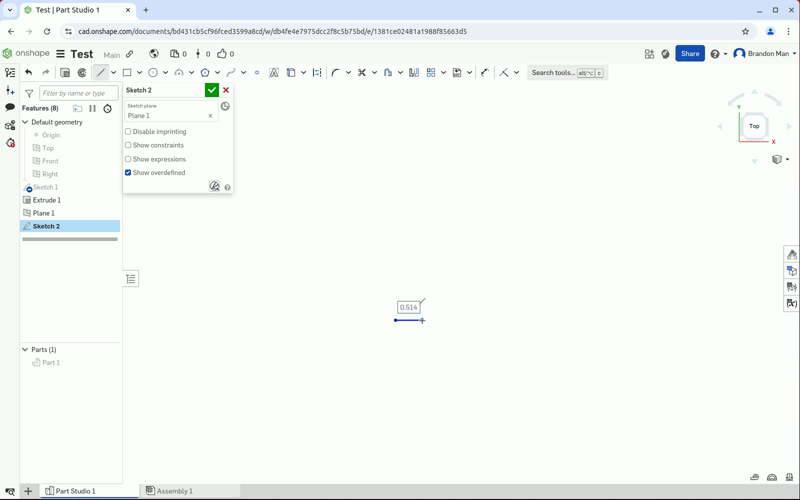
scroll(-6)
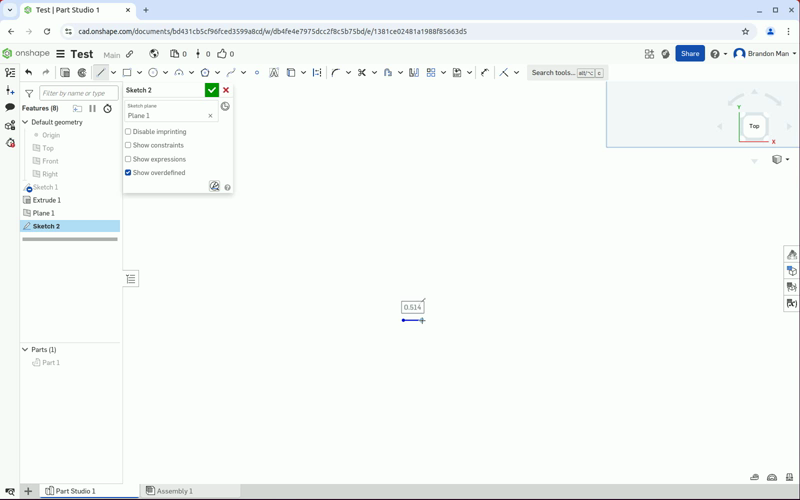
scroll(-6)
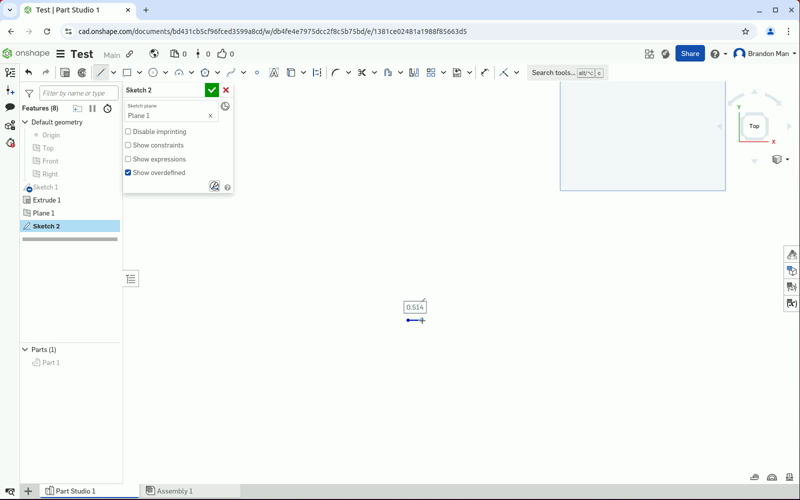
scroll(-6)
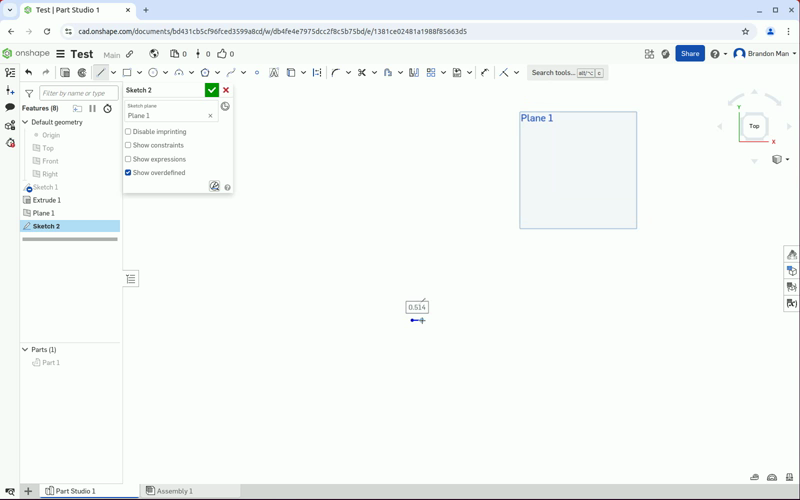
scroll(-6)
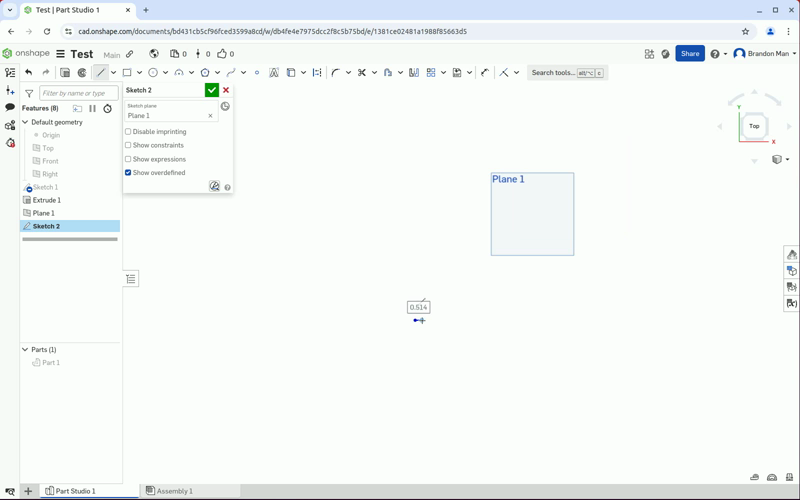
scroll(-6)
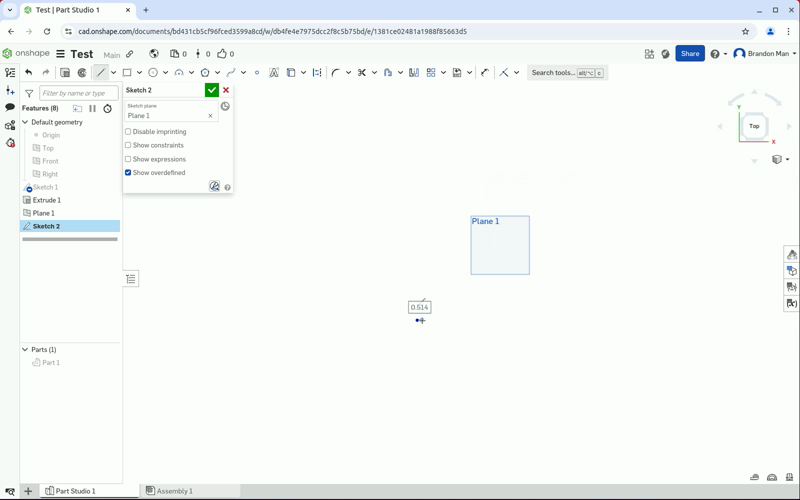
scroll(-6)
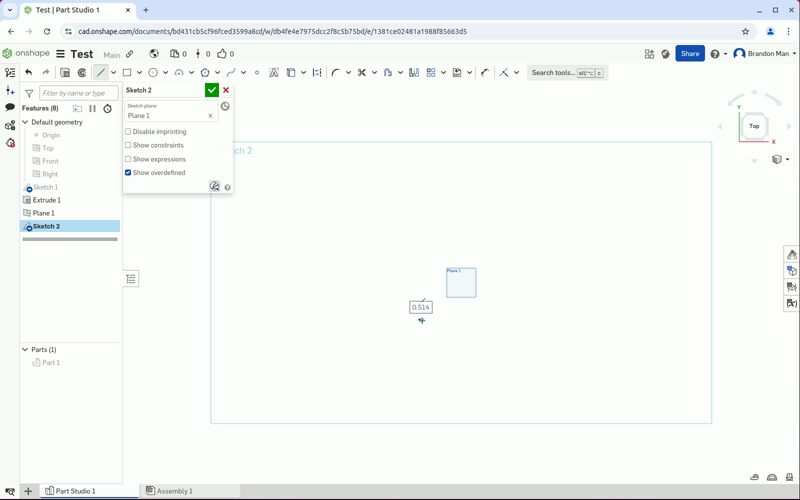
key_up(shift)
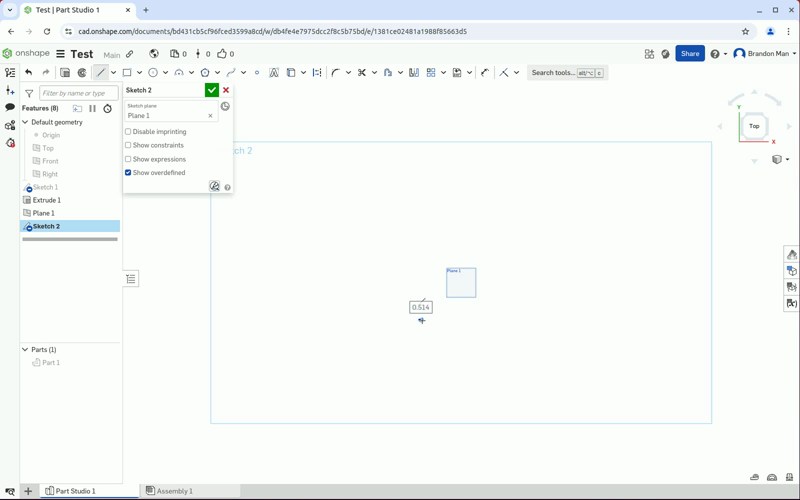
key_down(shift)
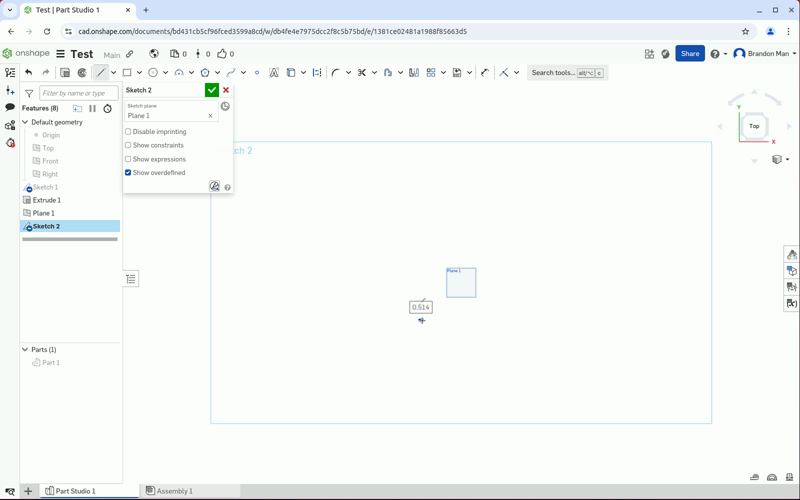
mouse_move(422, 247)
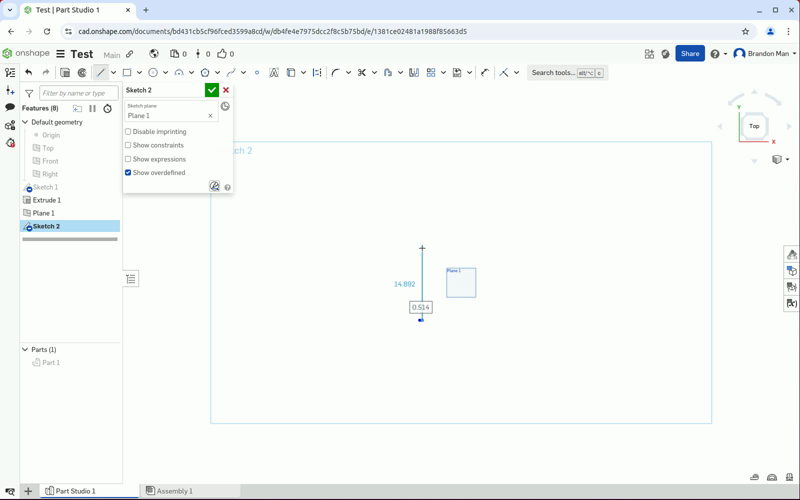
click(422, 247)
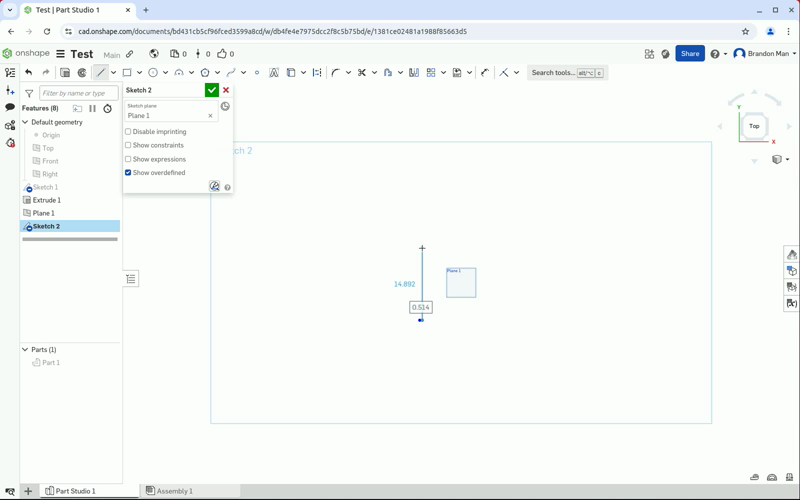
key_up(shift)
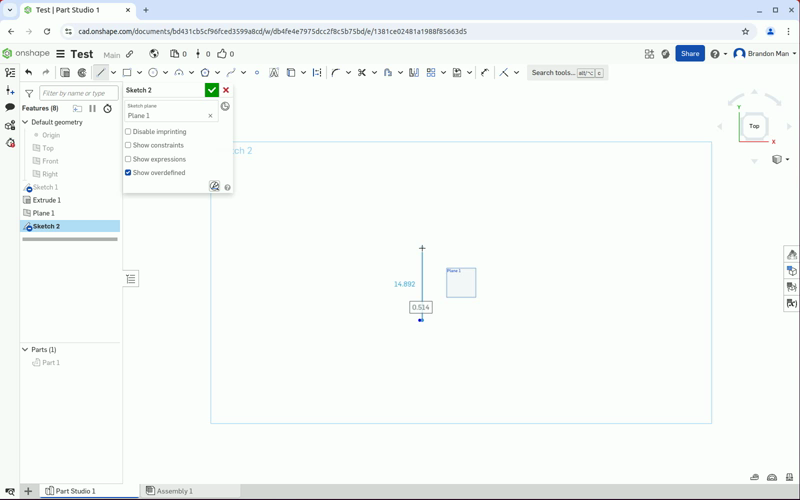
key_down(shift)
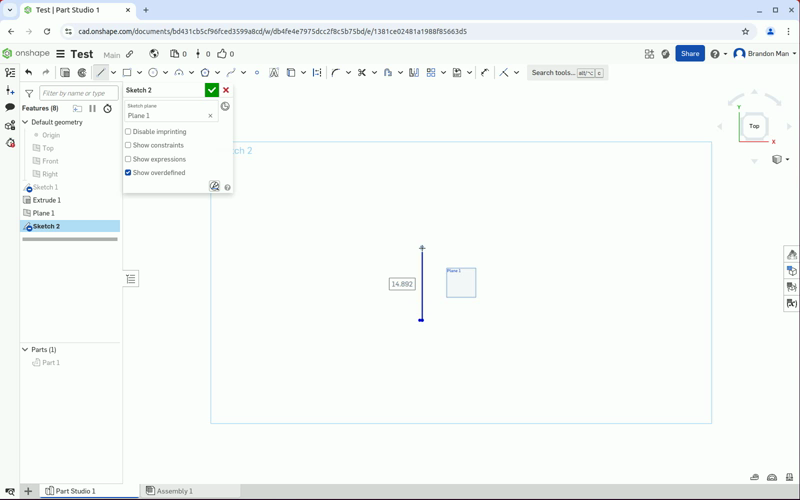
mouse_move(498, 247)
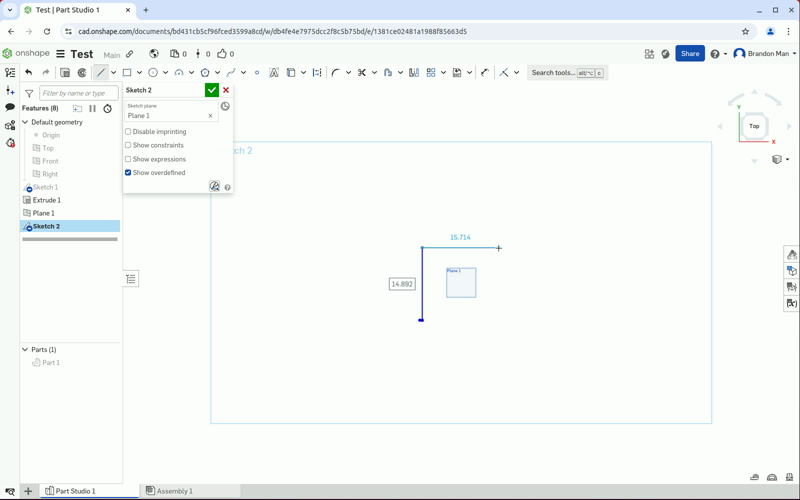
click(498, 247)
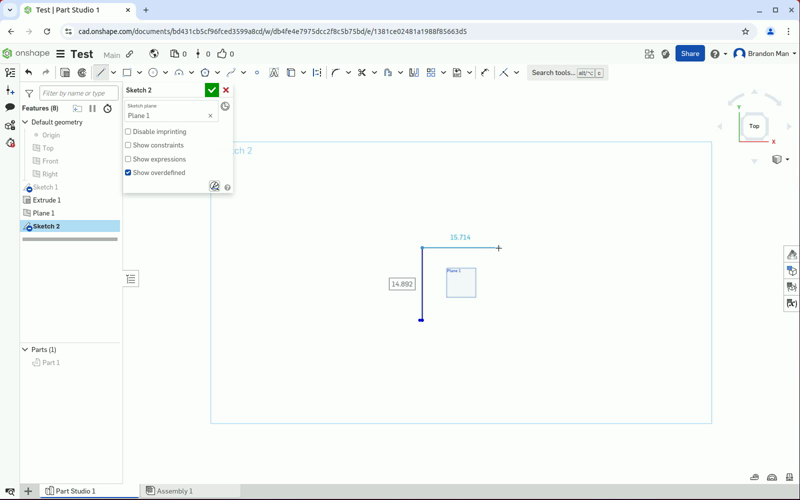
key_up(shift)
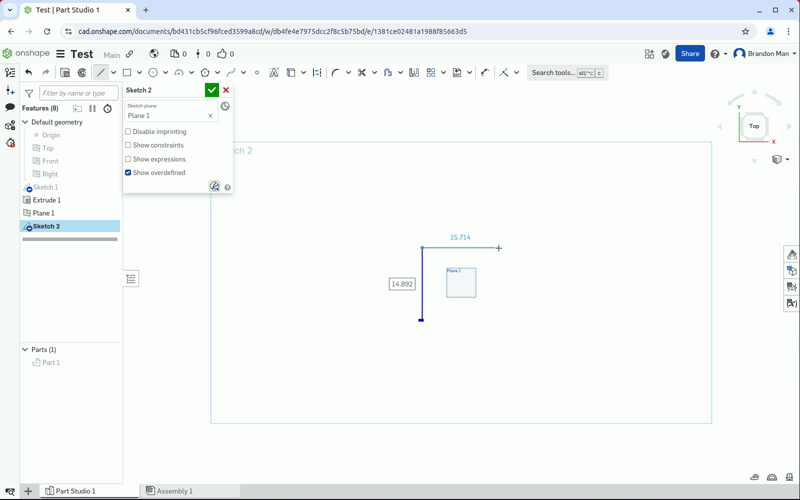
key_down(shift)
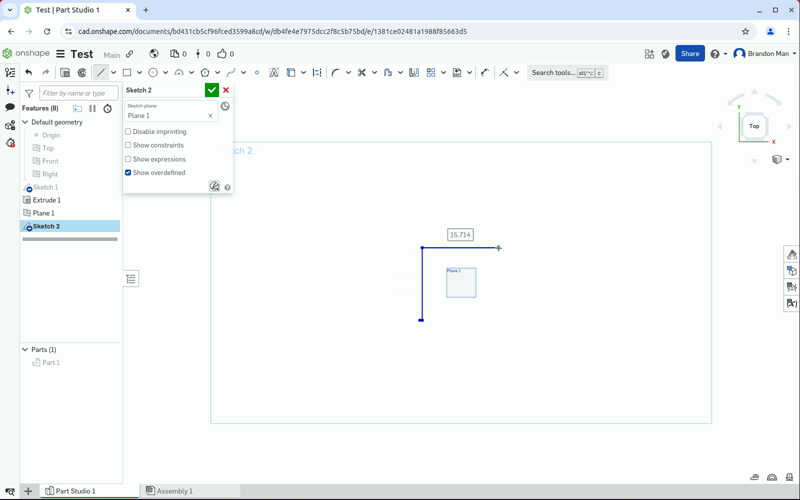
mouse_move(498, 317)
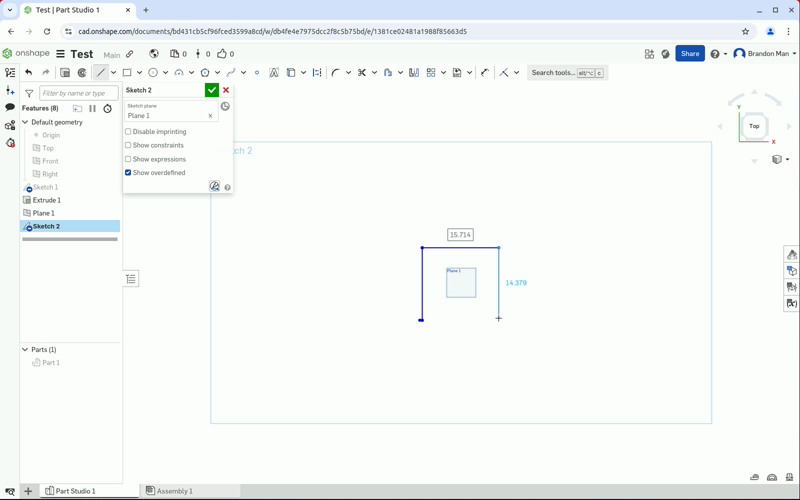
click(498, 317)
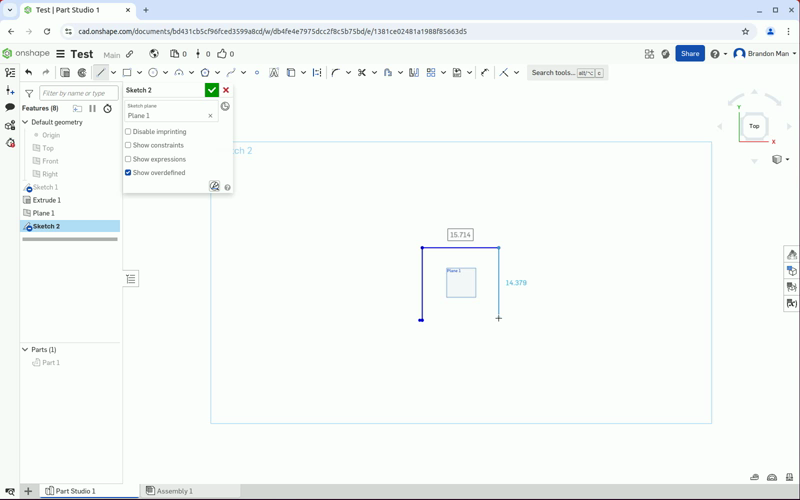
key_up(shift)
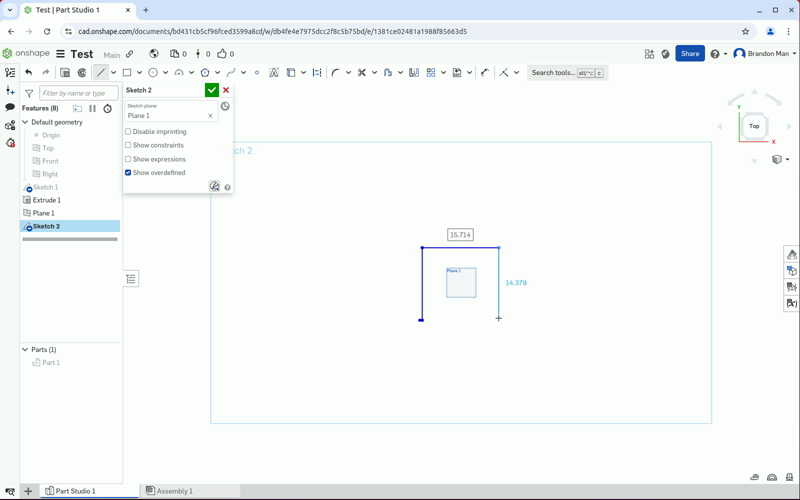
key_down(shift)
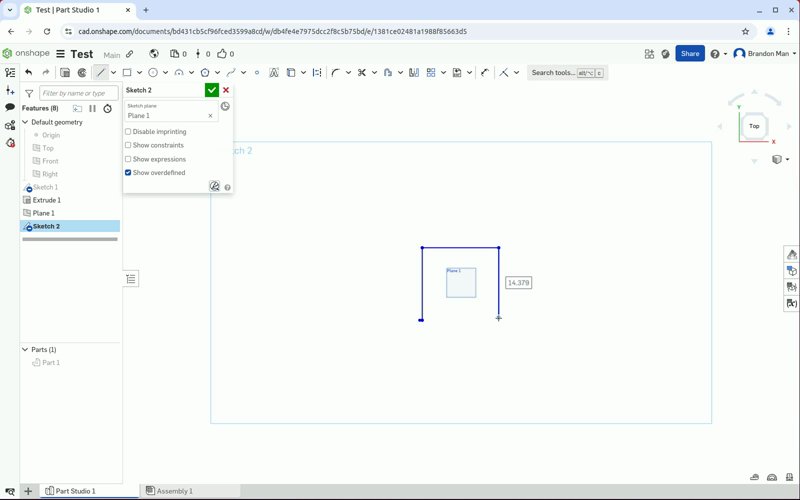
mouse_move(528, 317)
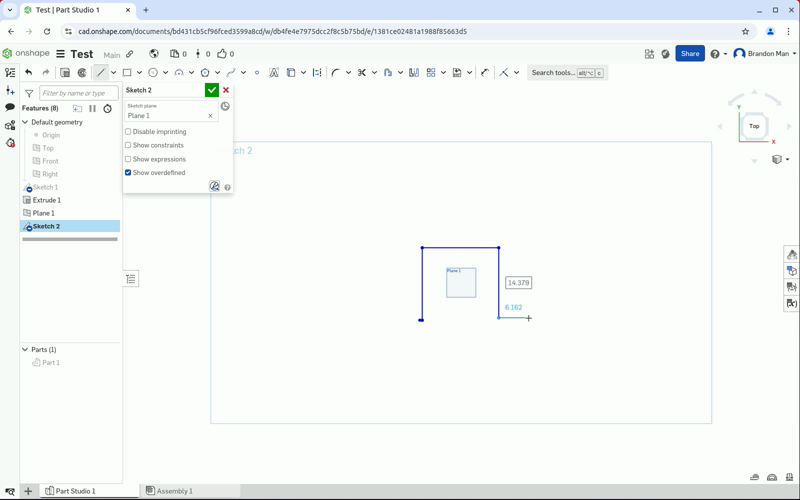
mouse_move(498, 320)
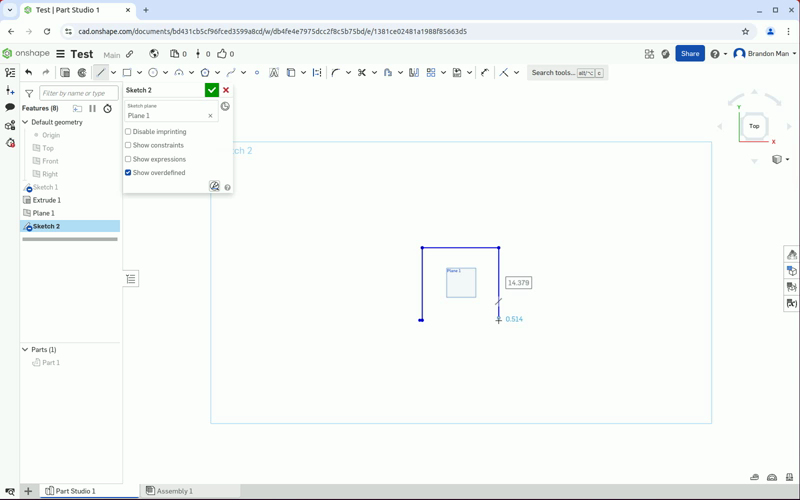
scroll(6)
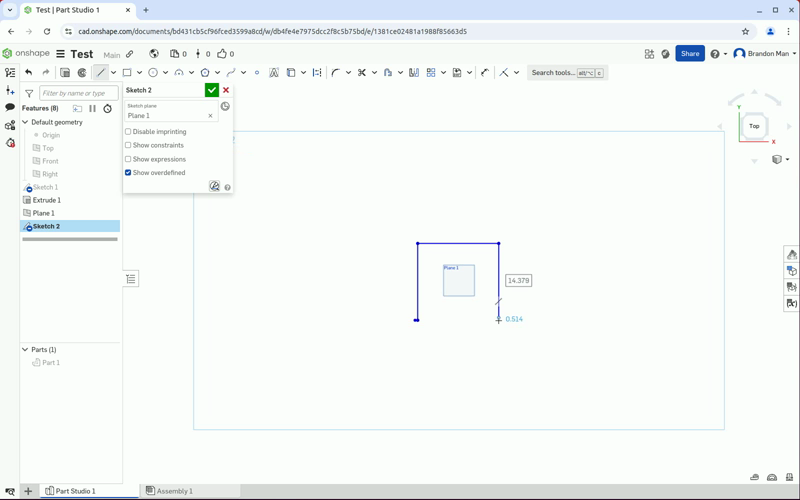
scroll(6)
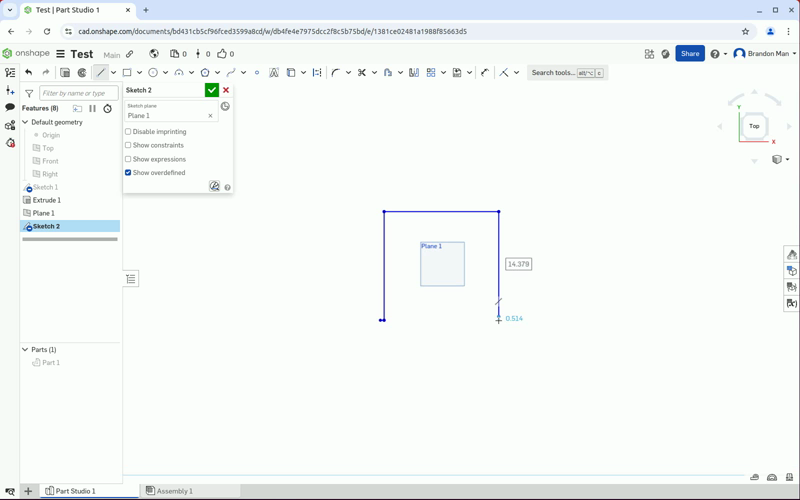
scroll(6)
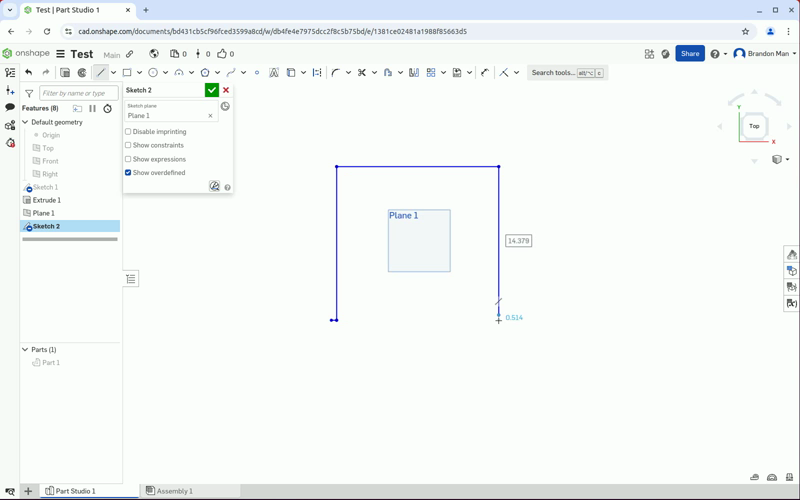
scroll(6)
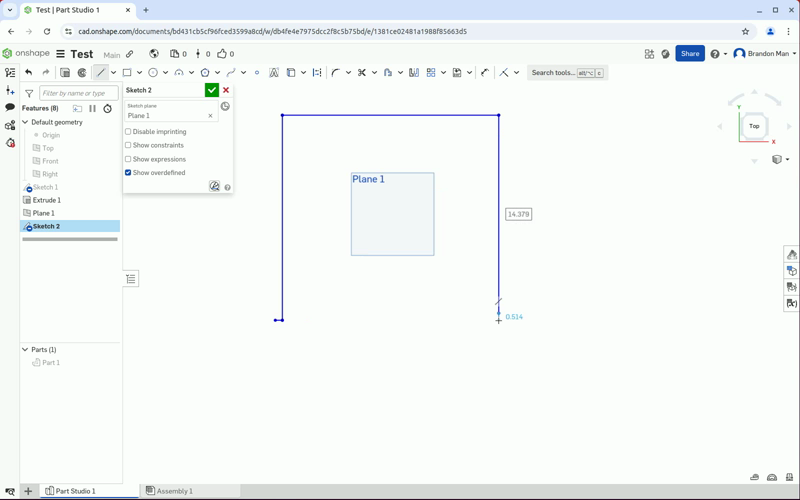
scroll(6)
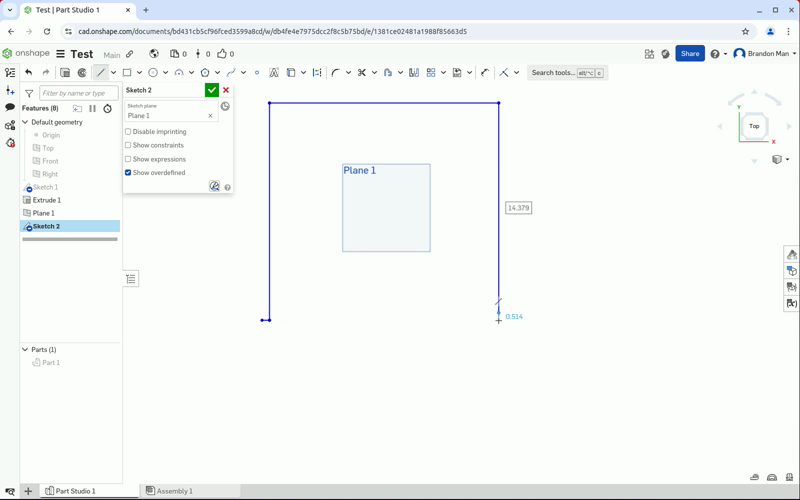
scroll(6)
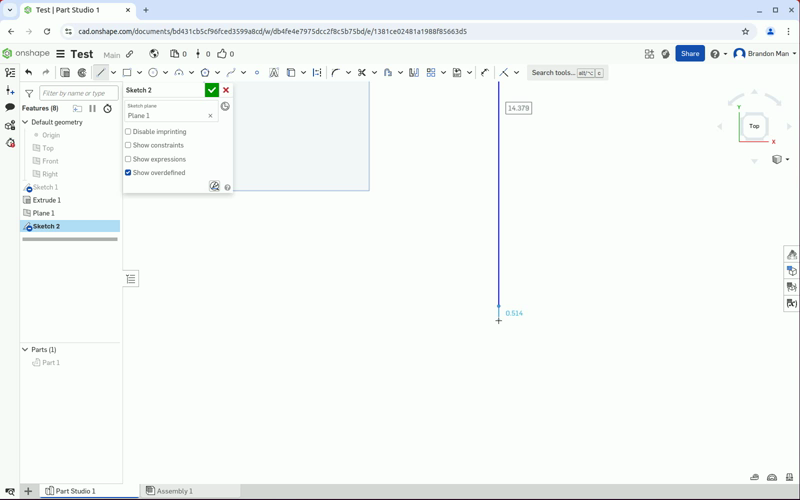
scroll(6)
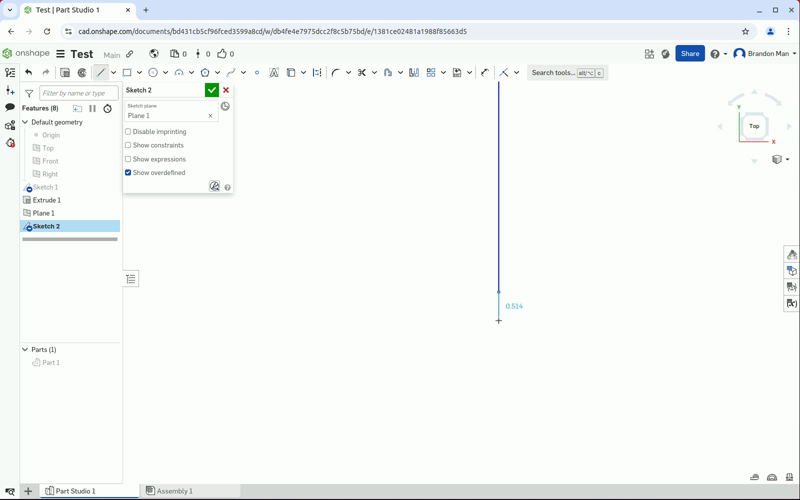
click(498, 320)
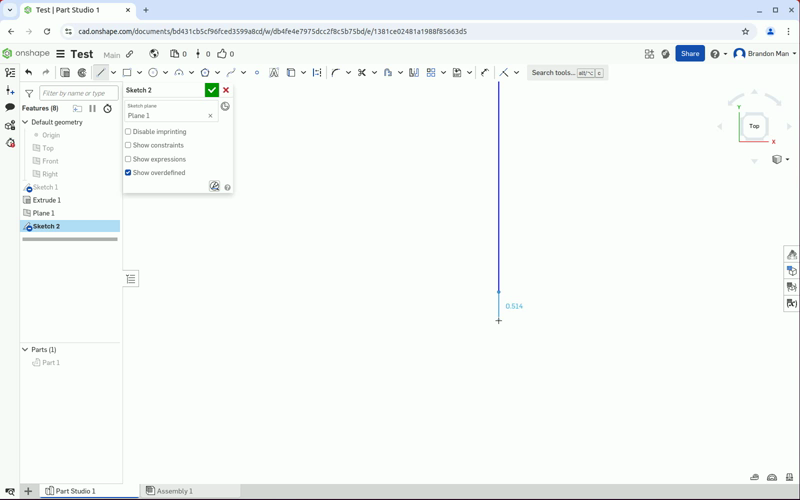
scroll(-6)
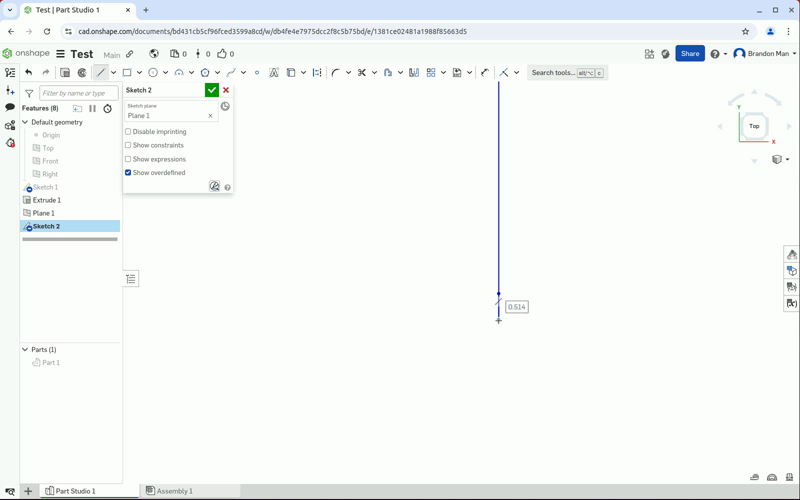
scroll(-6)
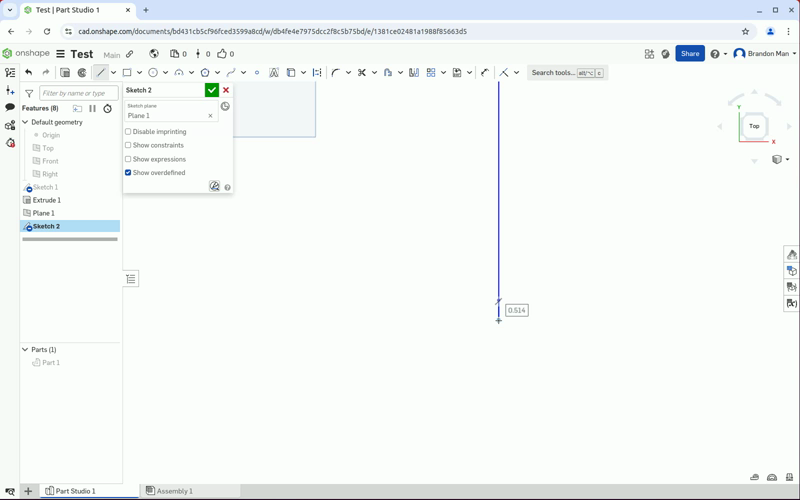
scroll(-6)
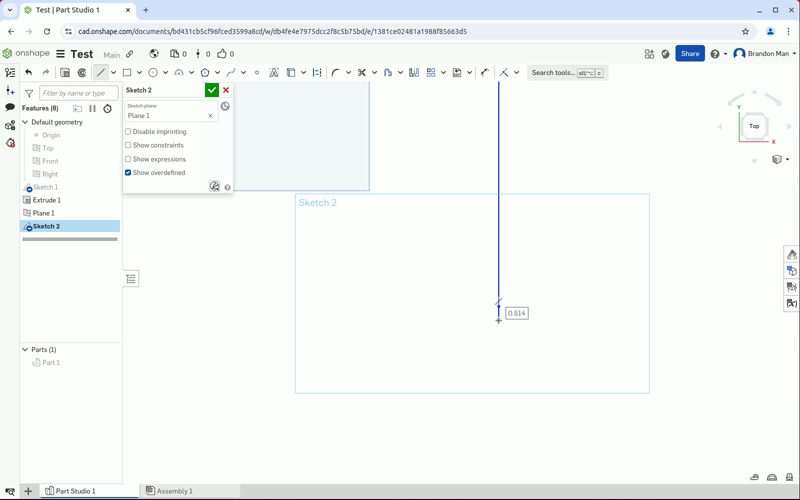
scroll(-6)
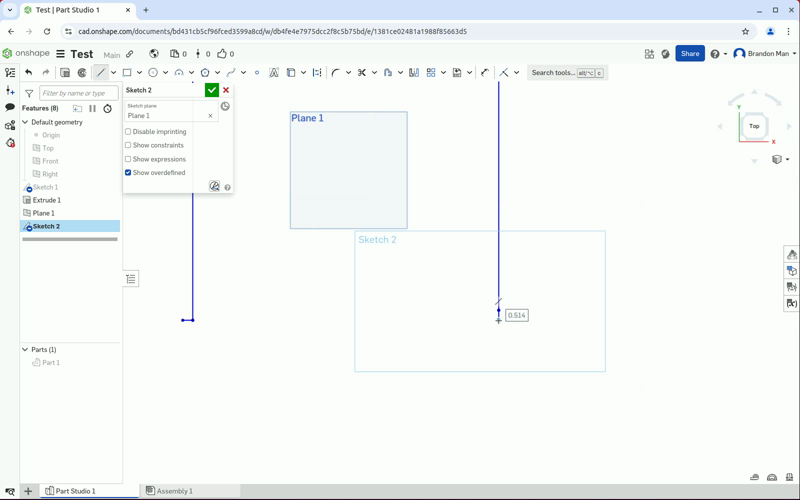
scroll(-6)
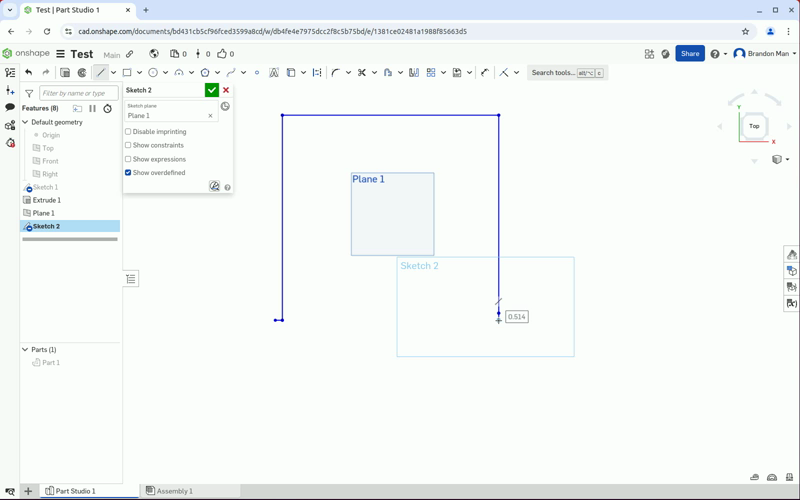
scroll(-6)
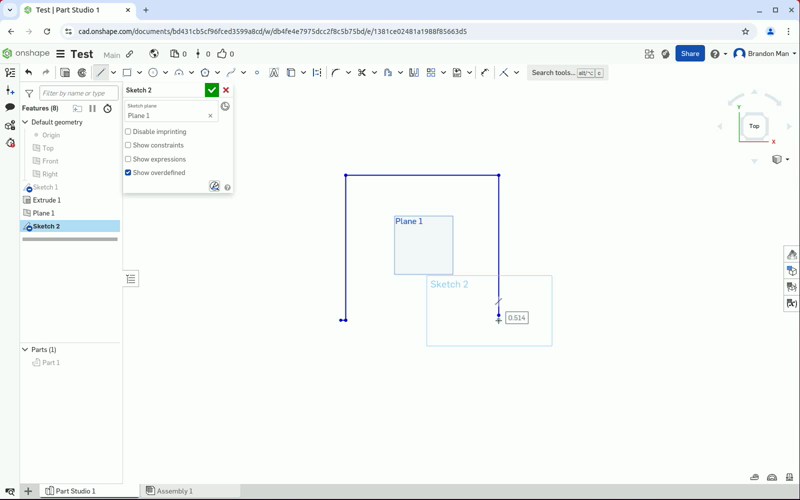
scroll(-6)
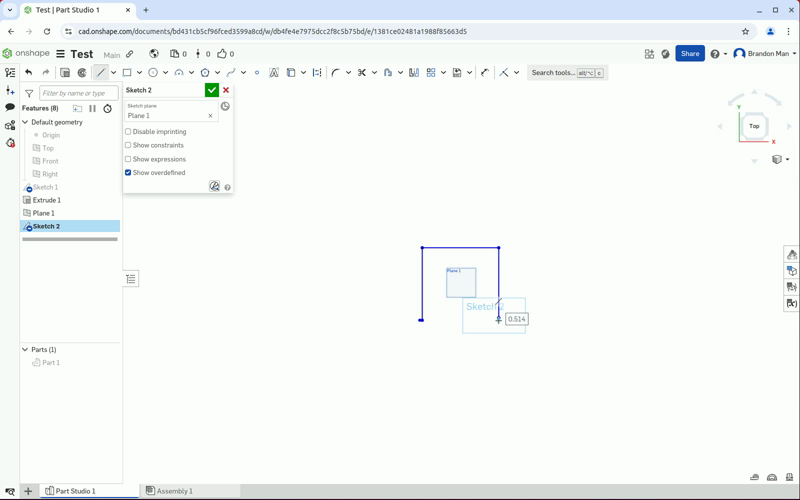
key_up(shift)
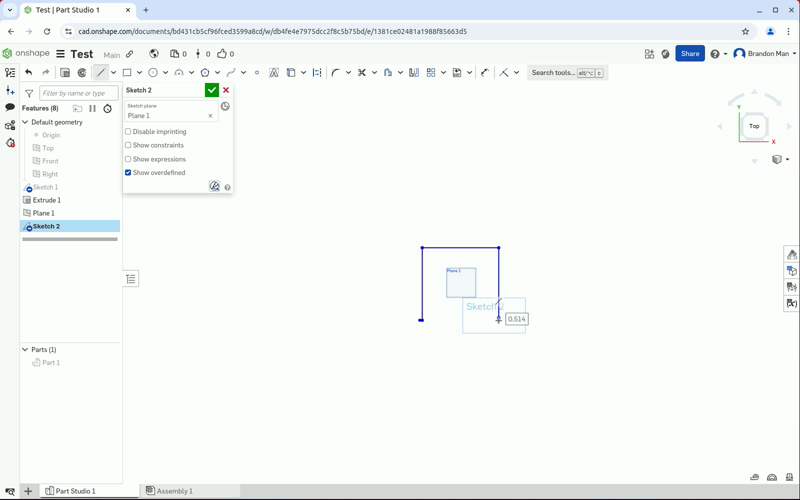
key_down(shift)
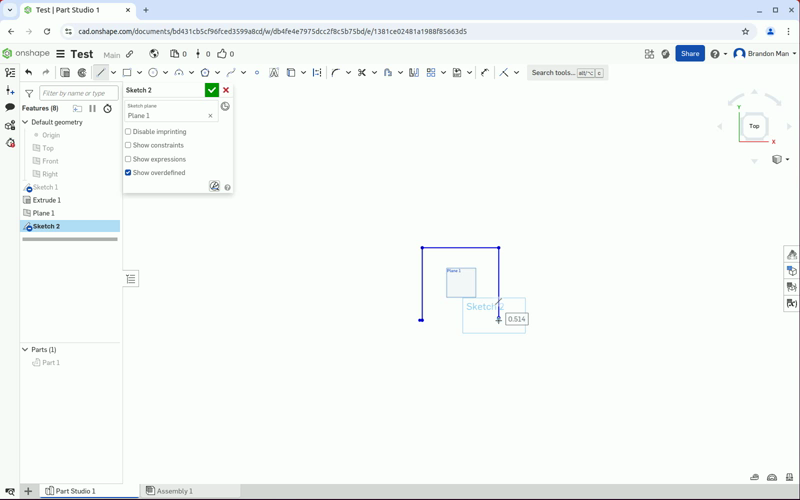
mouse_move(528, 320)
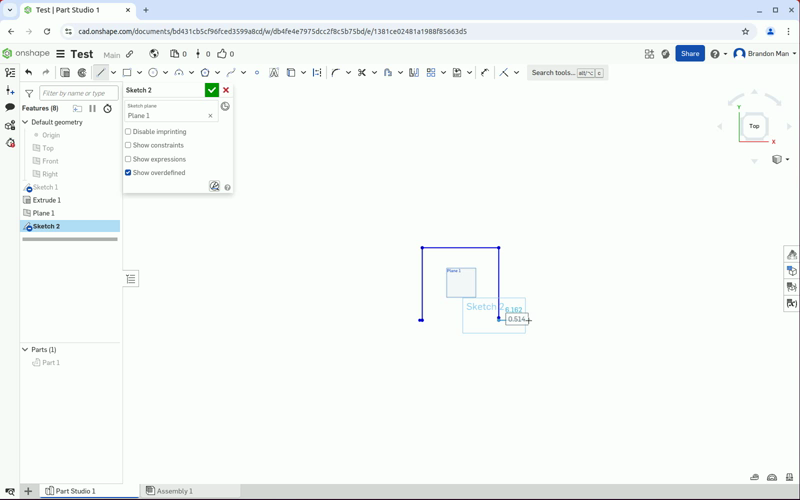
mouse_move(501, 320)
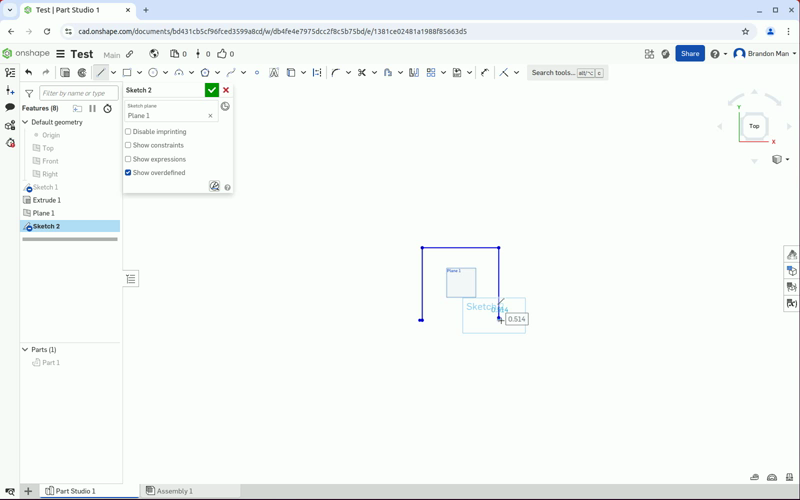
scroll(6)
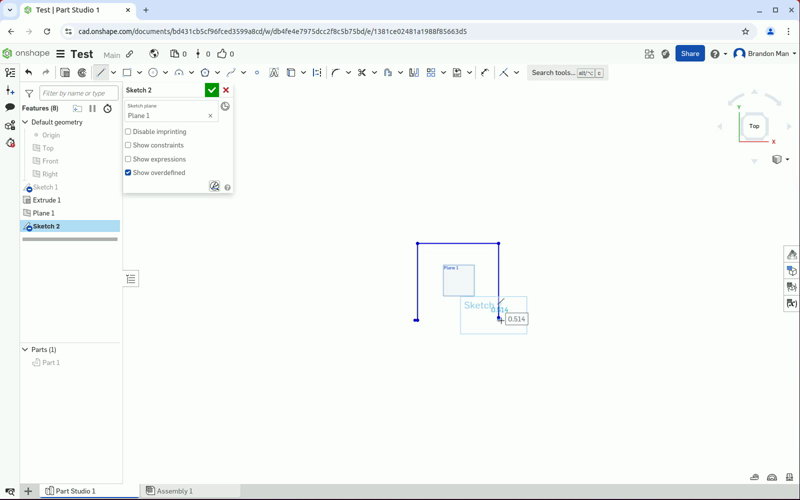
scroll(6)
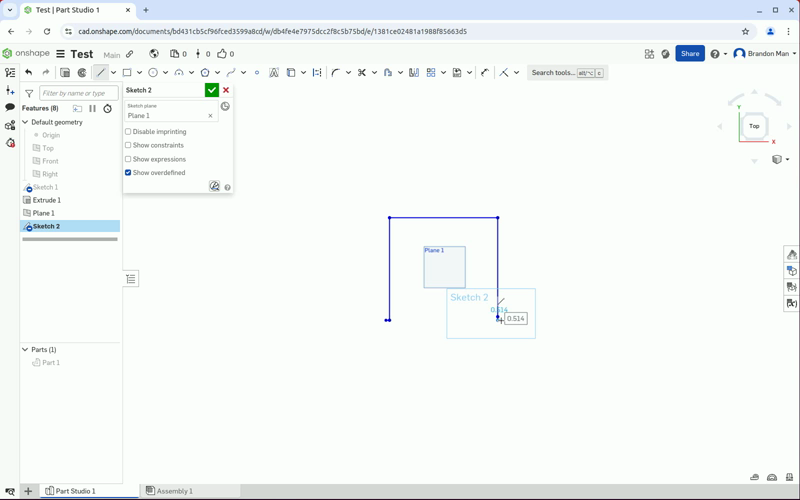
scroll(6)
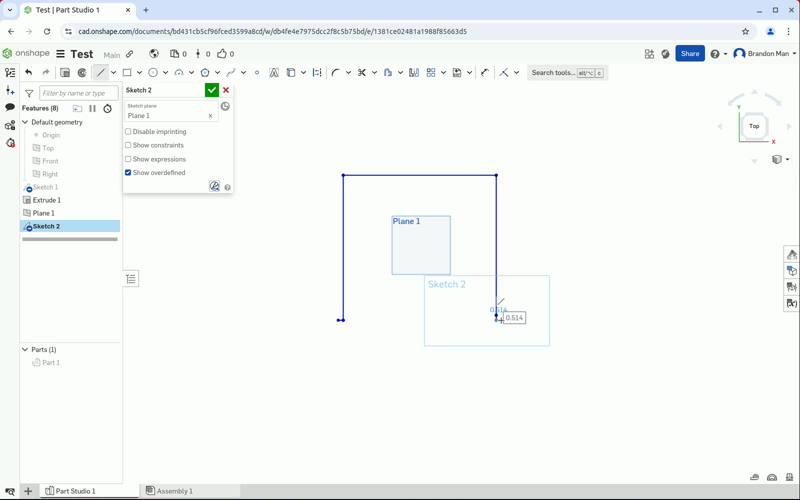
scroll(6)
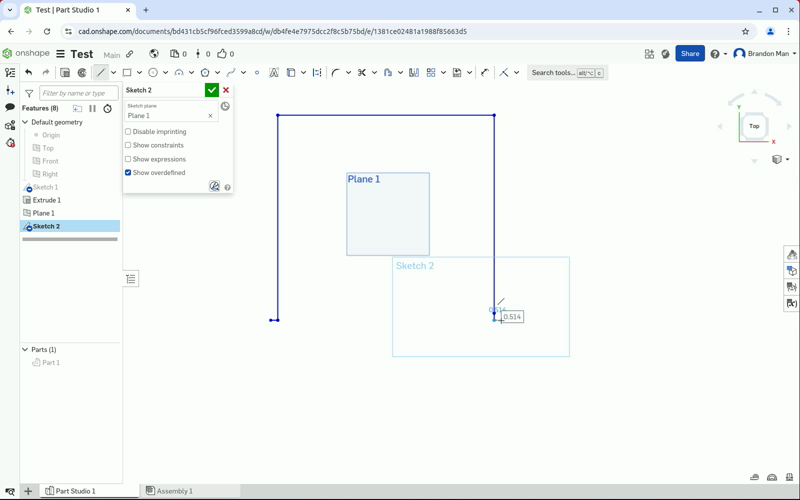
scroll(6)
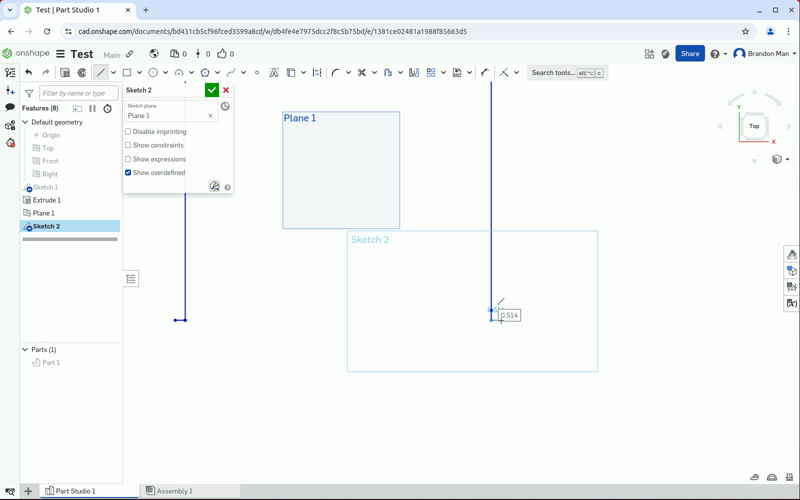
scroll(6)
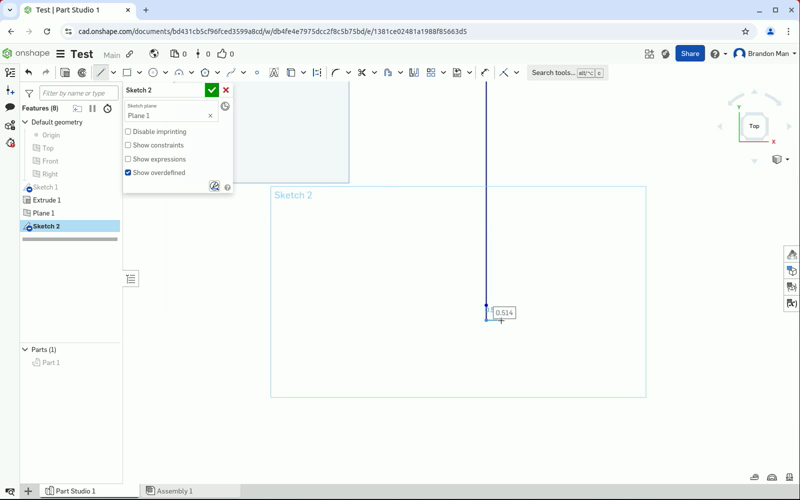
scroll(6)
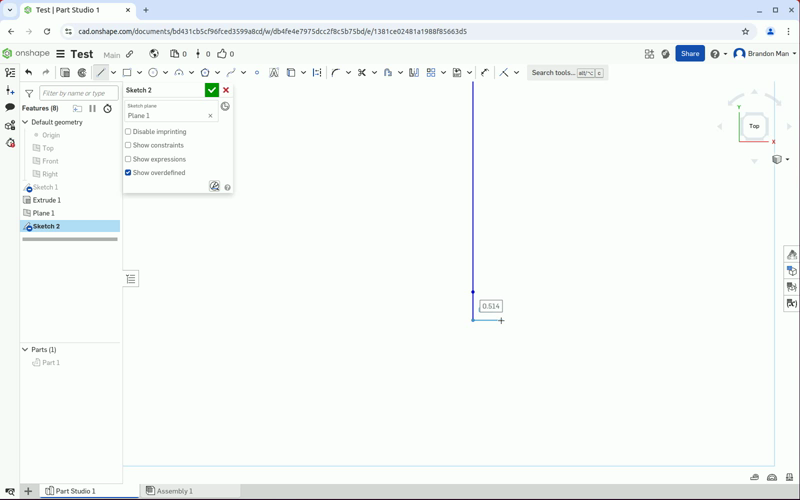
click(501, 320)
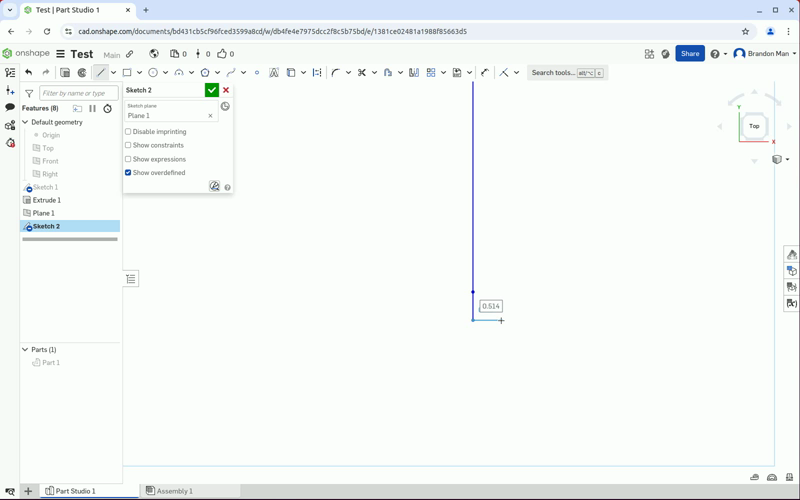
scroll(-6)
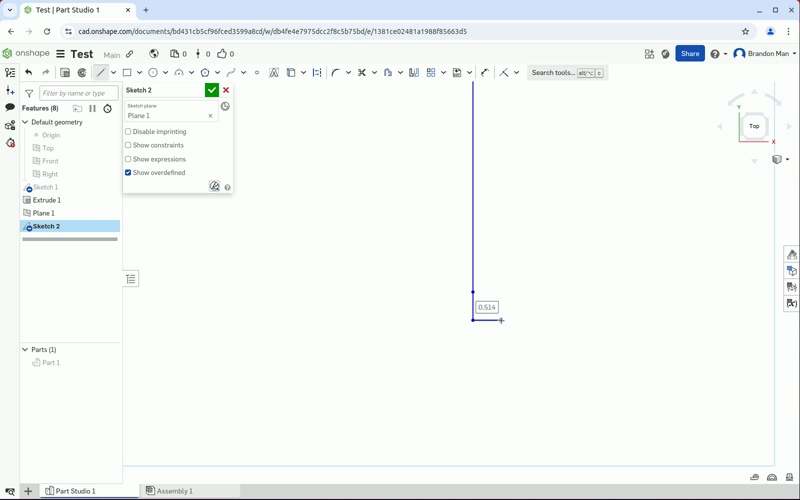
scroll(-6)
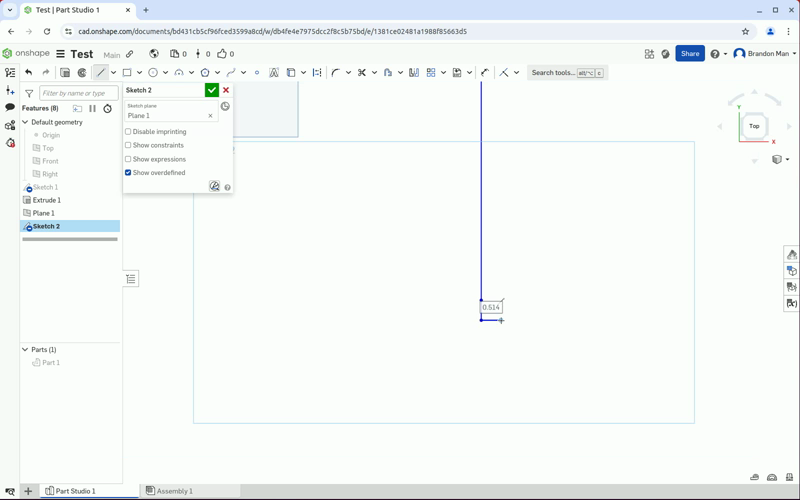
scroll(-6)
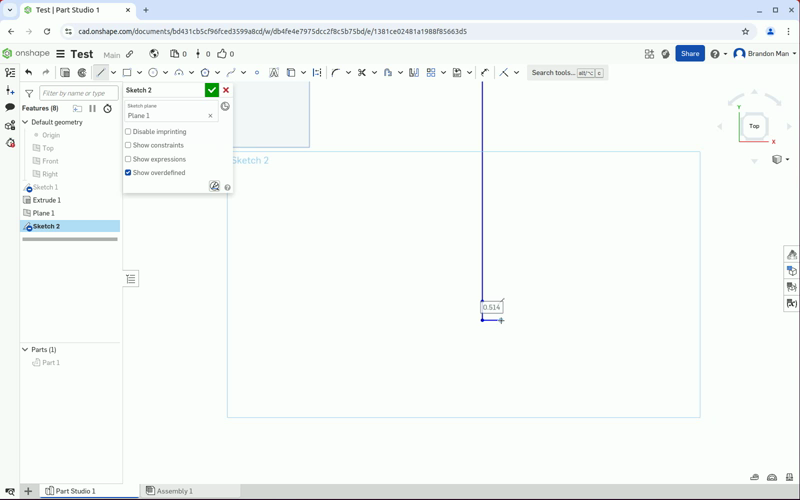
scroll(-6)
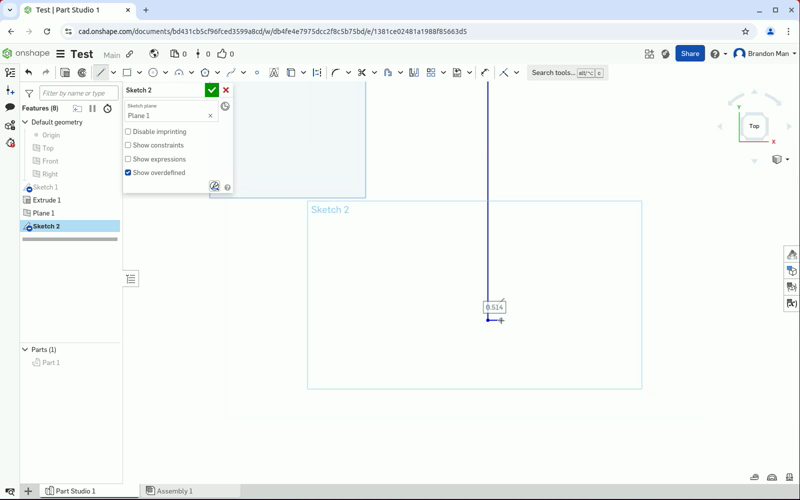
scroll(-6)
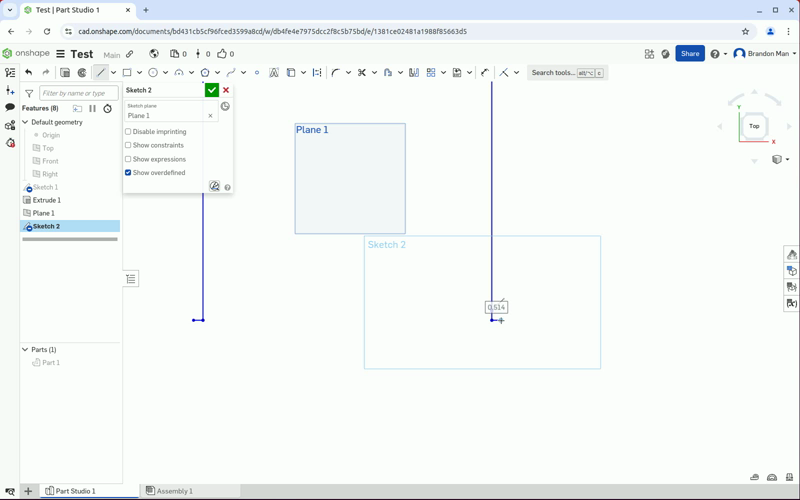
scroll(-6)
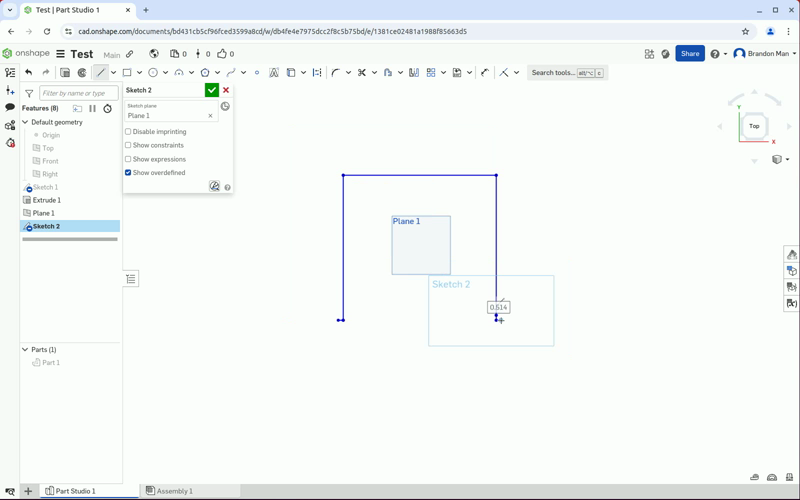
scroll(-6)
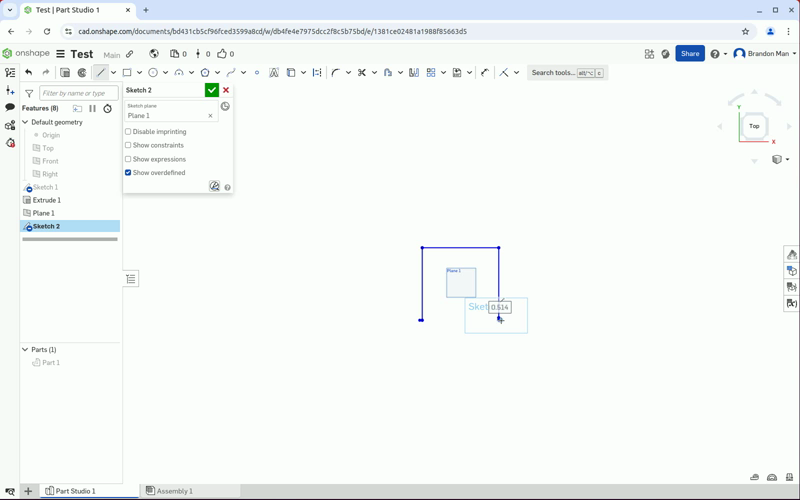
key_up(shift)
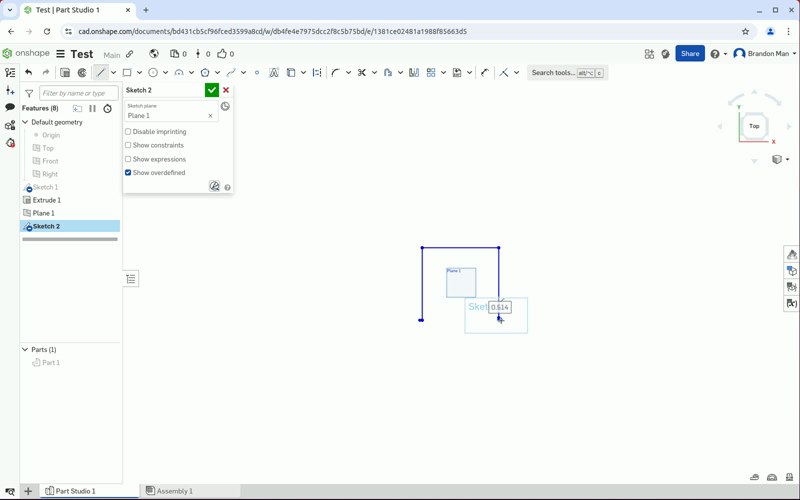
key_down(shift)
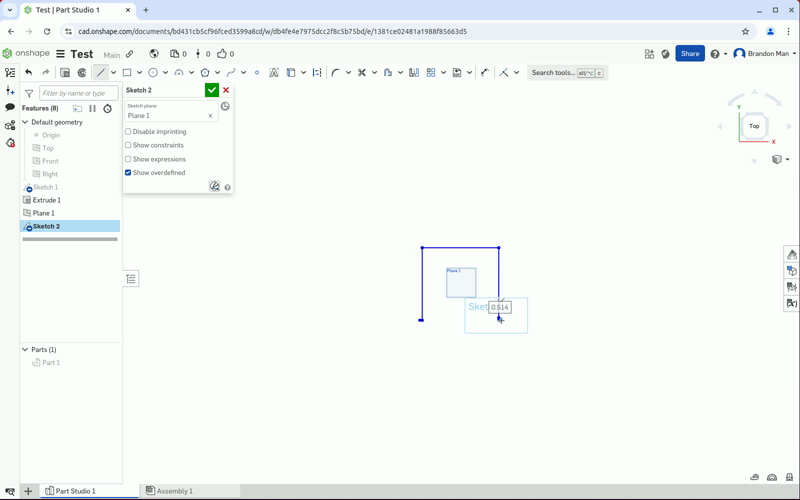
mouse_move(501, 245)
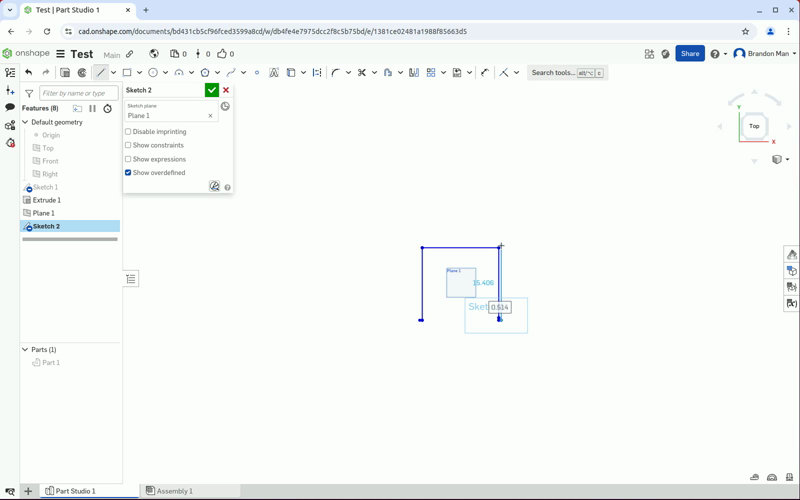
scroll(6)
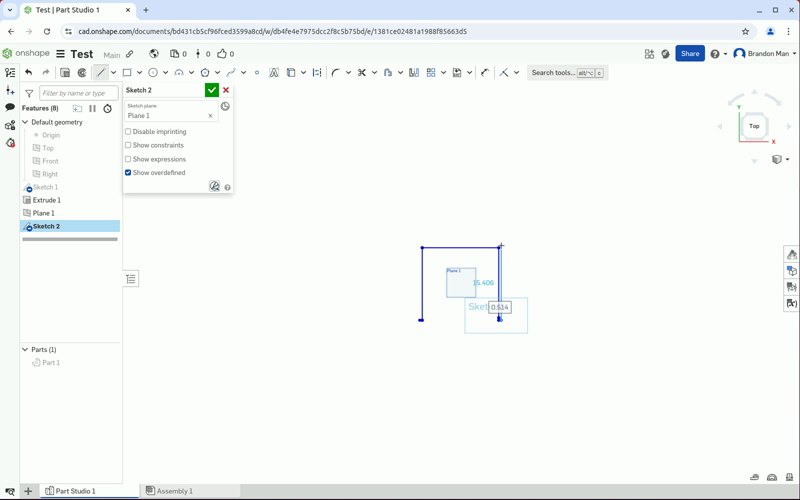
scroll(6)
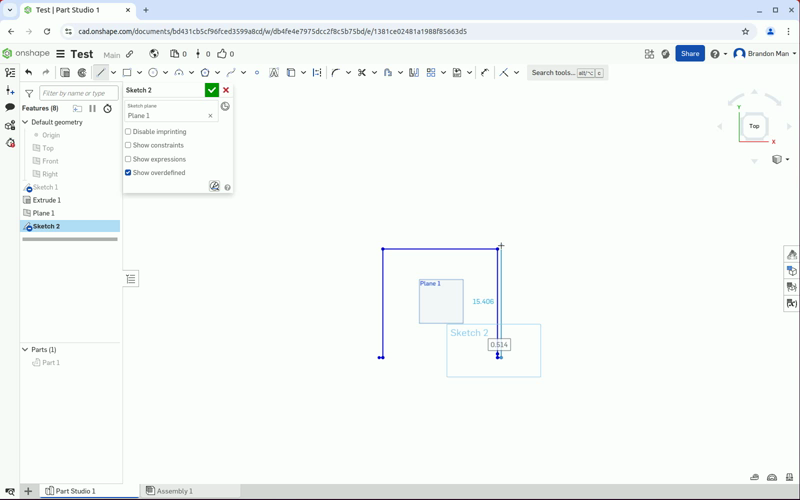
scroll(6)
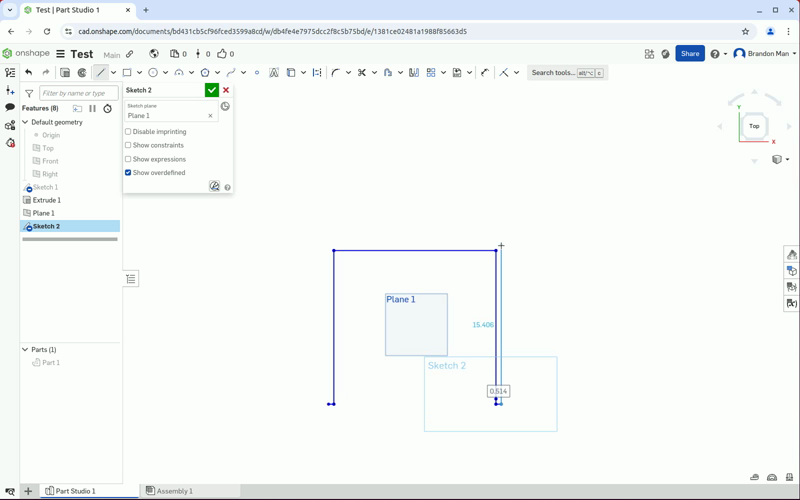
scroll(6)
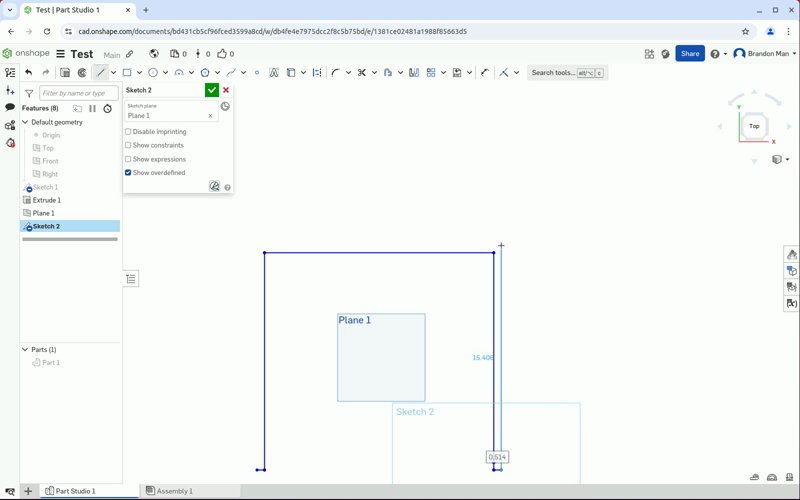
scroll(6)
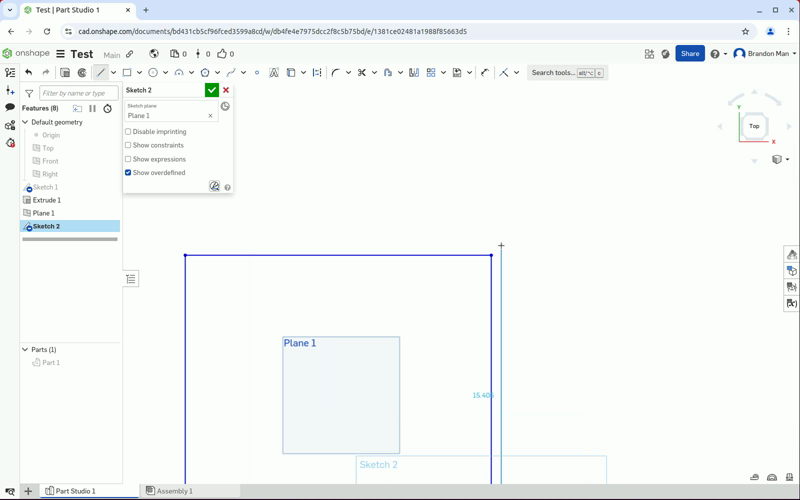
scroll(6)
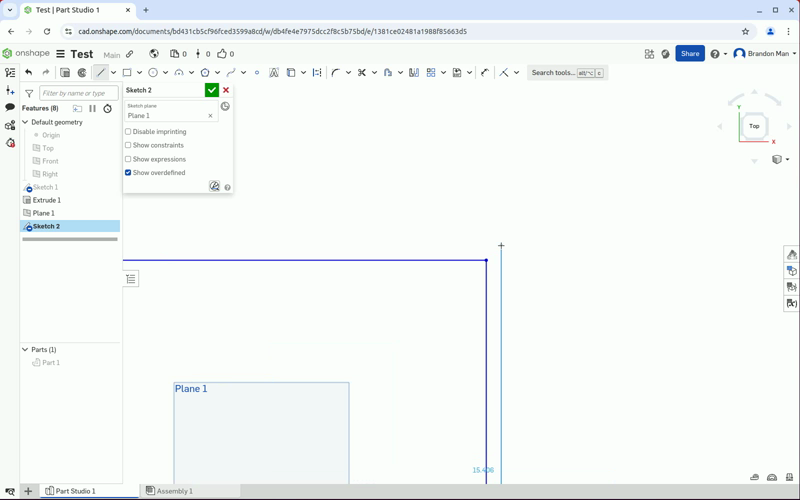
scroll(6)
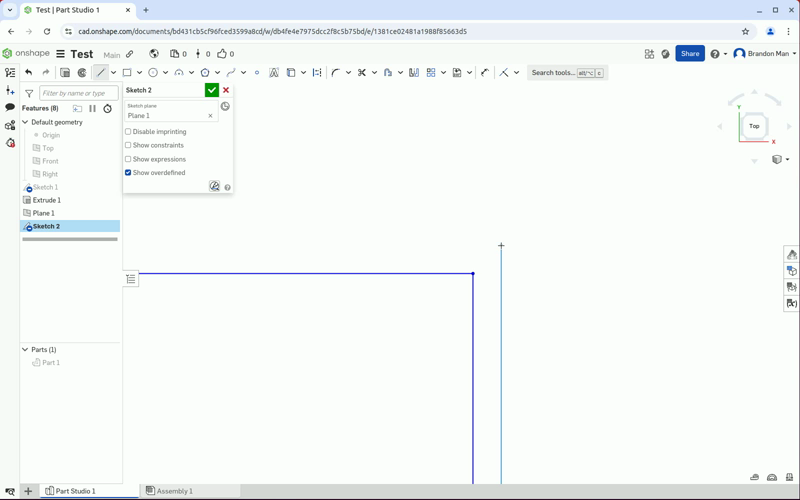
click(501, 245)
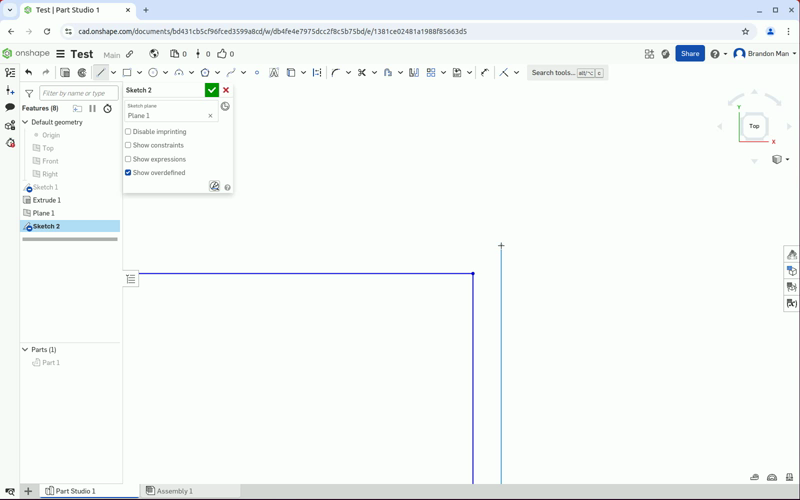
scroll(-6)
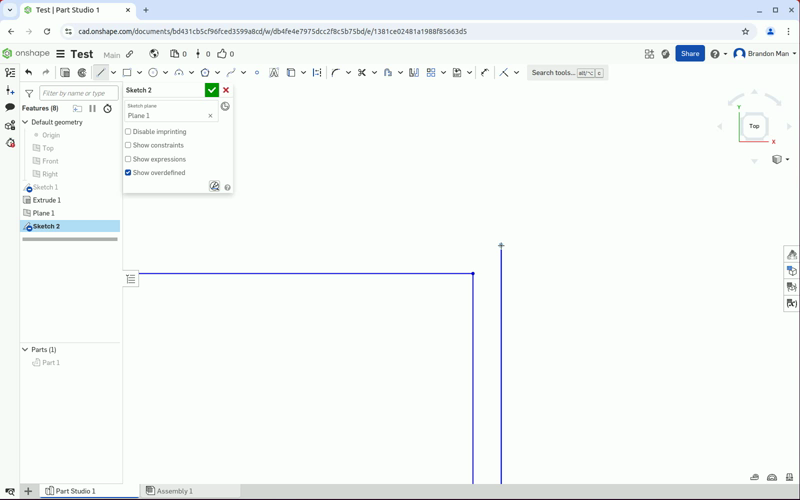
scroll(-6)
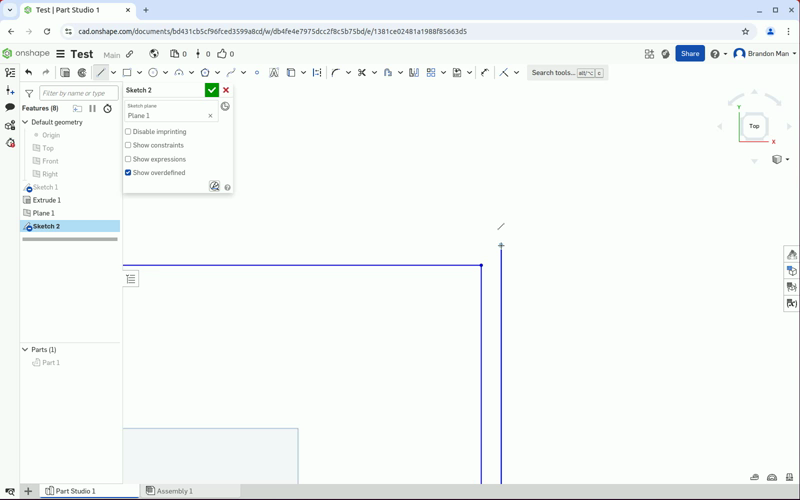
scroll(-6)
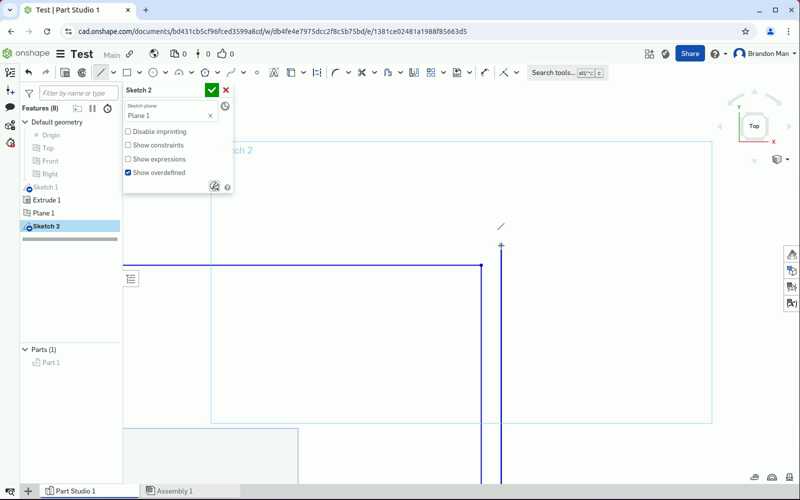
scroll(-6)
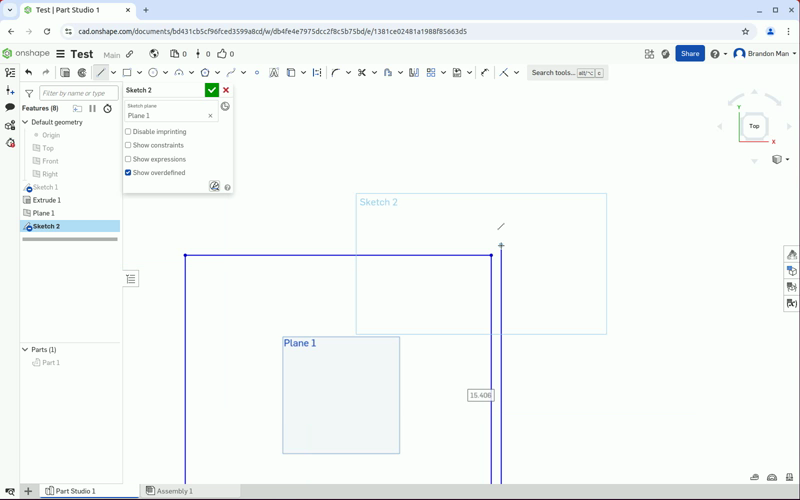
scroll(-6)
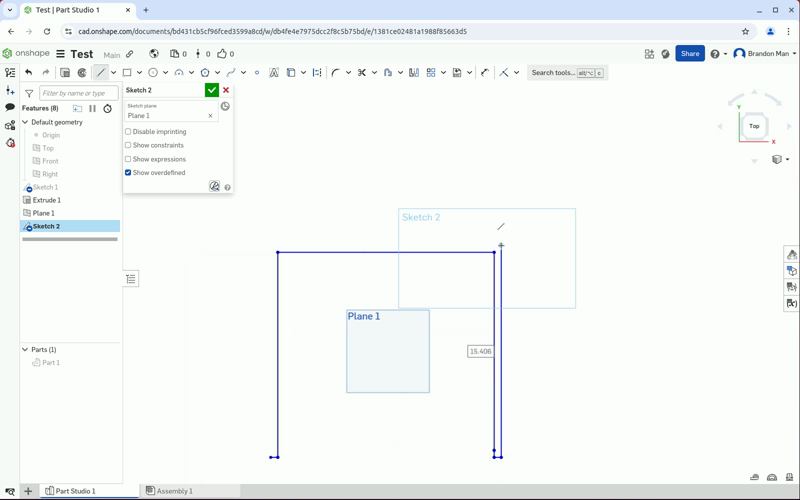
scroll(-6)
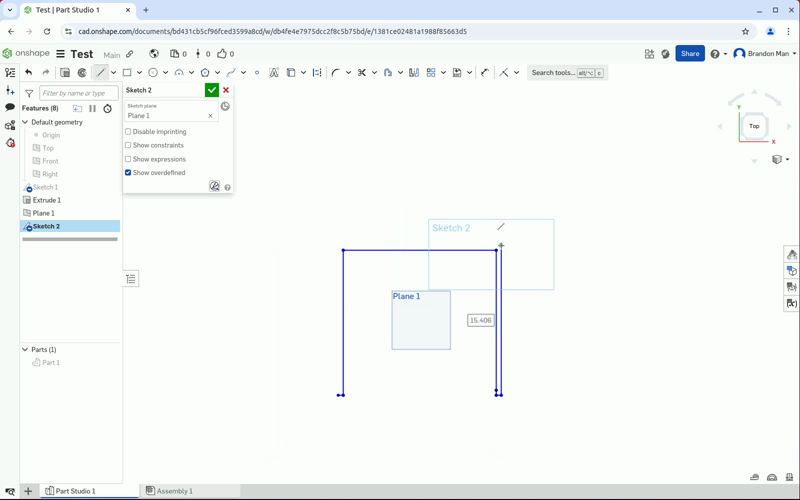
scroll(-6)
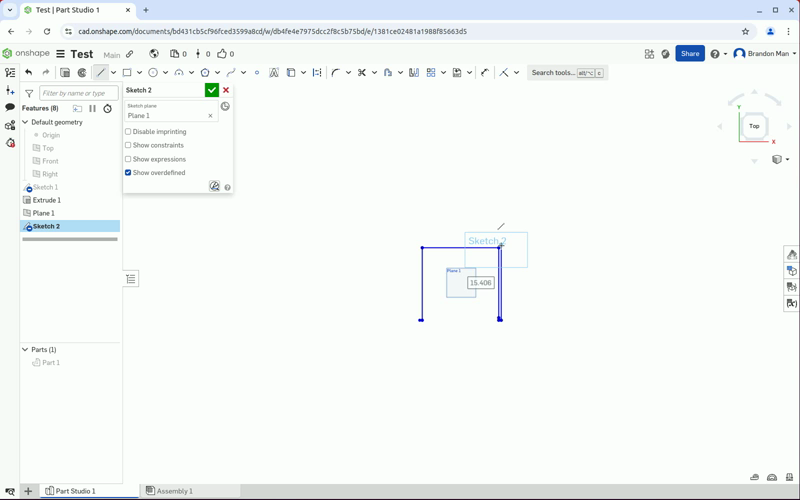
key_up(shift)
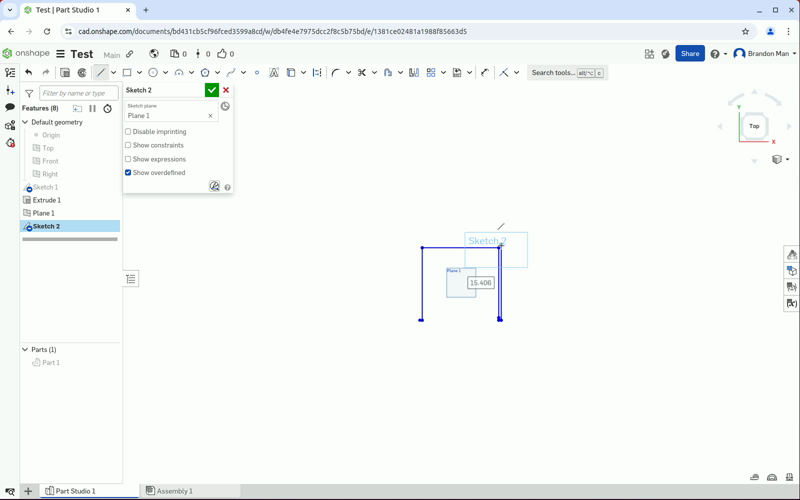
key_down(shift)
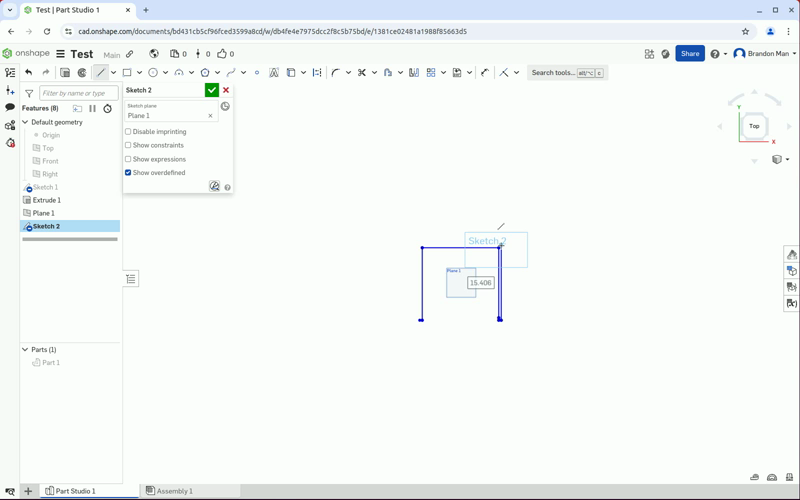
mouse_move(531, 245)
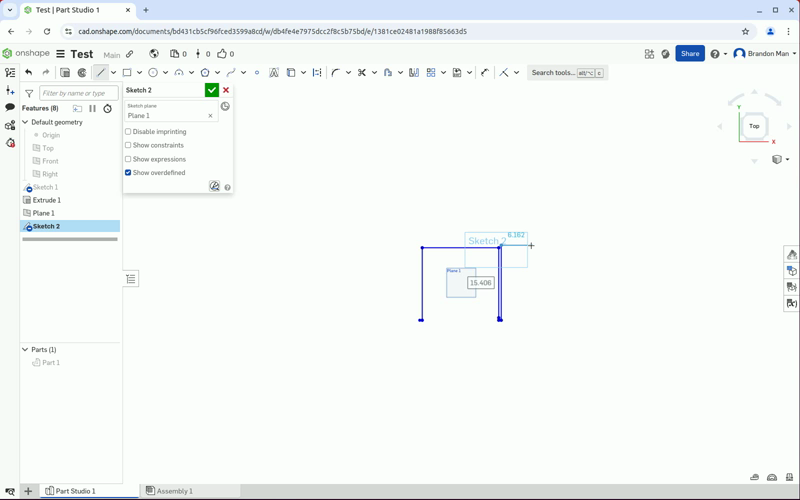
mouse_move(498, 245)
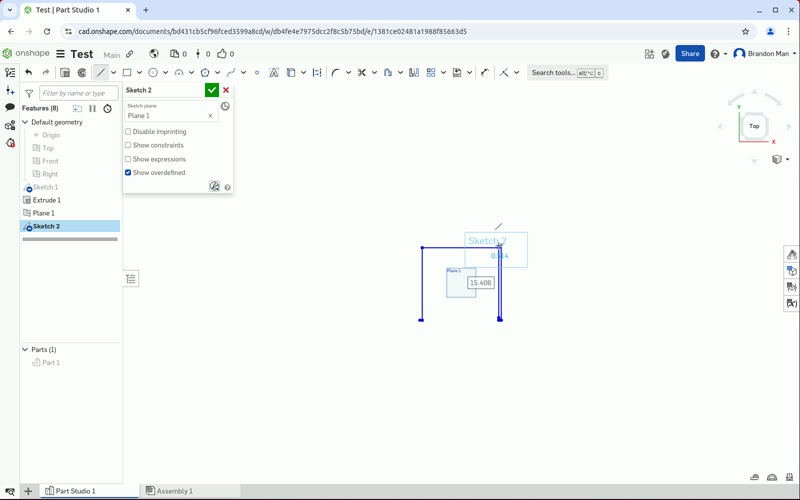
scroll(6)
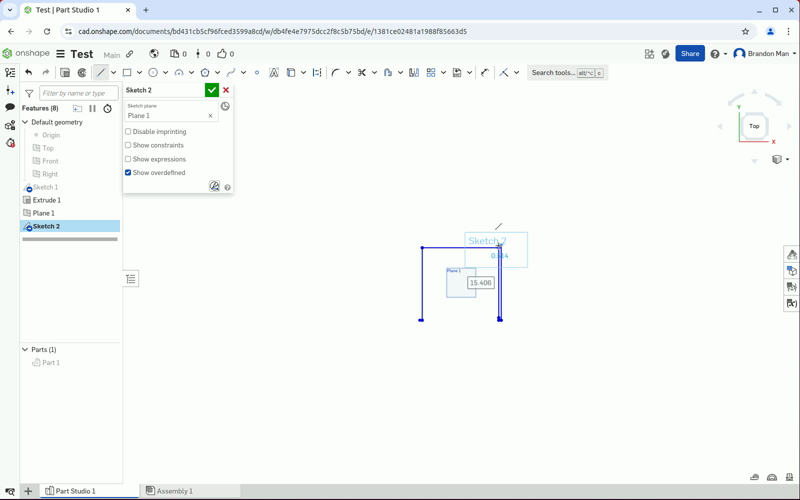
scroll(6)
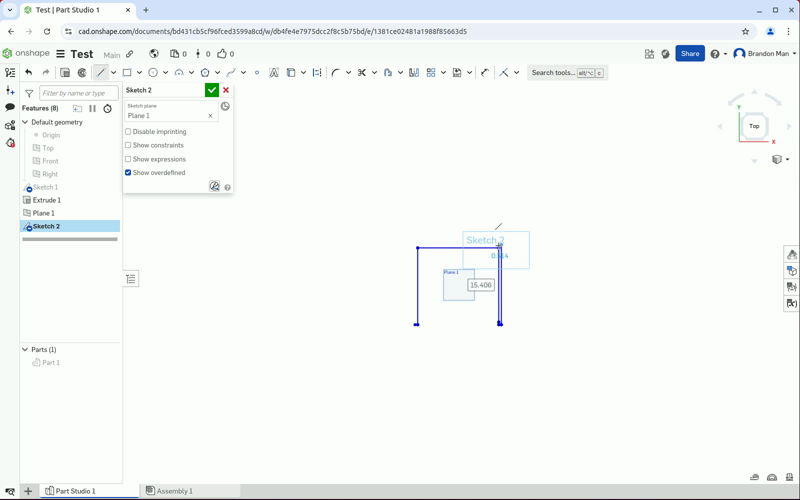
scroll(6)
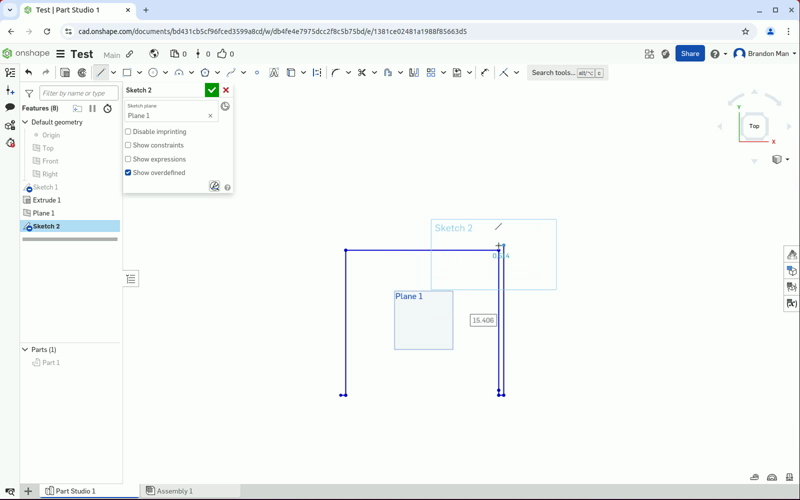
scroll(6)
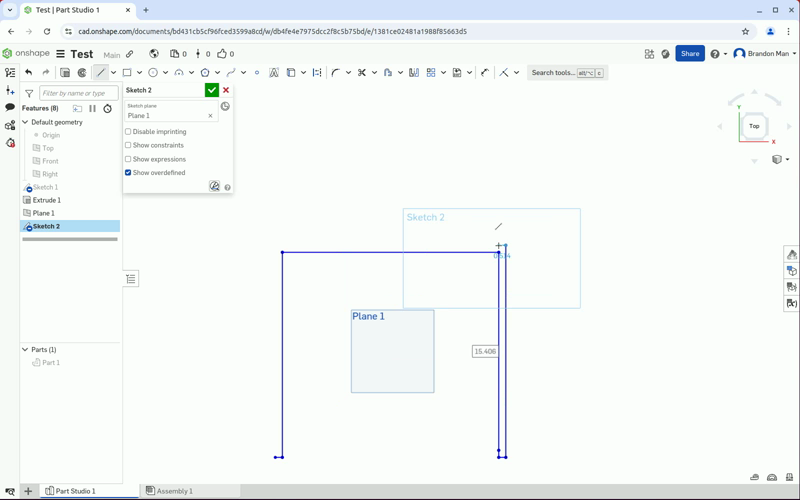
scroll(6)
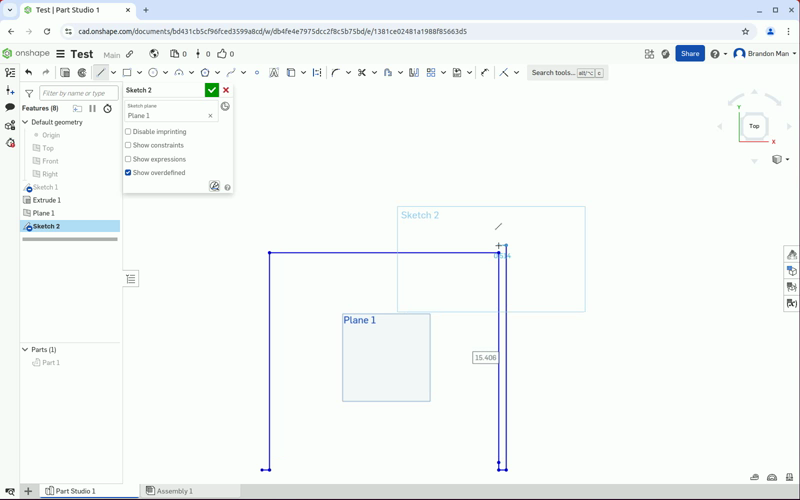
scroll(6)
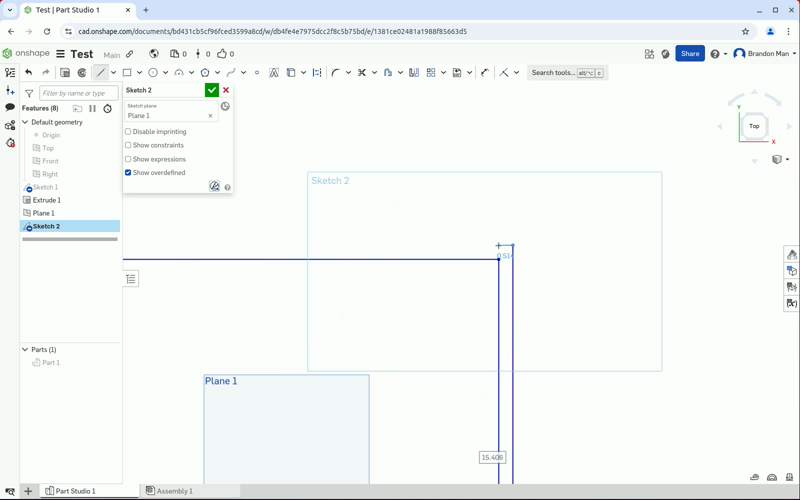
scroll(6)
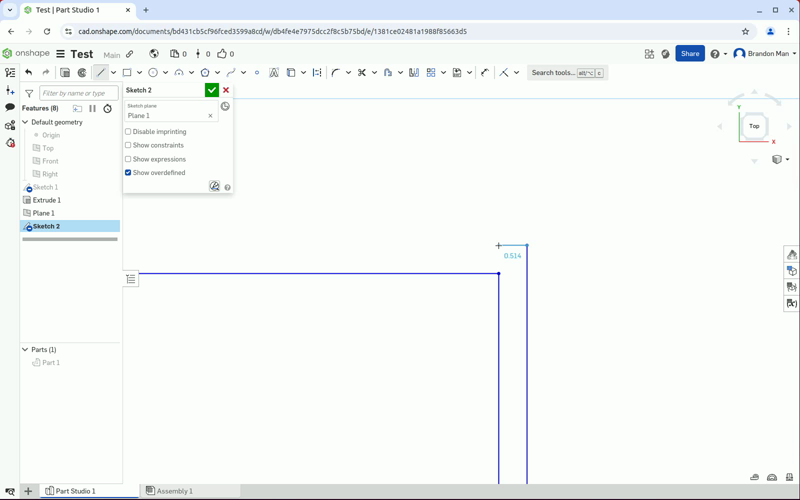
click(498, 245)
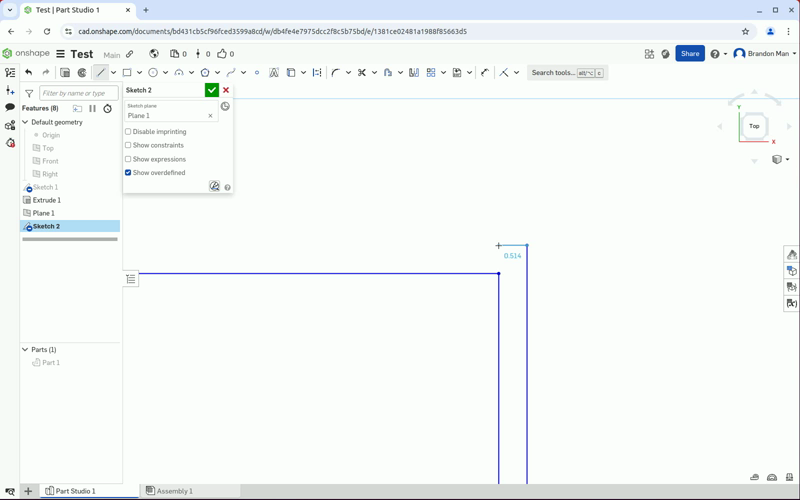
scroll(-6)
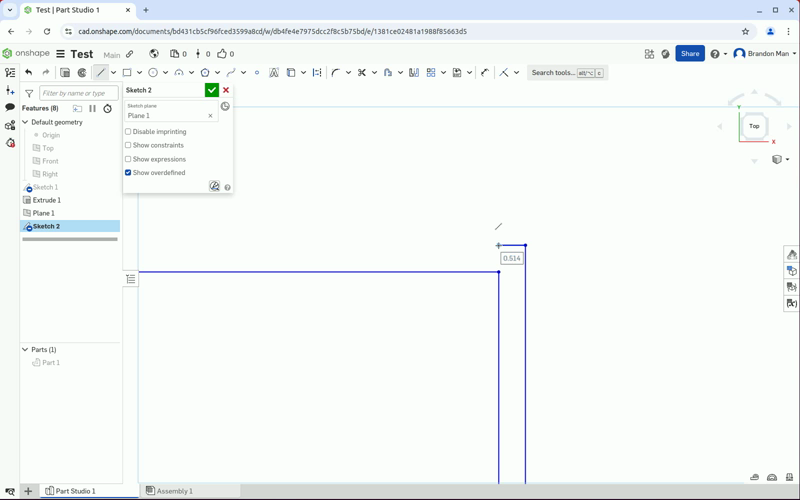
scroll(-6)
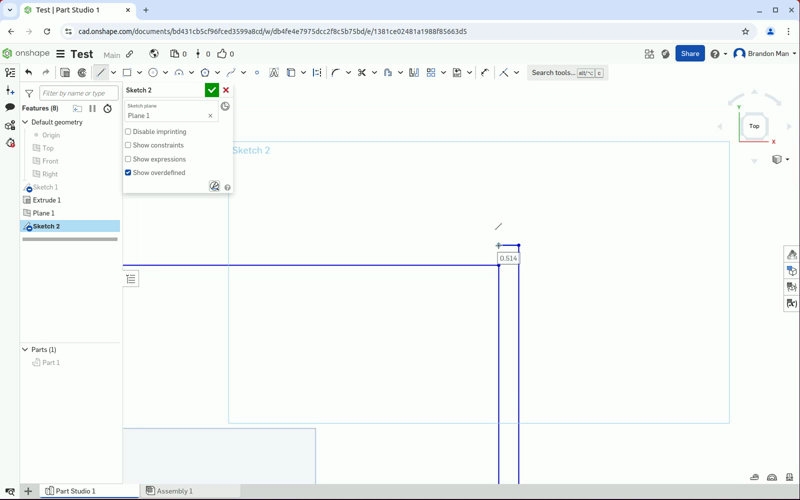
scroll(-6)
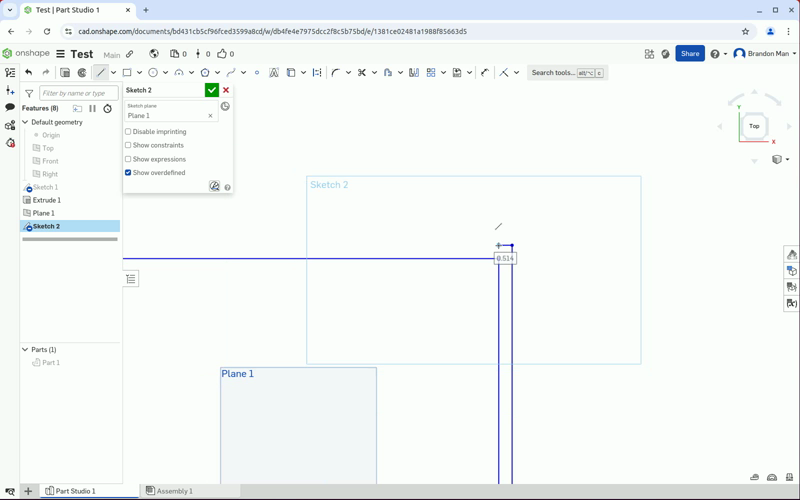
scroll(-6)
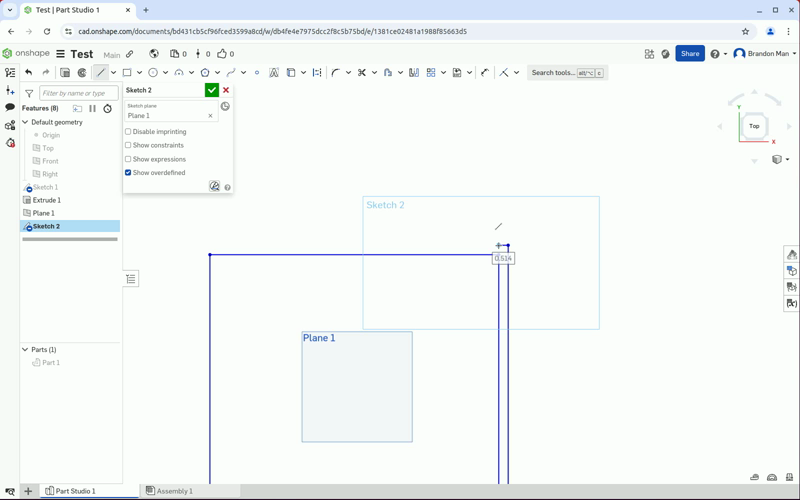
scroll(-6)
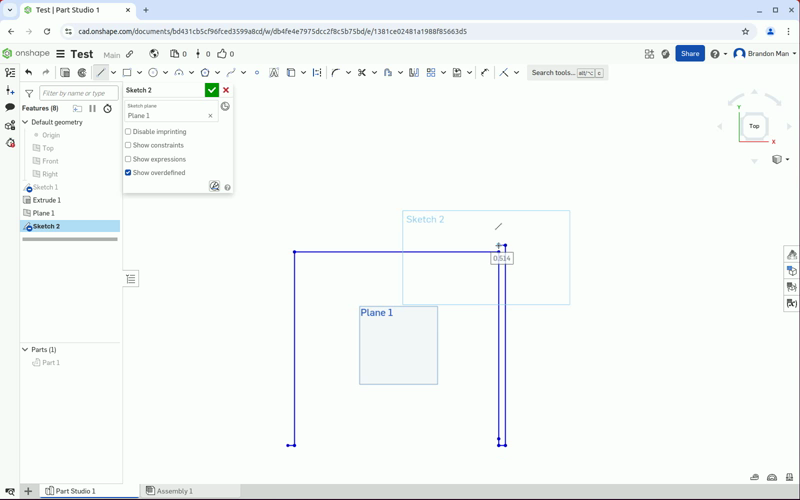
scroll(-6)
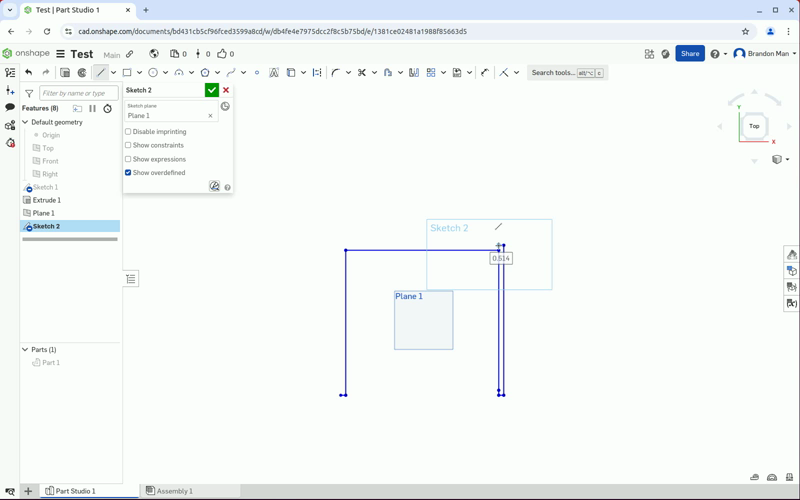
scroll(-6)
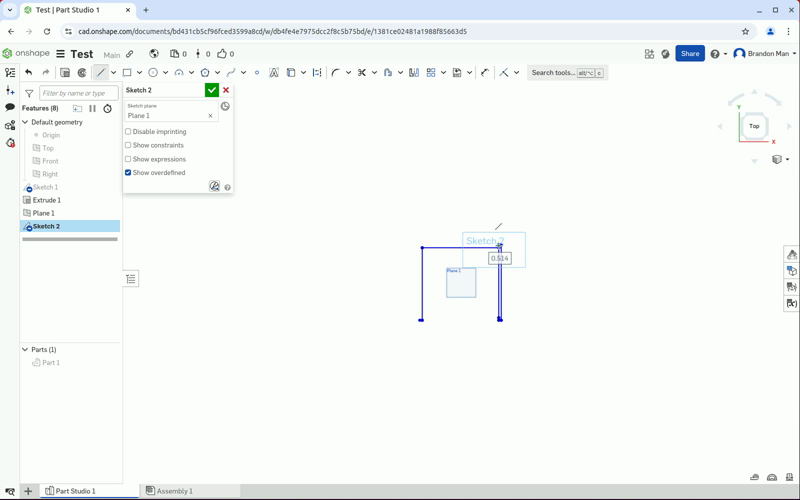
key_up(shift)
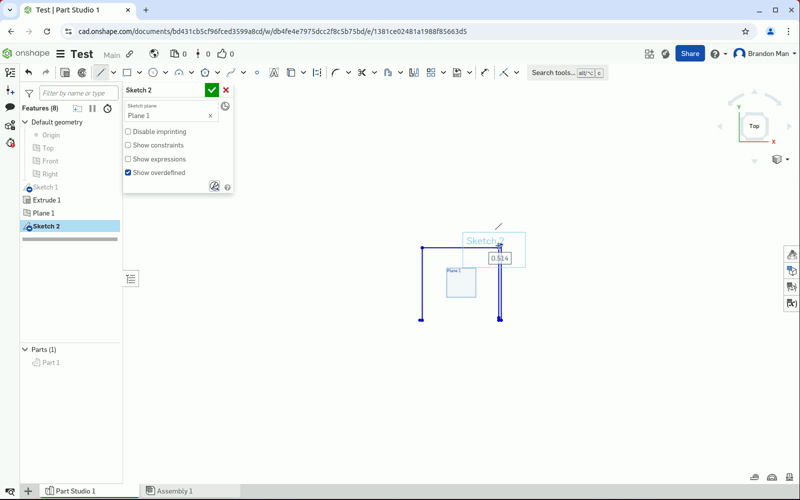
key_down(shift)
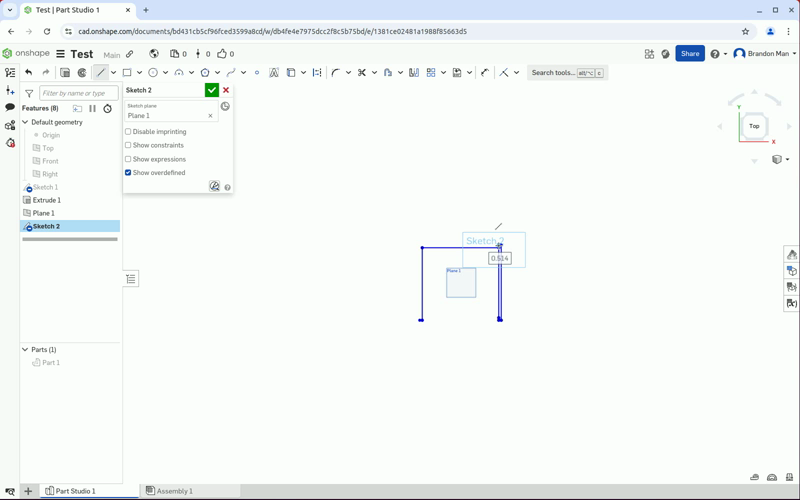
mouse_move(422, 245)
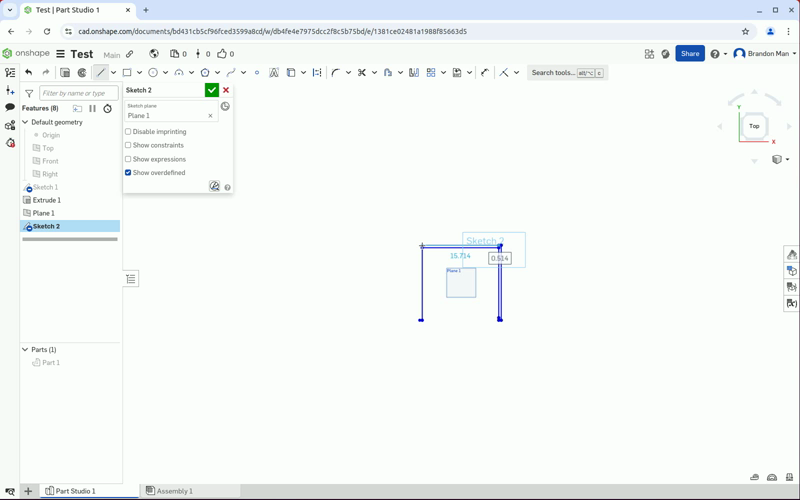
scroll(6)
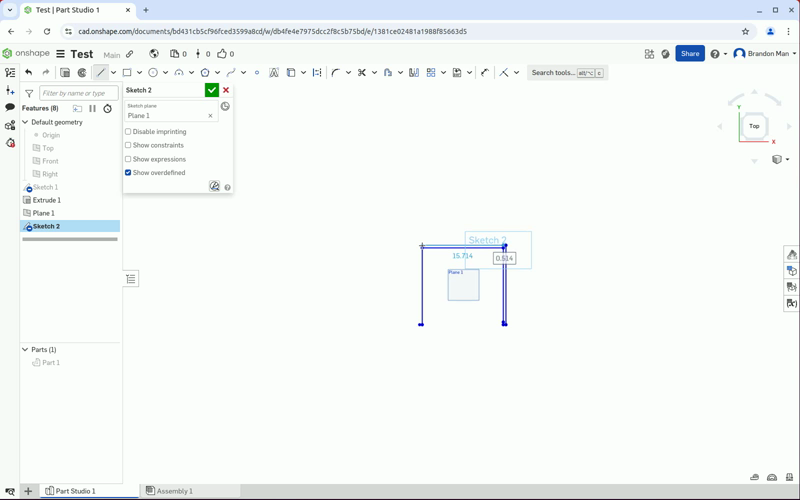
scroll(6)
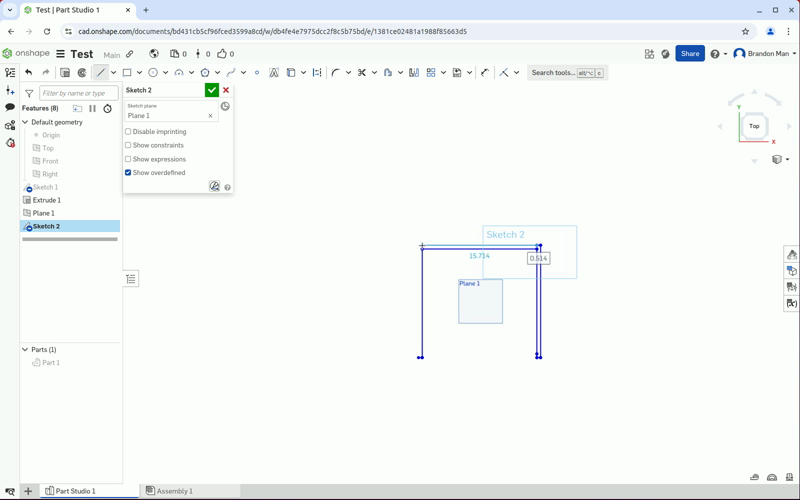
scroll(6)
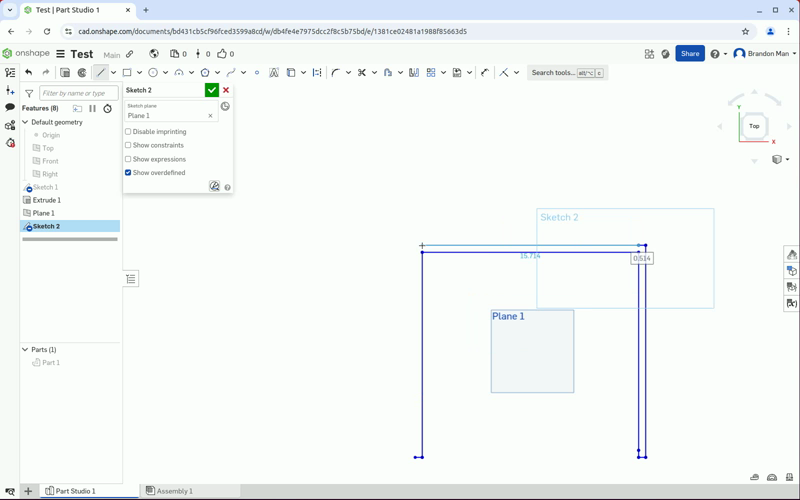
scroll(6)
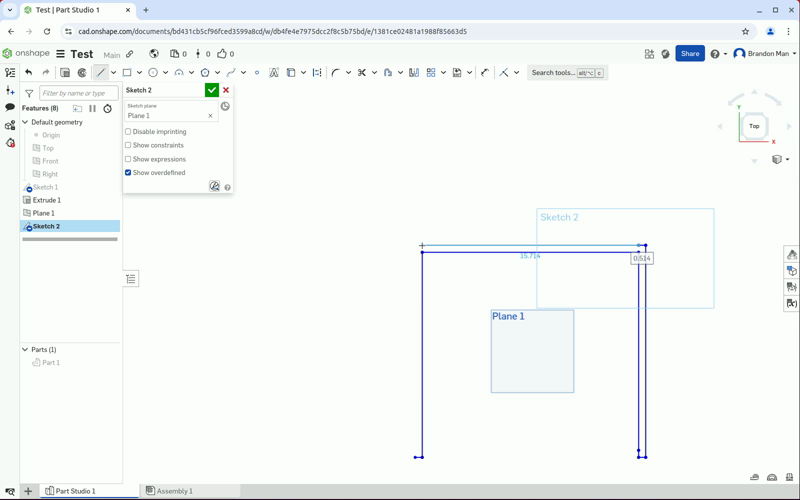
scroll(6)
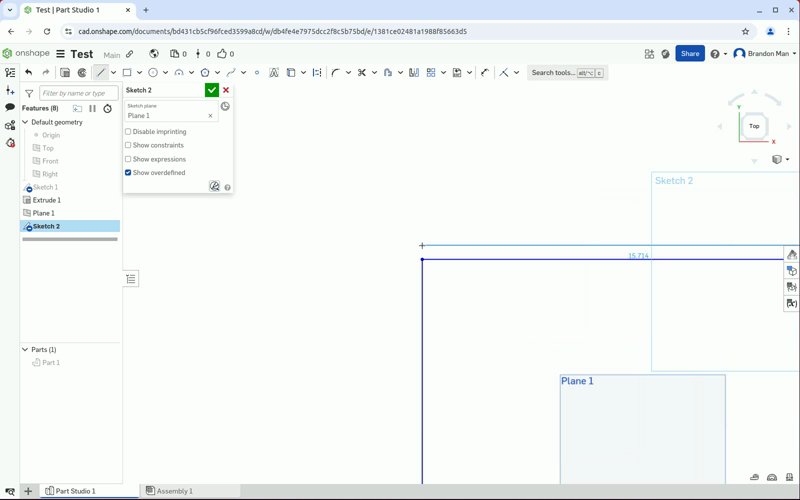
scroll(6)
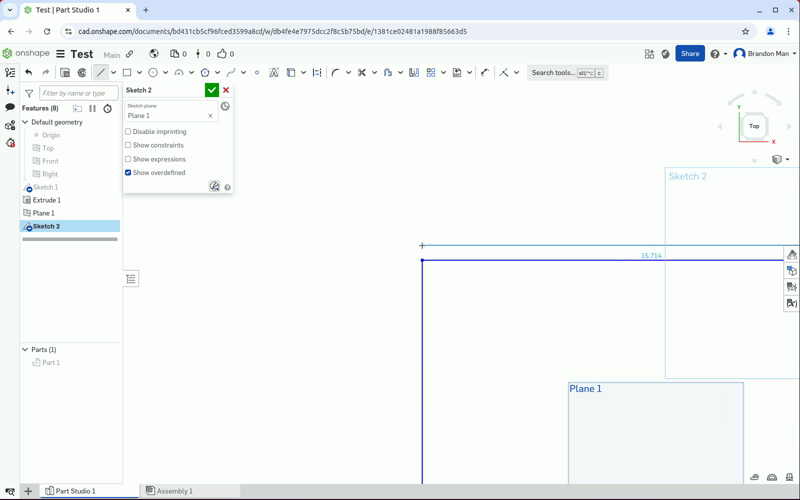
scroll(6)
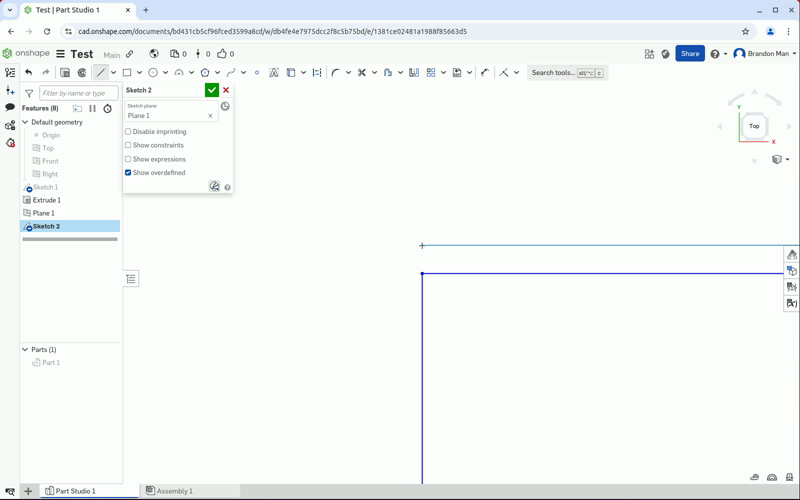
click(422, 245)
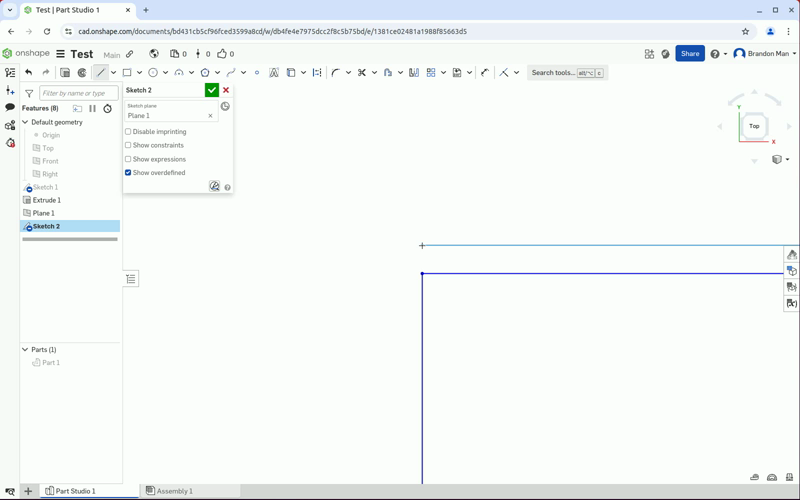
scroll(-6)
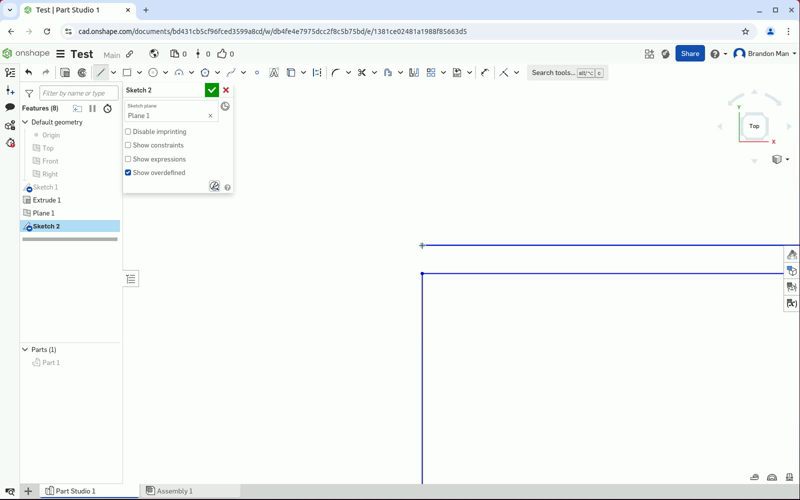
scroll(-6)
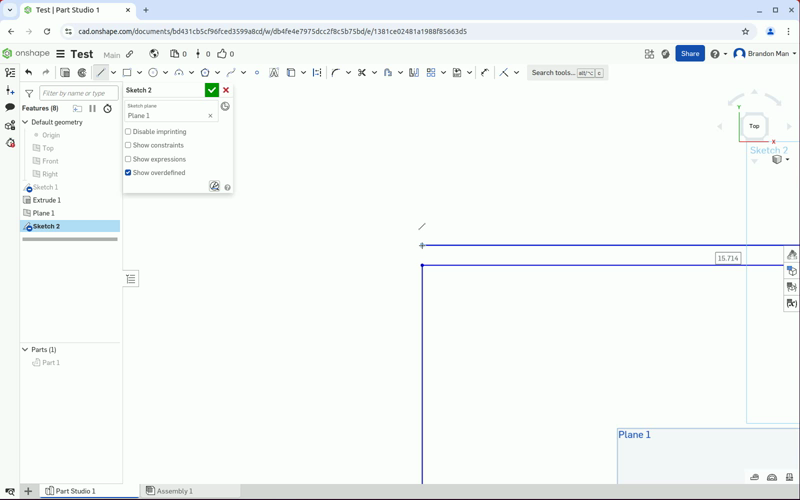
scroll(-6)
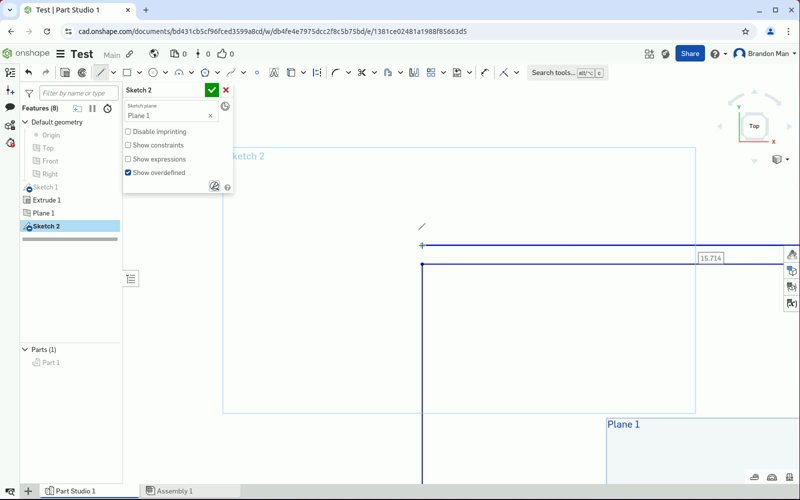
scroll(-6)
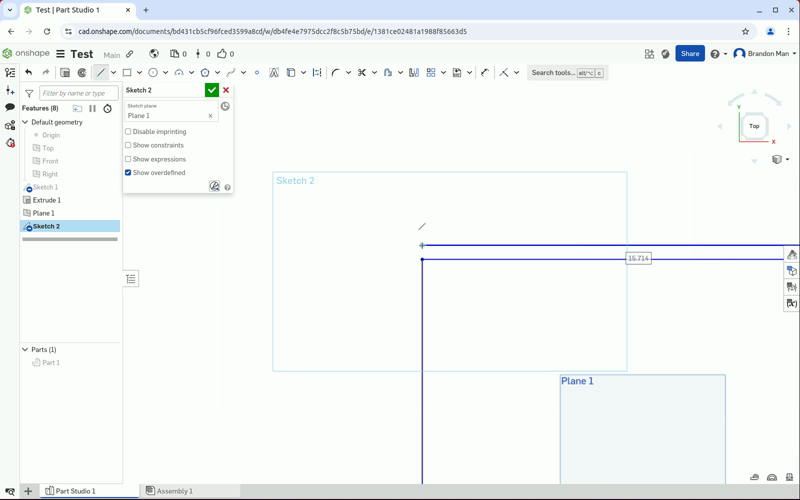
scroll(-6)
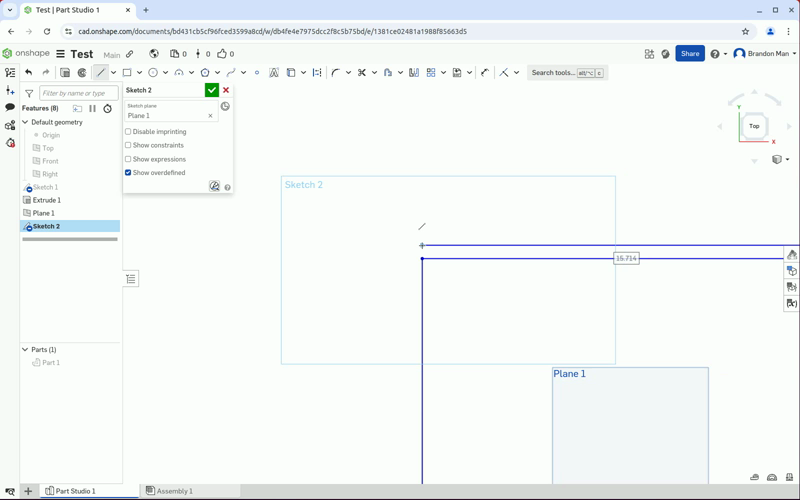
scroll(-6)
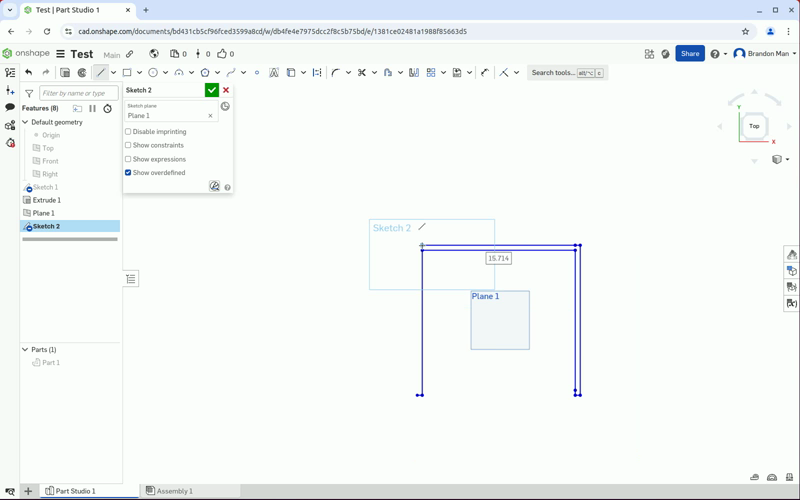
scroll(-6)
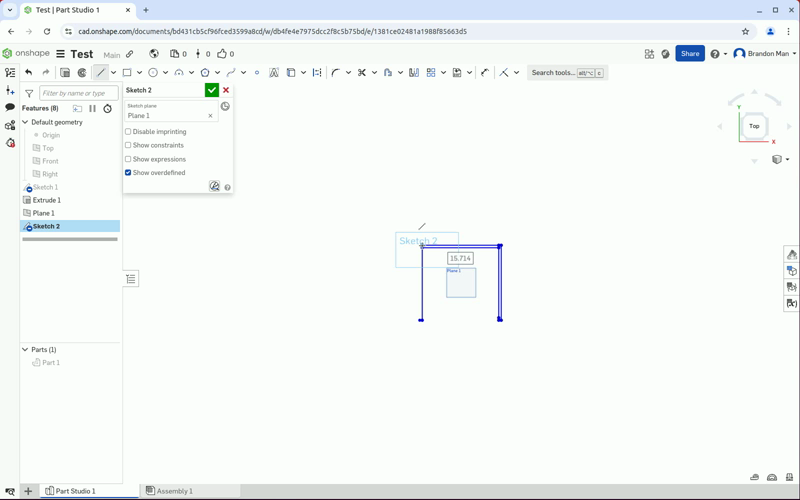
key_up(shift)
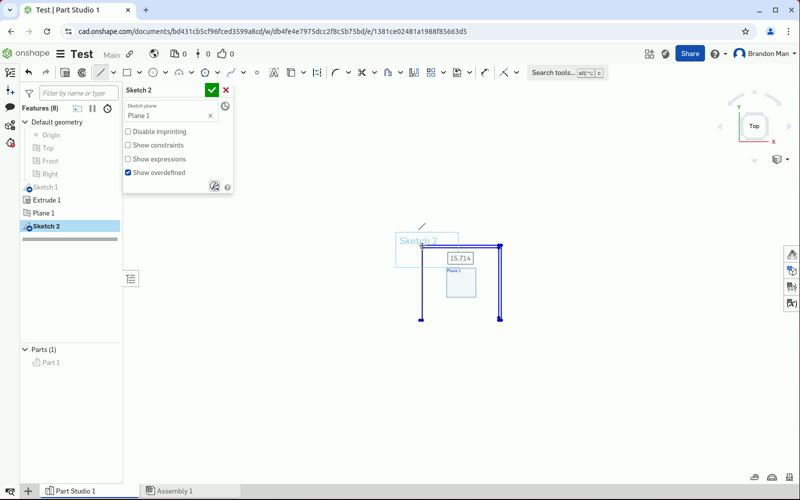
key_down(shift)
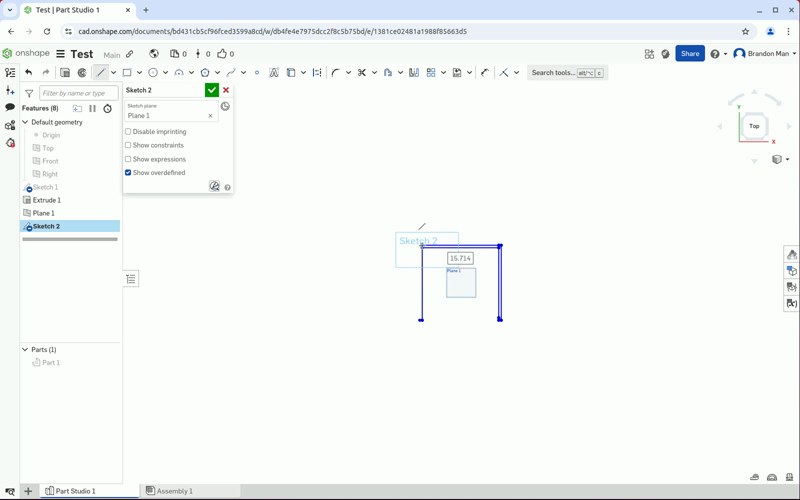
mouse_move(452, 245)
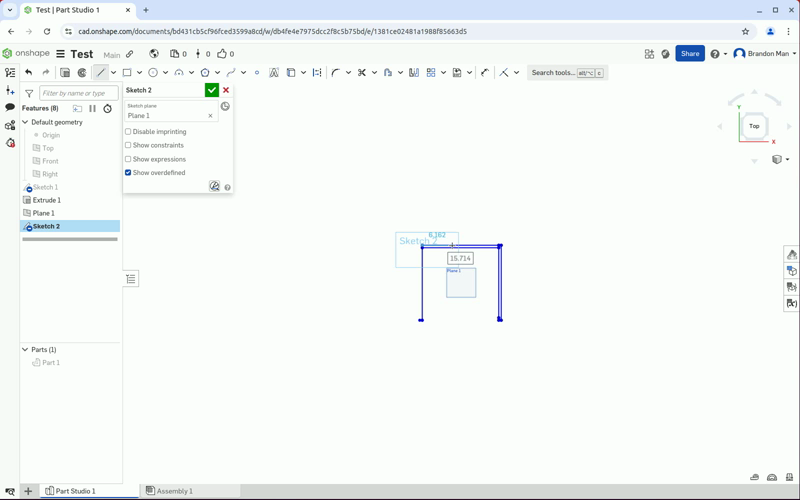
mouse_move(419, 245)
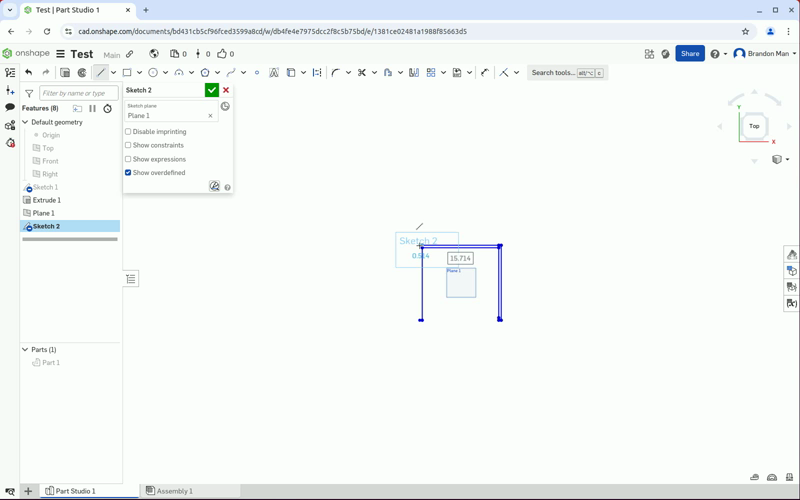
scroll(6)
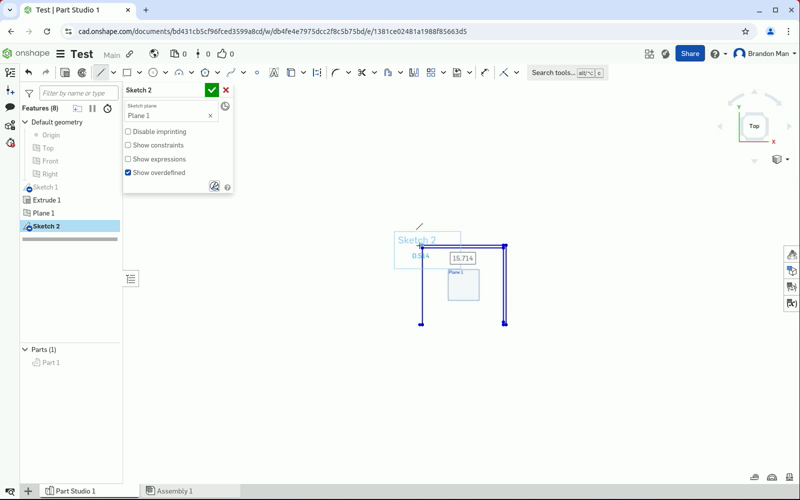
scroll(6)
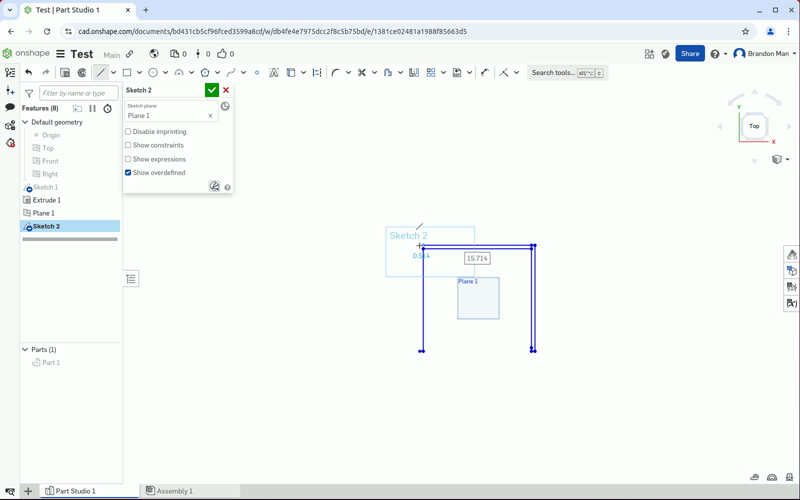
scroll(6)
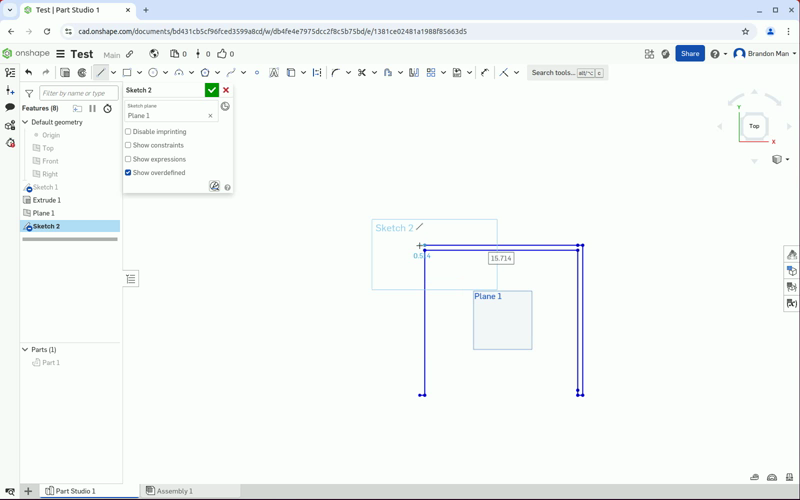
scroll(6)
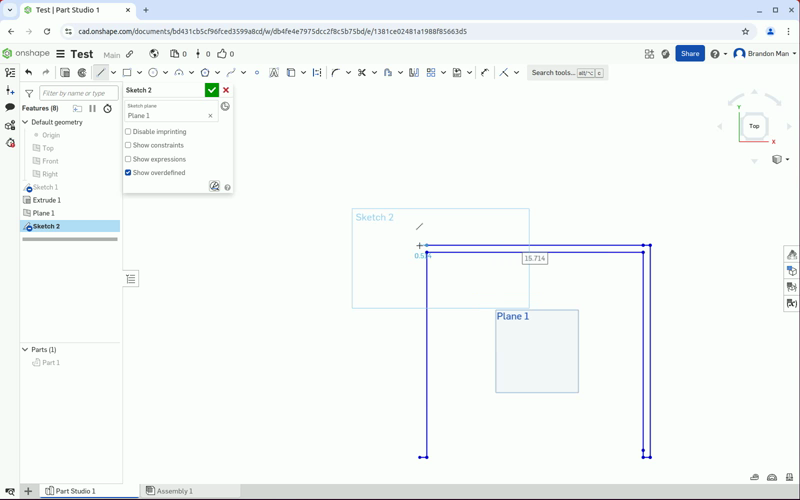
scroll(6)
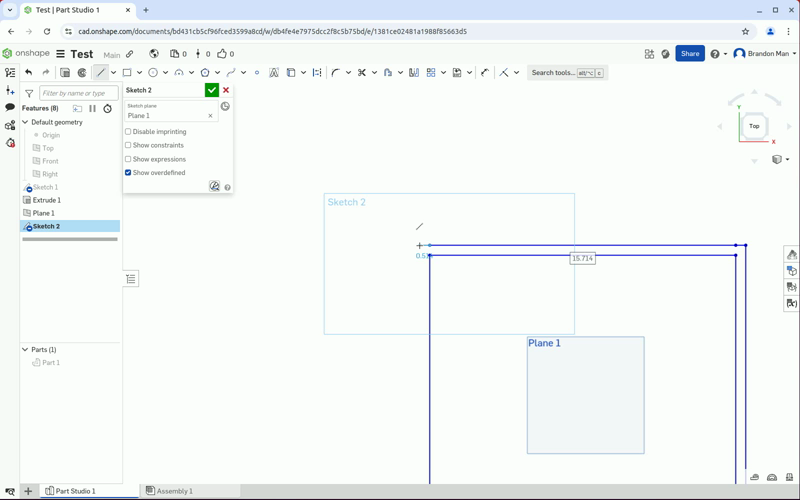
scroll(6)
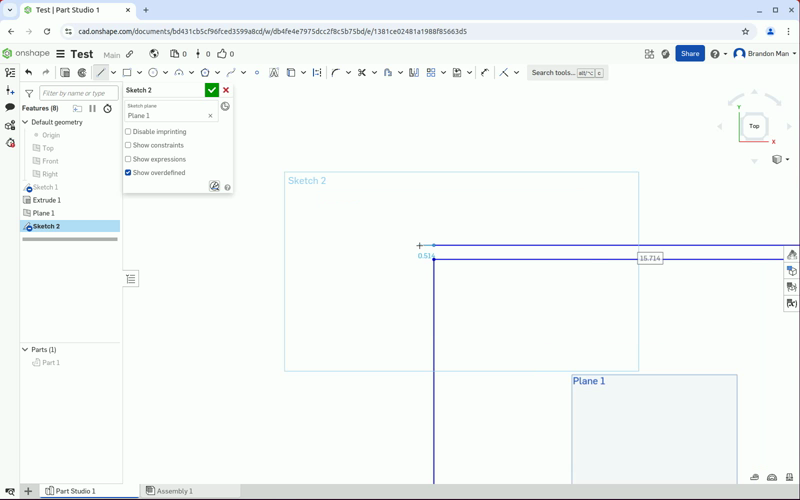
scroll(6)
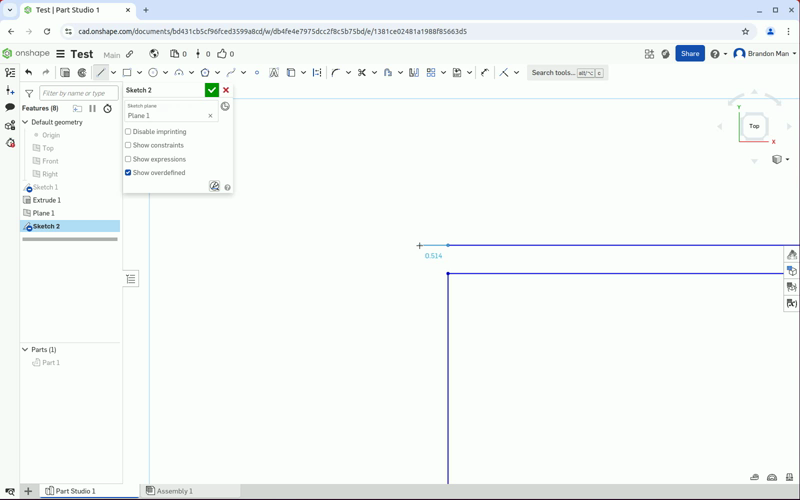
click(419, 245)
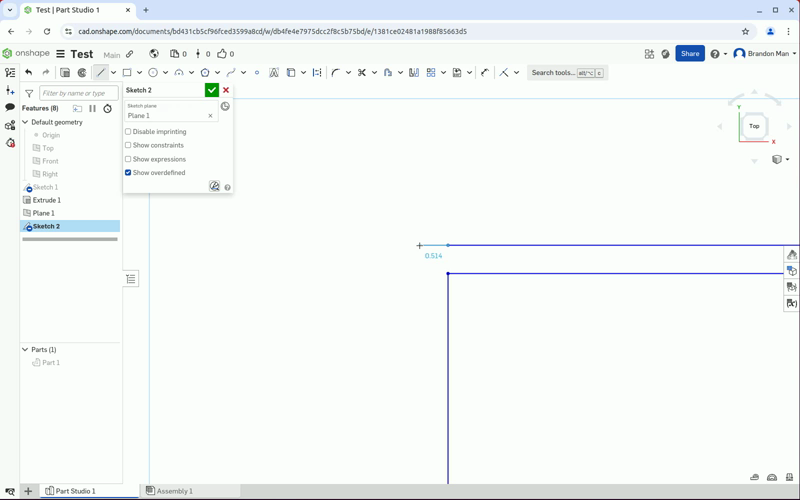
scroll(-6)
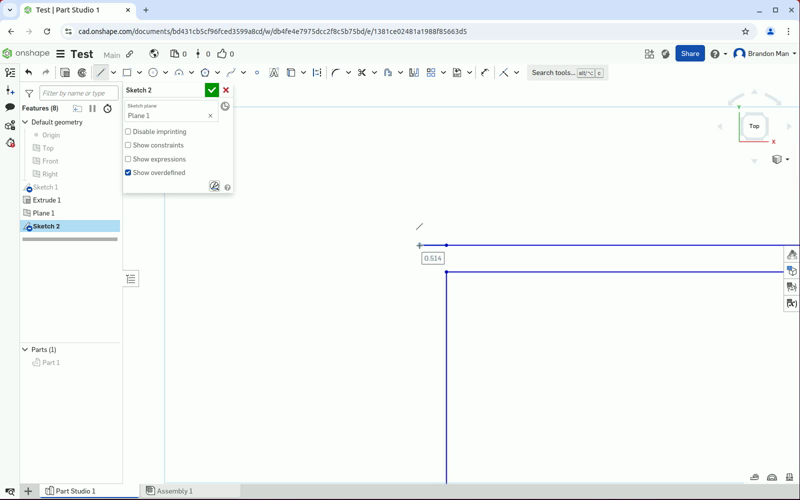
scroll(-6)
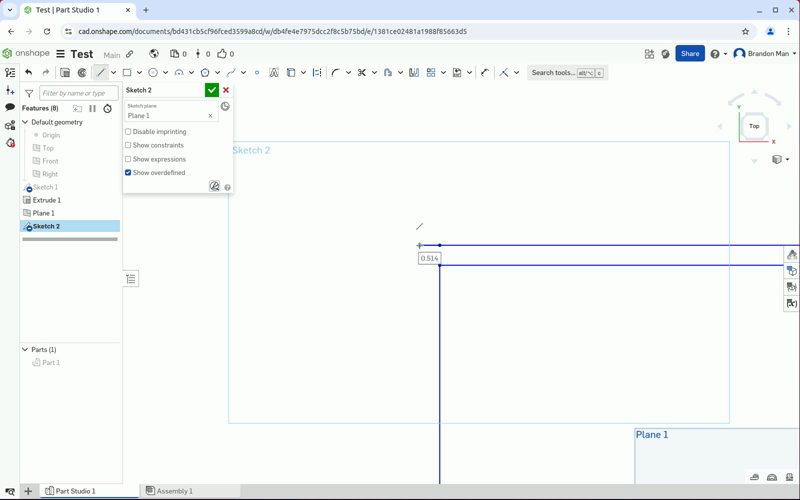
scroll(-6)
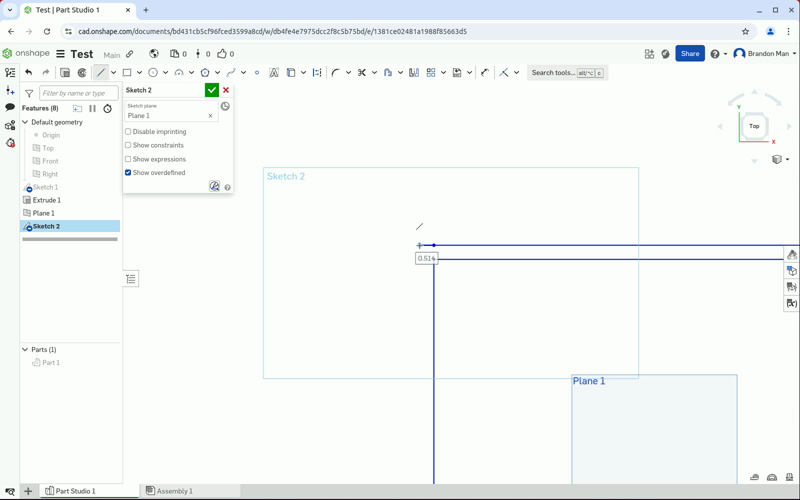
scroll(-6)
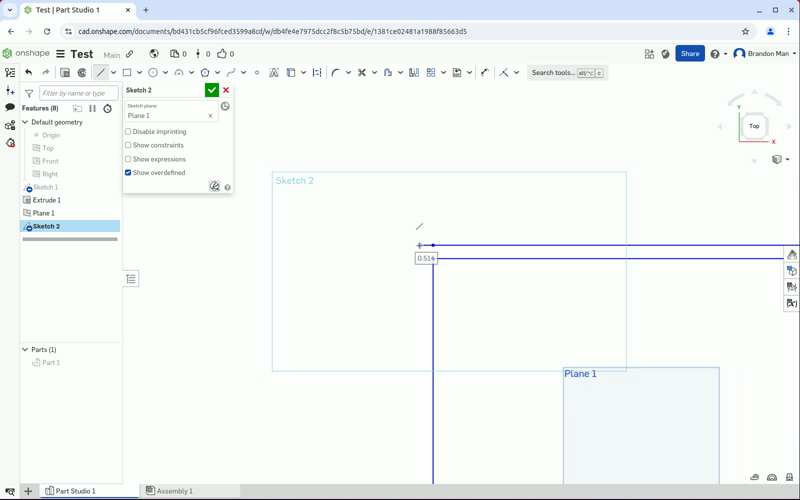
scroll(-6)
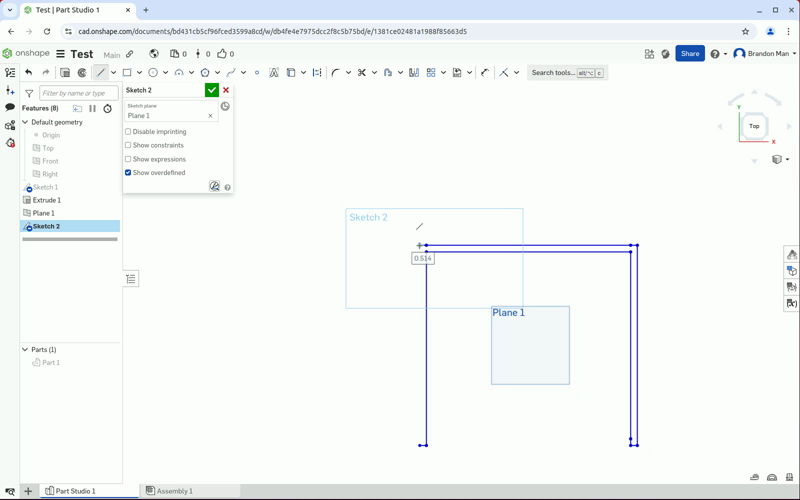
scroll(-6)
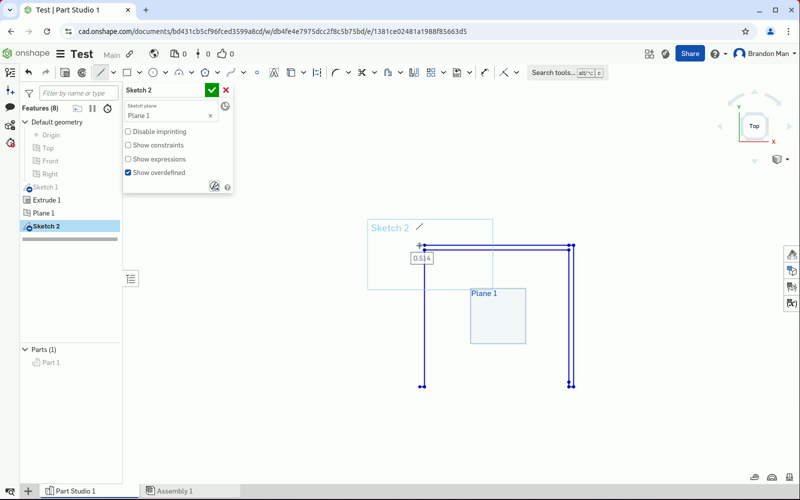
scroll(-6)
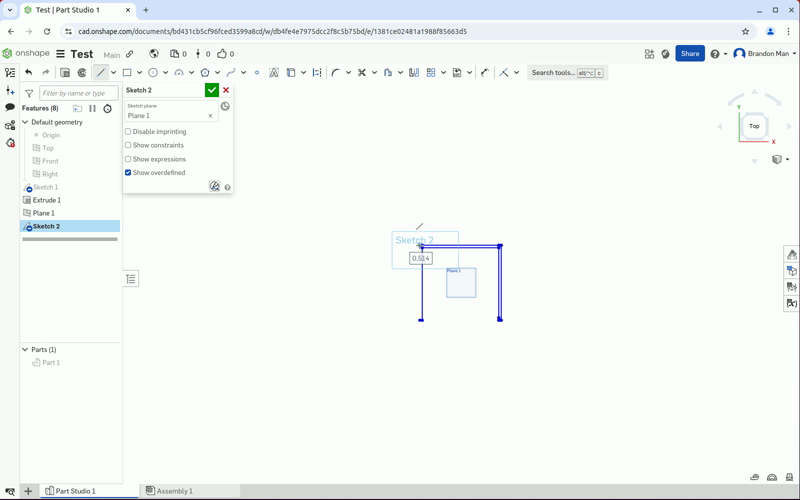
key_up(shift)
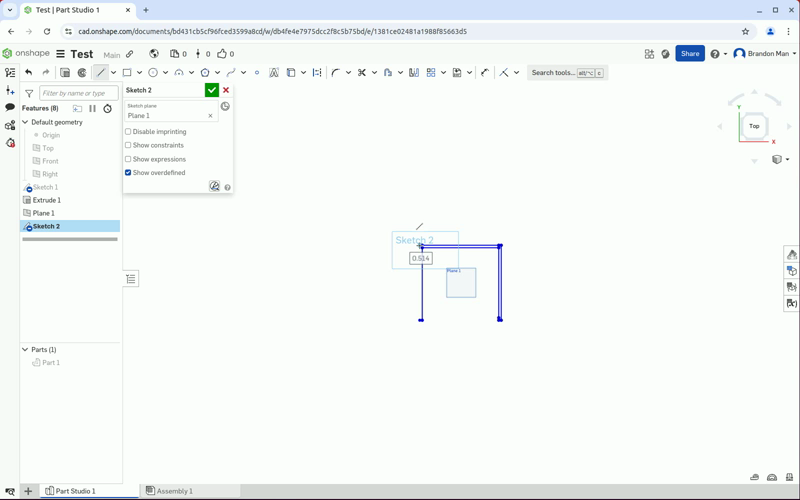
key_down(shift)
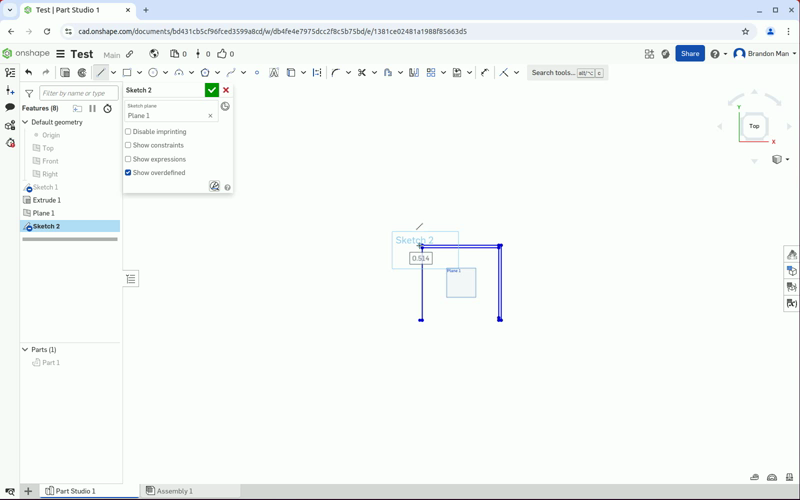
mouse_move(419, 320)
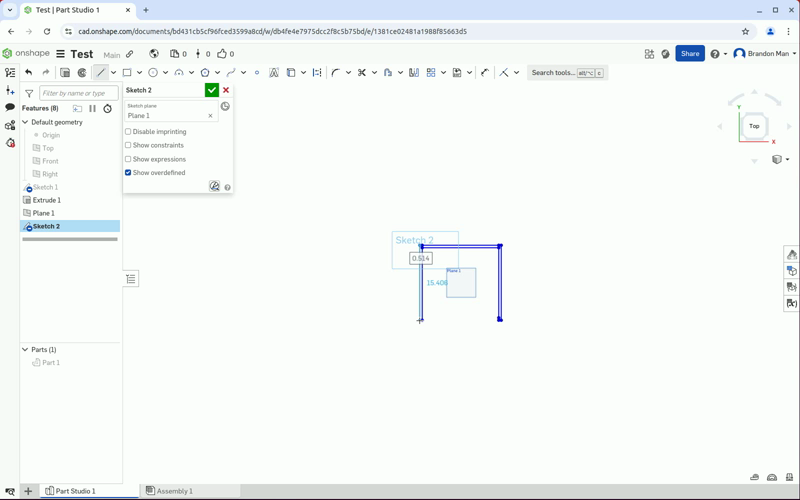
scroll(6)
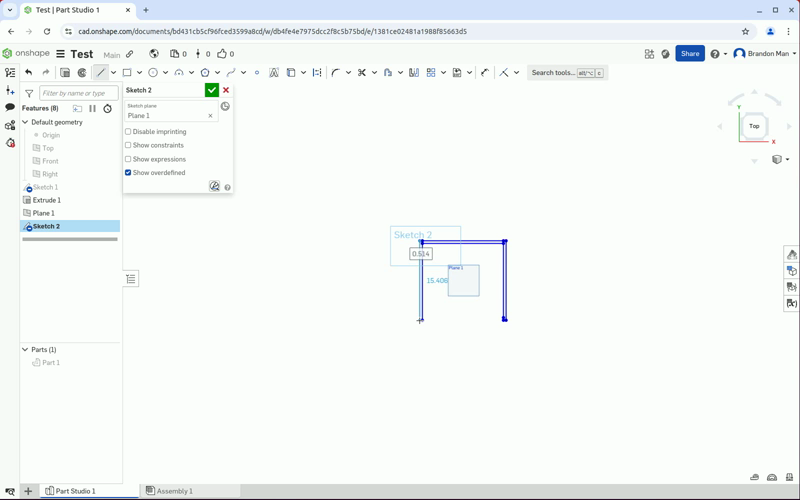
scroll(6)
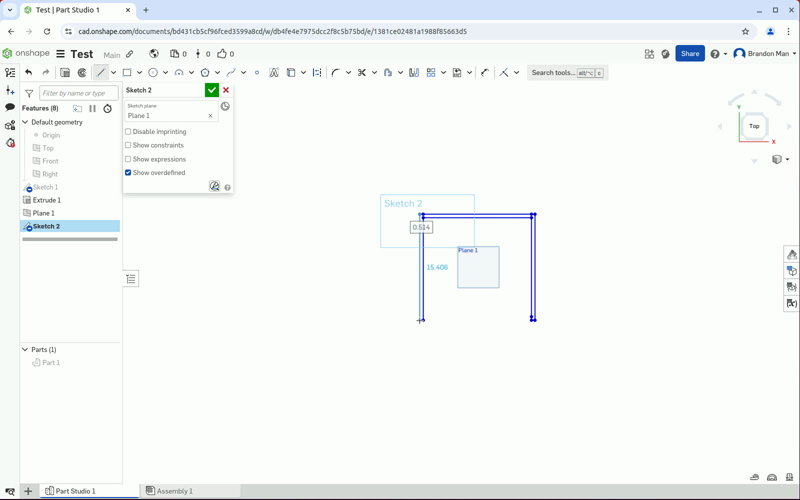
scroll(6)
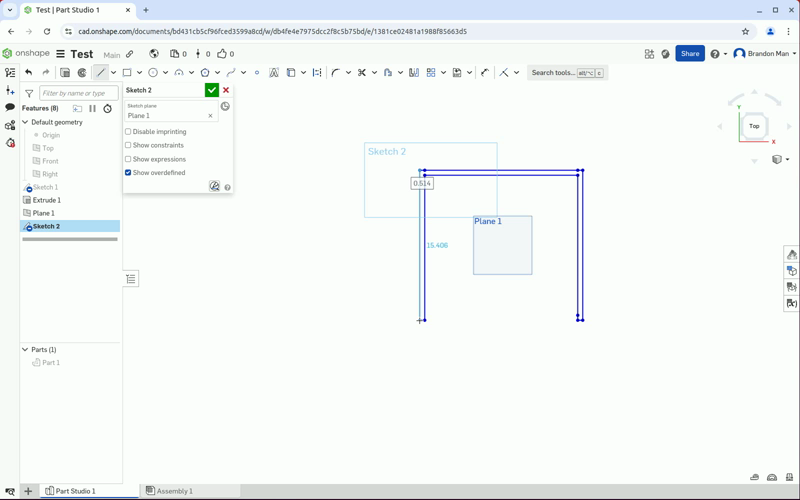
scroll(6)
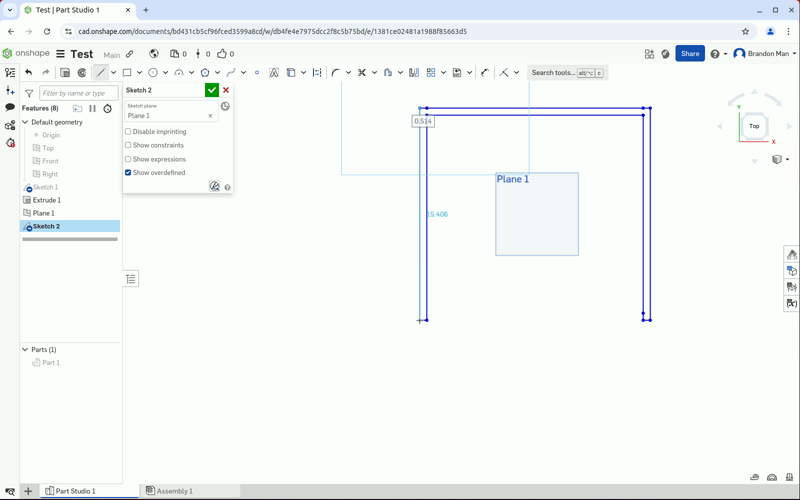
scroll(6)
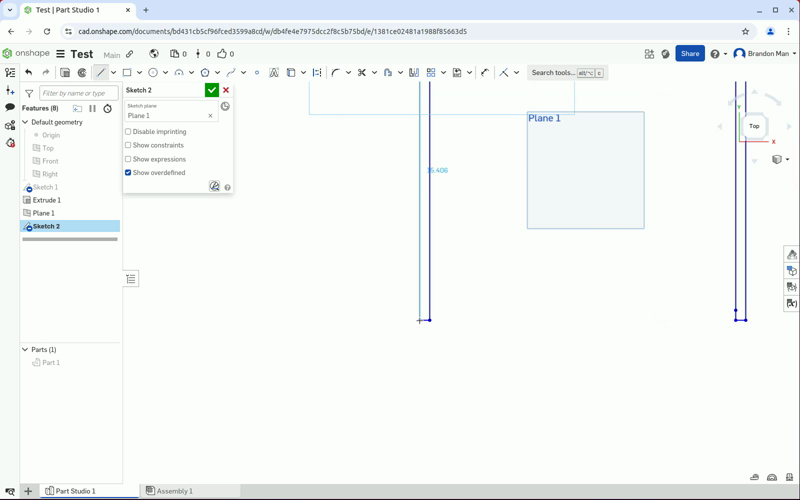
scroll(6)
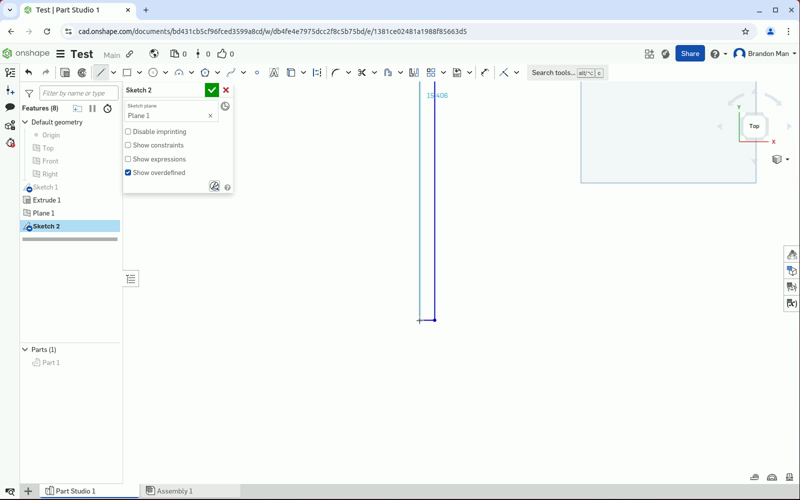
scroll(6)
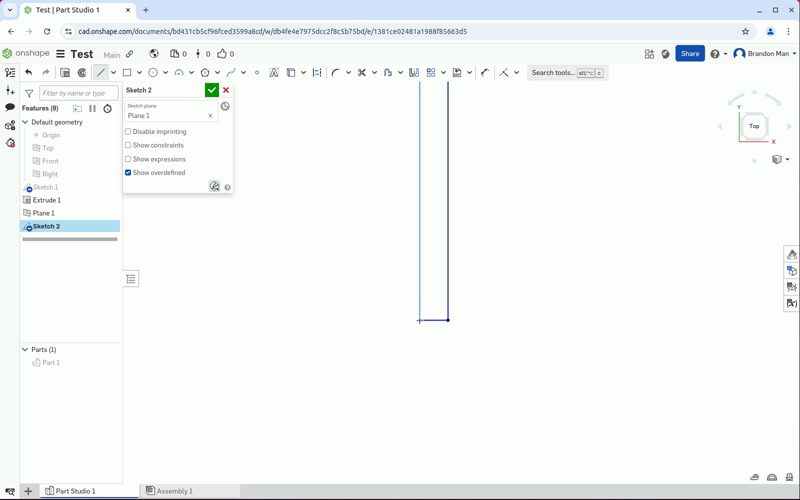
key_up(shift)
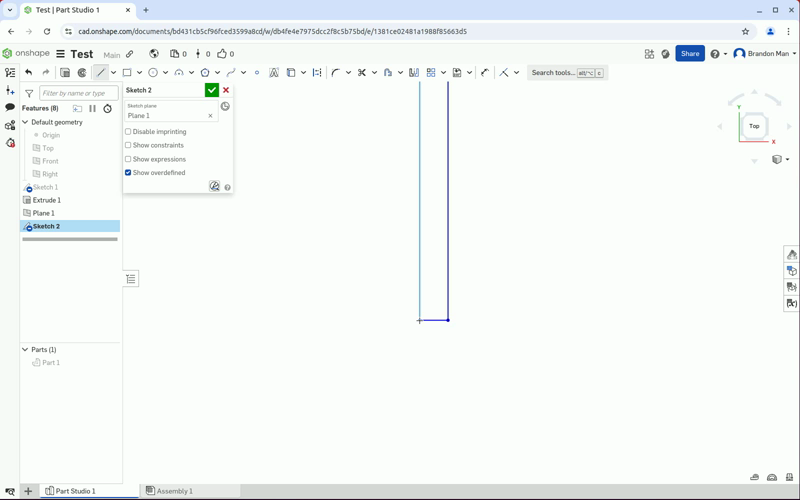
click(419, 320)
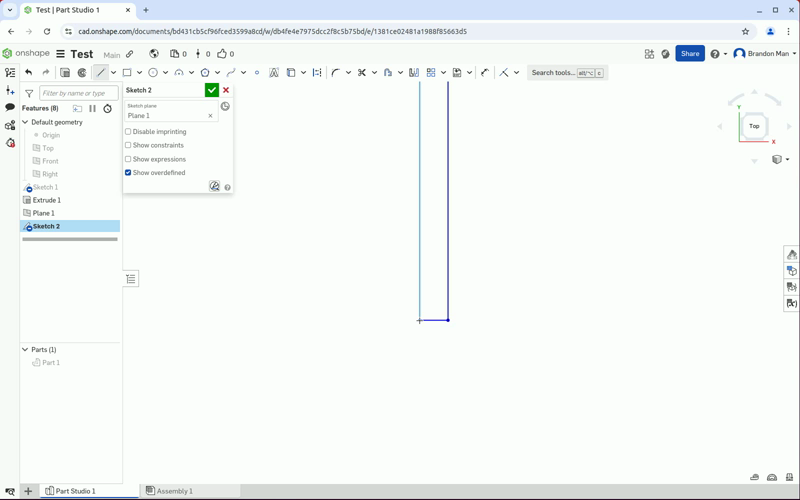
scroll(-6)
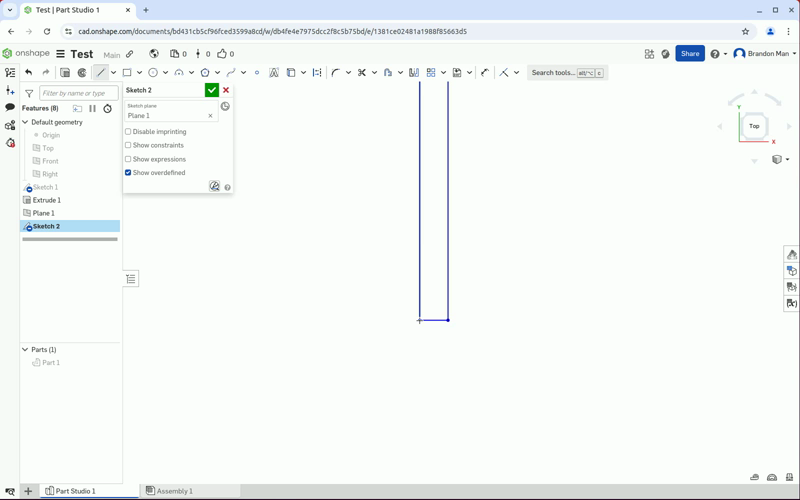
scroll(-6)
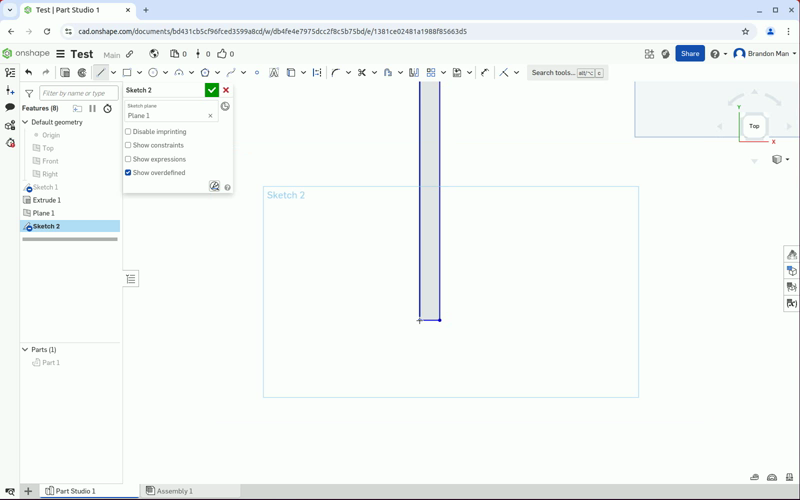
scroll(-6)
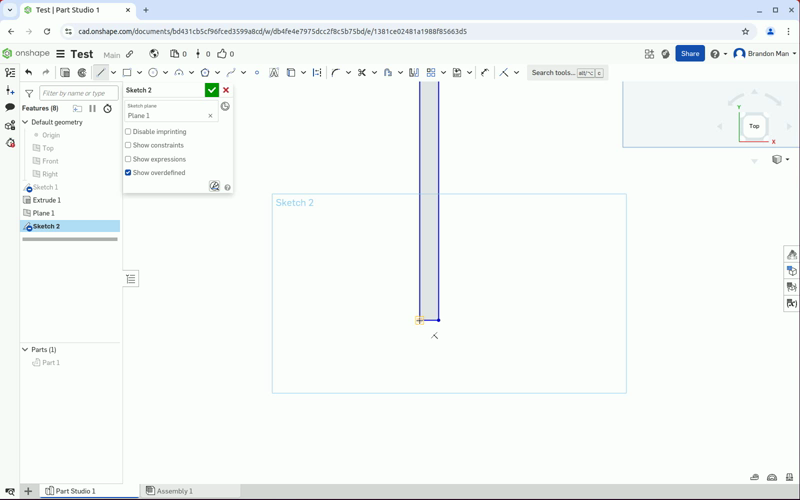
scroll(-6)
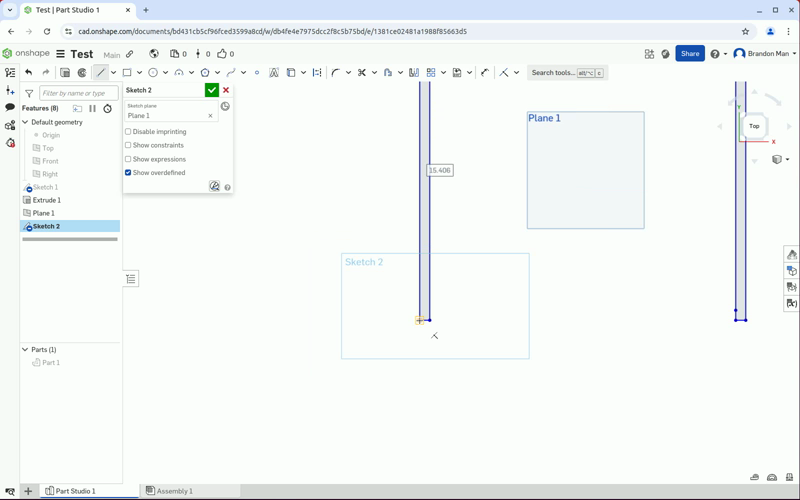
scroll(-6)
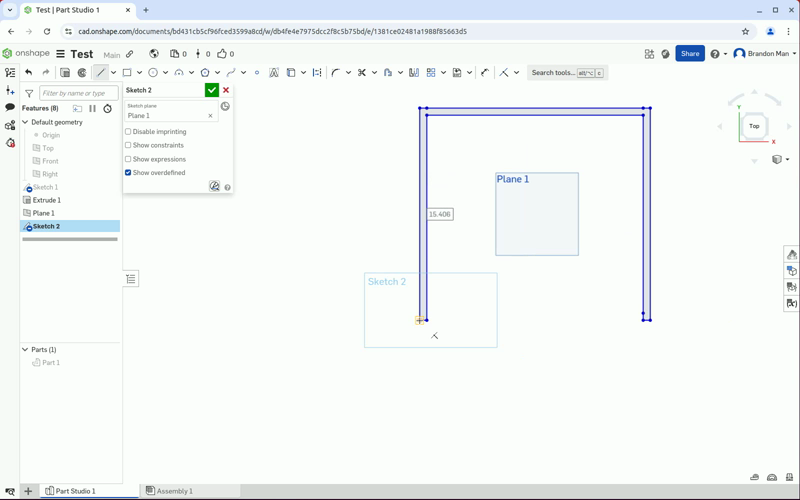
scroll(-6)
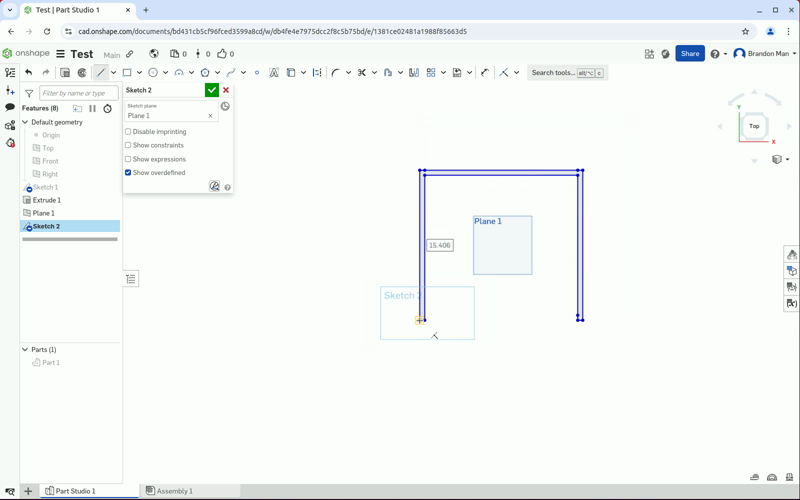
scroll(-6)
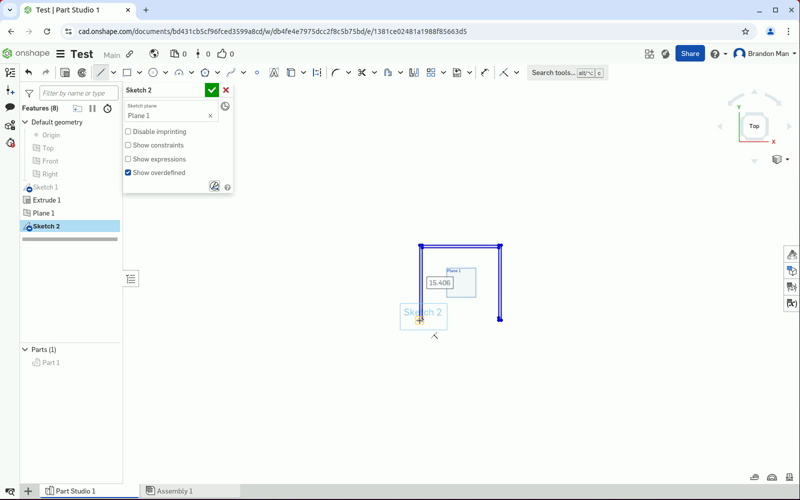
key(esc)
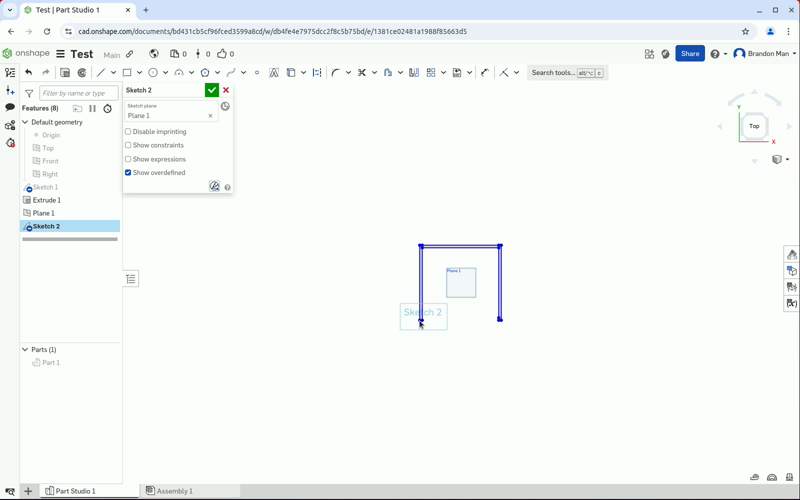
mouse_move(500, 267)
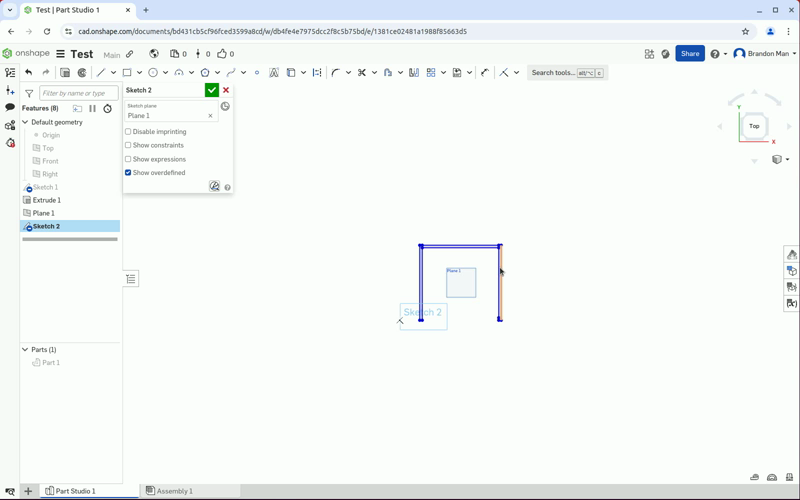
scroll(6)
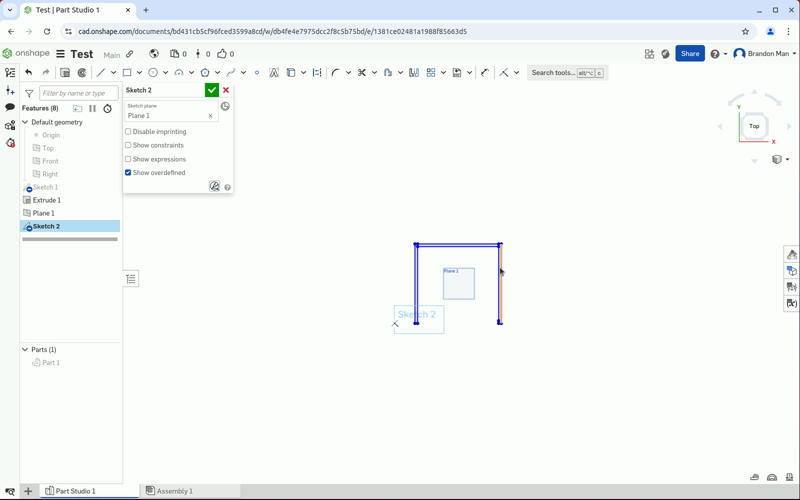
scroll(6)
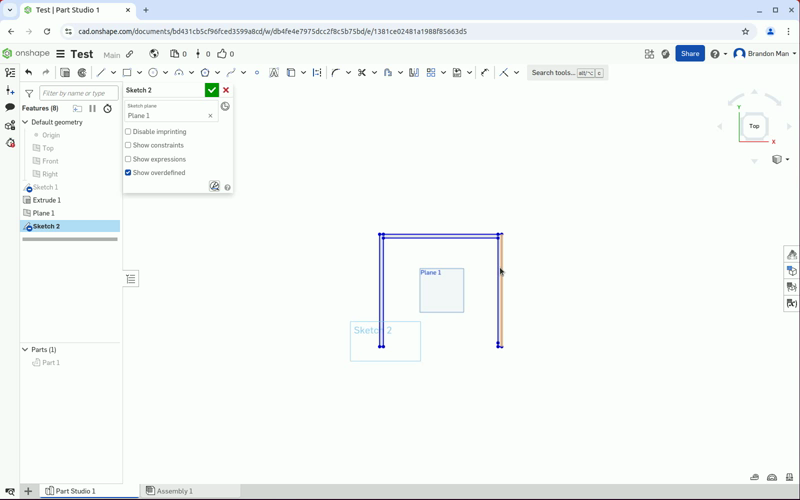
scroll(6)
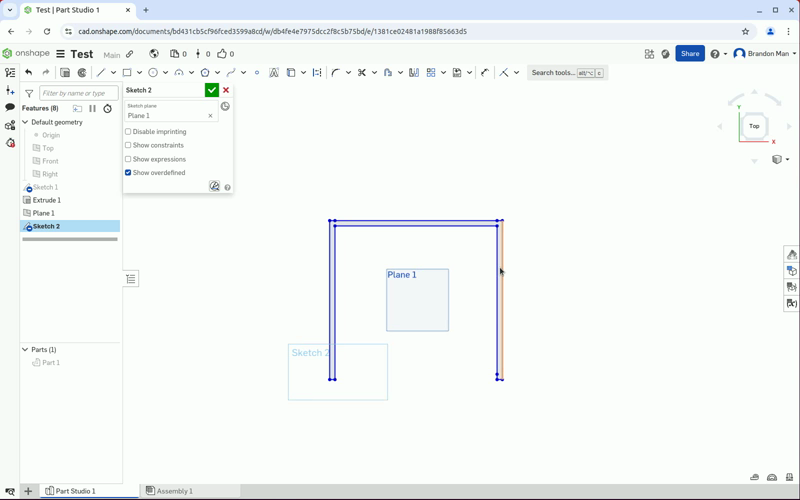
scroll(6)
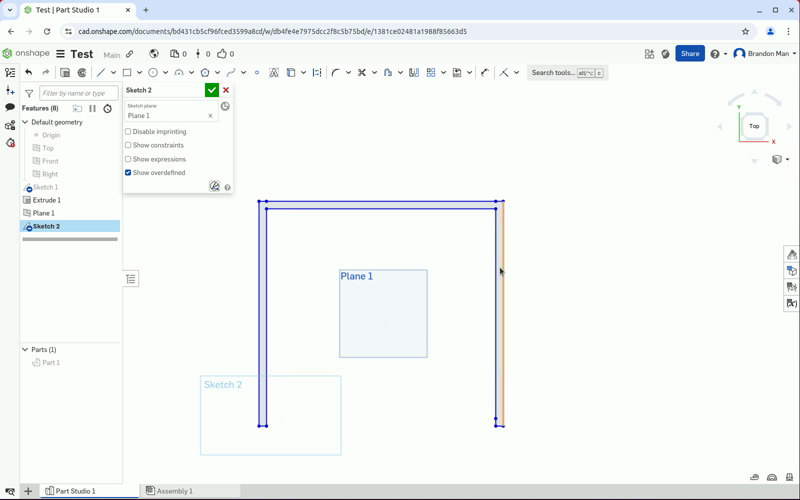
scroll(6)
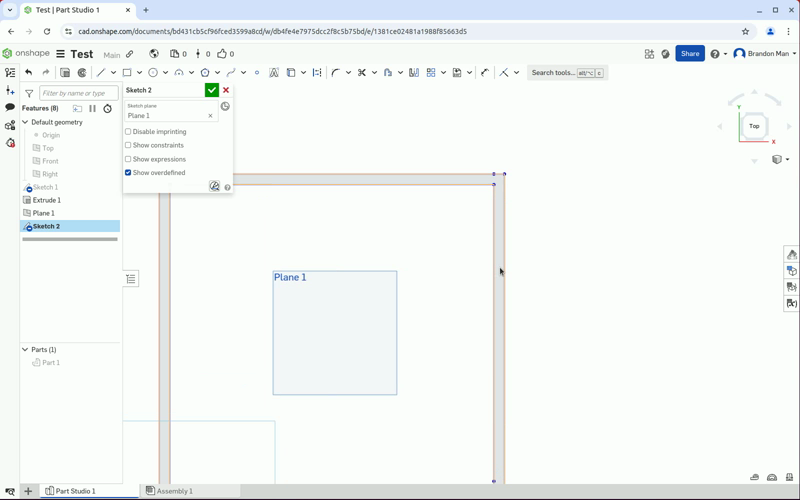
scroll(6)
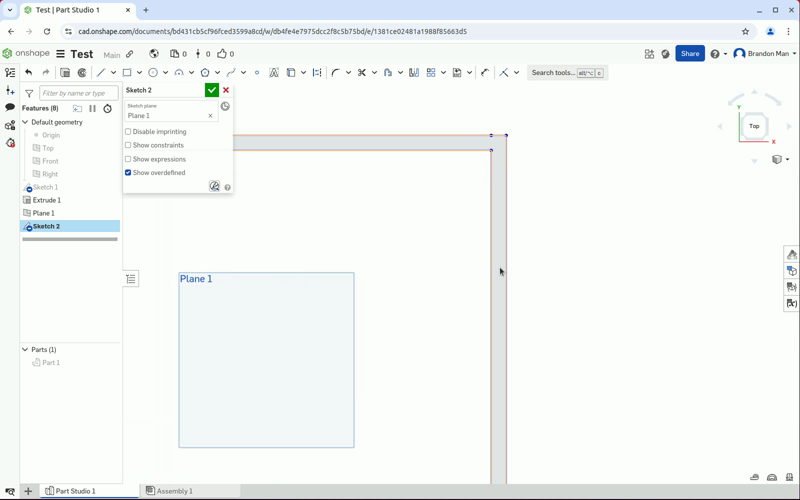
scroll(6)
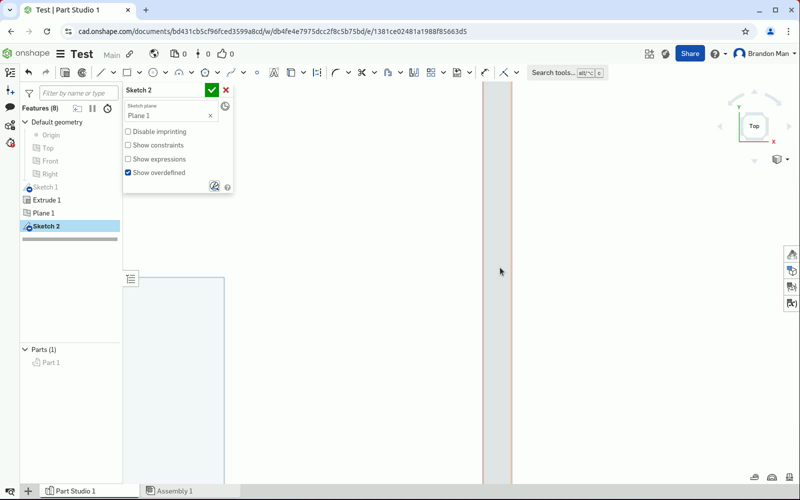
click(500, 267)
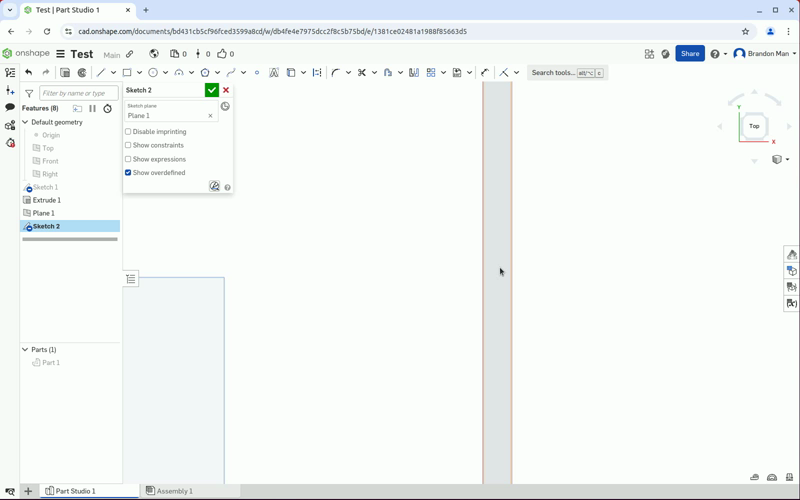
scroll(-6)
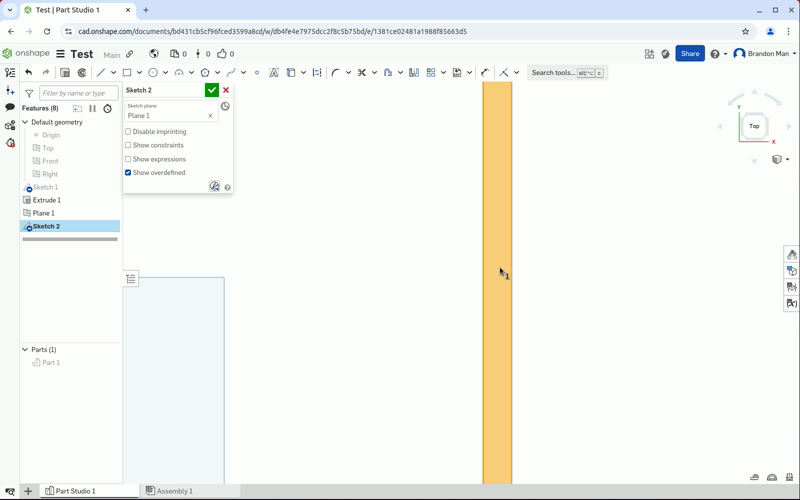
scroll(-6)
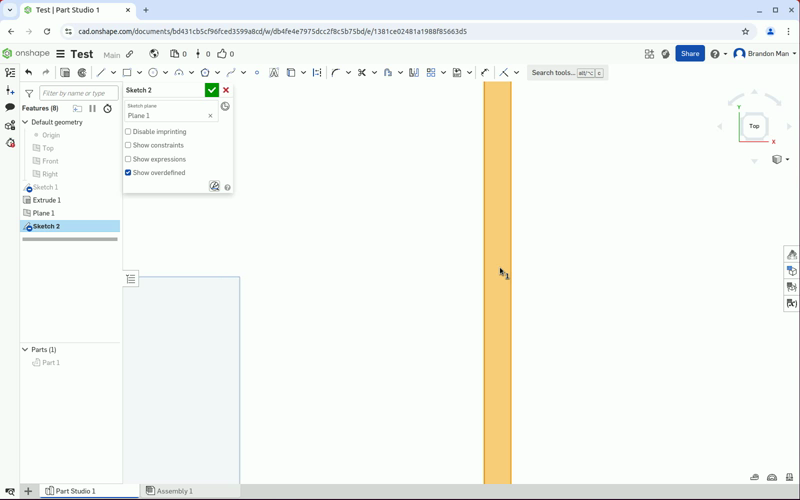
scroll(-6)
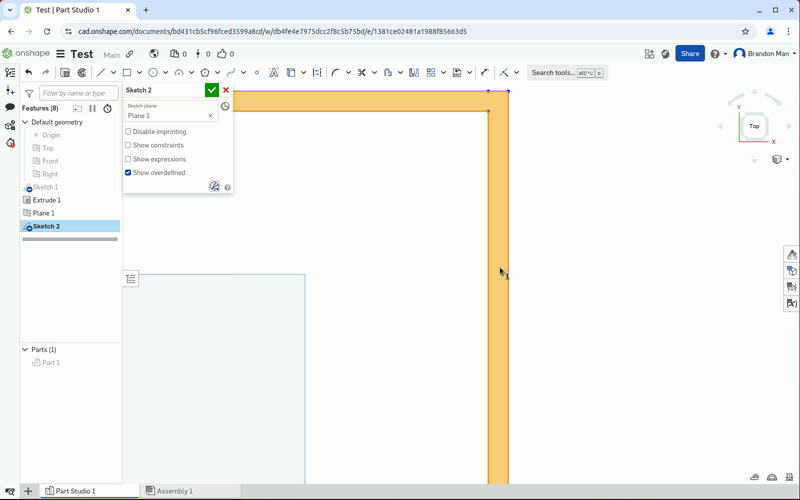
scroll(-6)
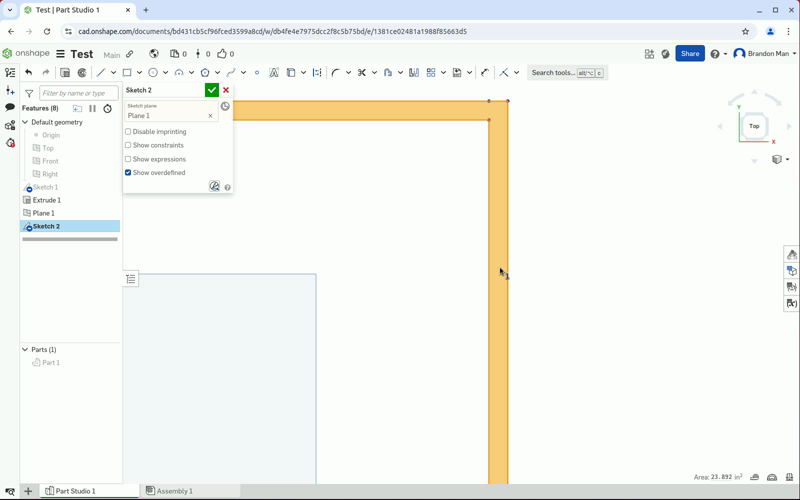
scroll(-6)
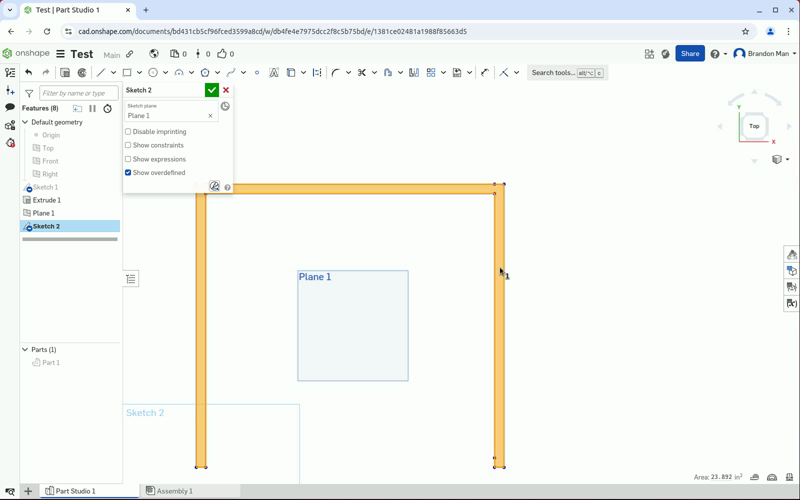
scroll(-6)
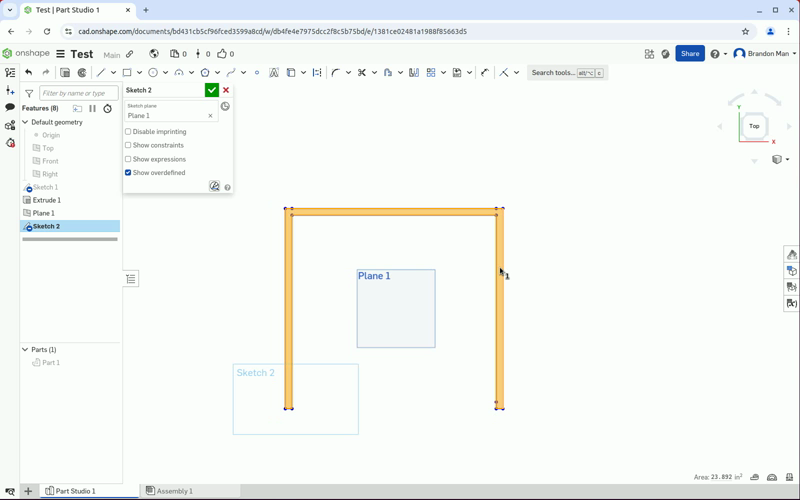
scroll(-6)
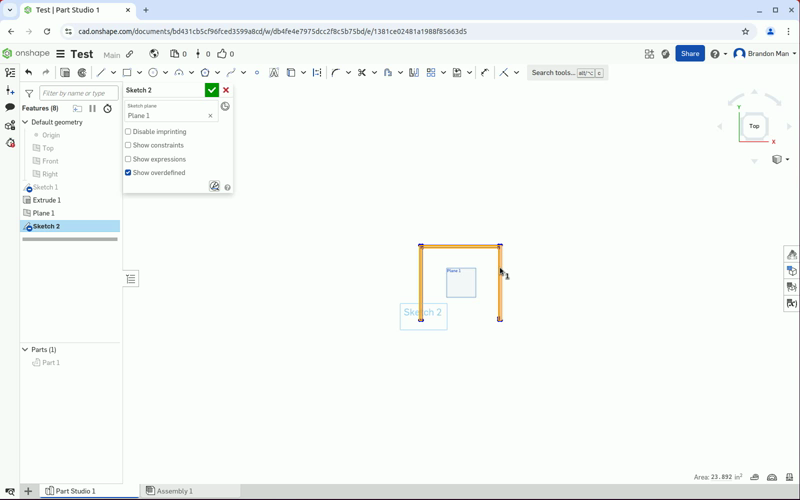
mouse_move(73, 352)
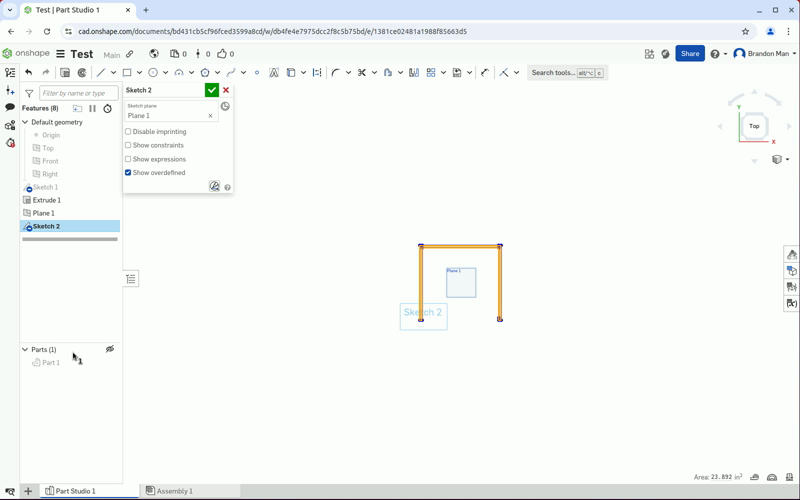
key(shift+y)
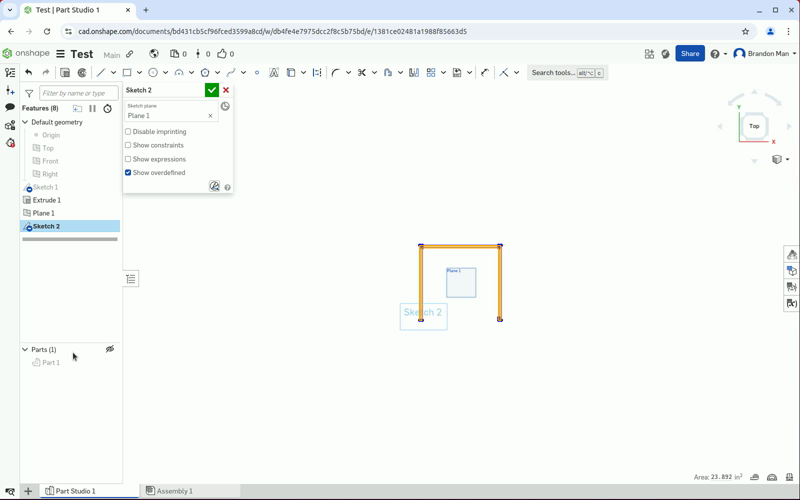
key(shift+e)
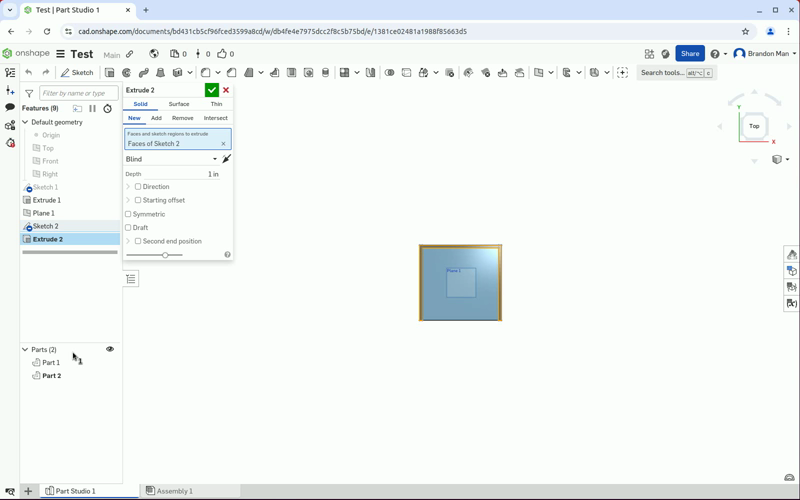
mouse_move(143, 106)
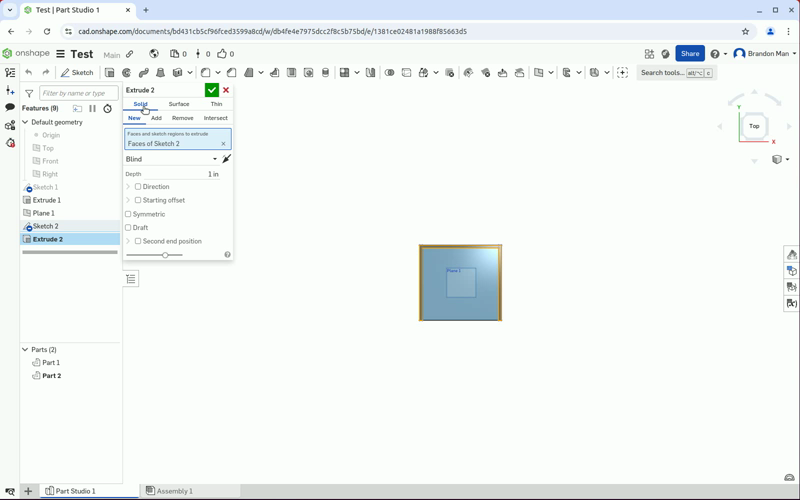
click(143, 106)
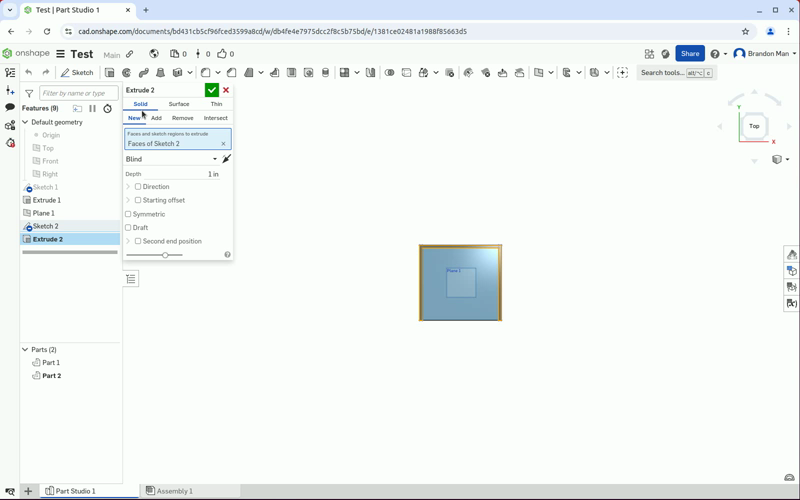
mouse_move(137, 120)
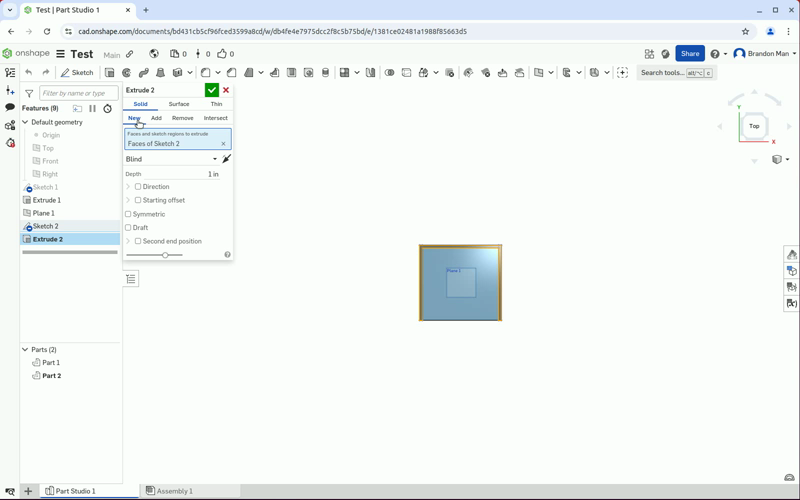
click(137, 120)
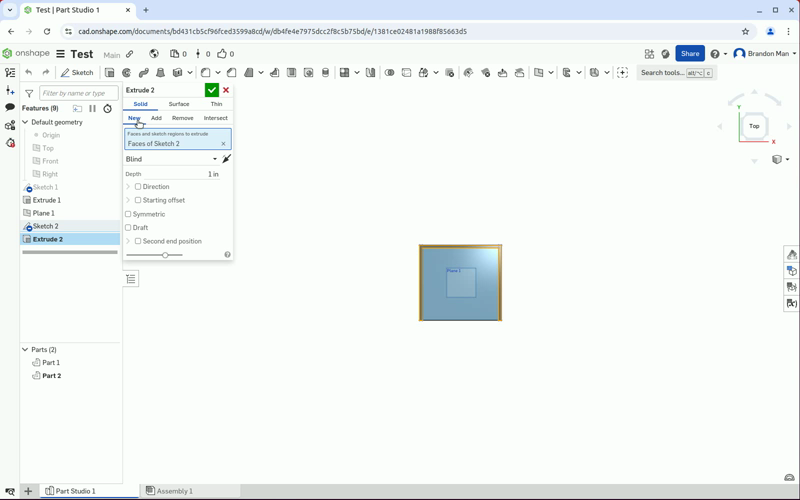
key(tab, 4)
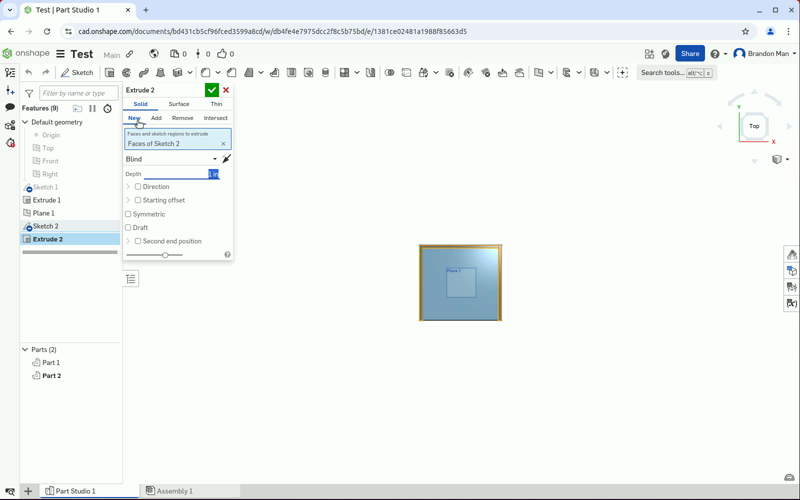
text(10.591)
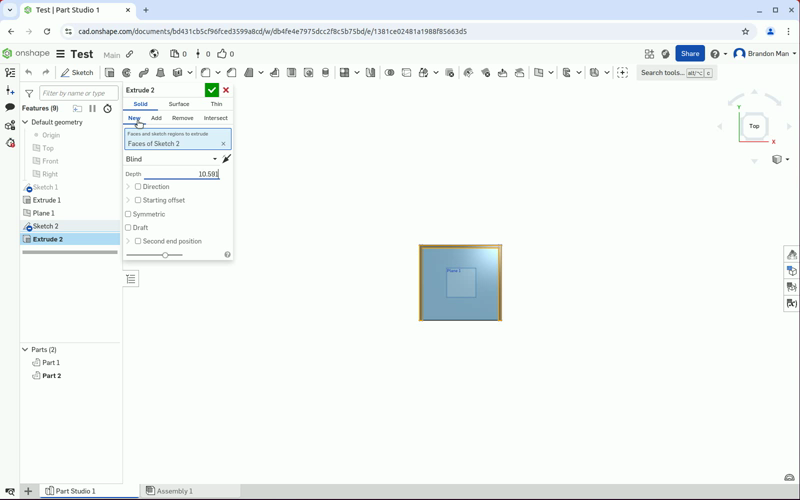
key(enter)
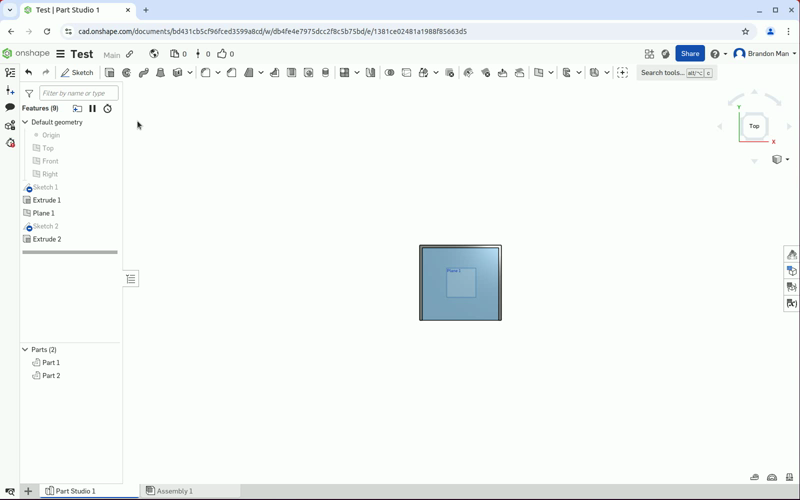
key(shift+h)
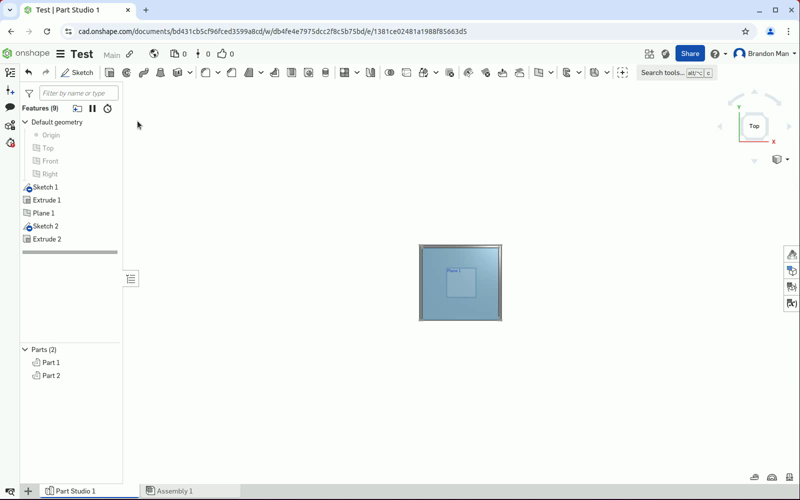
key(shift+h)
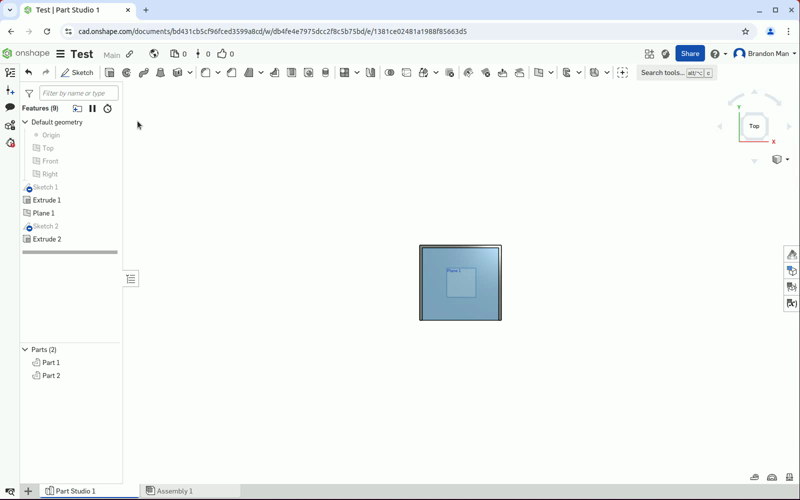
mouse_move(73, 189)
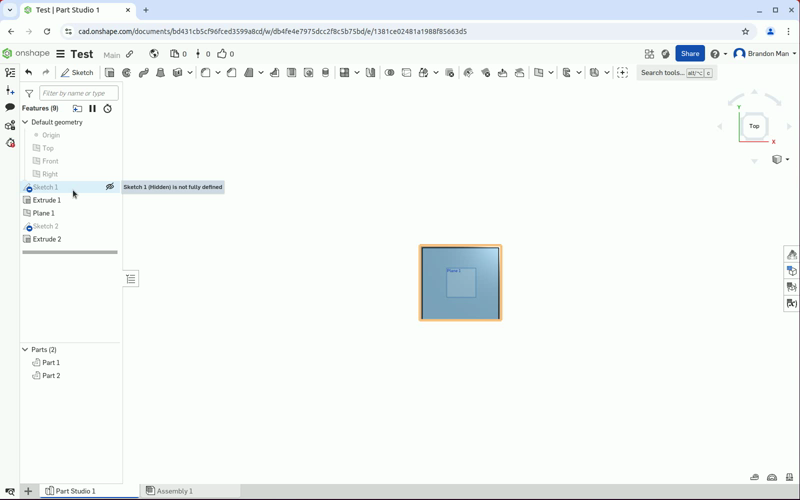
click(73, 189)
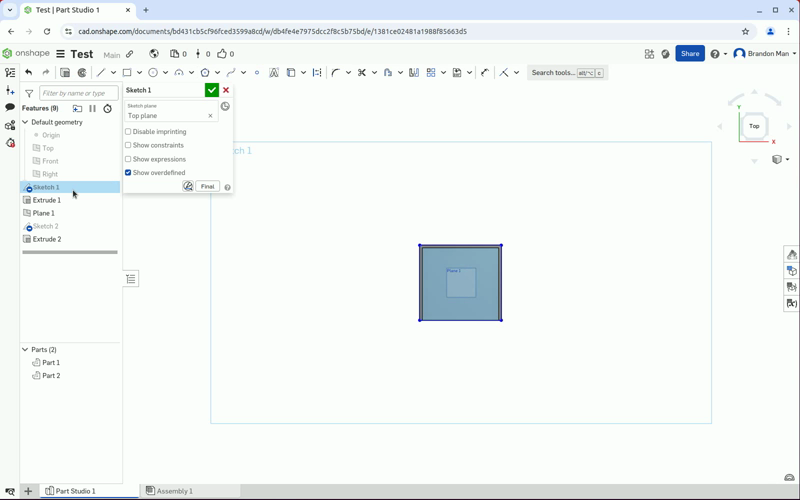
mouse_move(229, 92)
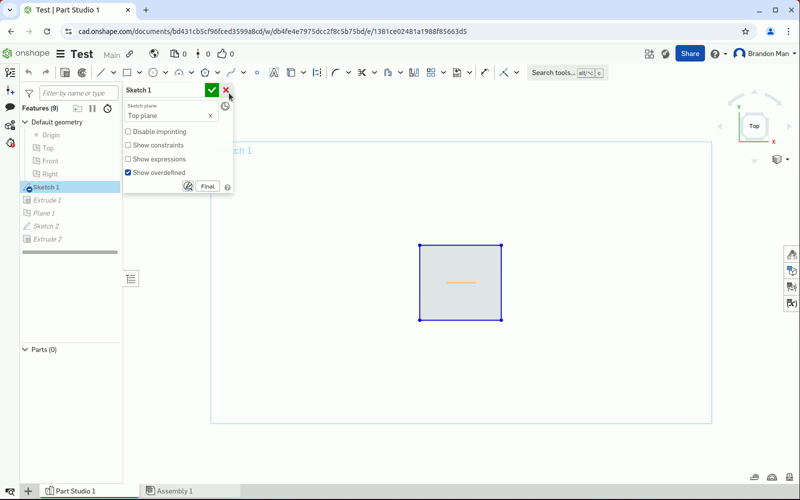
click(229, 92)
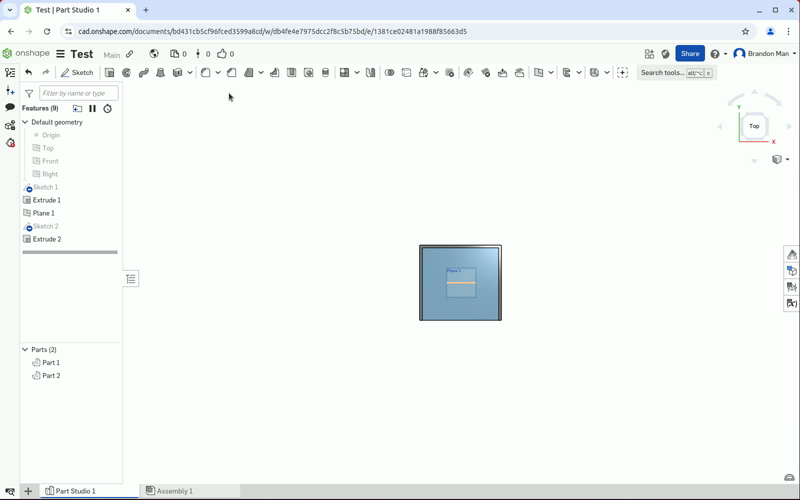
mouse_move(73, 352)
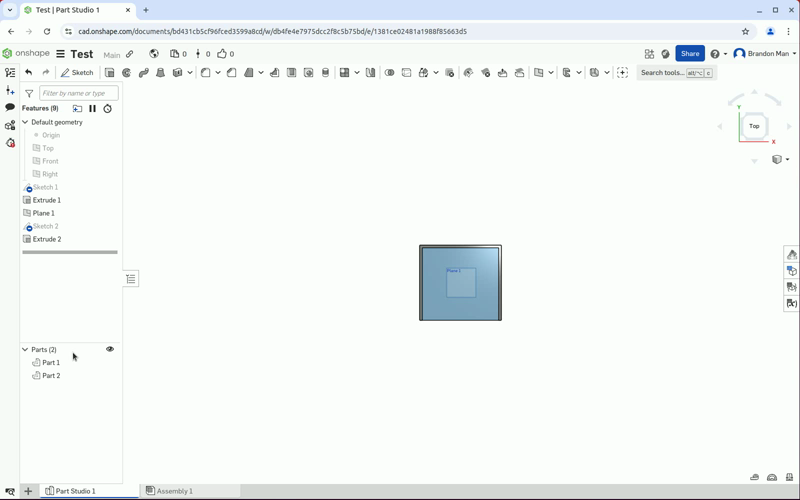
key(y)
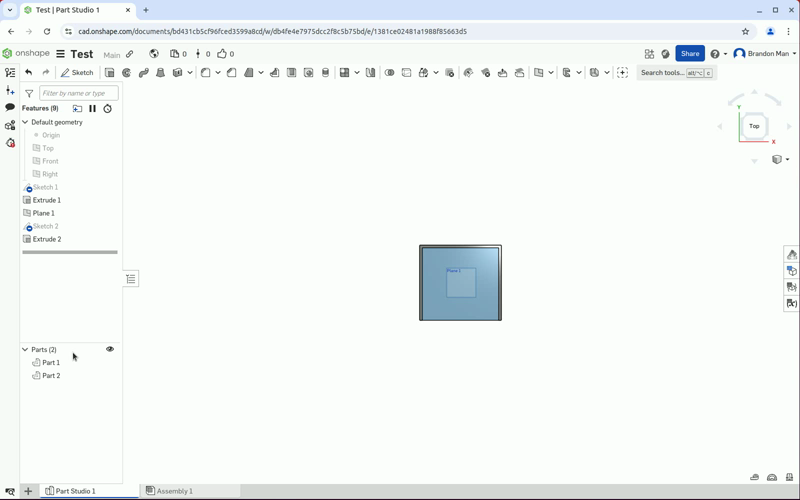
key(shift+p)
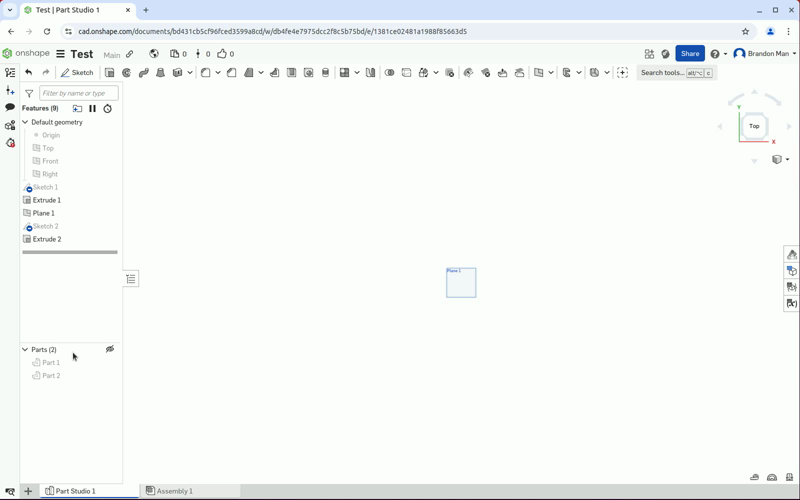
key(space)
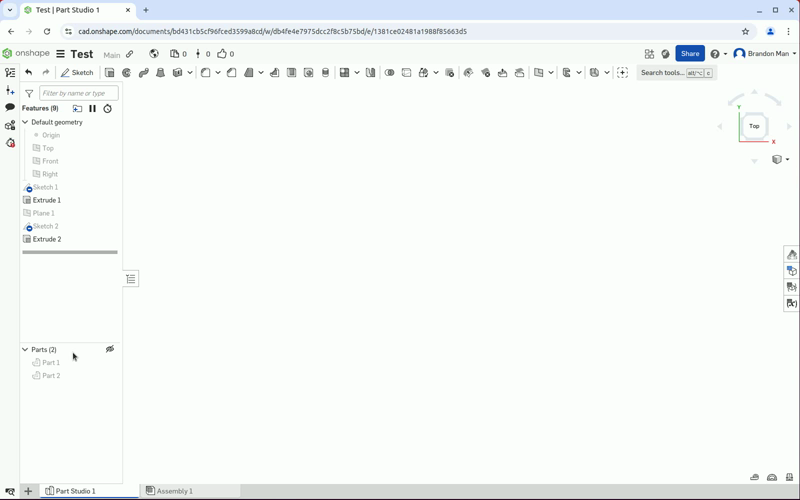
key_down(shift)
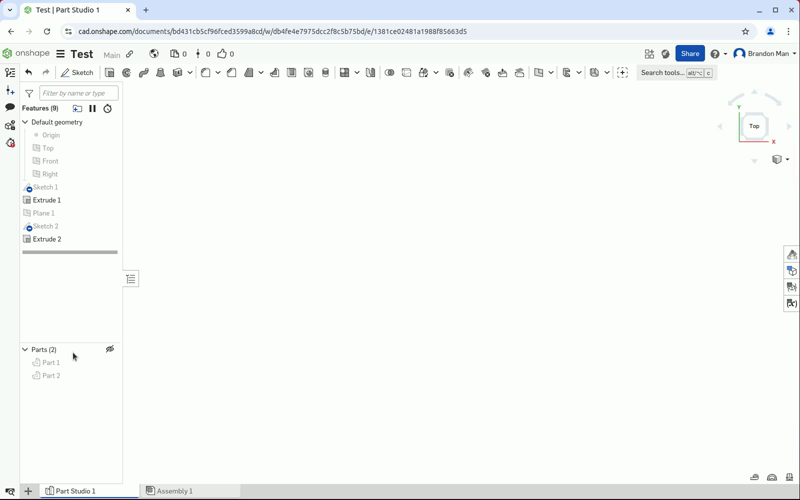
key(up)
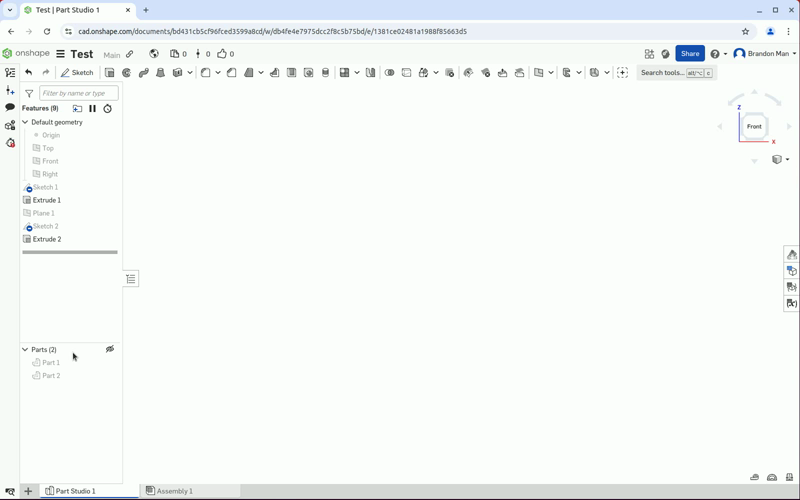
key_up(shift)
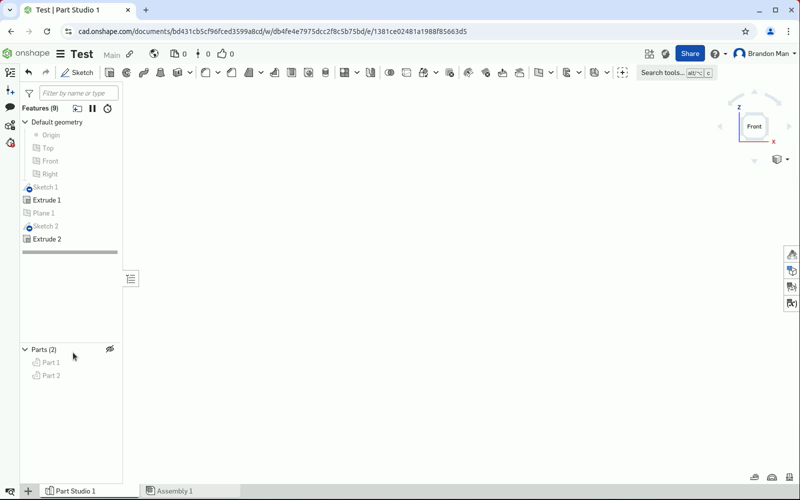
mouse_move(73, 352)
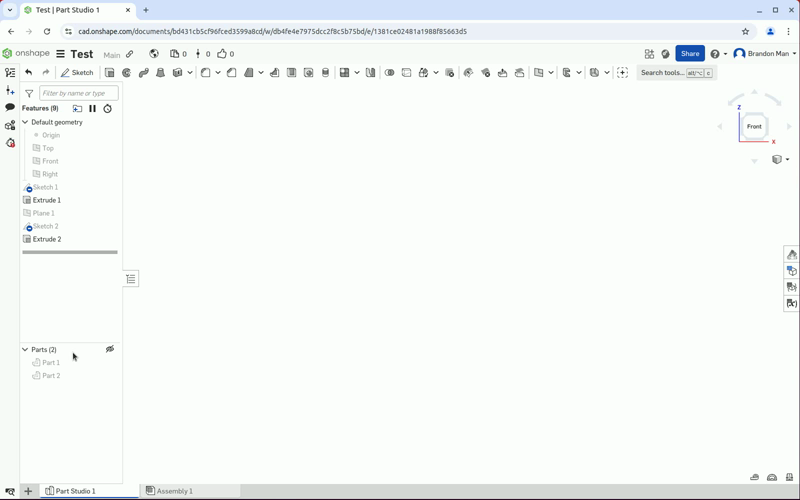
key(shift+y)
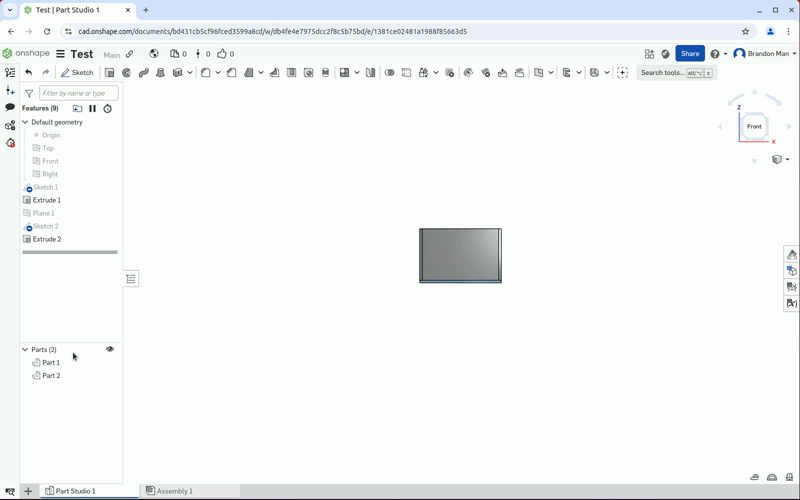
mouse_move(541, 75)
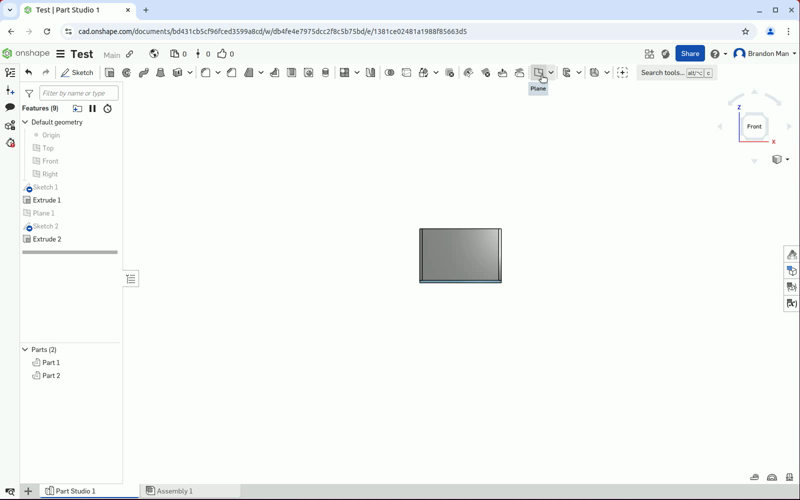
click(541, 75)
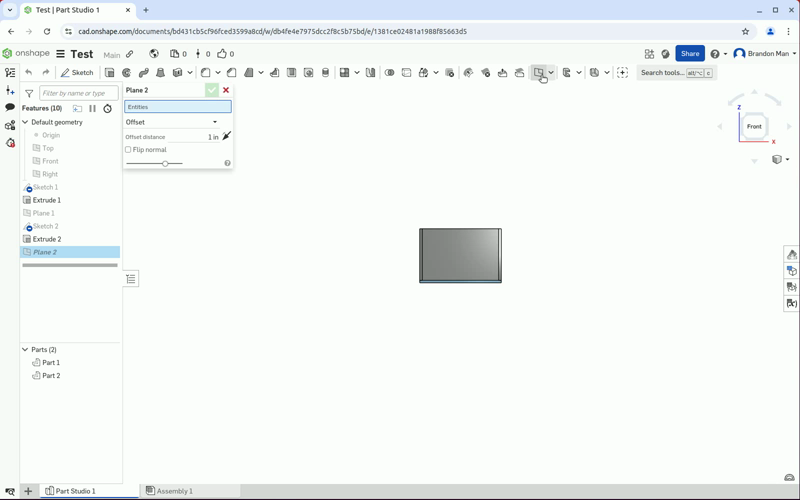
mouse_move(73, 163)
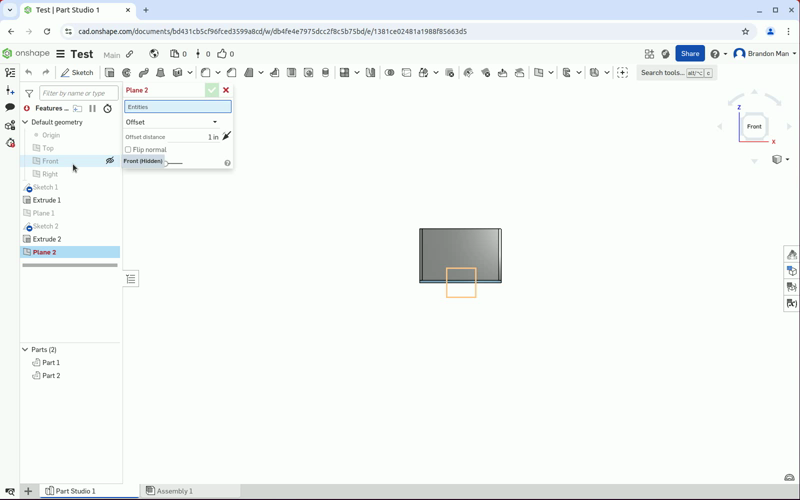
click(73, 163)
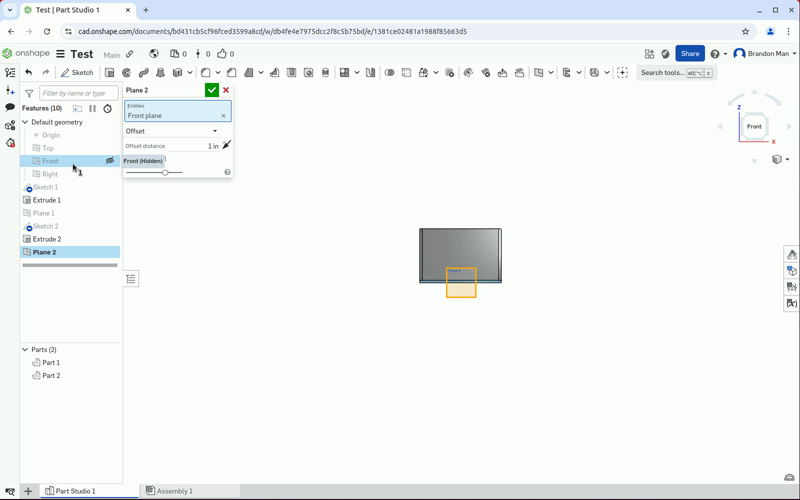
key(tab, 2)
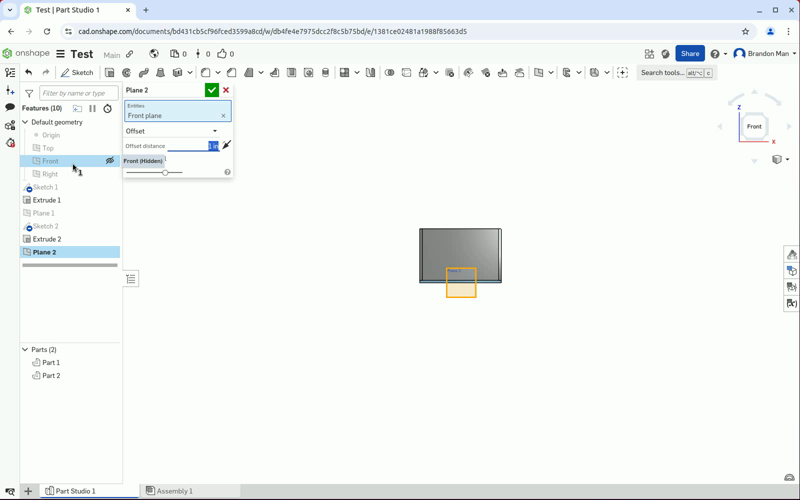
text(7.703)
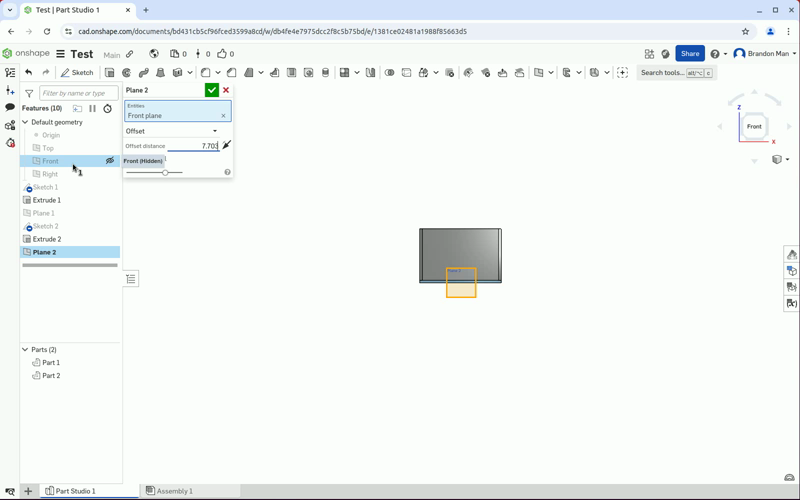
key(enter, 2)
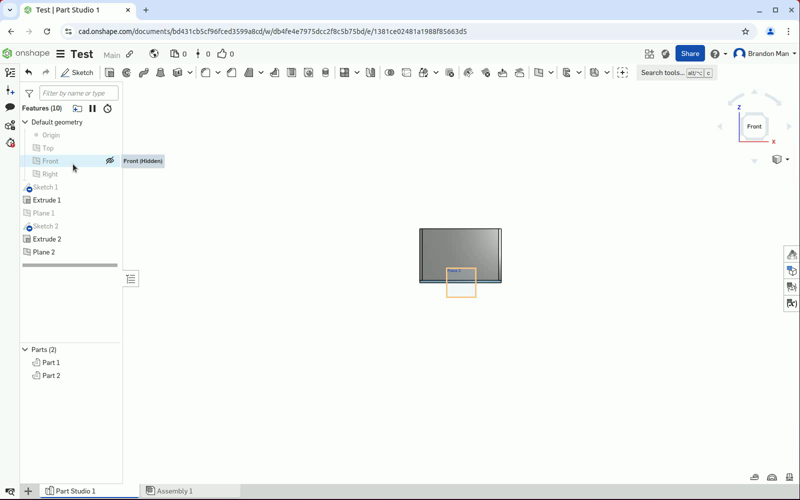
key(shift+s)
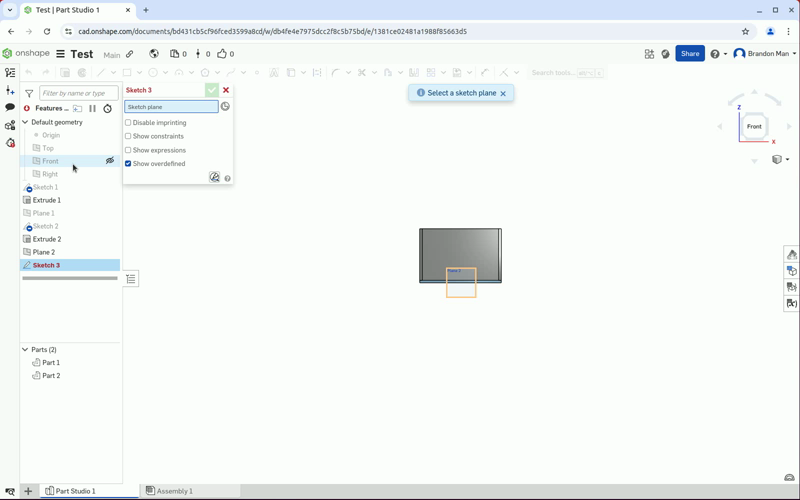
mouse_move(73, 254)
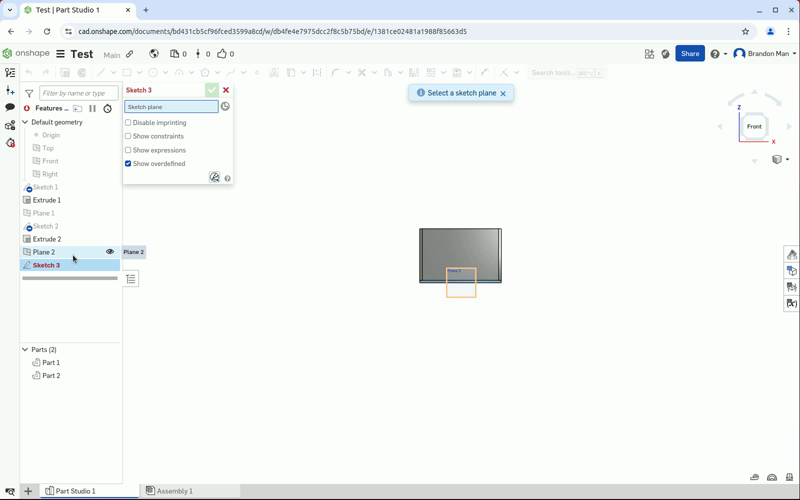
click(73, 254)
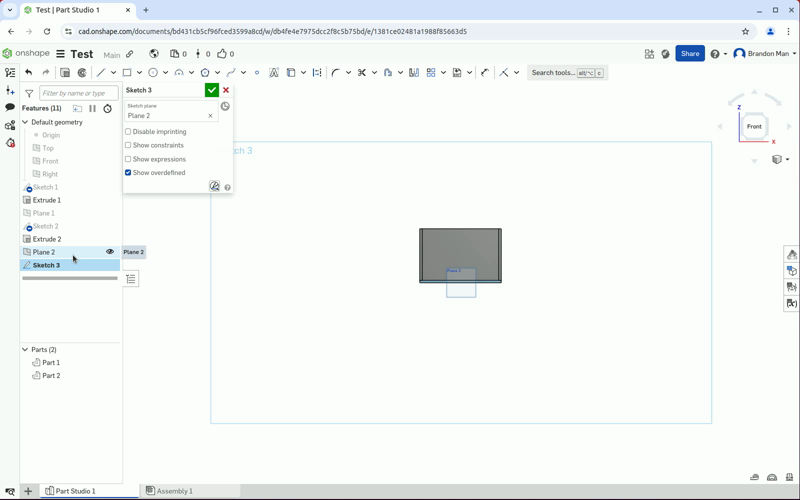
mouse_move(73, 352)
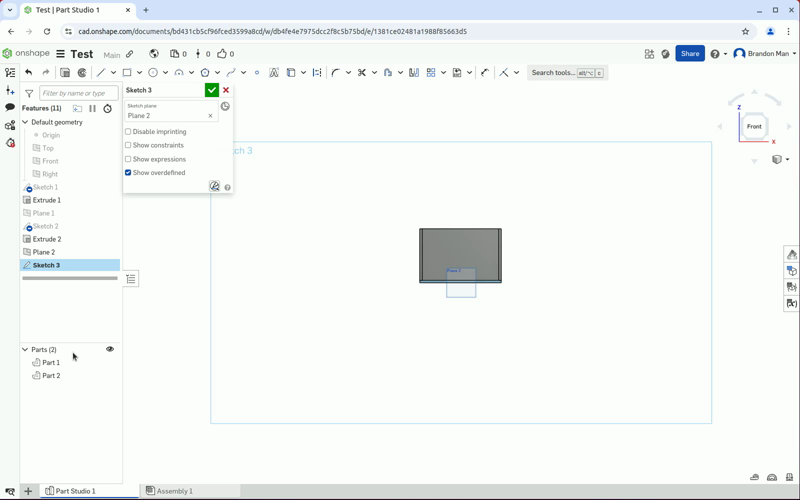
key(y)
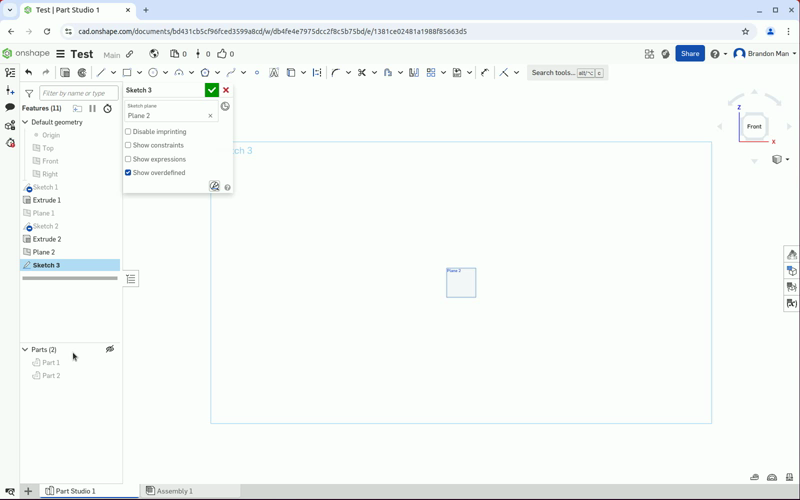
key(l)
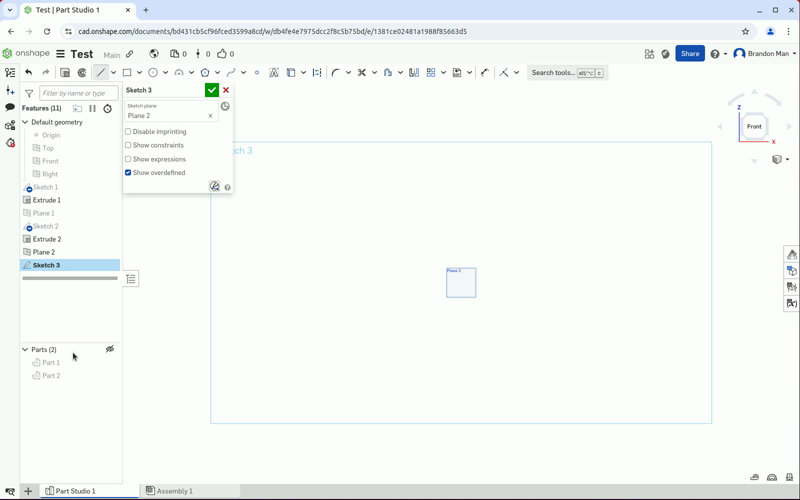
key_down(shift)
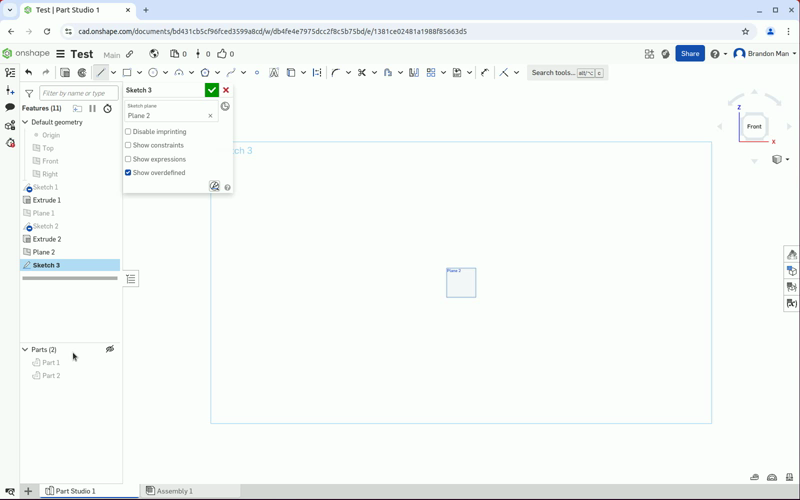
mouse_move(470, 282)
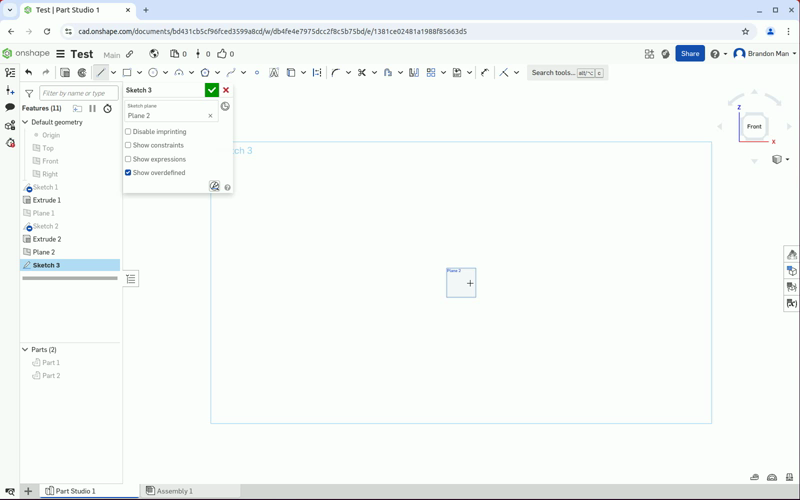
click(470, 282)
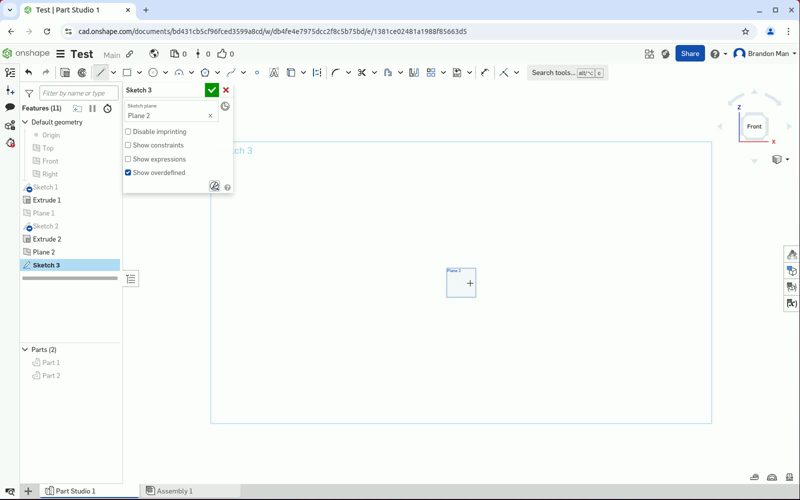
key_up(shift)
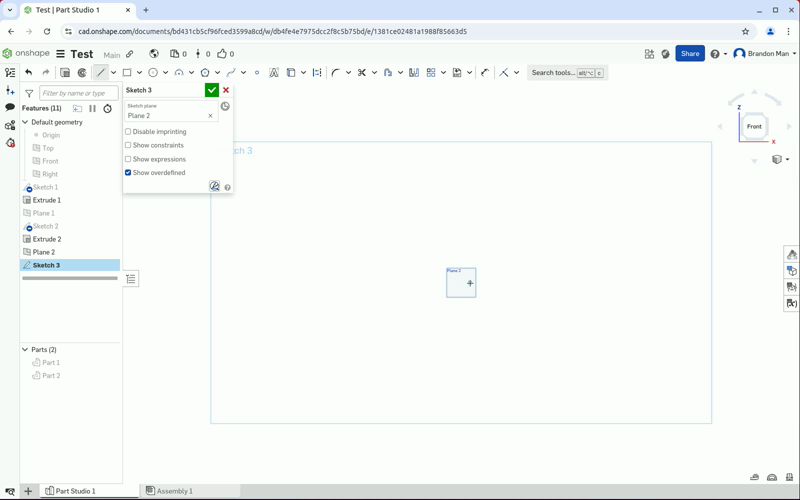
key_down(shift)
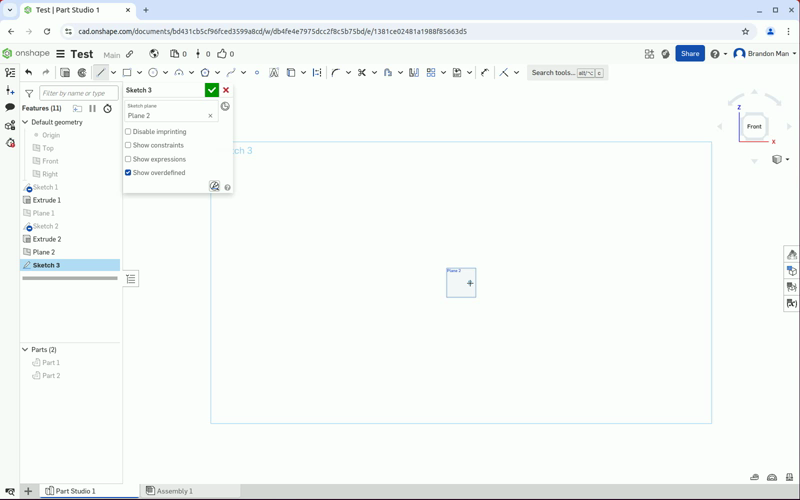
mouse_move(500, 282)
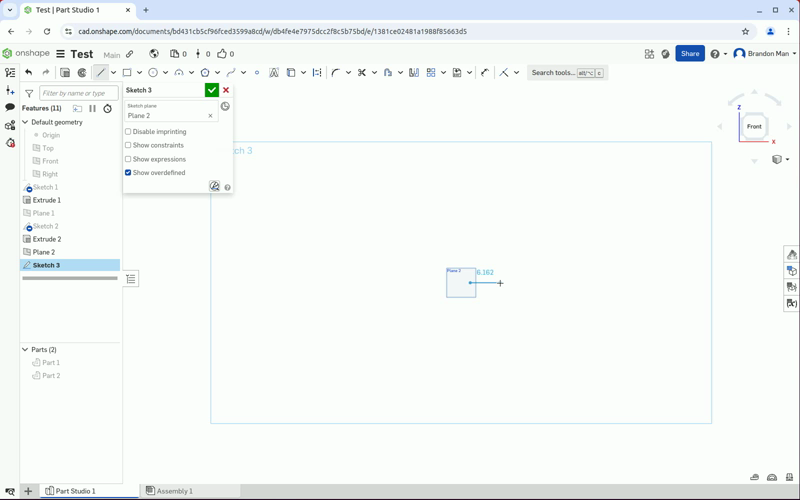
mouse_move(501, 282)
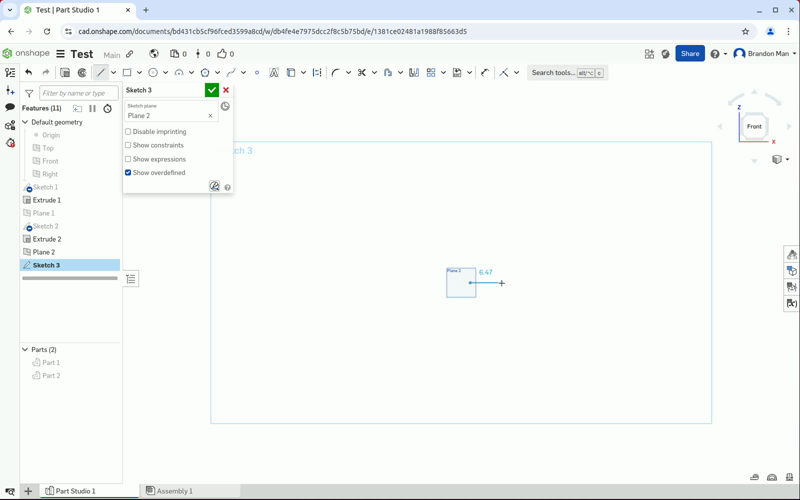
click(501, 282)
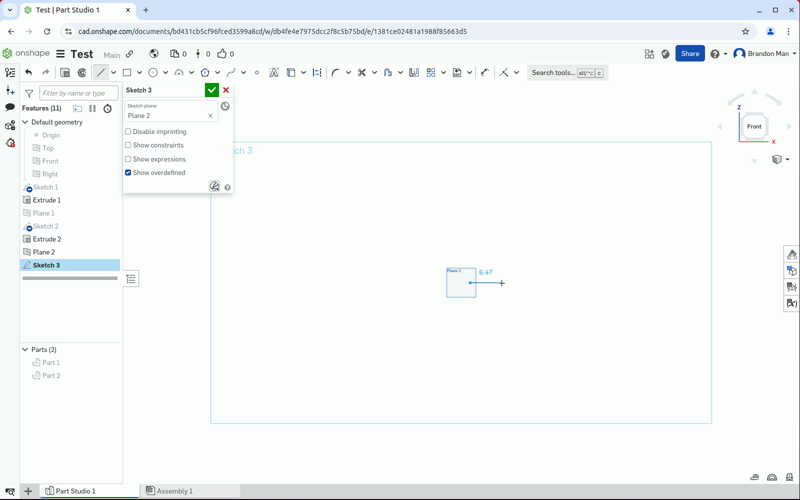
key_up(shift)
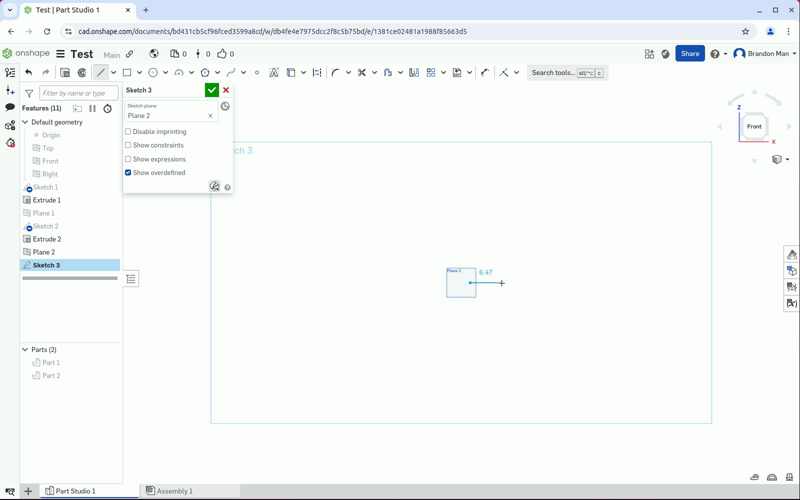
key_down(shift)
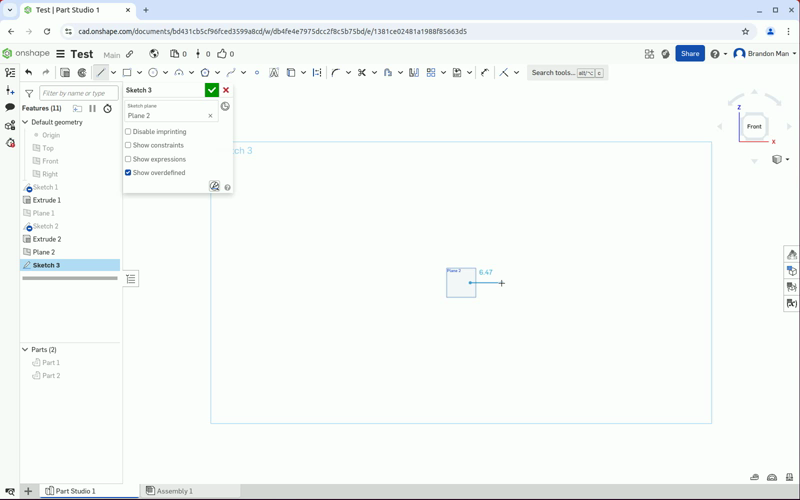
mouse_move(531, 282)
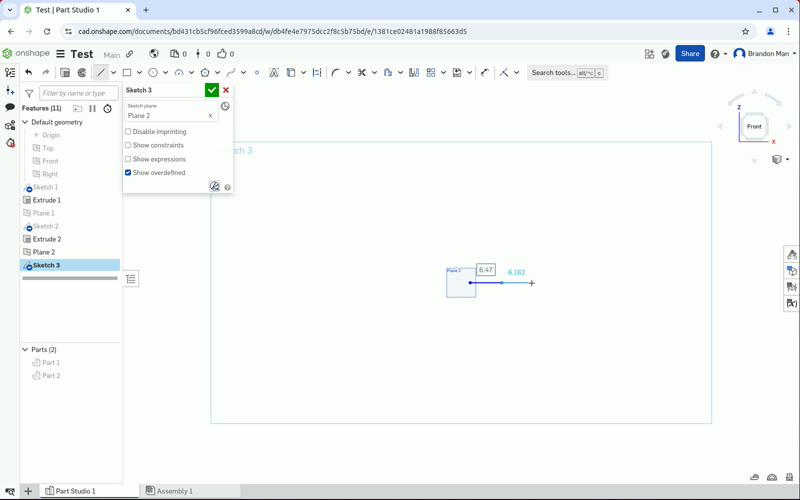
mouse_move(501, 228)
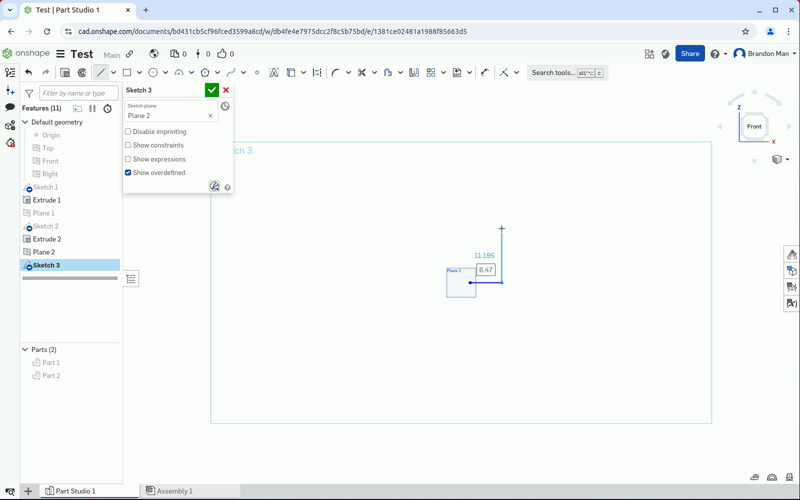
click(501, 228)
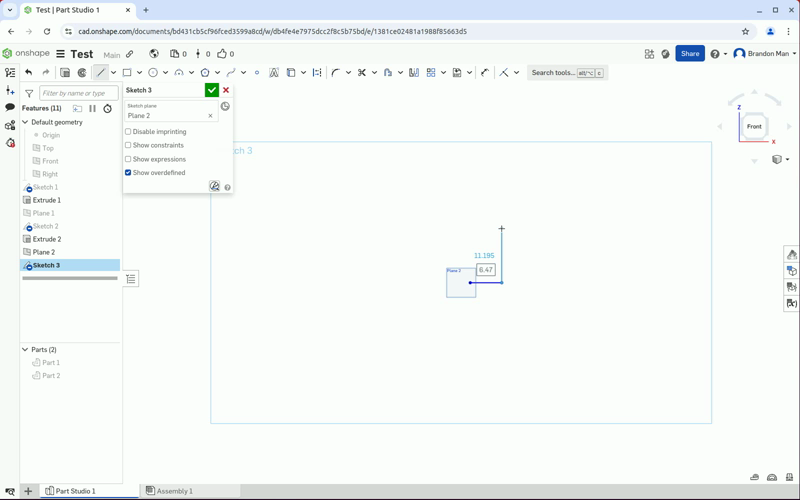
key_up(shift)
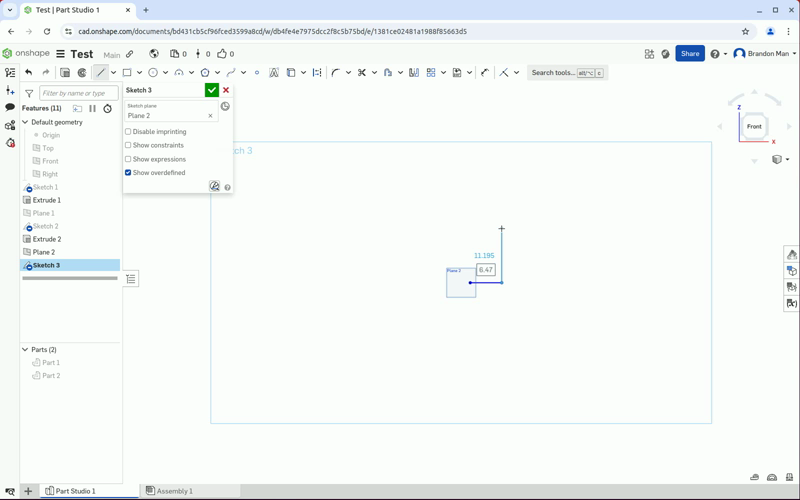
key_down(shift)
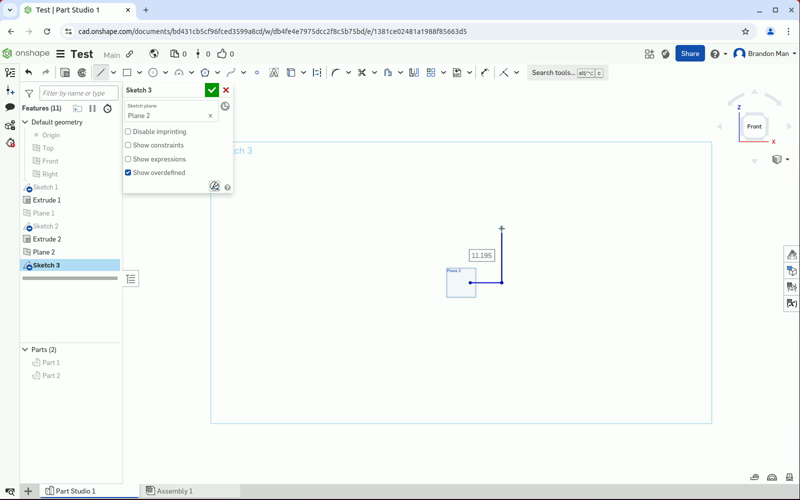
mouse_move(531, 228)
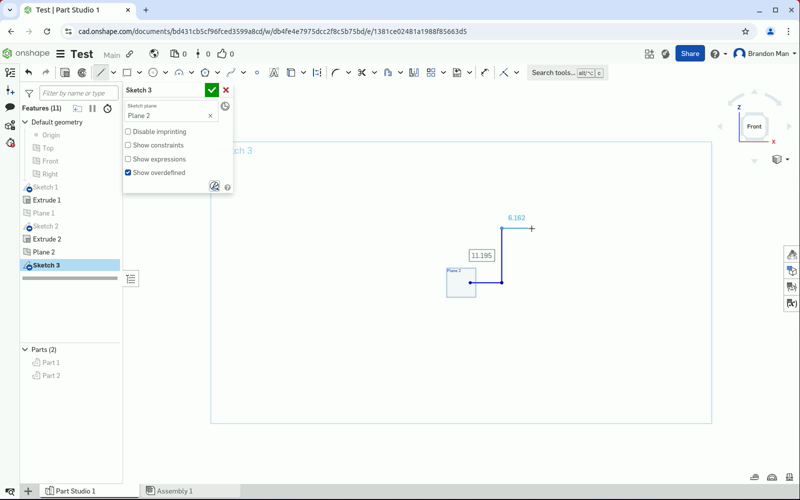
mouse_move(499, 228)
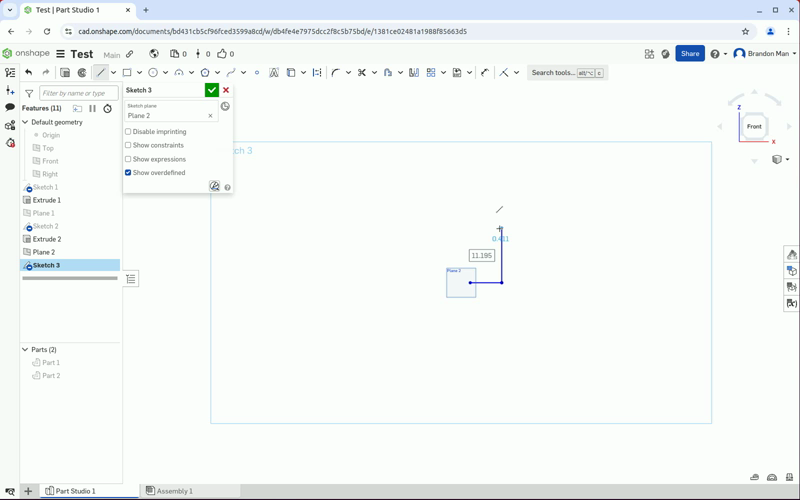
scroll(6)
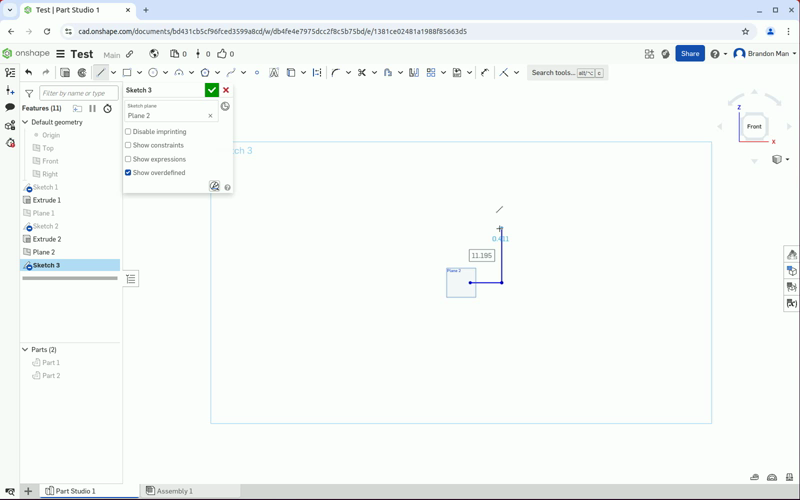
scroll(6)
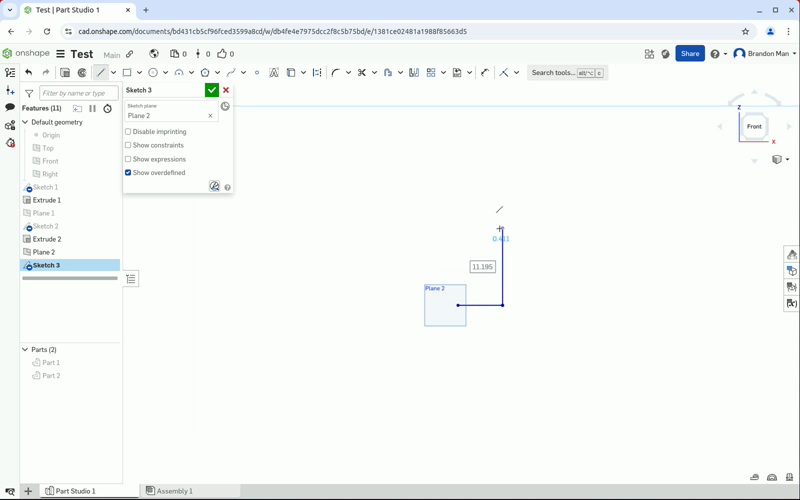
scroll(6)
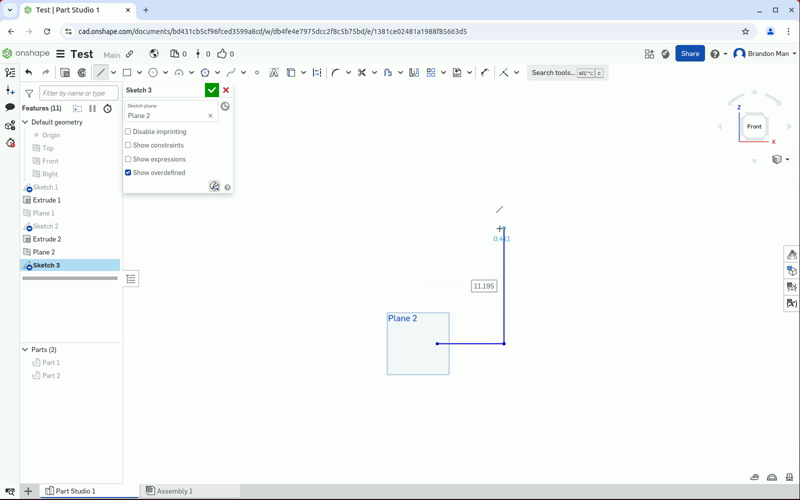
scroll(6)
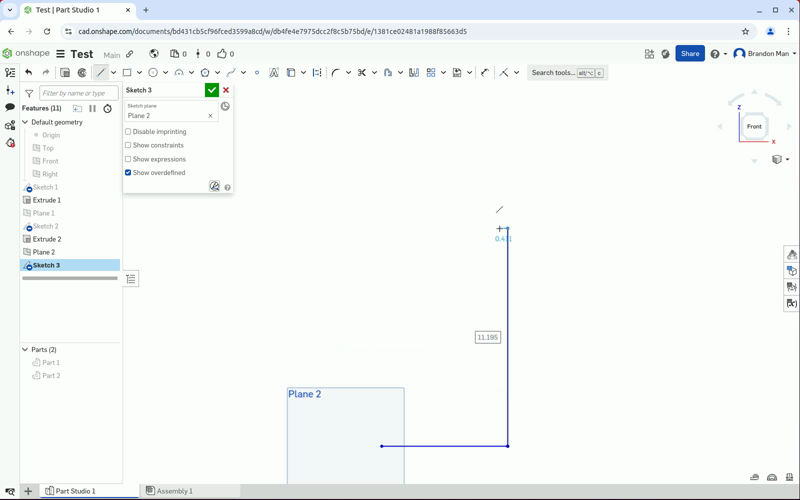
scroll(6)
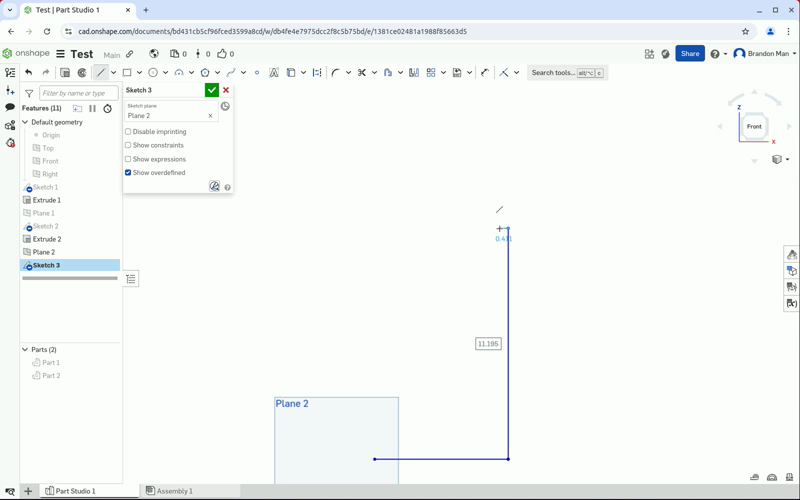
scroll(6)
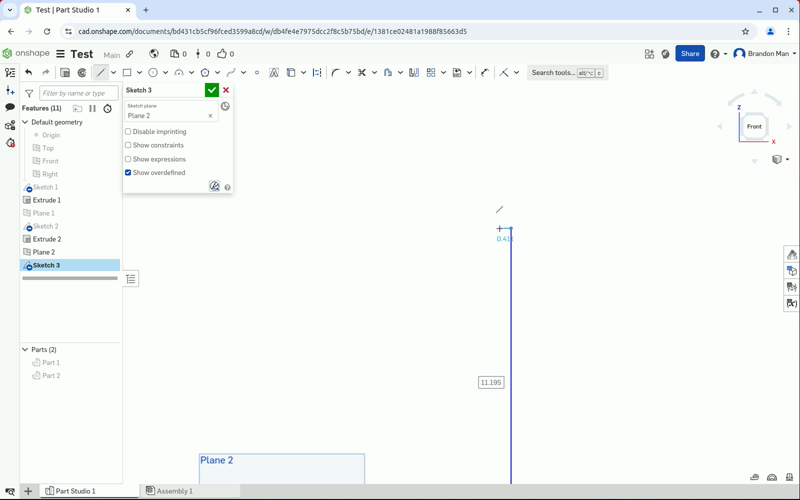
scroll(6)
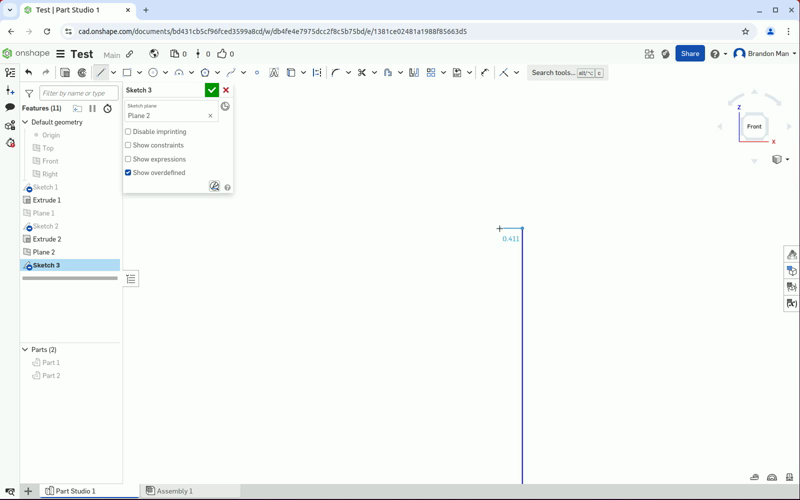
click(499, 228)
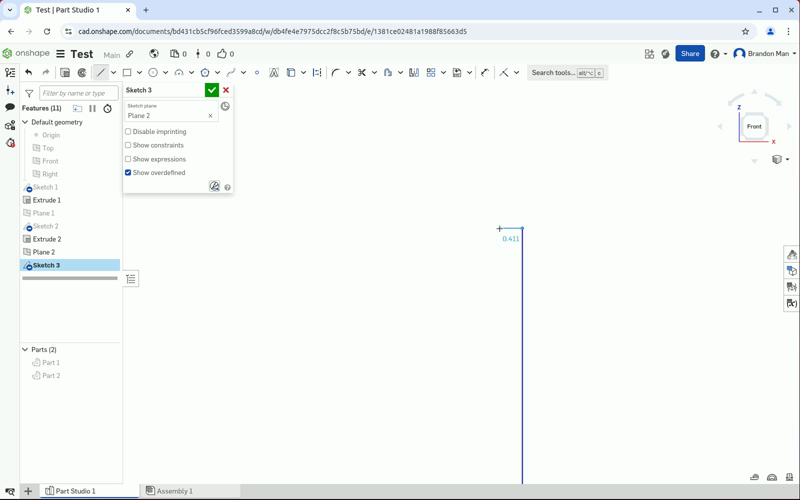
scroll(-6)
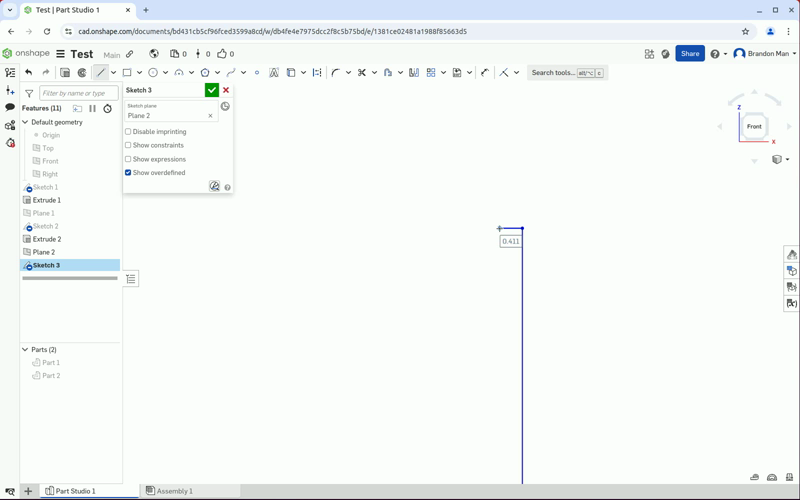
scroll(-6)
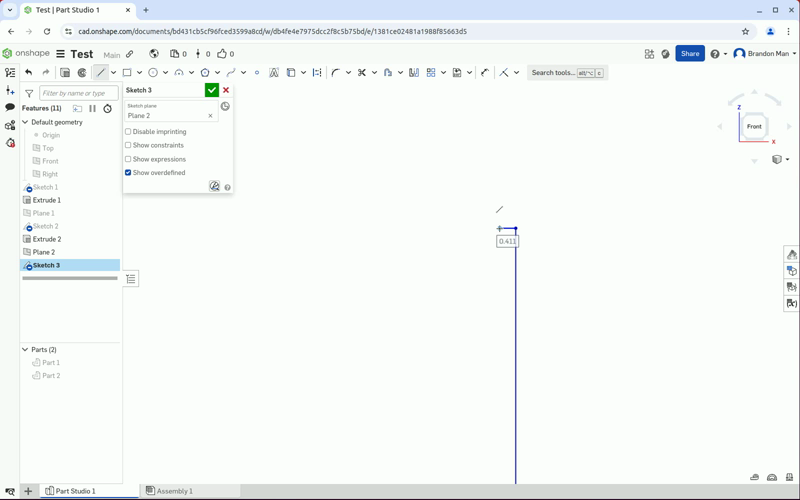
scroll(-6)
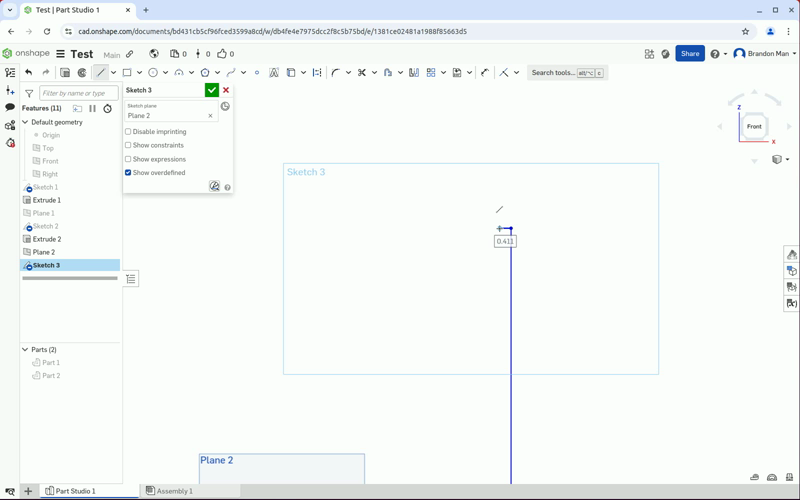
scroll(-6)
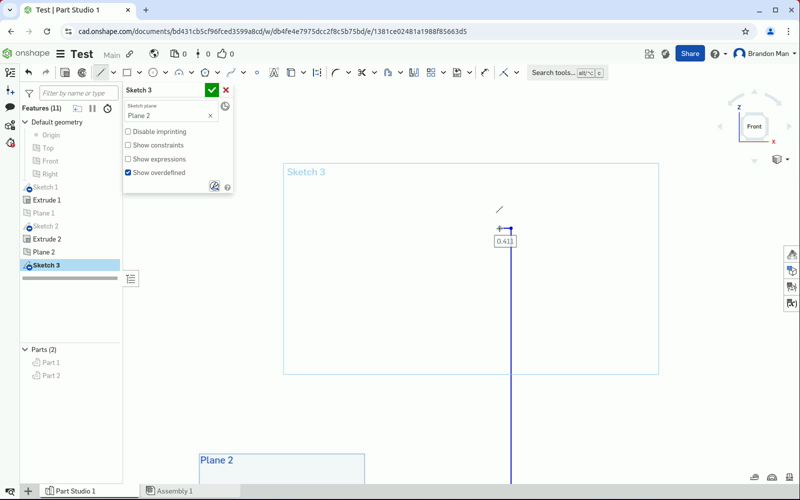
scroll(-6)
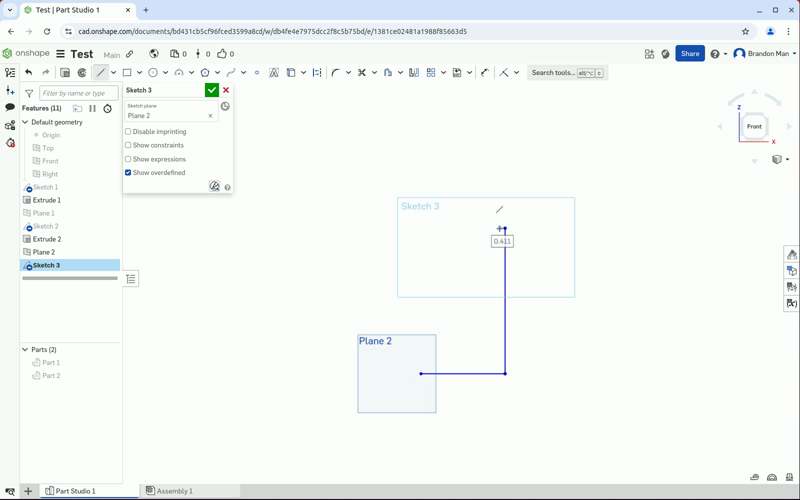
scroll(-6)
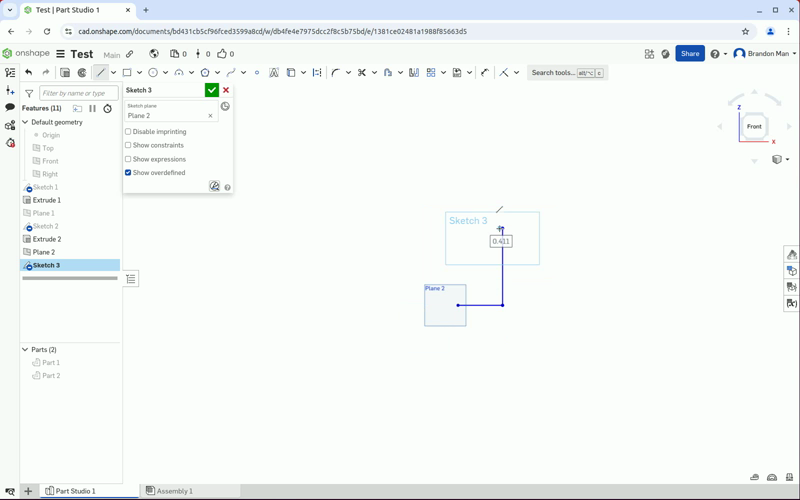
scroll(-6)
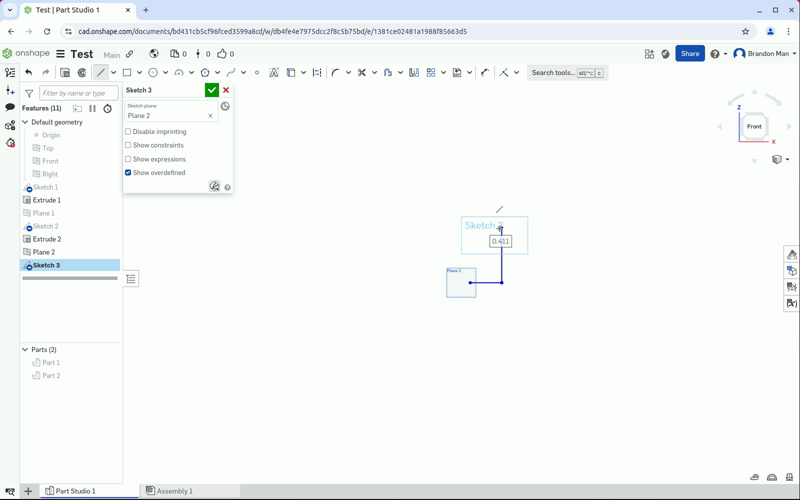
key_up(shift)
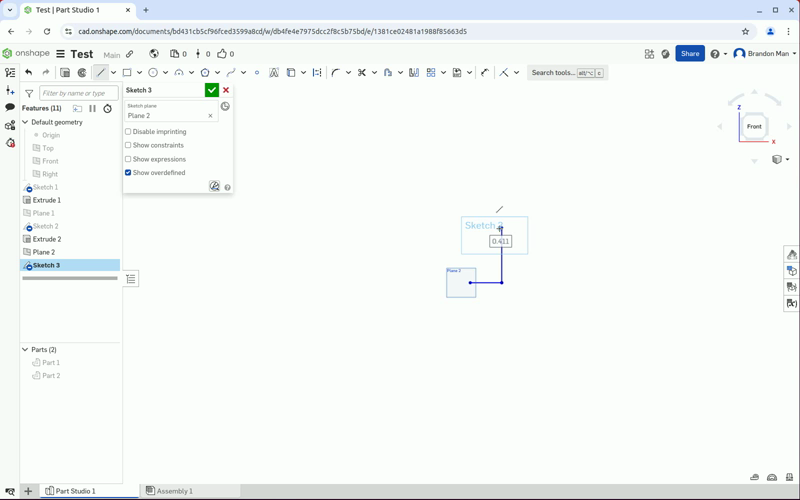
key_down(shift)
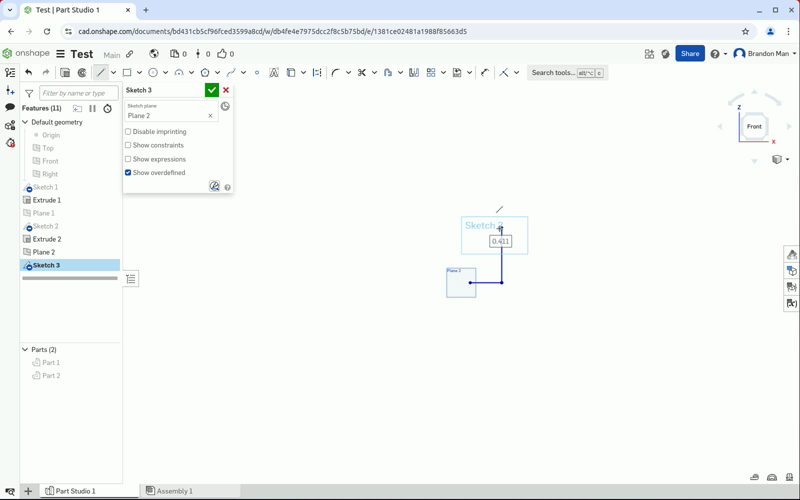
mouse_move(529, 228)
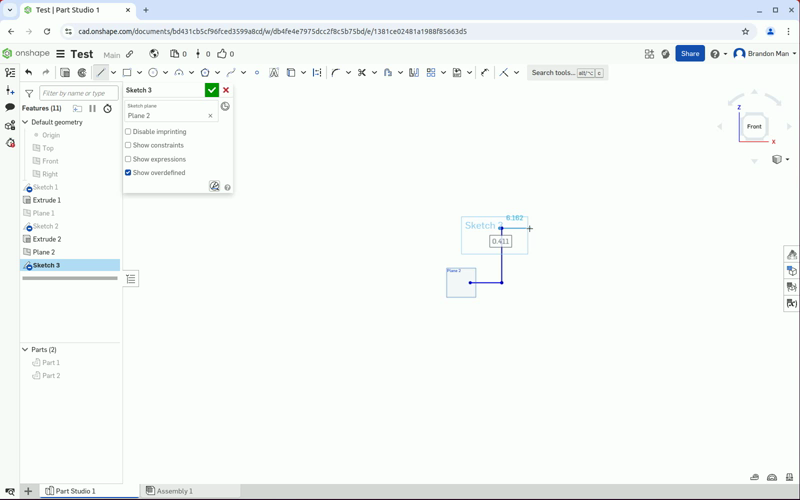
mouse_move(499, 280)
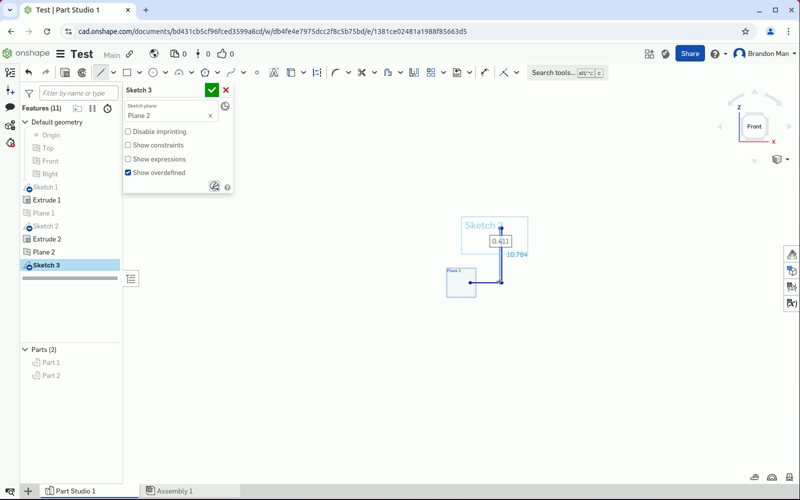
scroll(6)
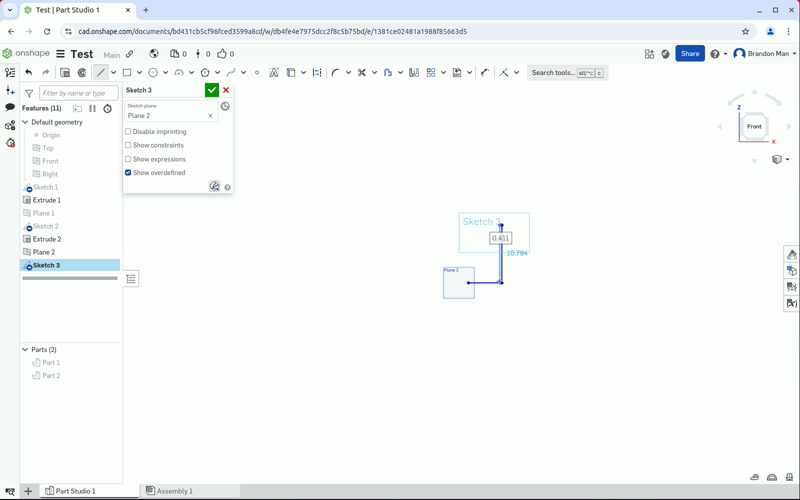
scroll(6)
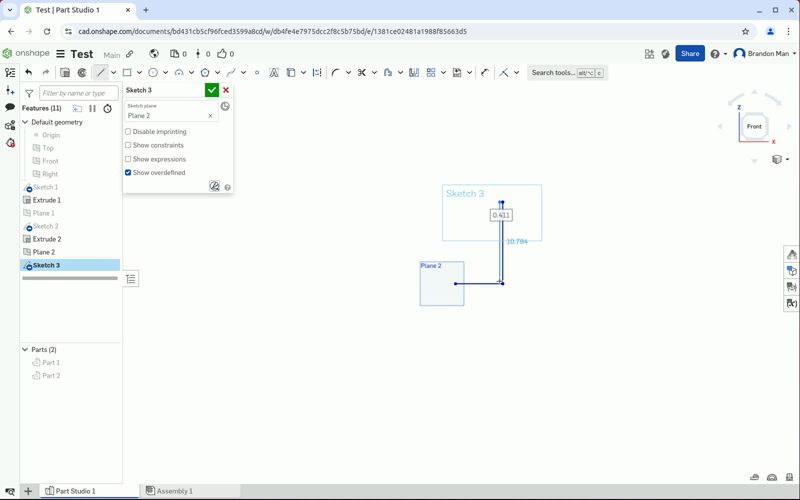
scroll(6)
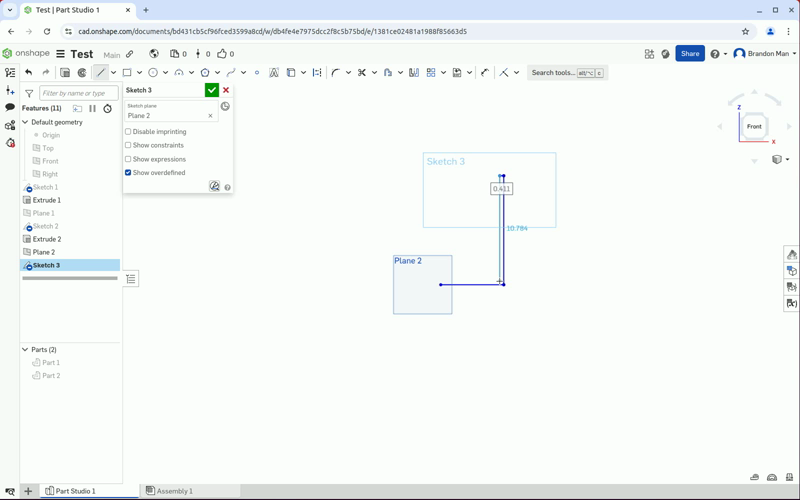
scroll(6)
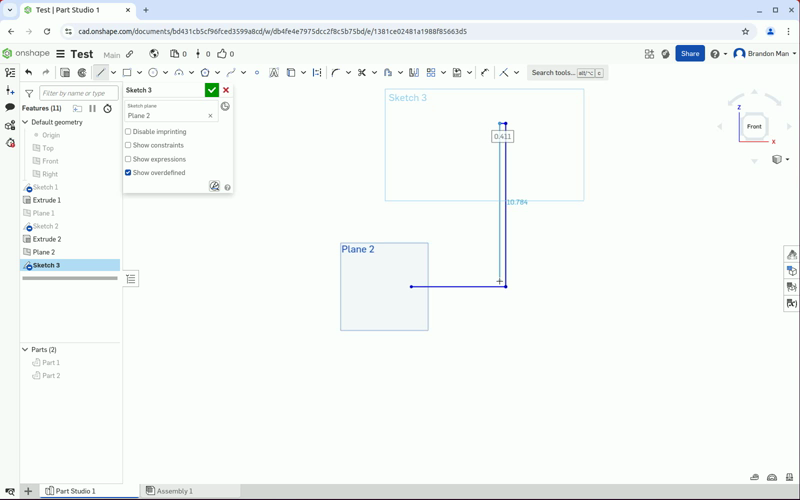
scroll(6)
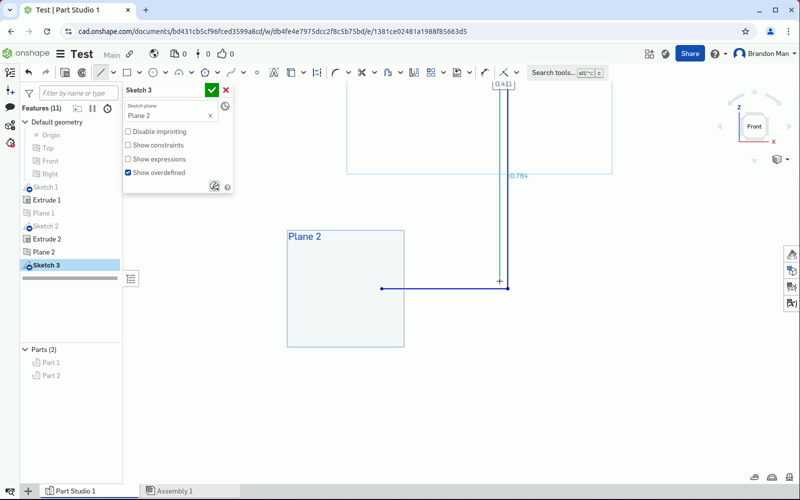
scroll(6)
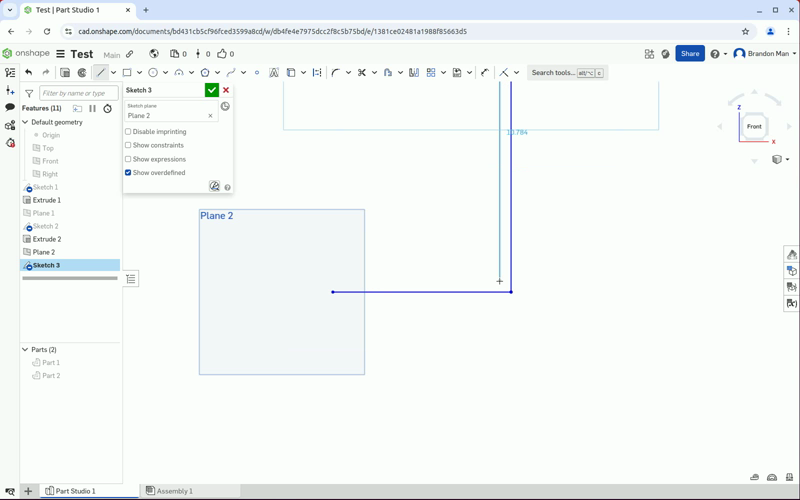
scroll(6)
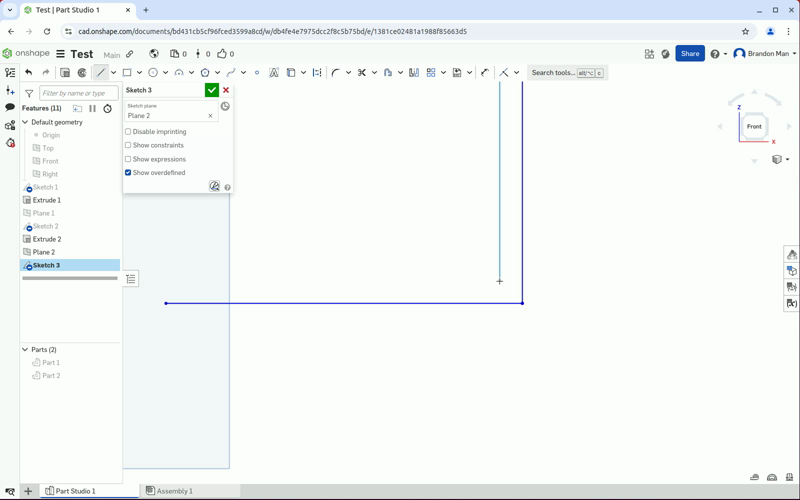
click(499, 280)
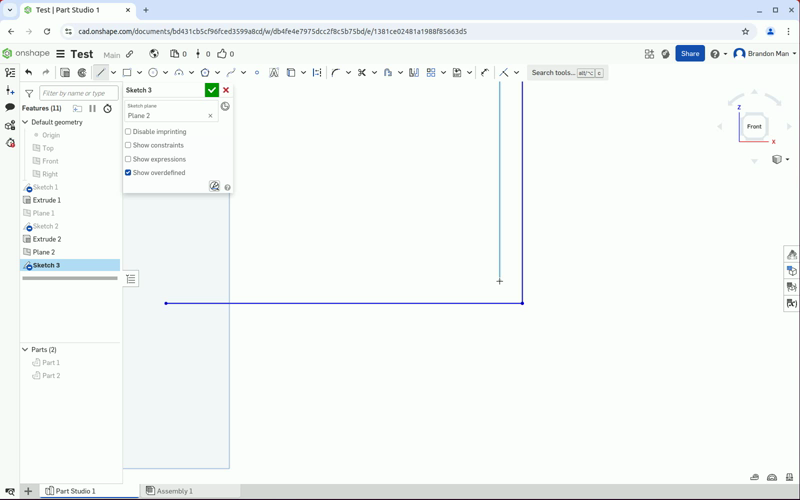
scroll(-6)
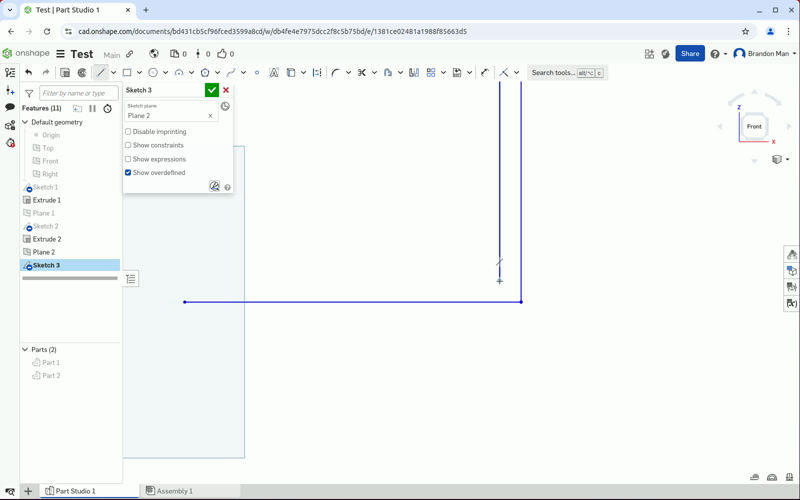
scroll(-6)
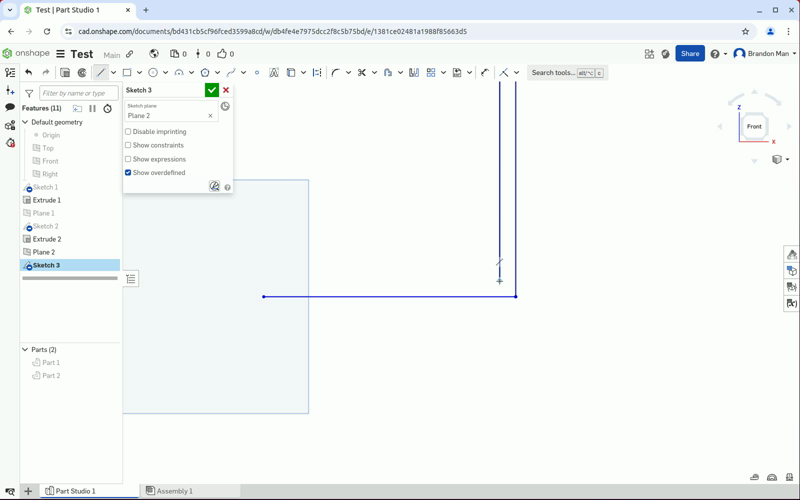
scroll(-6)
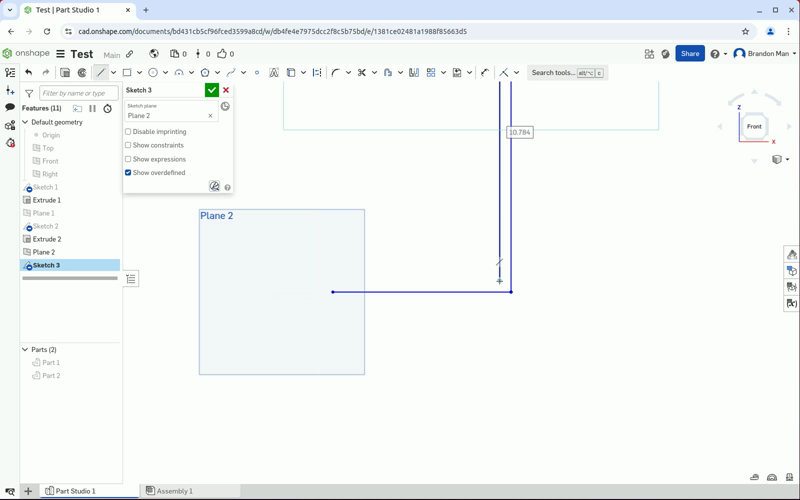
scroll(-6)
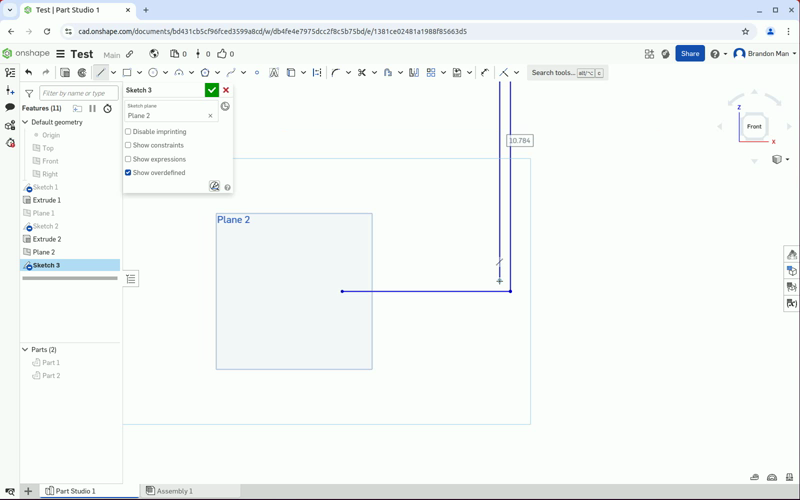
scroll(-6)
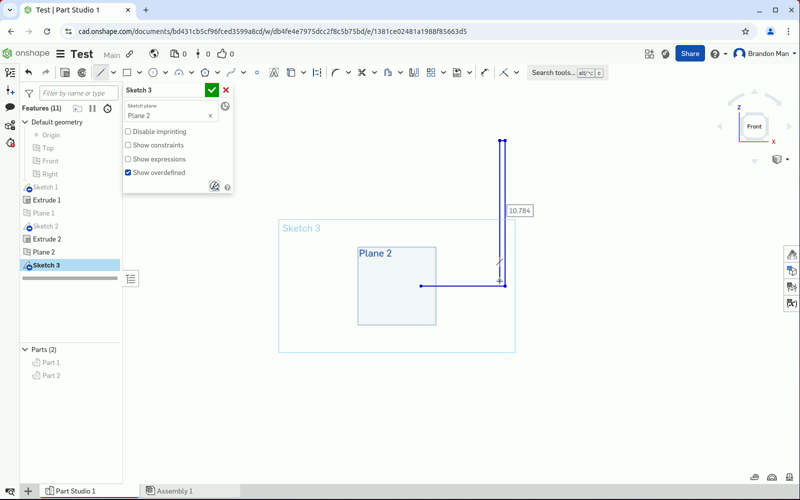
scroll(-6)
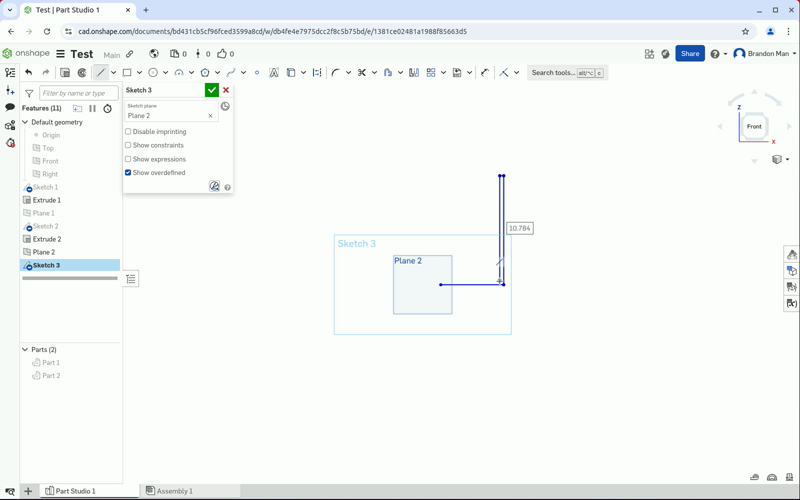
scroll(-6)
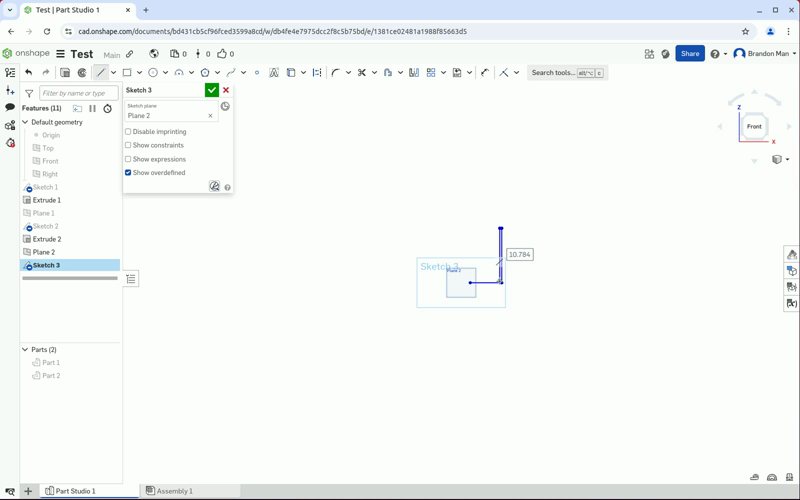
key_up(shift)
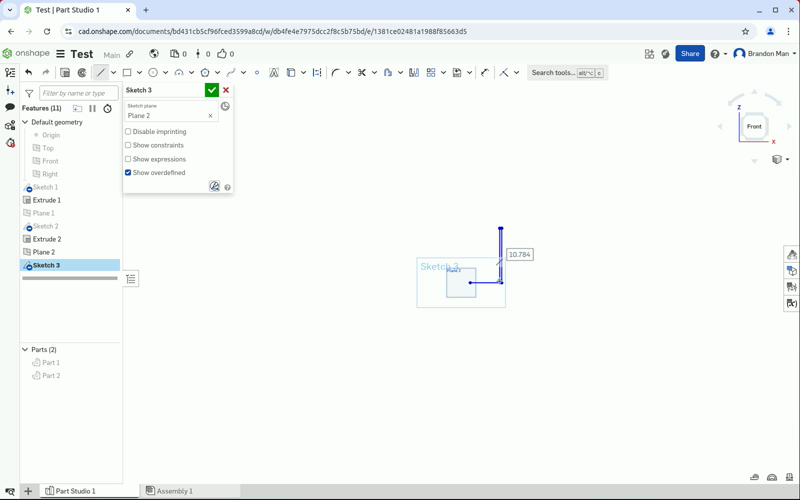
key_down(shift)
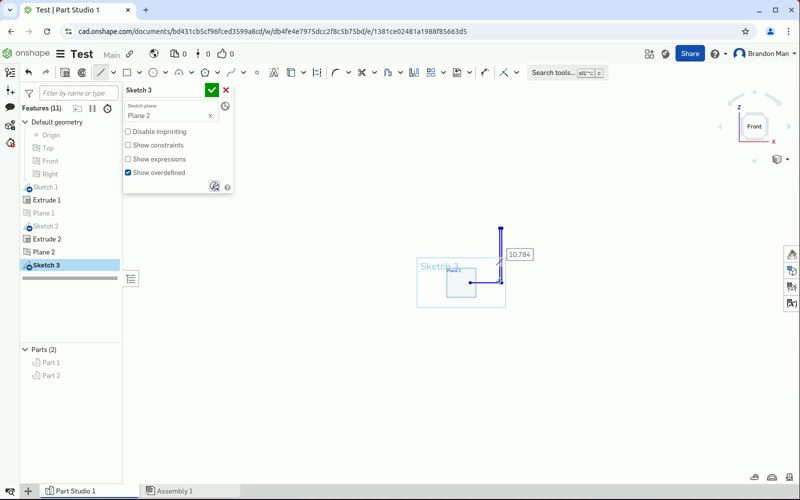
mouse_move(529, 280)
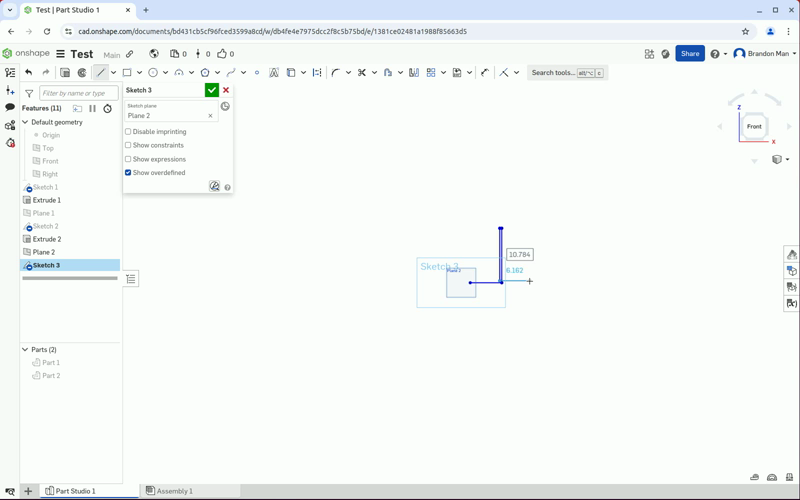
mouse_move(470, 280)
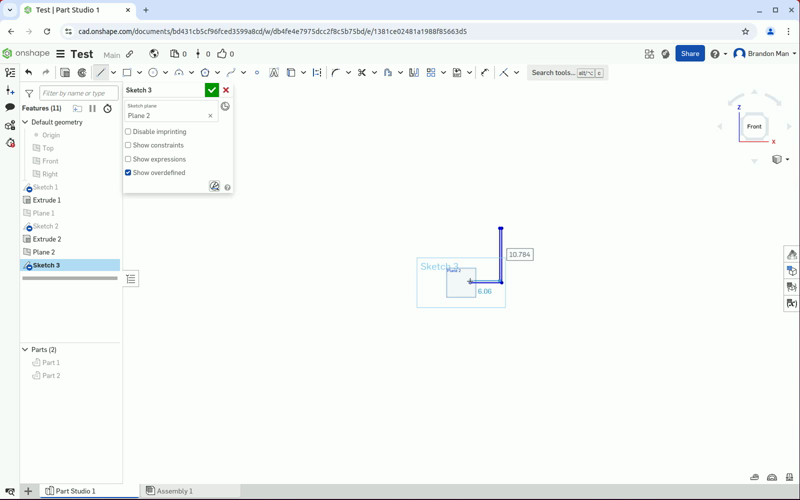
scroll(6)
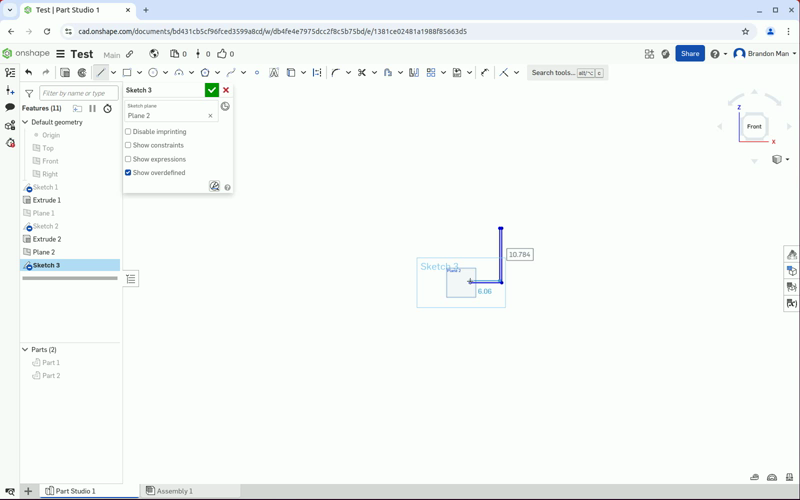
scroll(6)
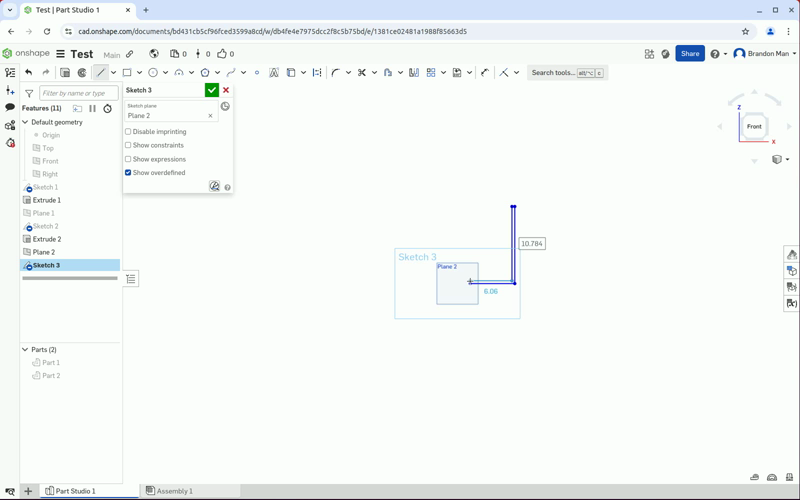
scroll(6)
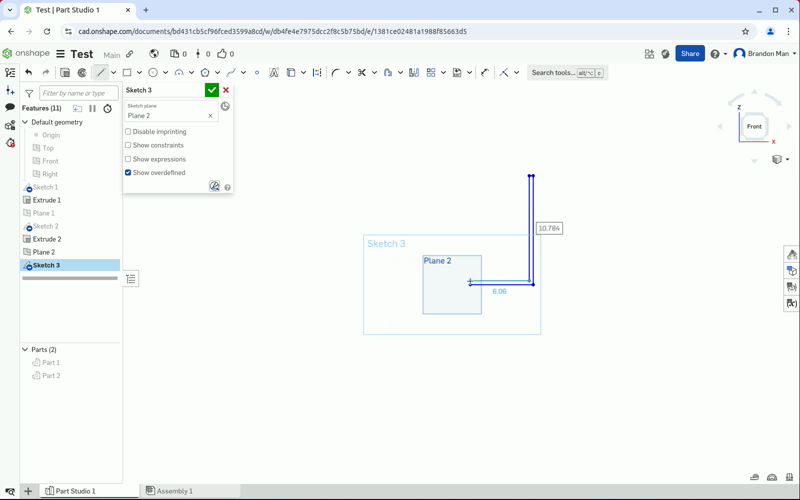
scroll(6)
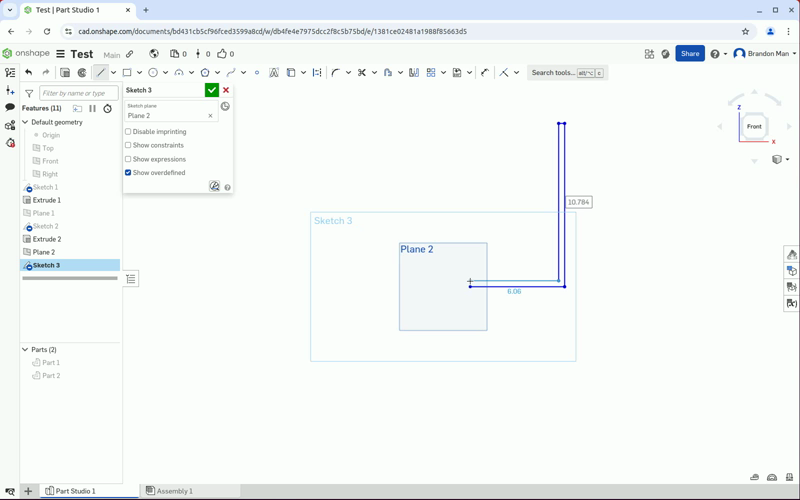
scroll(6)
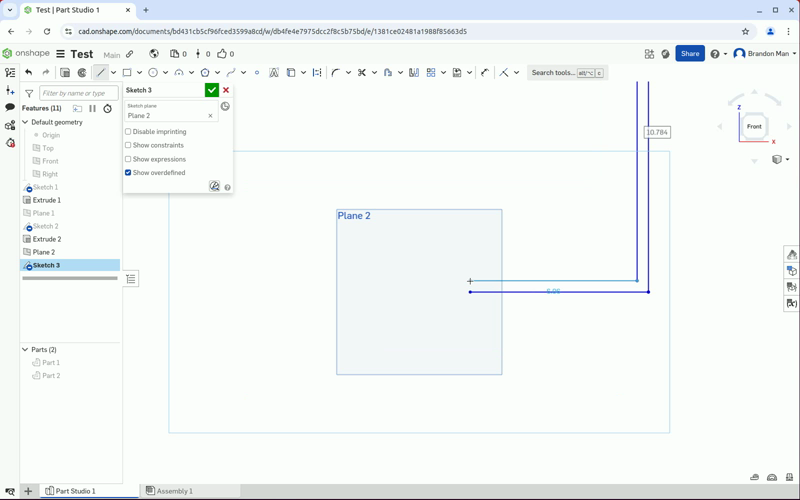
scroll(6)
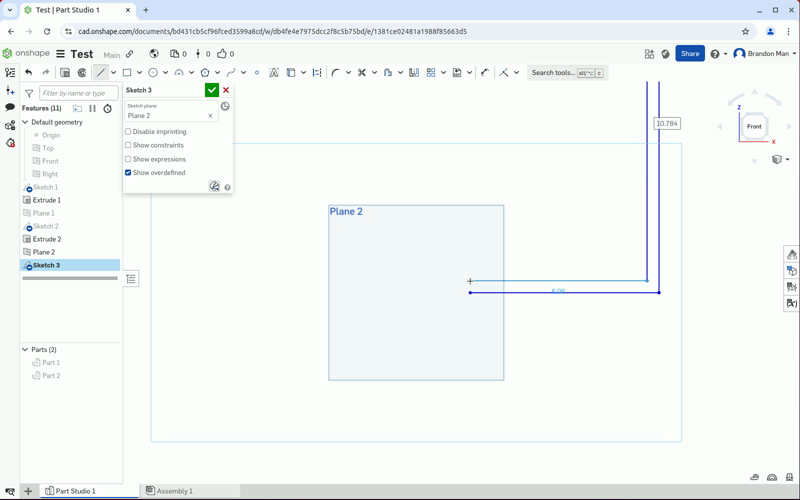
scroll(6)
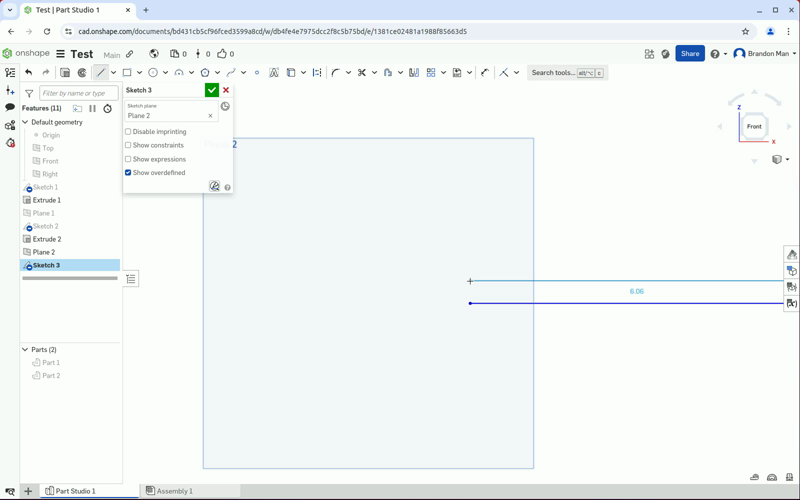
click(470, 280)
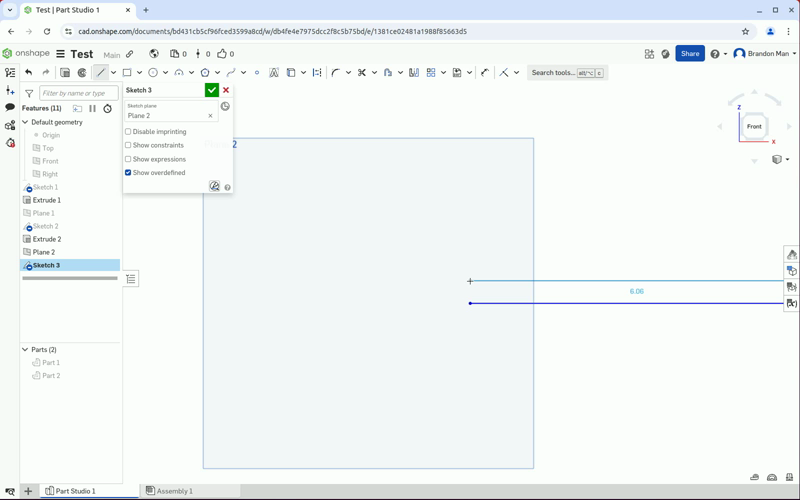
scroll(-6)
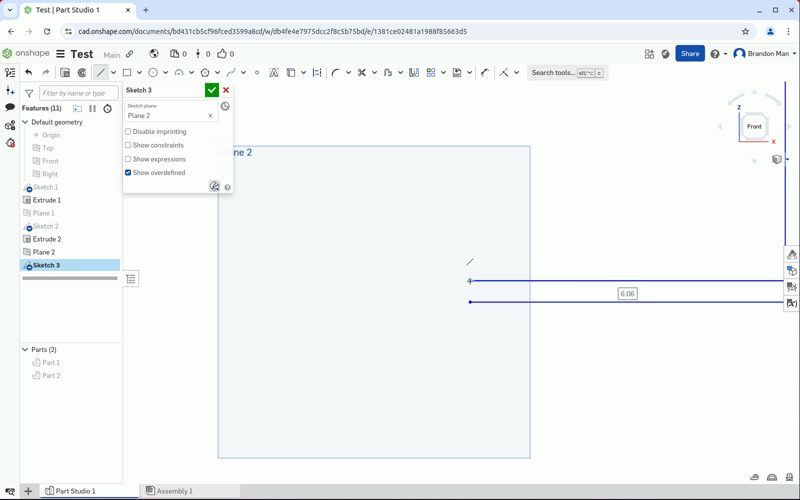
scroll(-6)
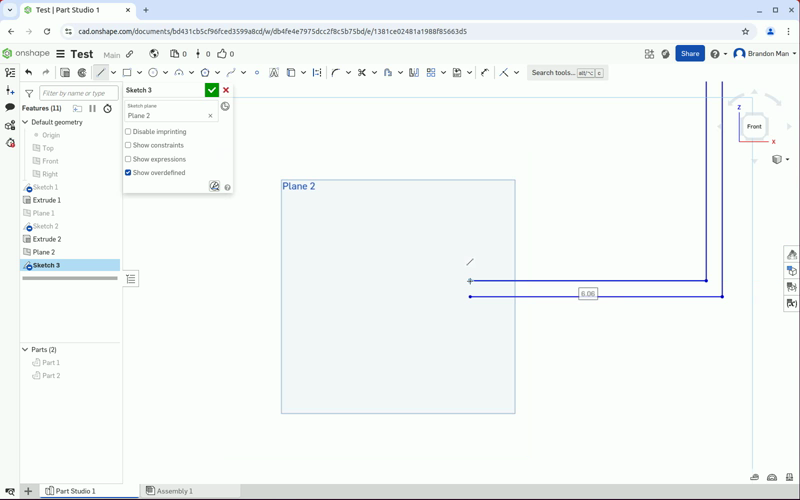
scroll(-6)
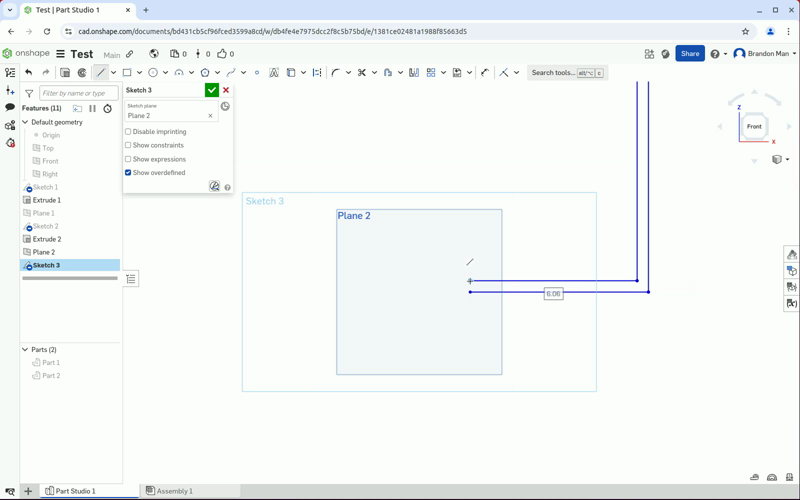
scroll(-6)
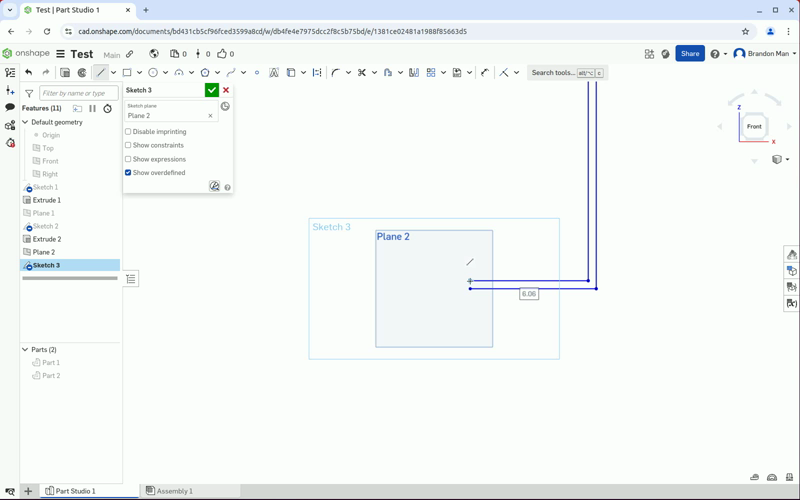
scroll(-6)
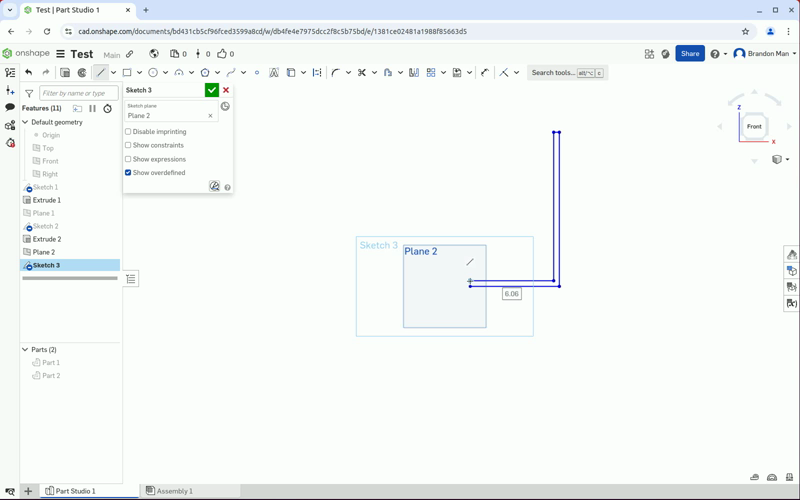
scroll(-6)
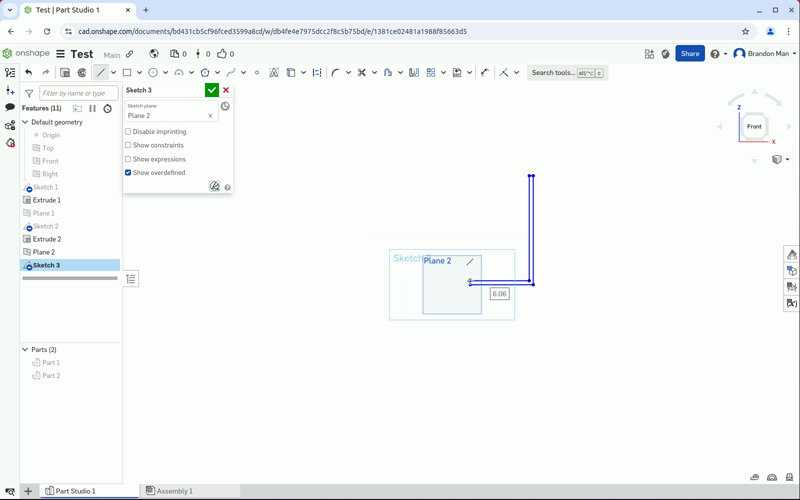
scroll(-6)
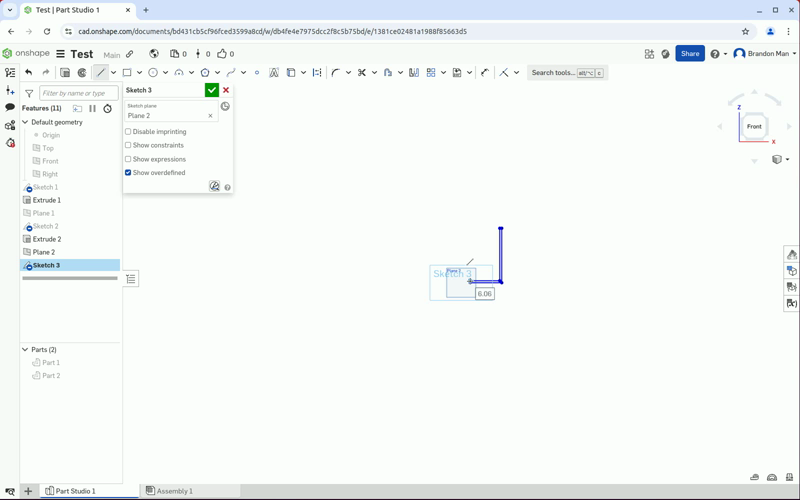
key_up(shift)
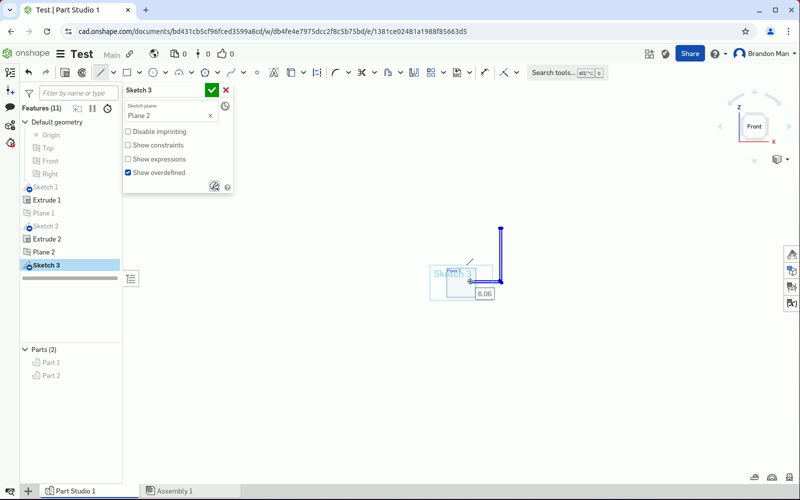
mouse_move(500, 280)
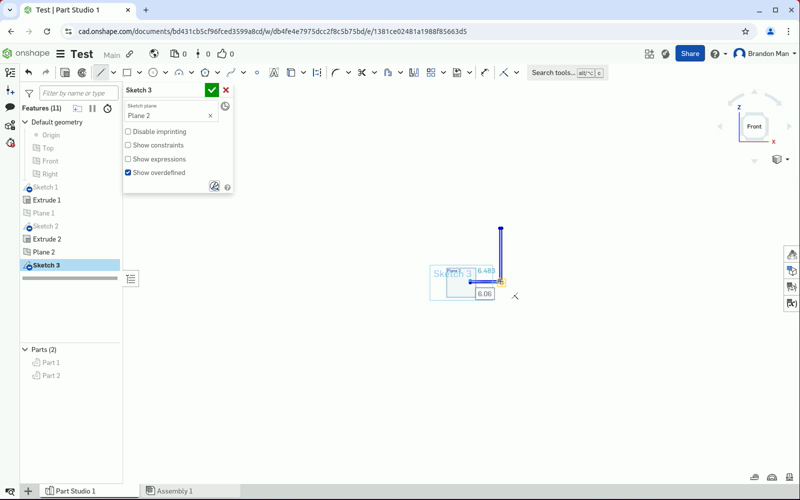
key_down(shift)
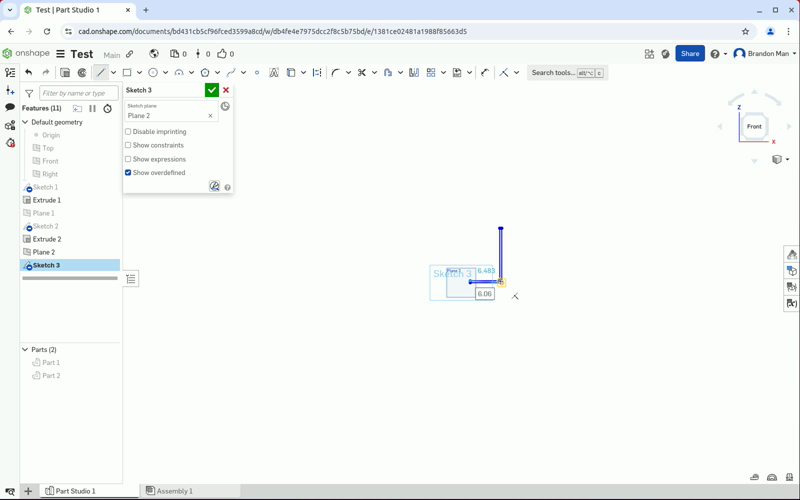
mouse_move(470, 282)
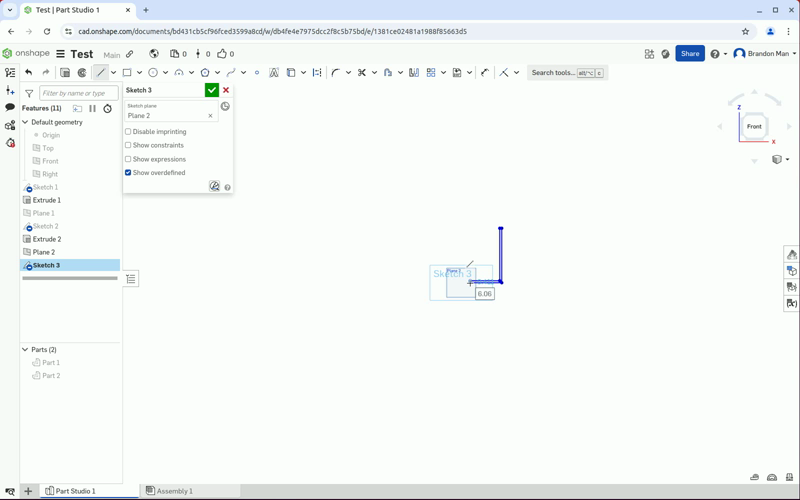
scroll(6)
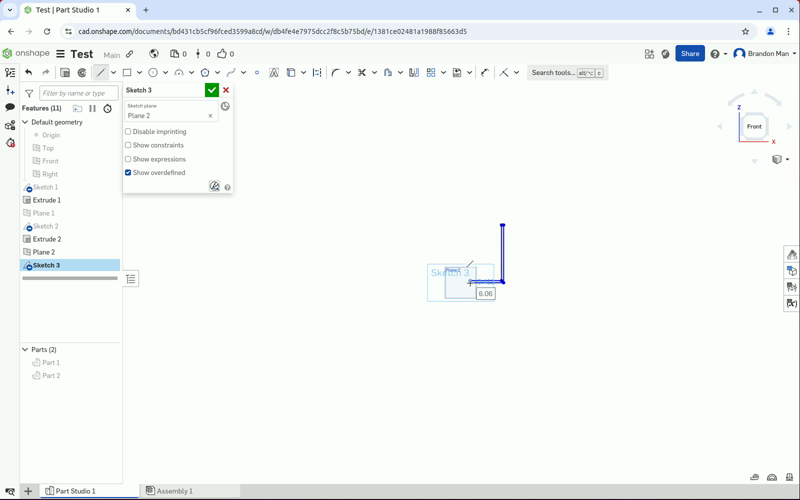
scroll(6)
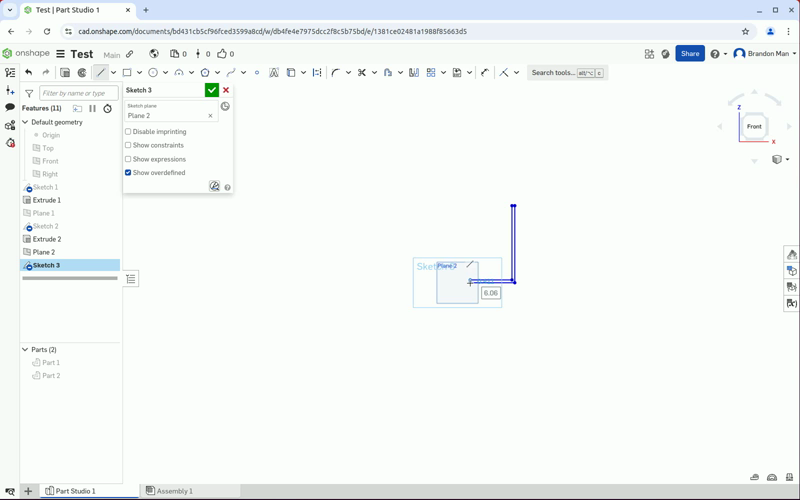
scroll(6)
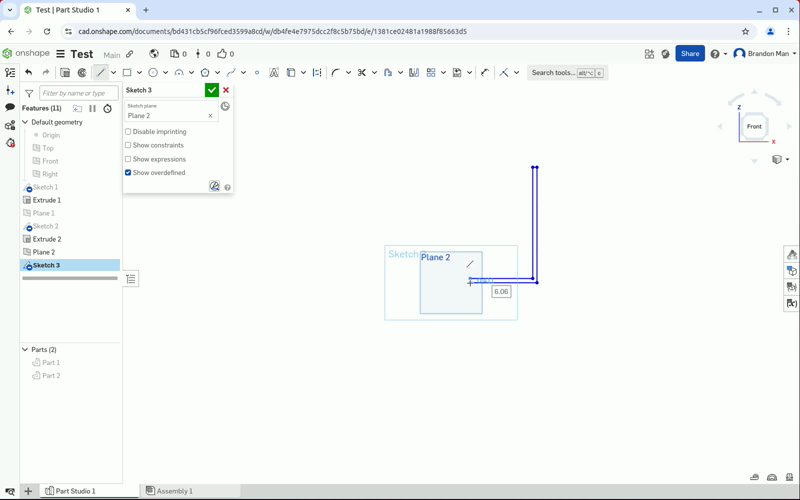
scroll(6)
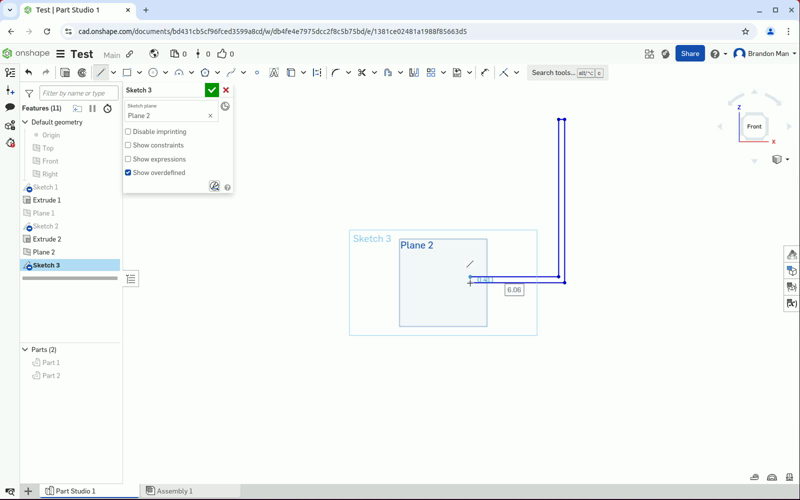
scroll(6)
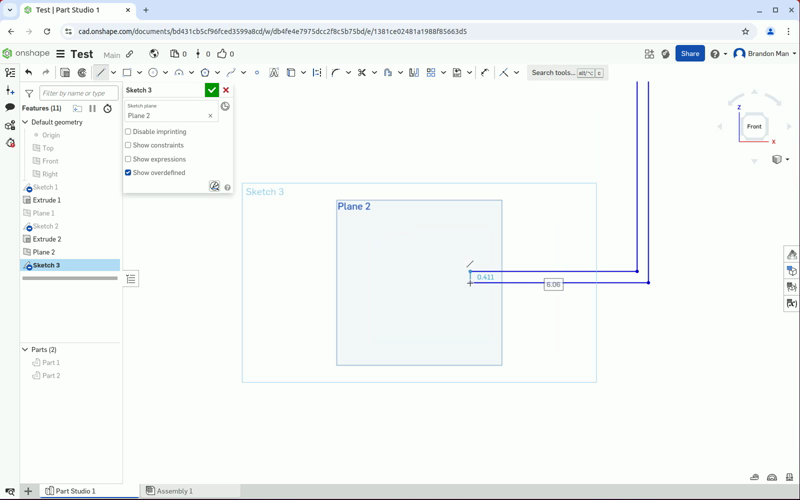
scroll(6)
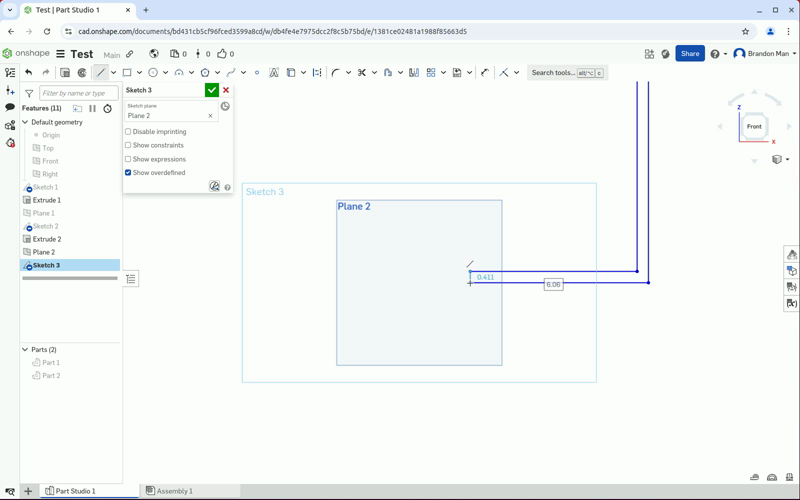
scroll(6)
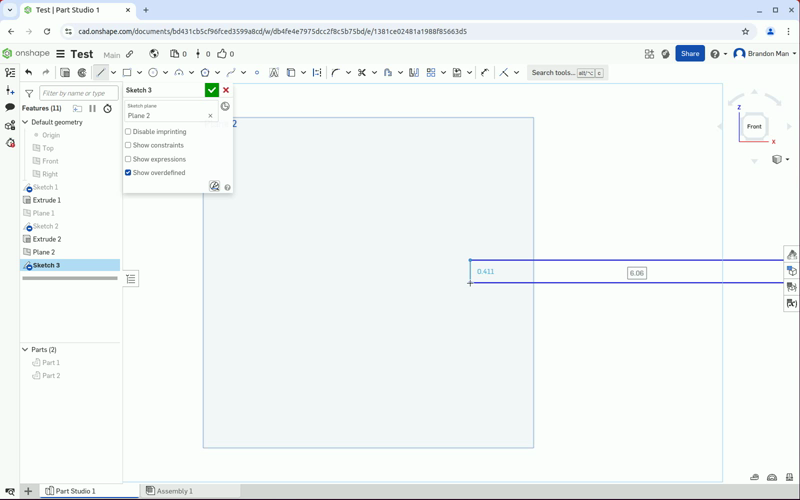
key_up(shift)
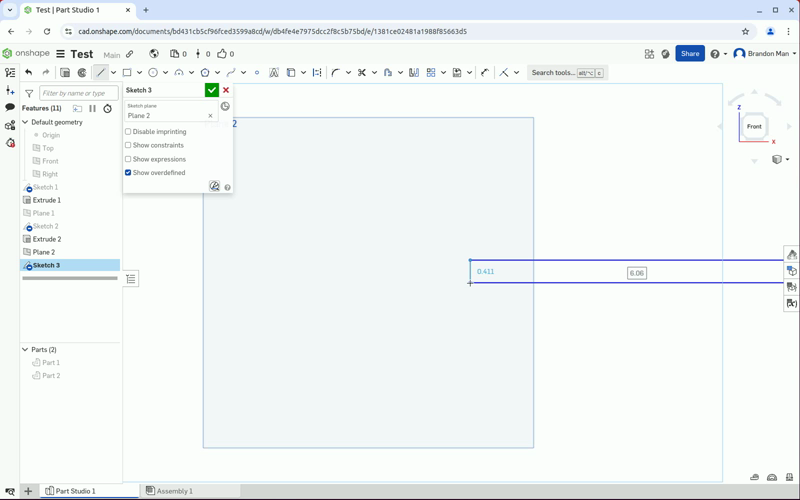
click(470, 282)
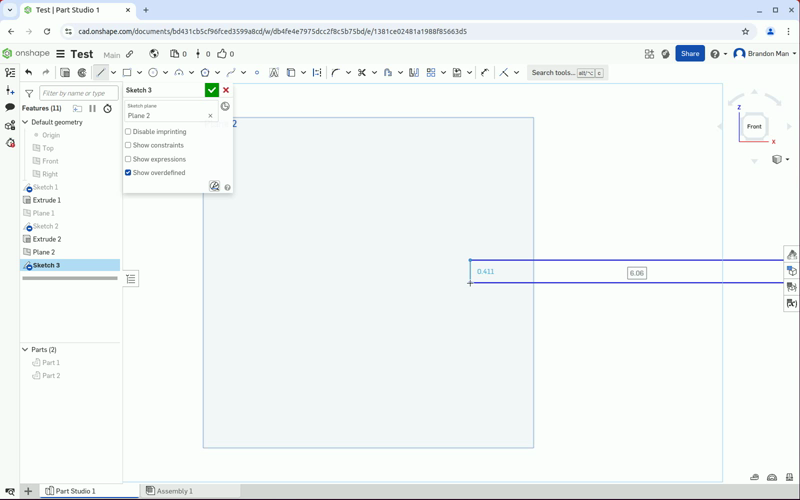
scroll(-6)
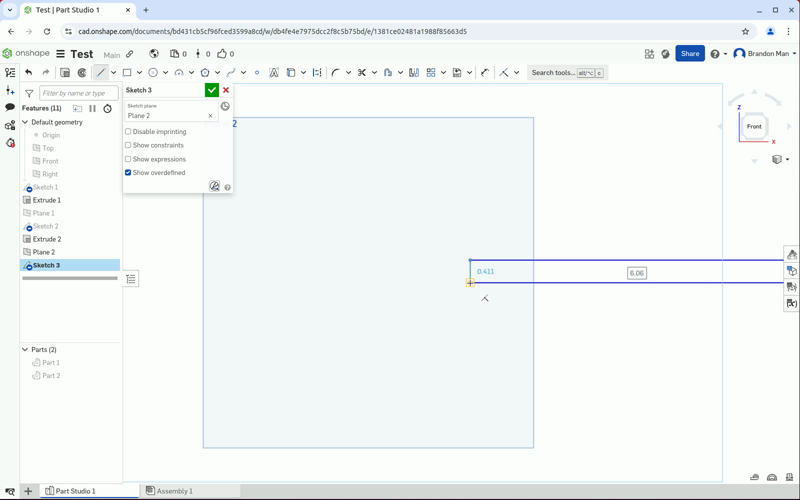
scroll(-6)
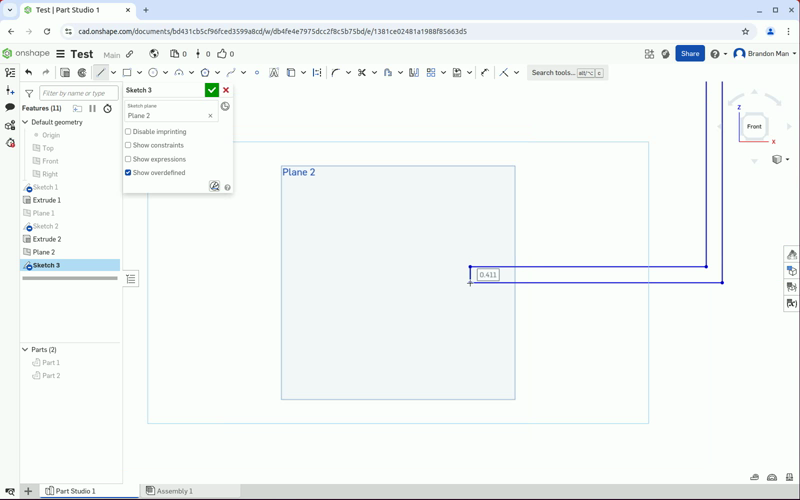
scroll(-6)
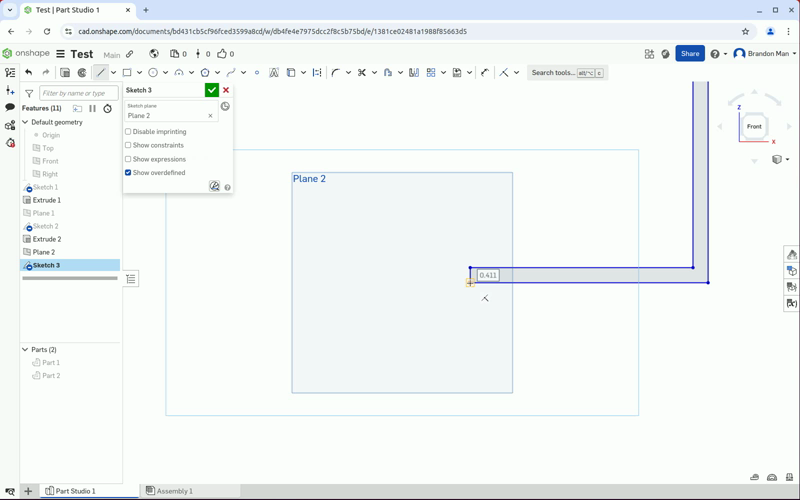
scroll(-6)
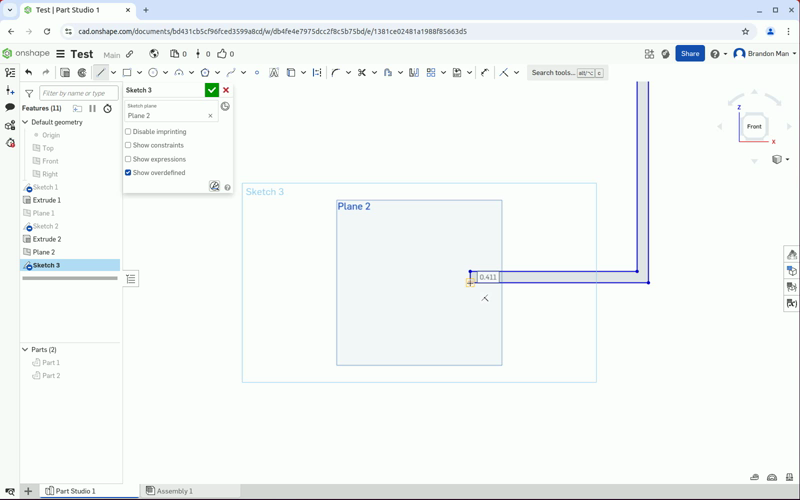
scroll(-6)
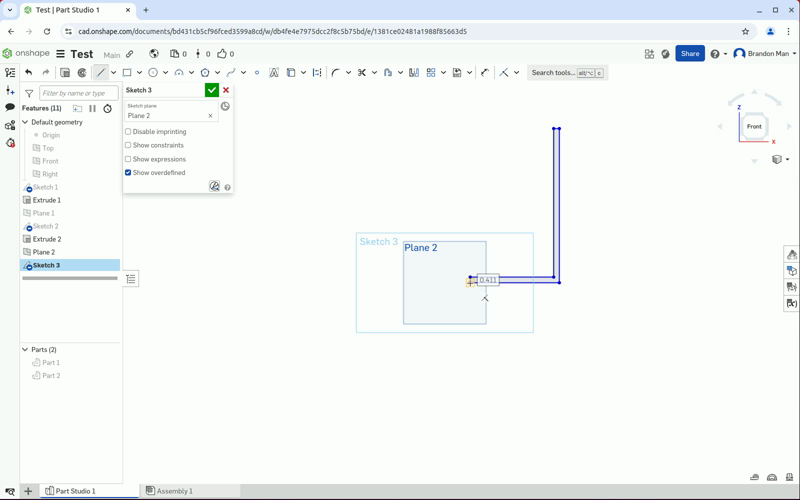
scroll(-6)
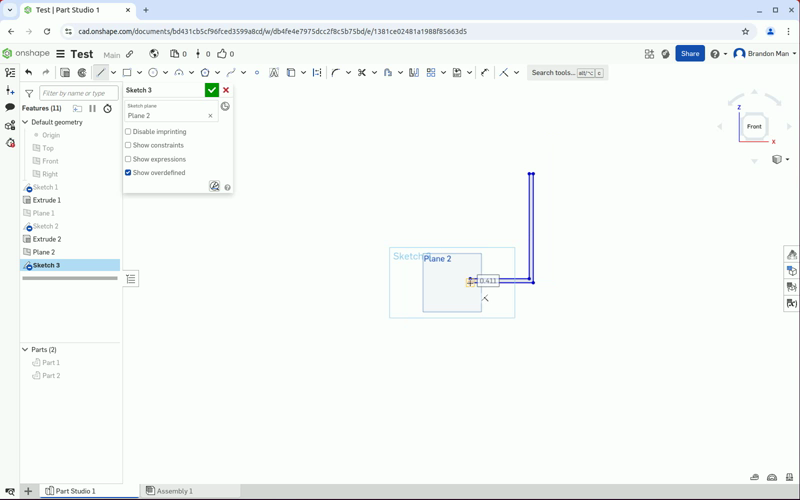
scroll(-6)
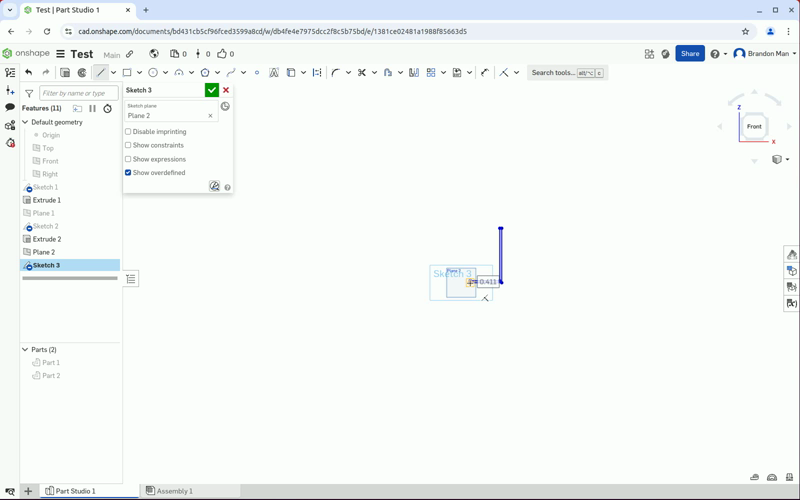
key(esc)
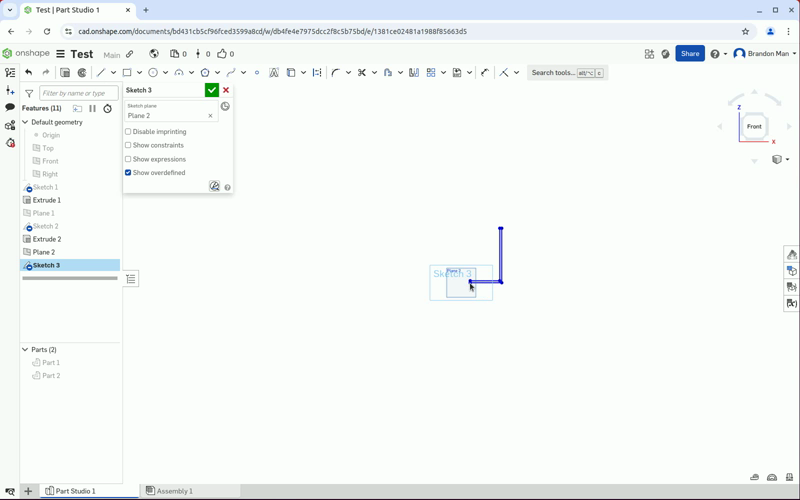
mouse_move(500, 252)
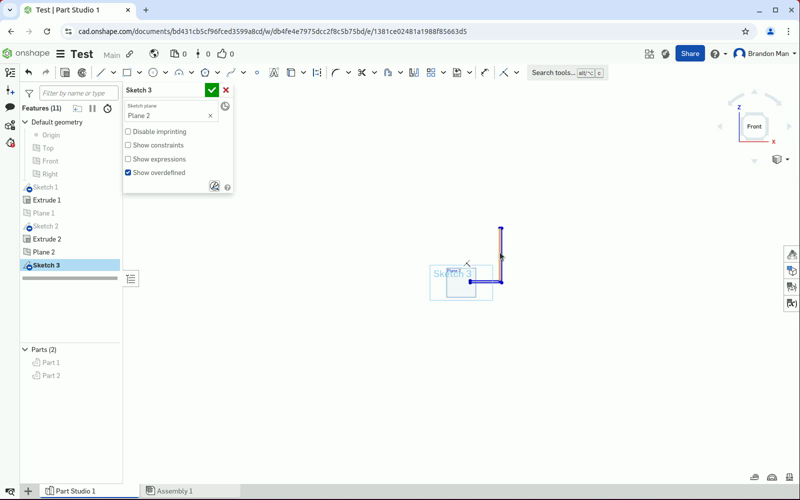
scroll(6)
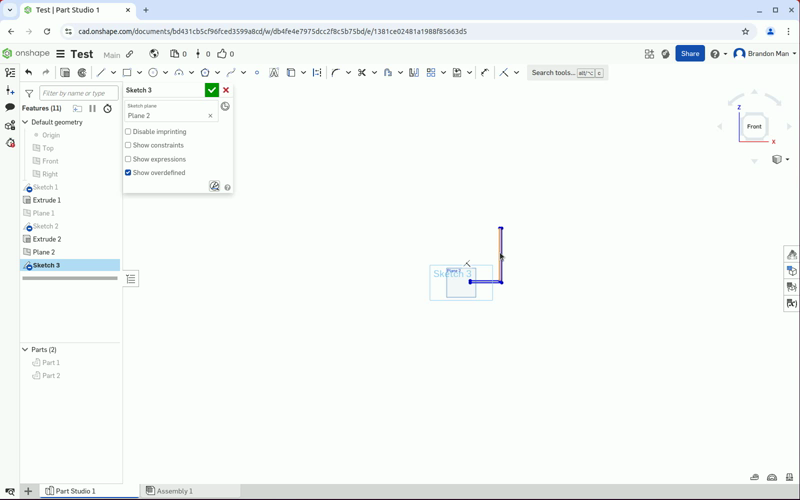
scroll(6)
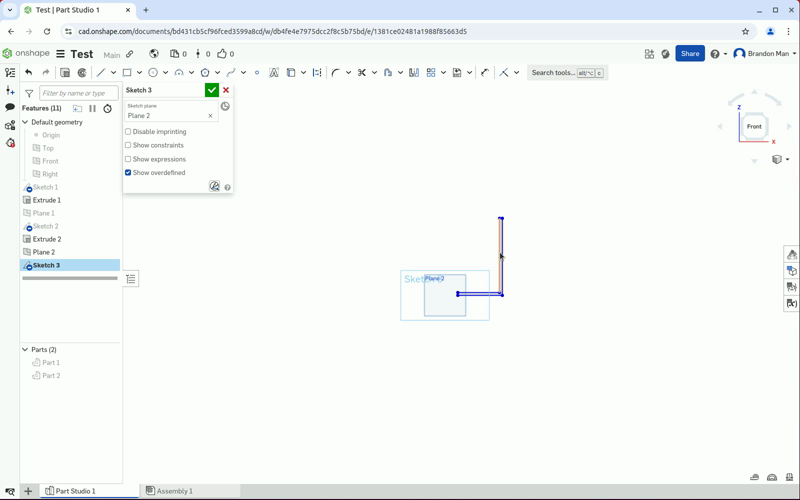
scroll(6)
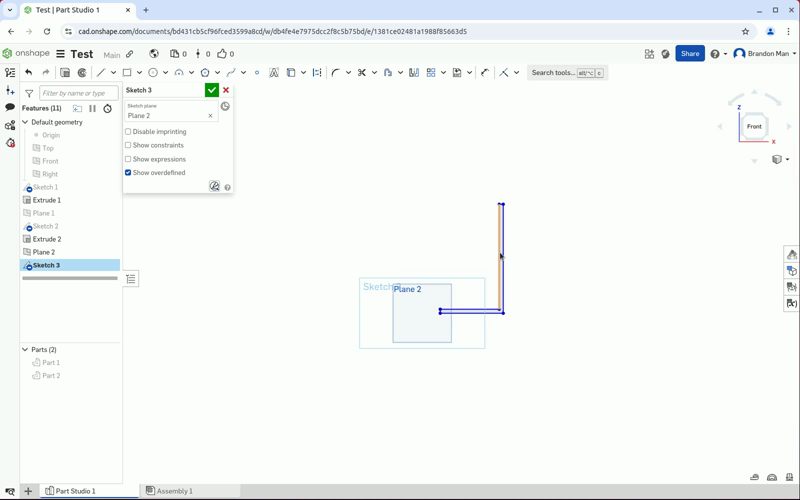
scroll(6)
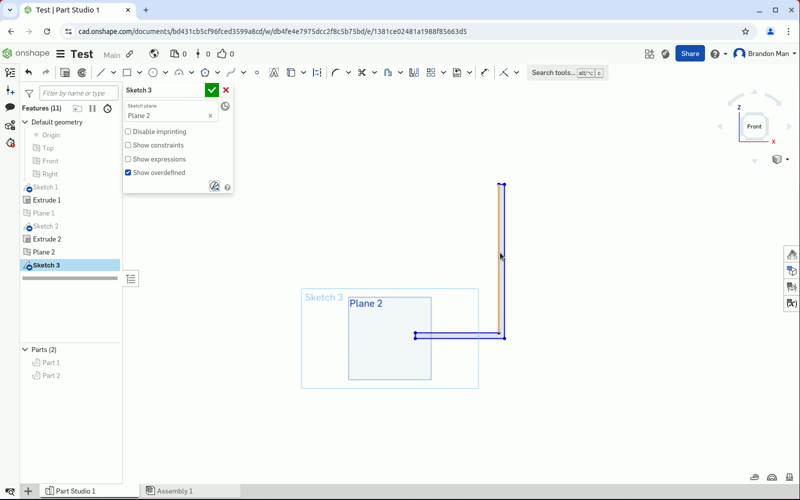
scroll(6)
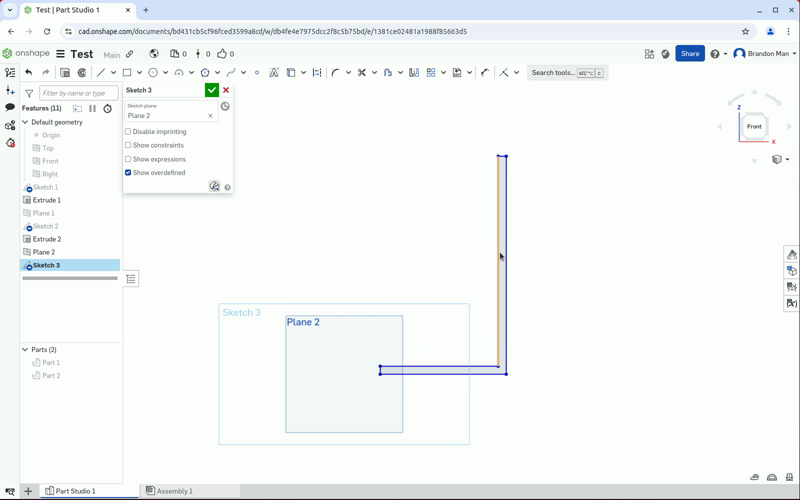
scroll(6)
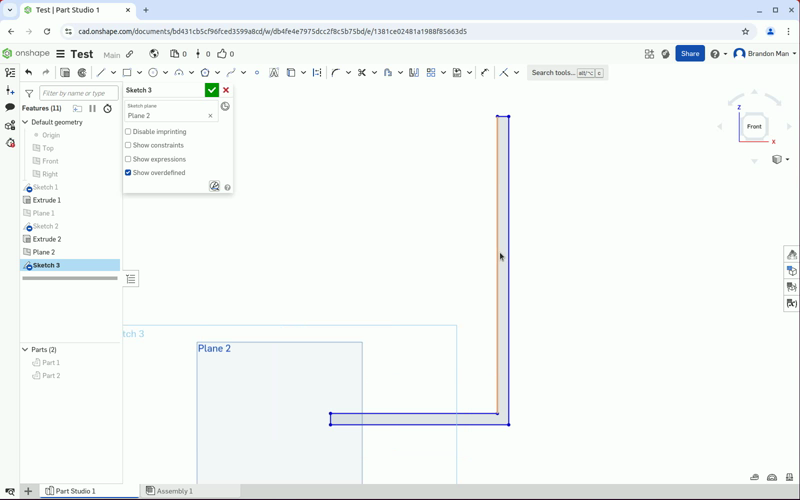
scroll(6)
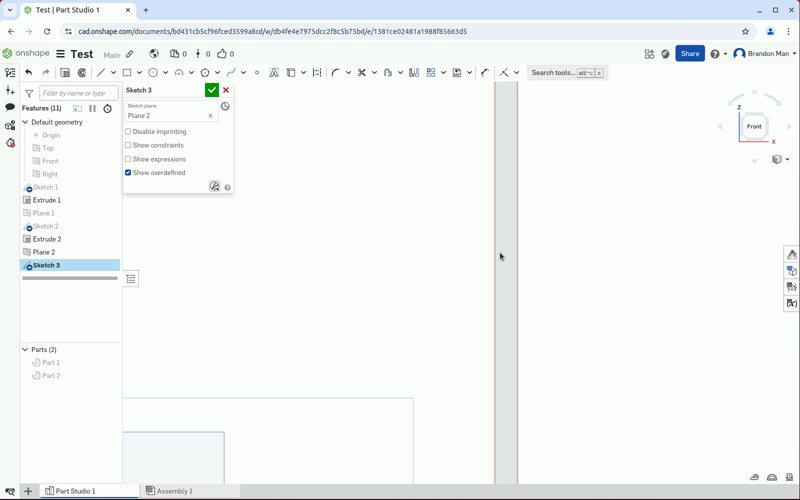
click(500, 252)
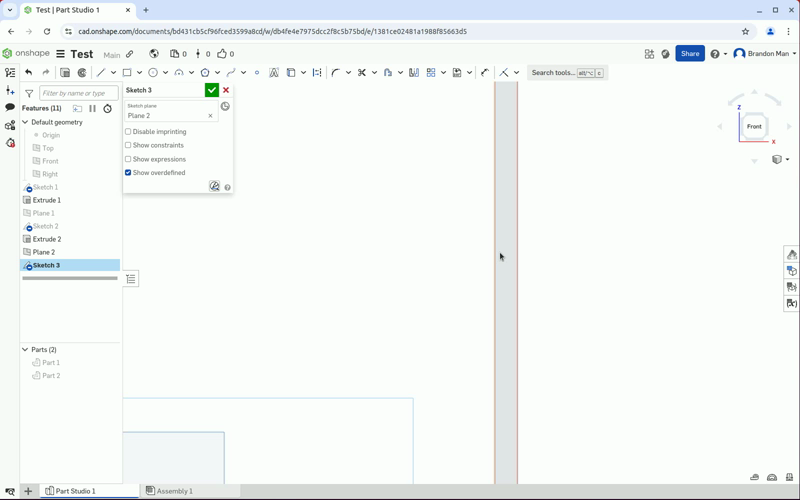
scroll(-6)
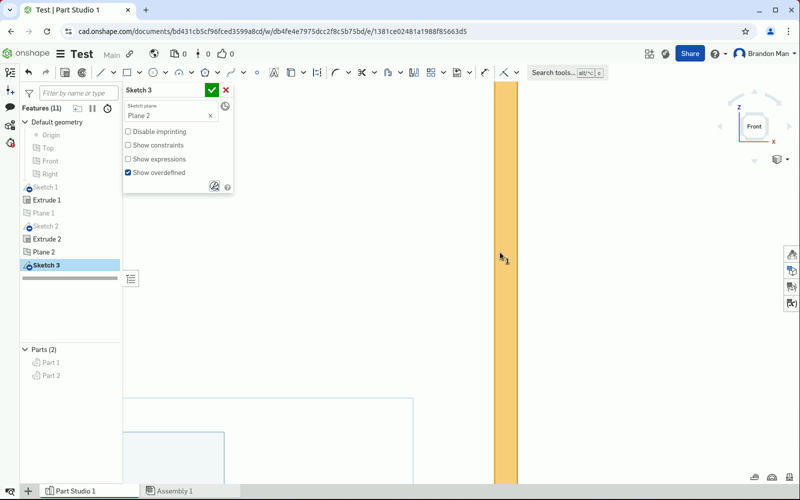
scroll(-6)
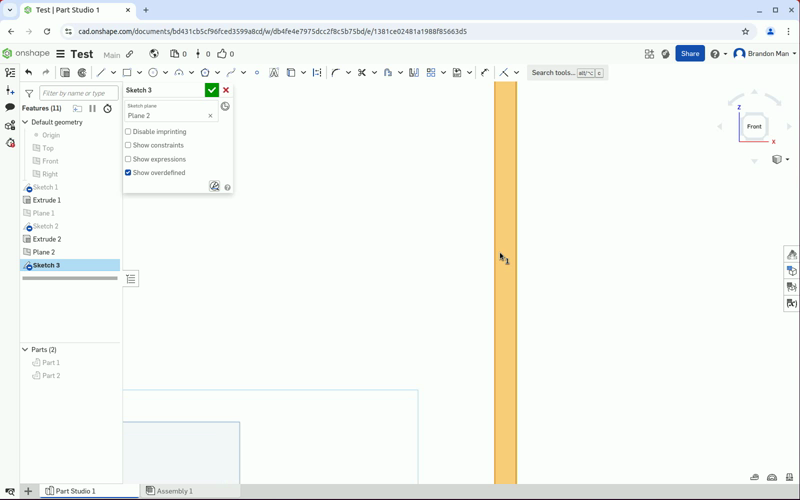
scroll(-6)
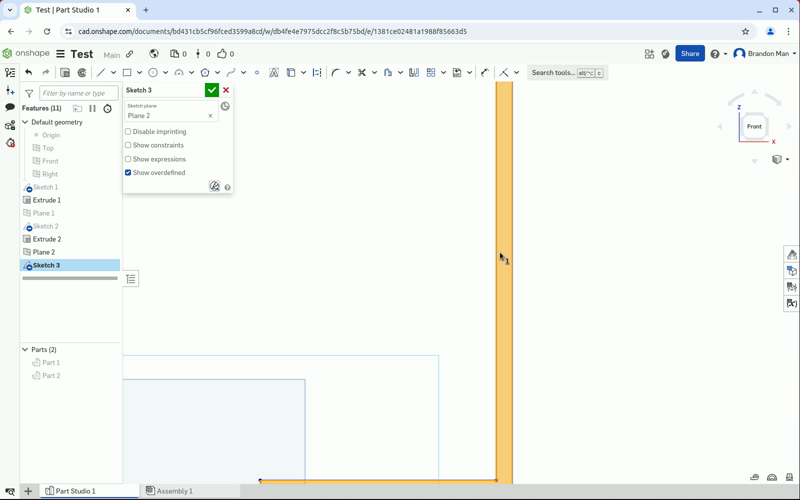
scroll(-6)
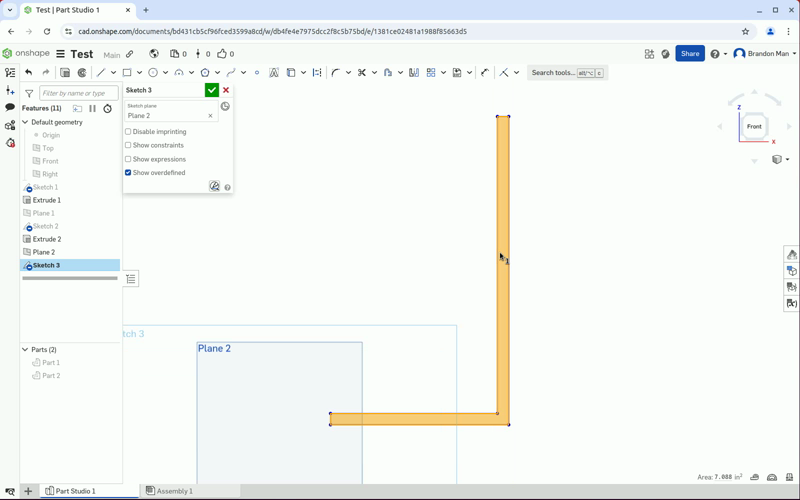
scroll(-6)
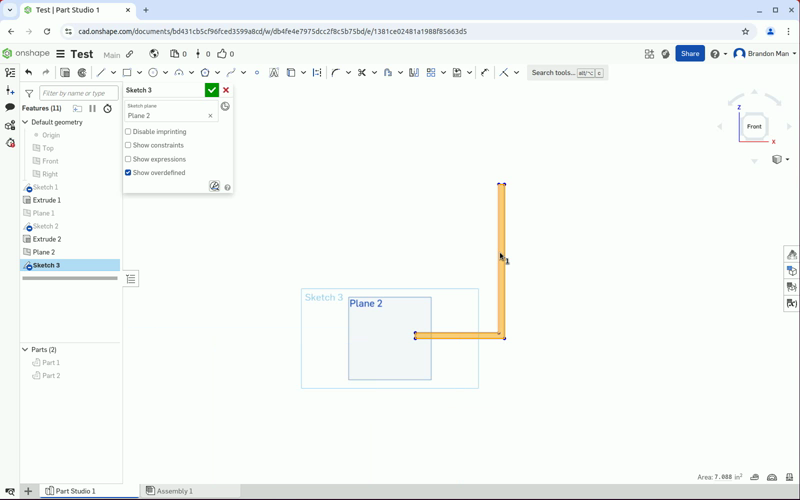
scroll(-6)
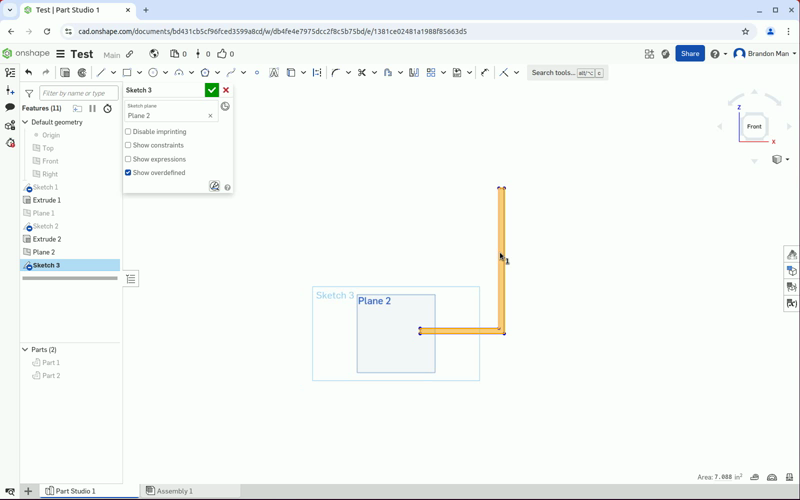
scroll(-6)
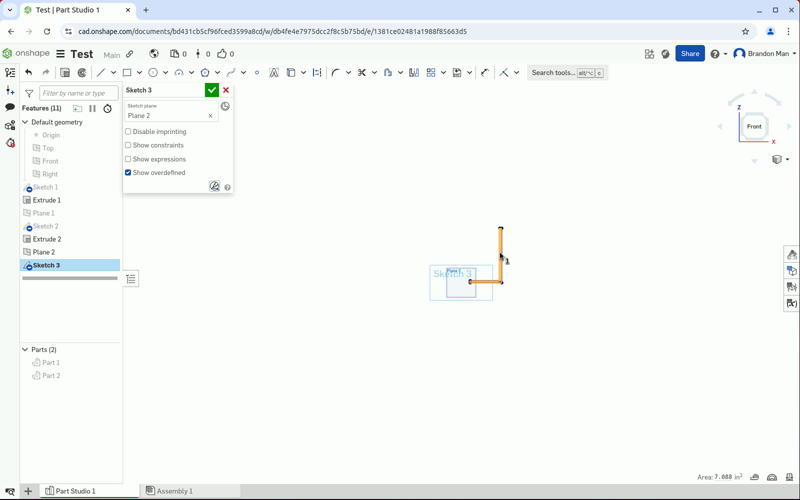
mouse_move(73, 352)
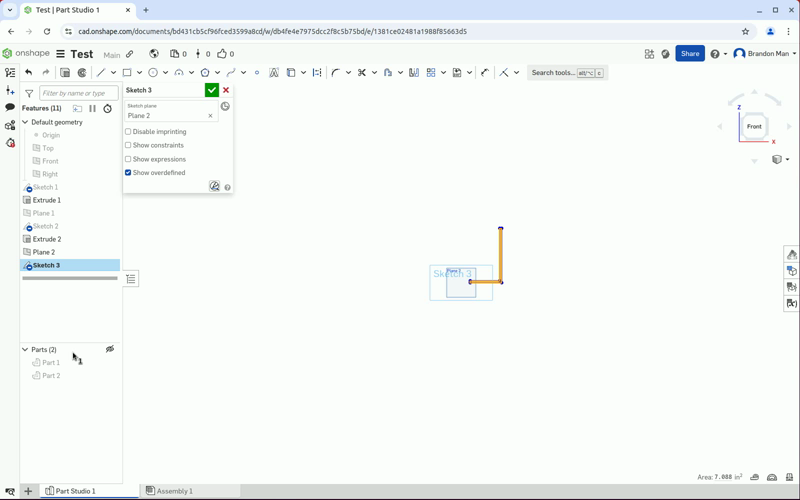
key(shift+y)
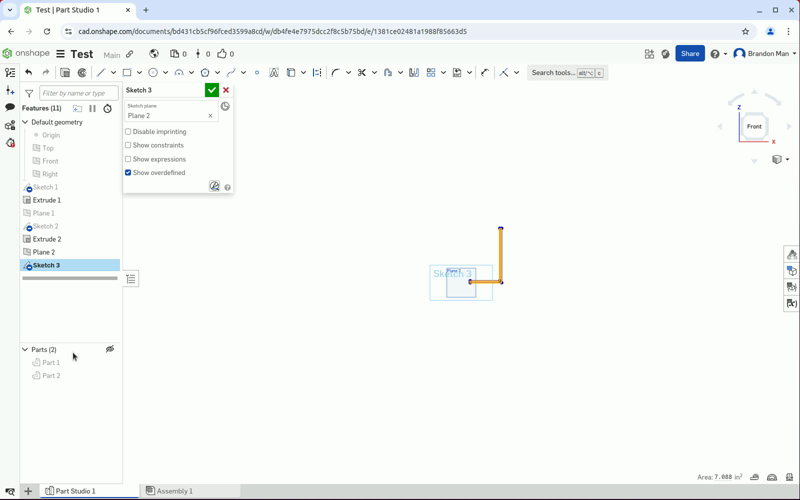
key(shift+e)
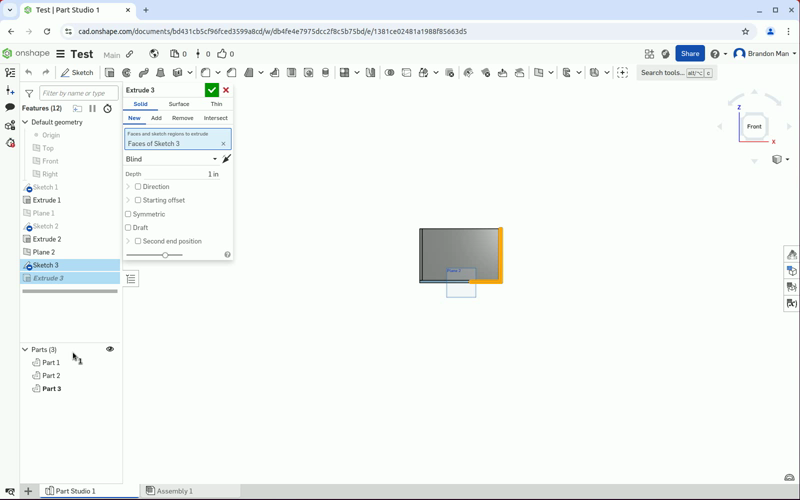
mouse_move(143, 106)
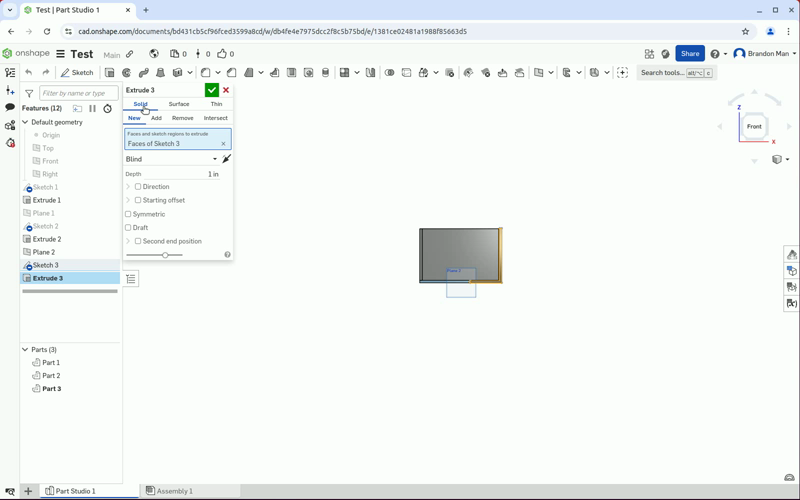
click(143, 106)
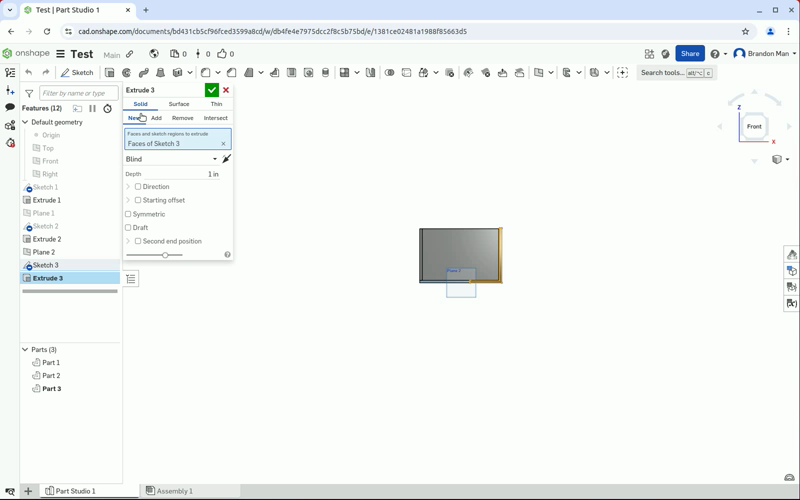
mouse_move(137, 120)
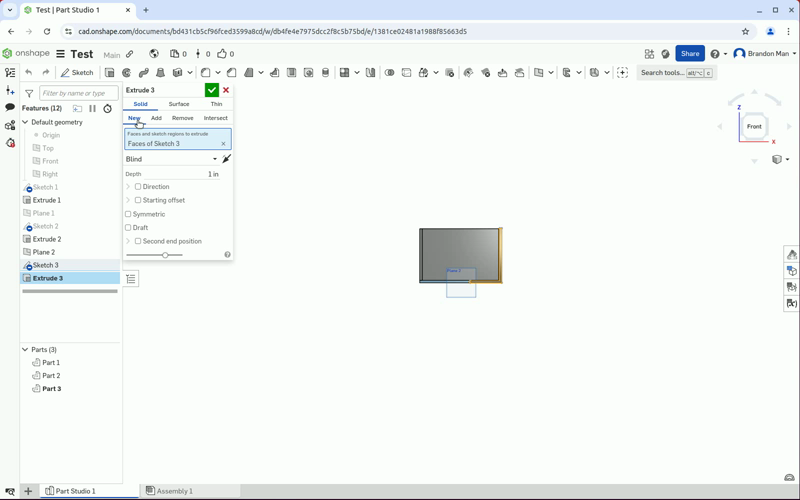
click(137, 120)
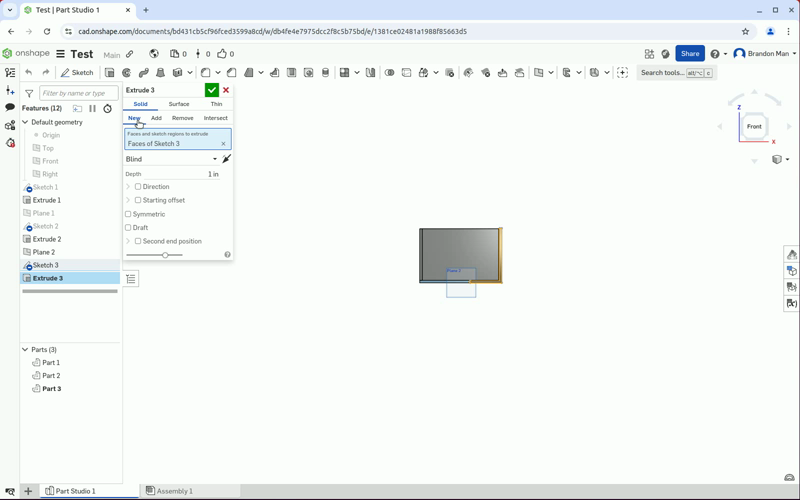
key(tab, 4)
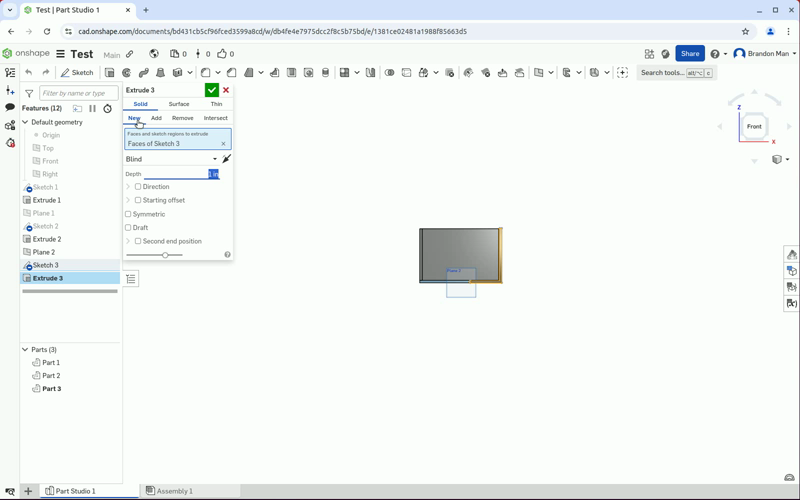
text(15.405)
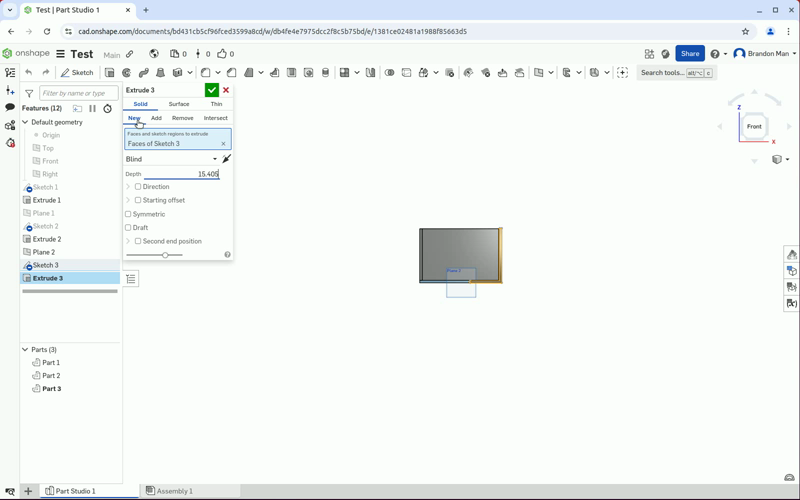
key(enter)
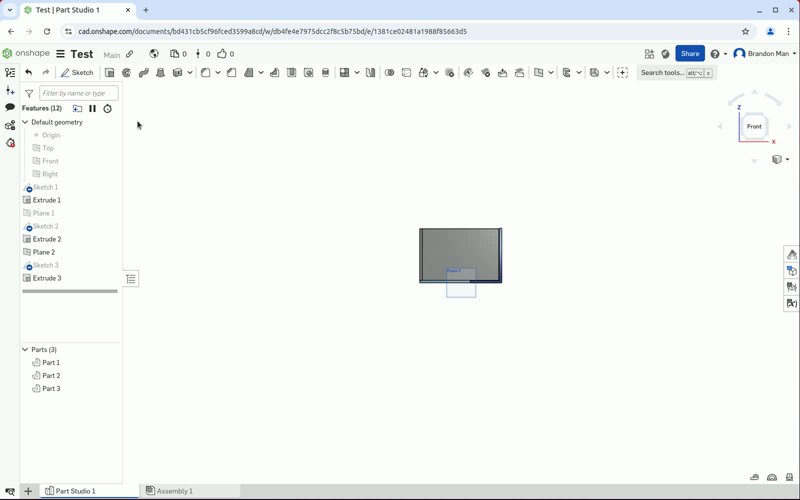
key(shift+h)
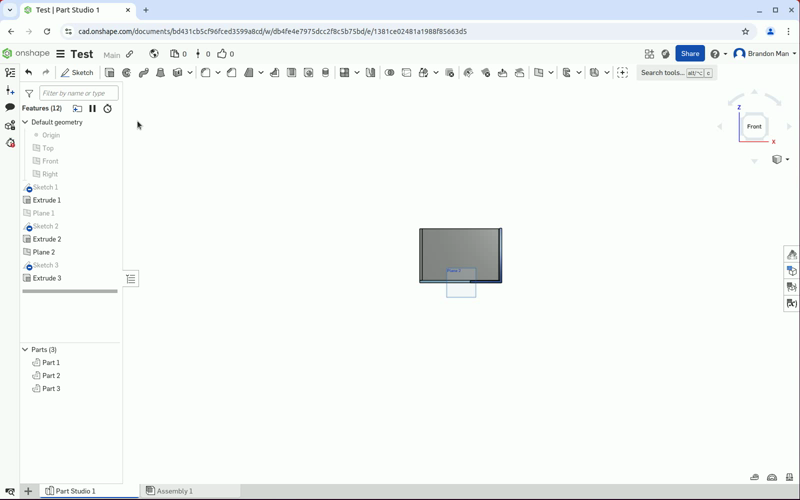
key(shift+h)
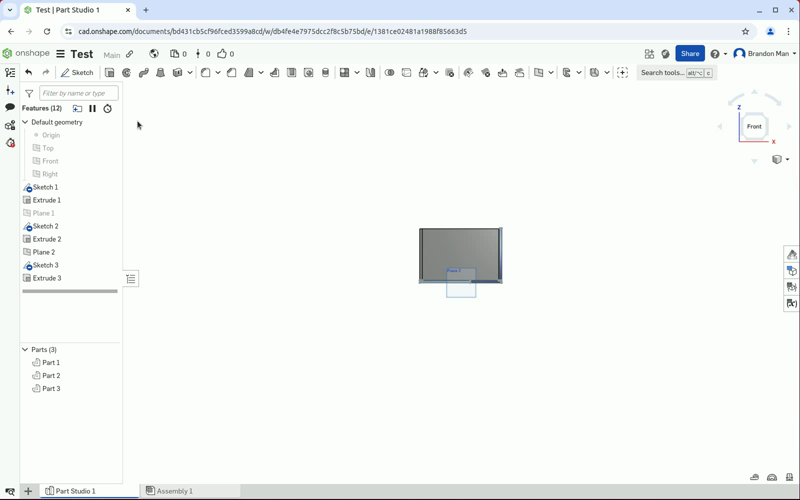
key(shift+7)
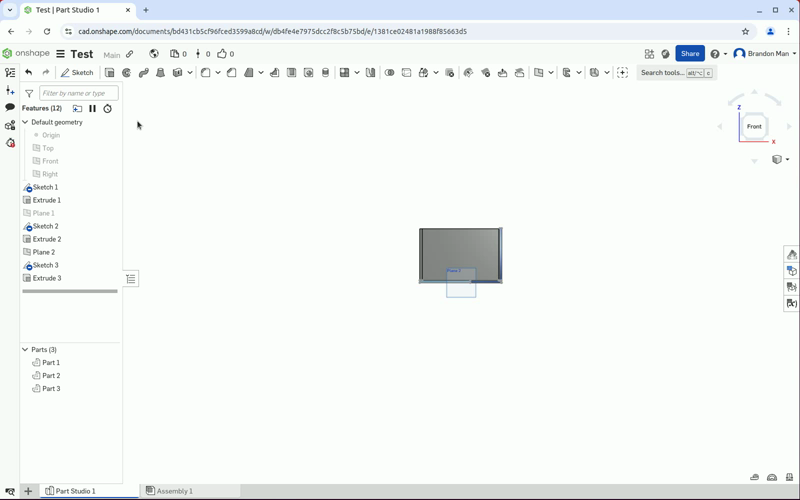
key(left, 2)
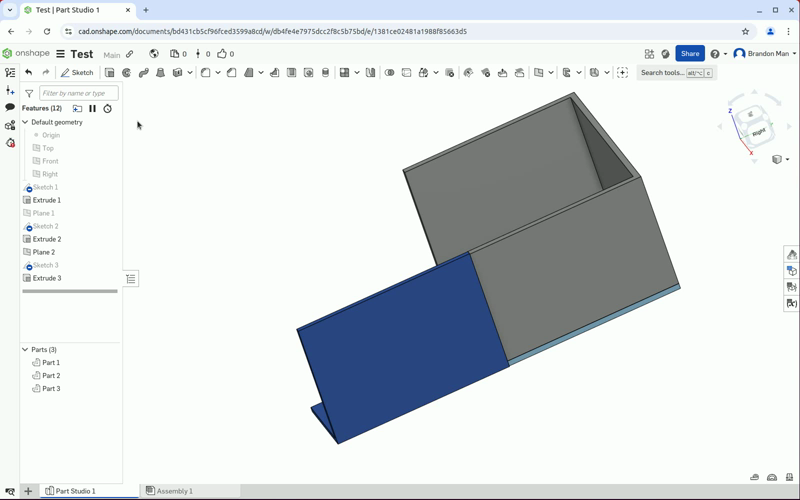
key(down, 2)
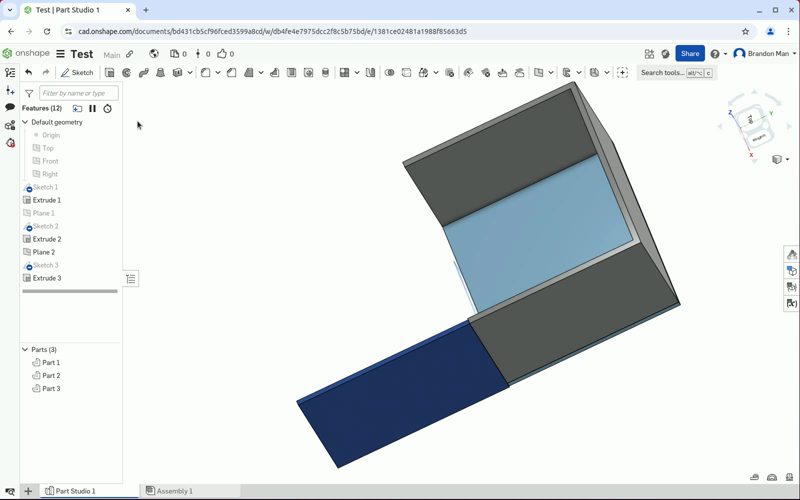
key(up, 2)
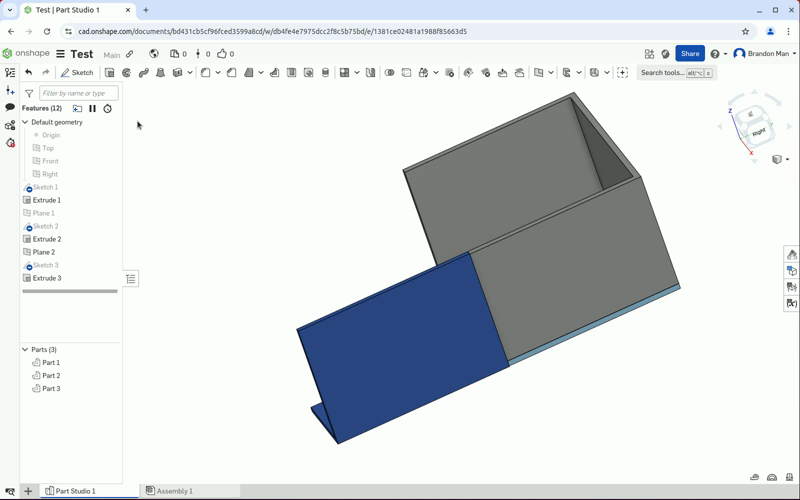
key(right, 2)
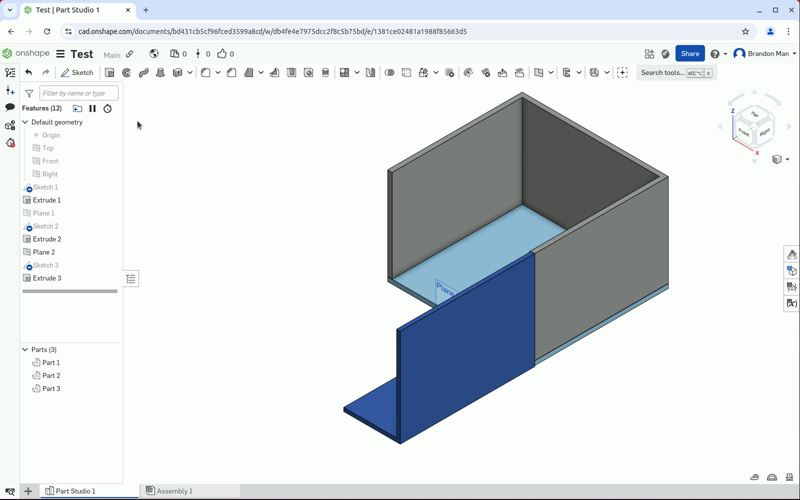
mouse_move(73, 189)
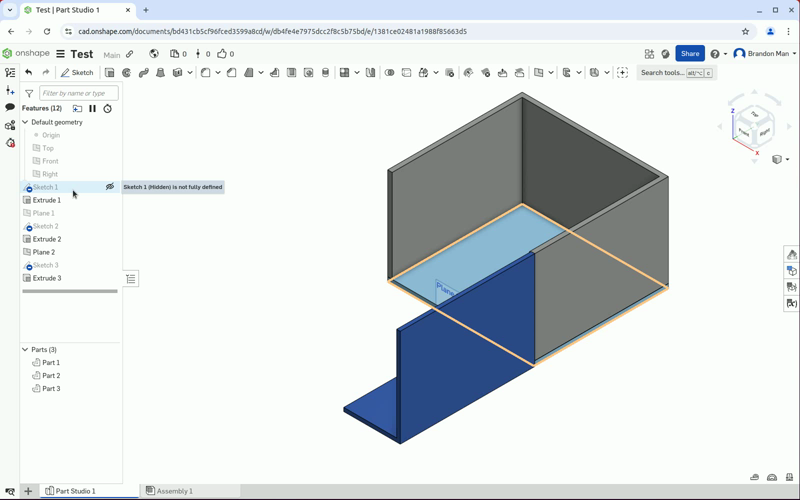
click(73, 189)